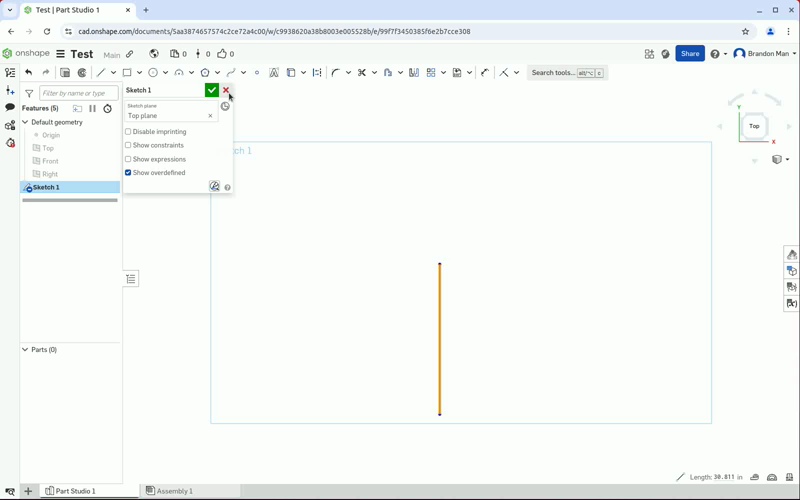
key(shift+h)
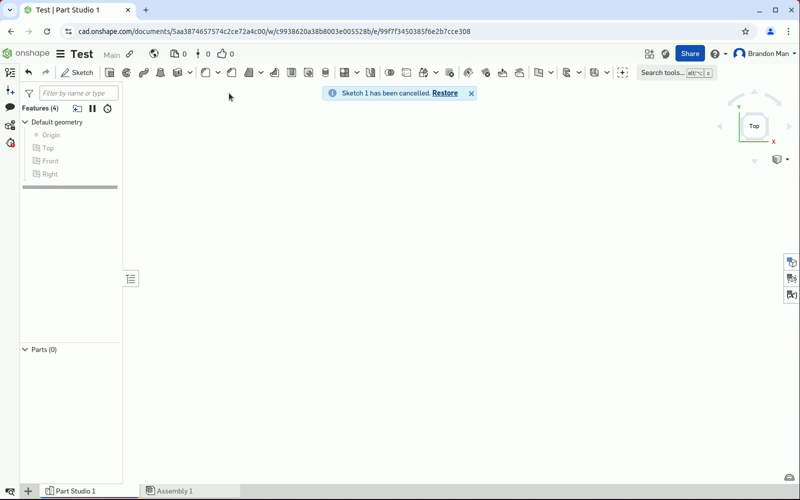
mouse_move(73, 352)
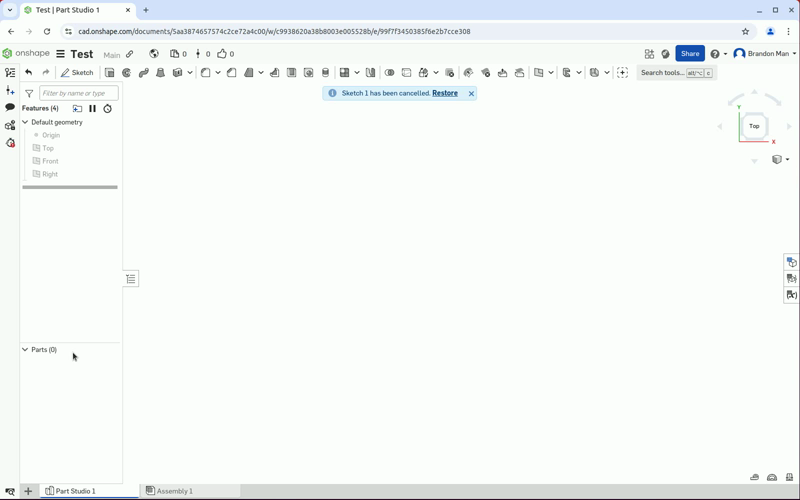
key(y)
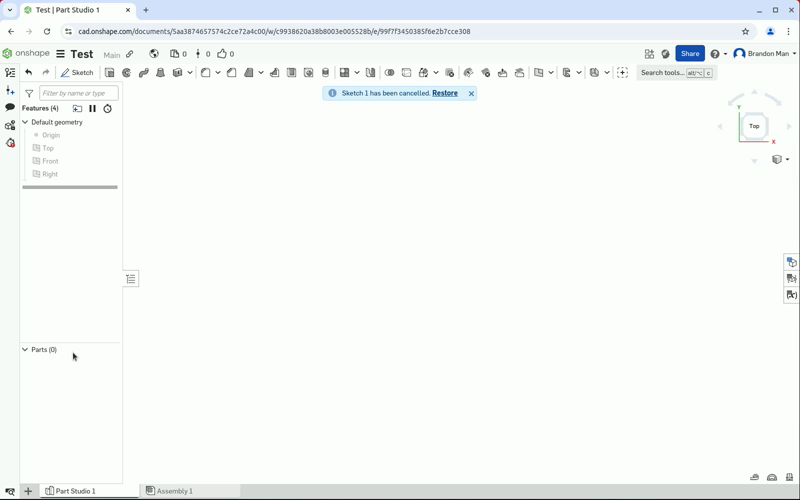
key(shift+p)
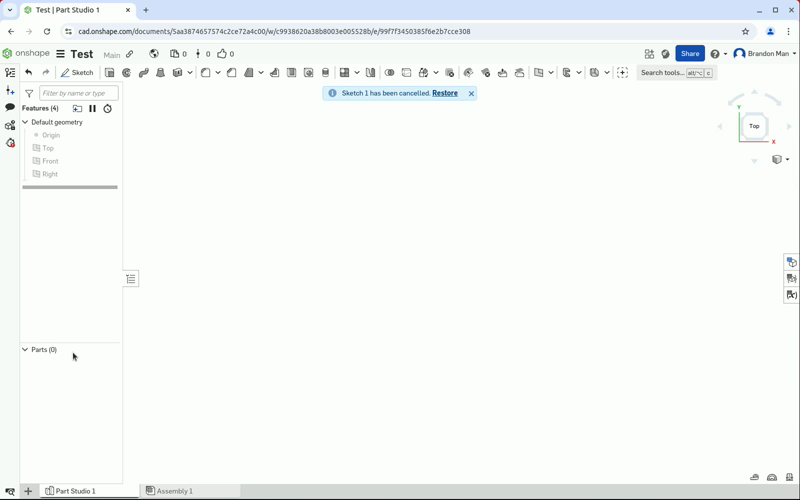
key(space)
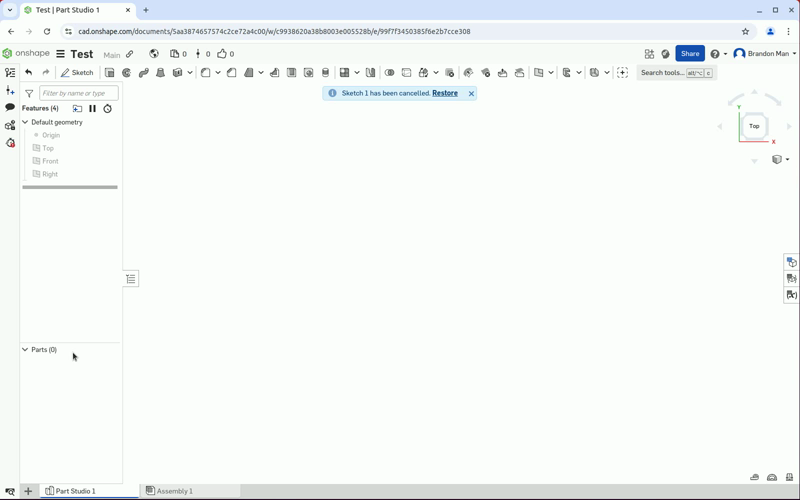
key_down(shift)
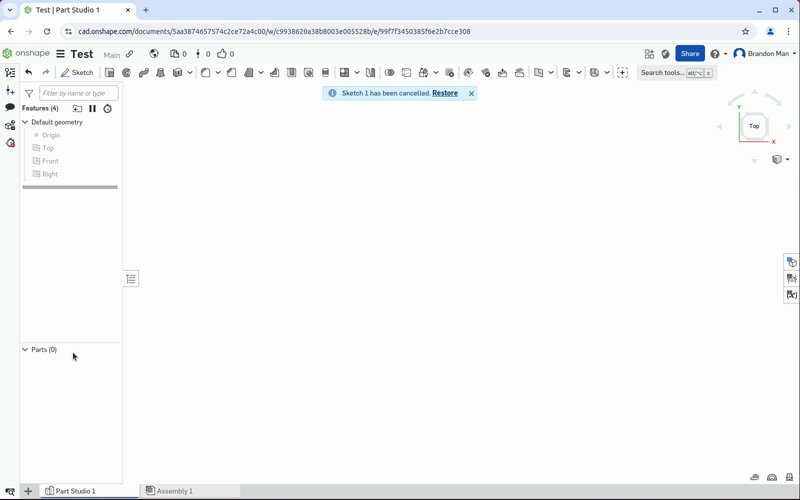
key(up)
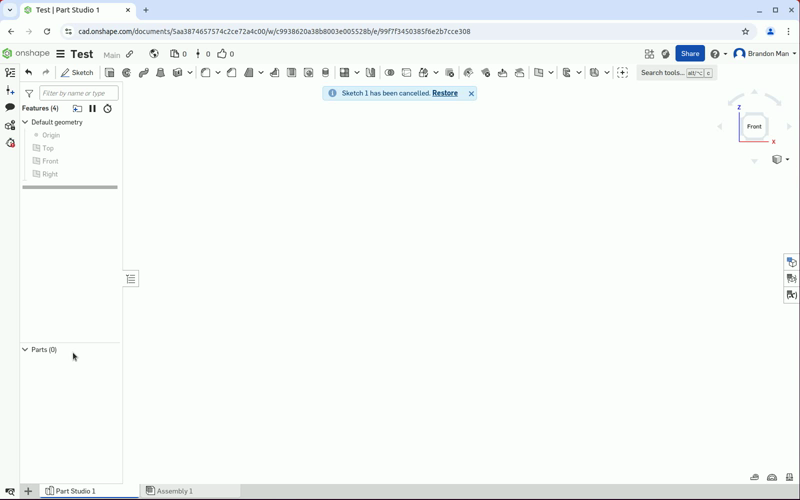
key_up(shift)
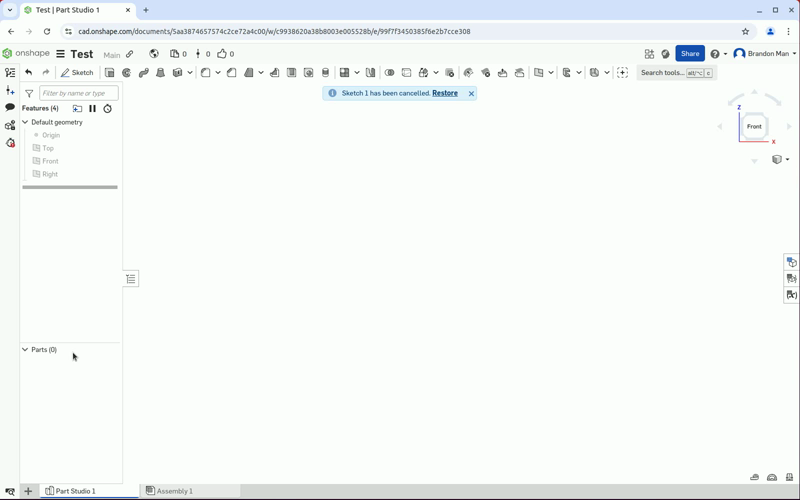
mouse_move(73, 352)
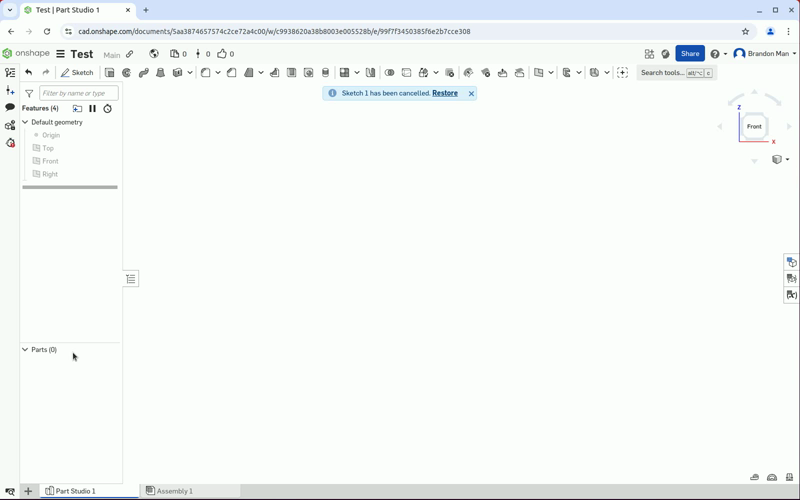
key(shift+y)
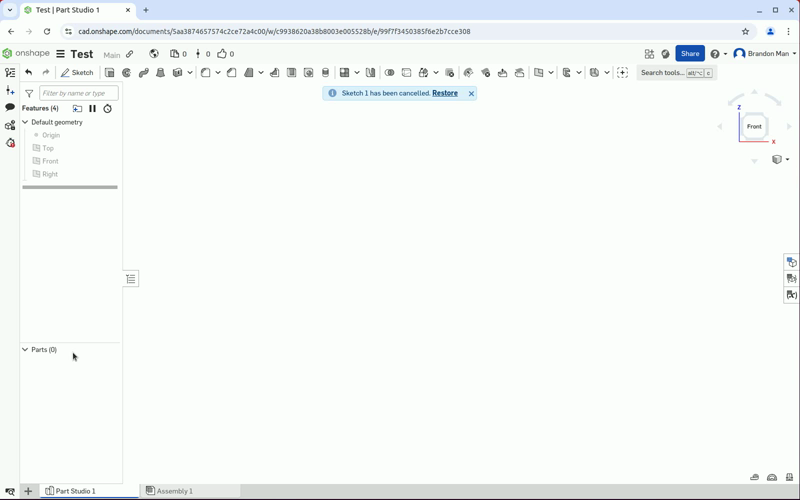
key(shift+s)
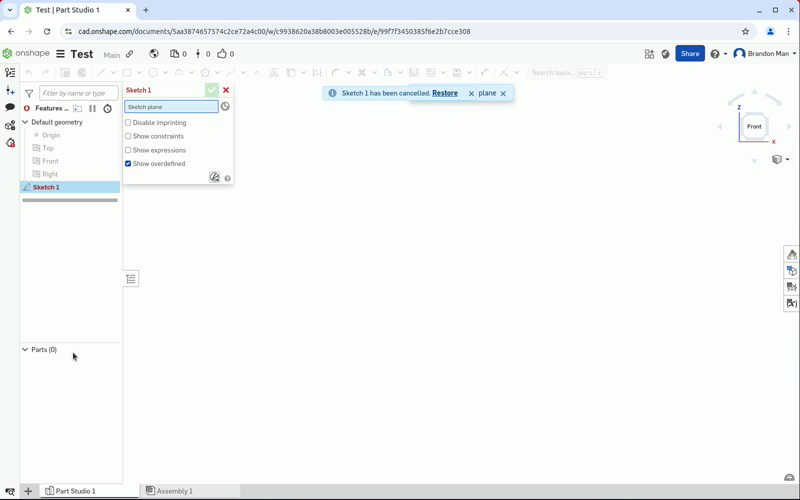
mouse_move(73, 163)
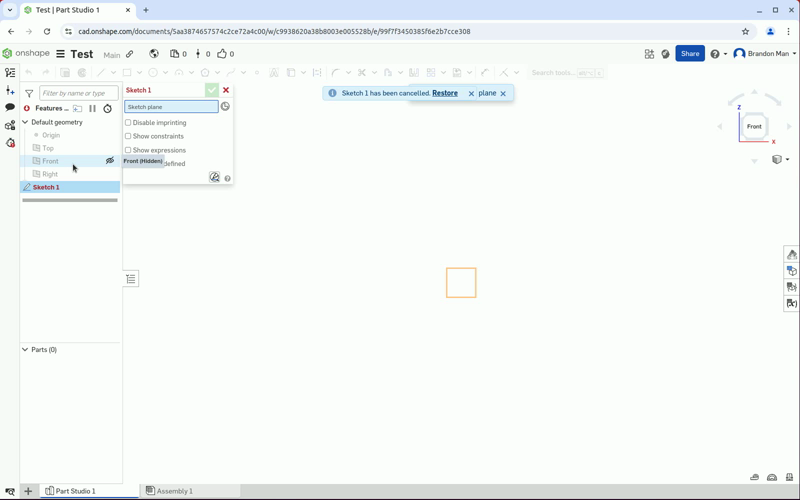
click(73, 163)
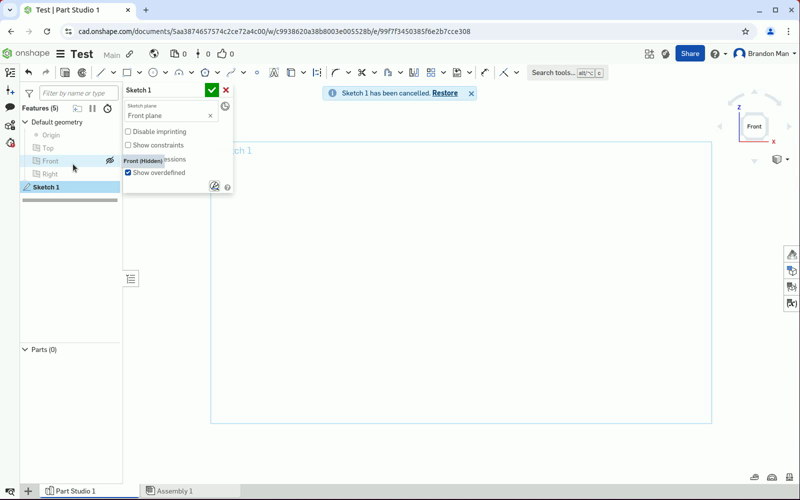
mouse_move(73, 352)
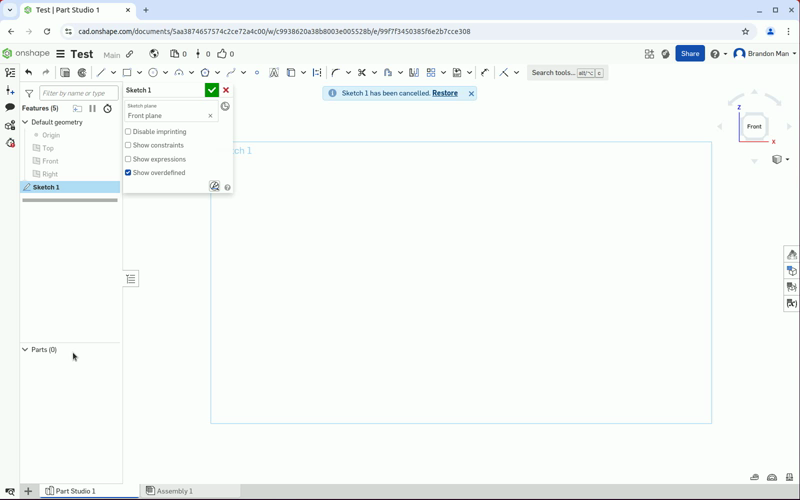
key(y)
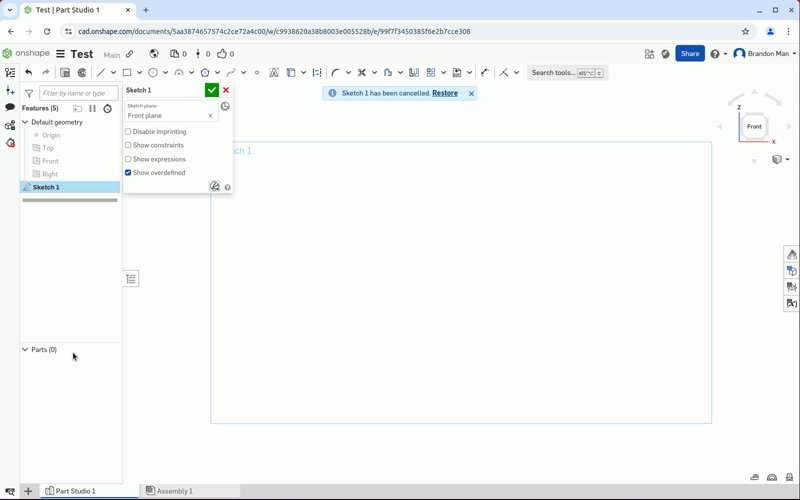
key(l)
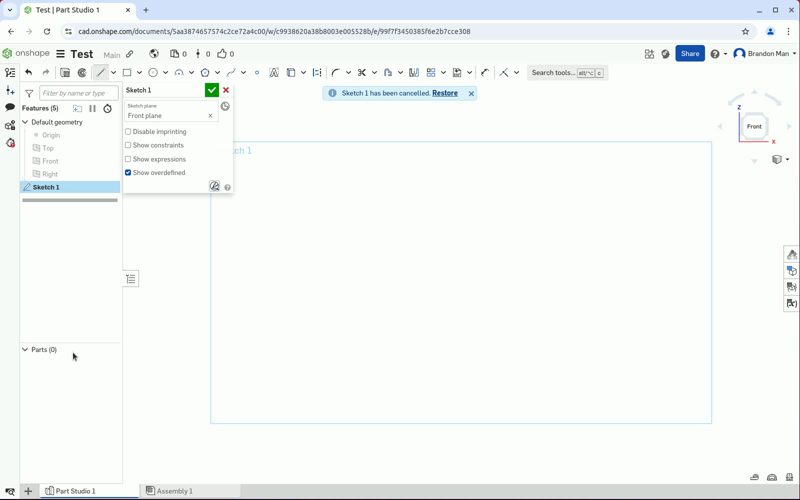
key_down(shift)
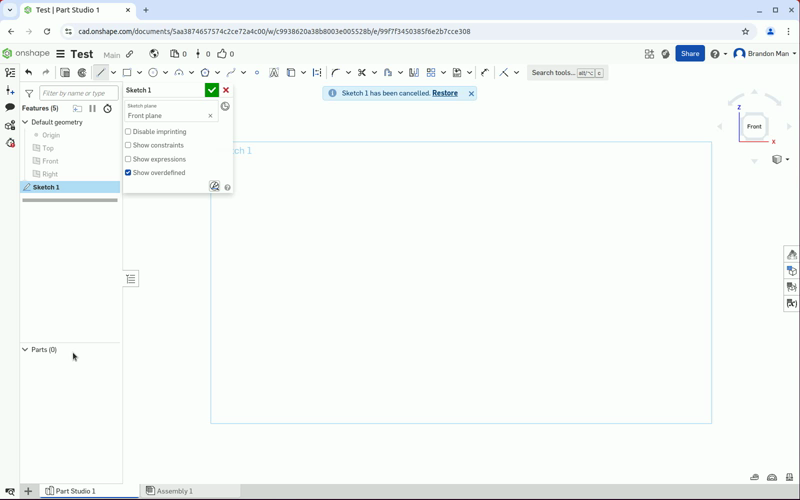
mouse_move(453, 282)
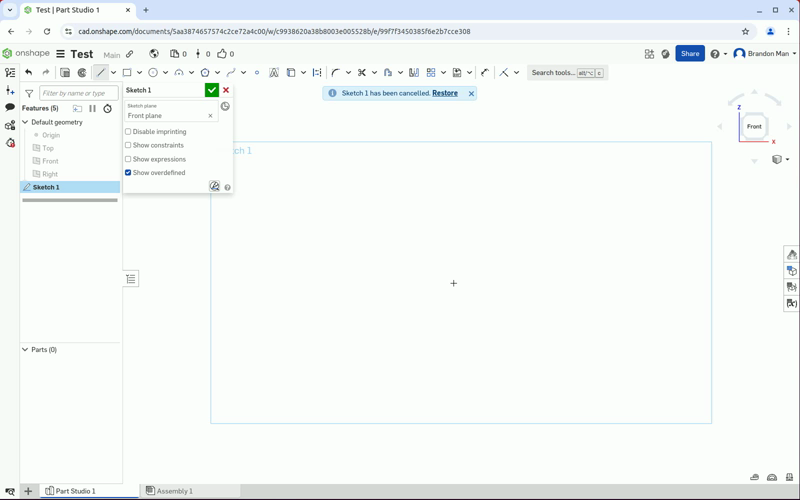
click(453, 282)
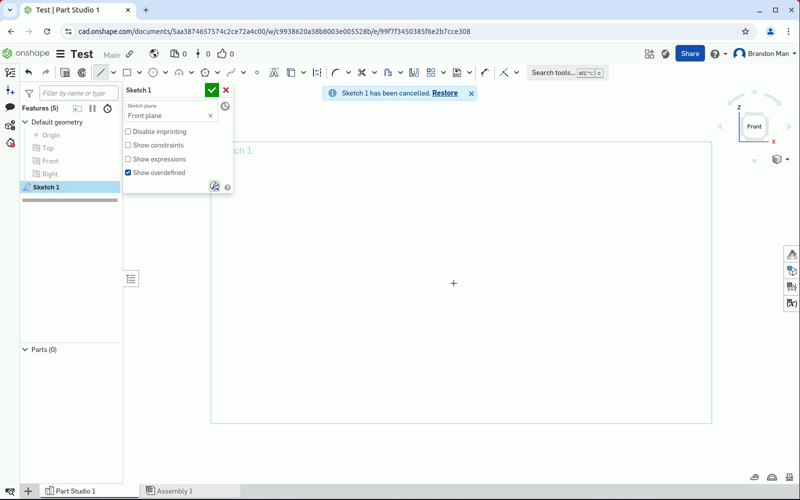
key_up(shift)
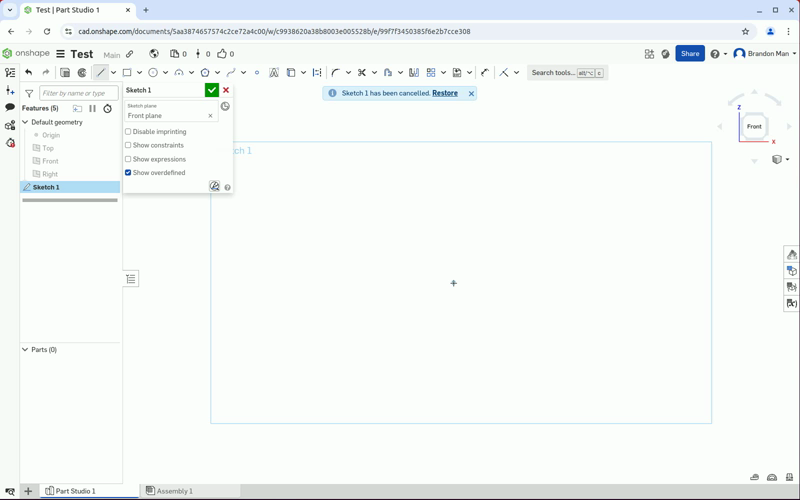
key_down(shift)
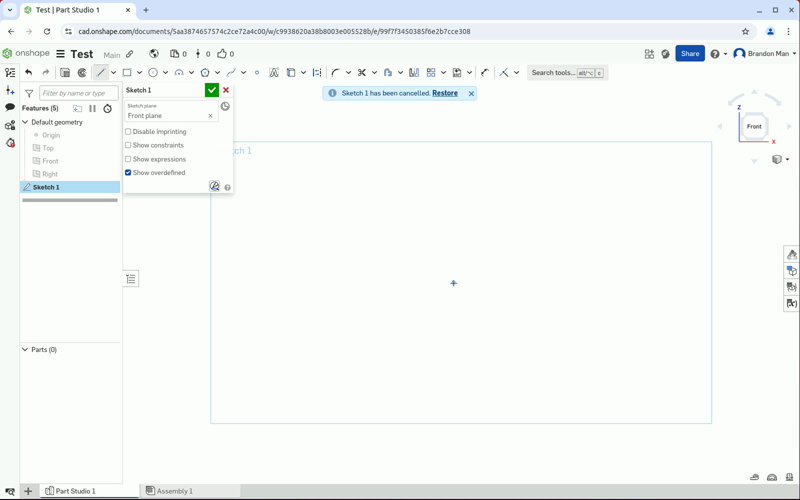
mouse_move(483, 282)
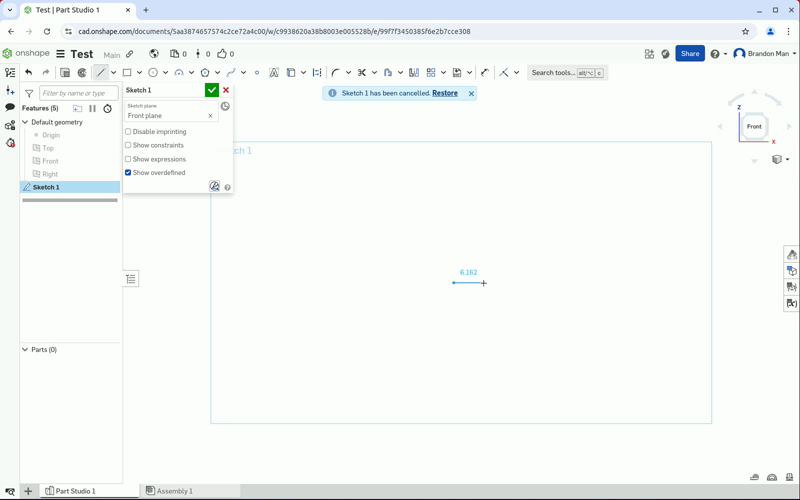
mouse_move(455, 282)
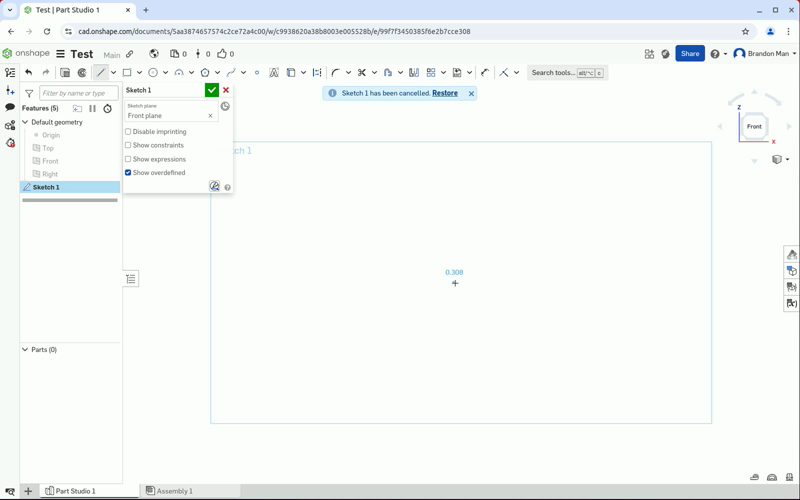
scroll(6)
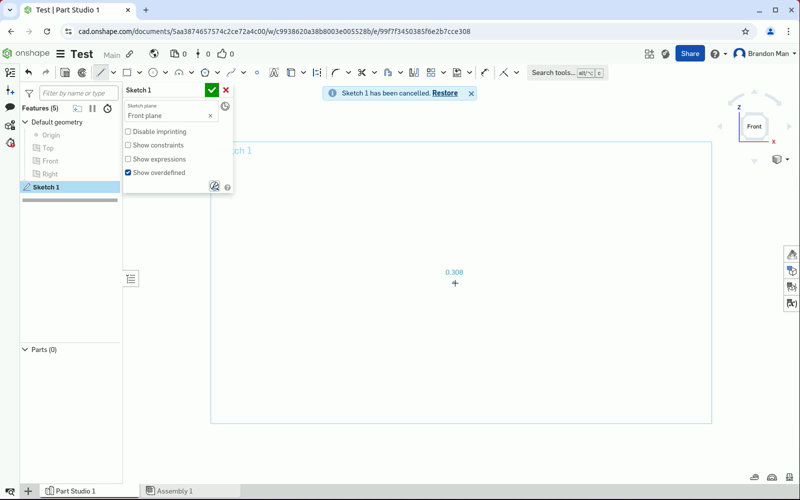
scroll(6)
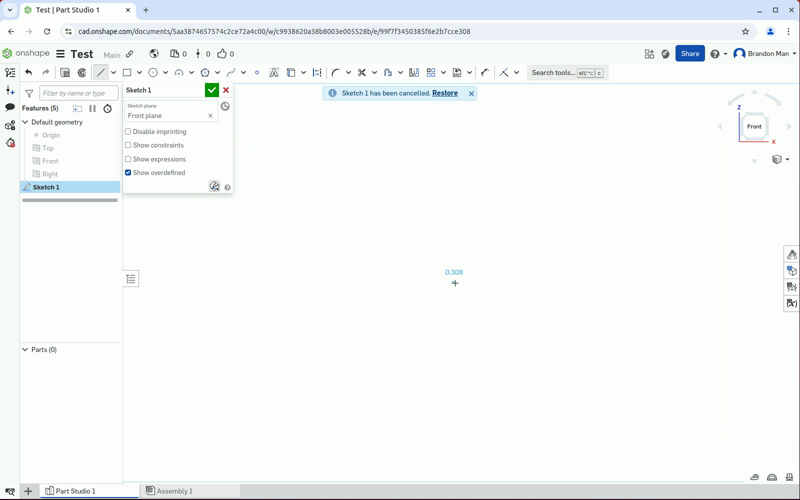
scroll(6)
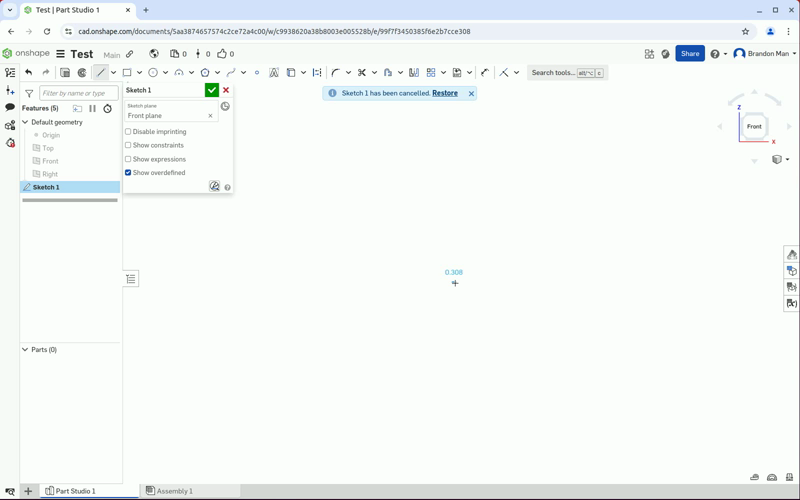
scroll(6)
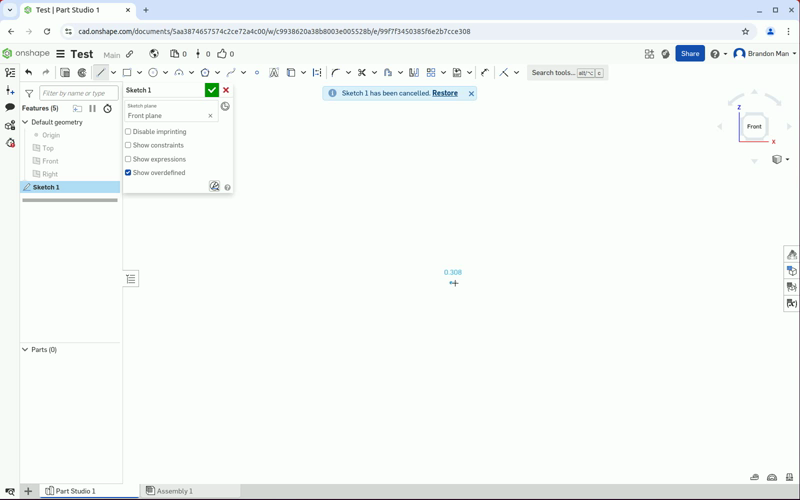
scroll(6)
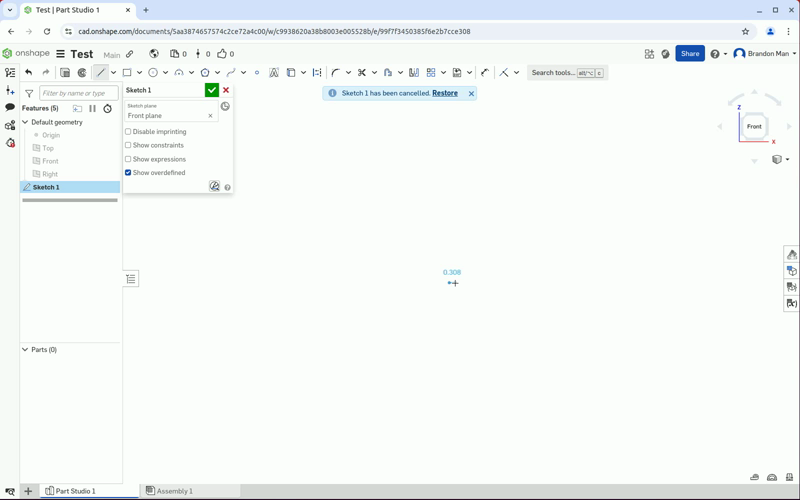
scroll(6)
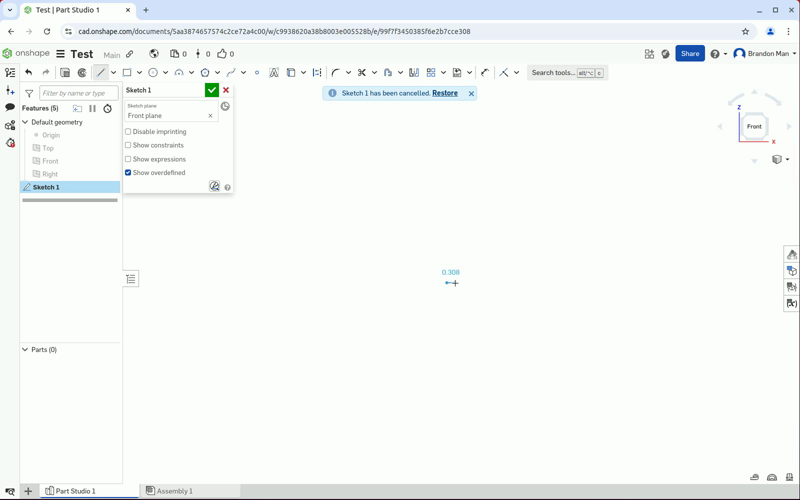
scroll(6)
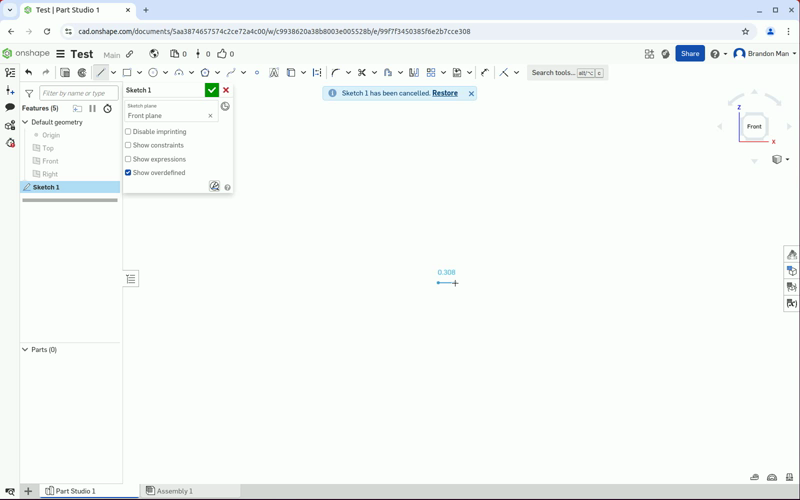
click(455, 282)
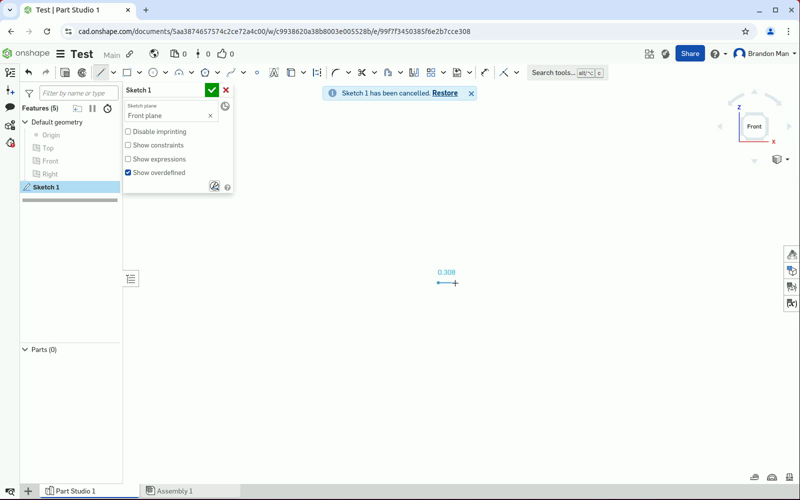
scroll(-6)
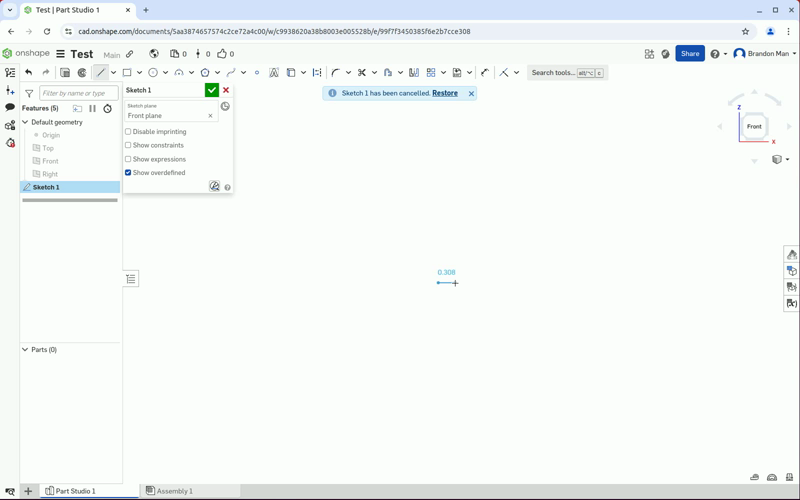
scroll(-6)
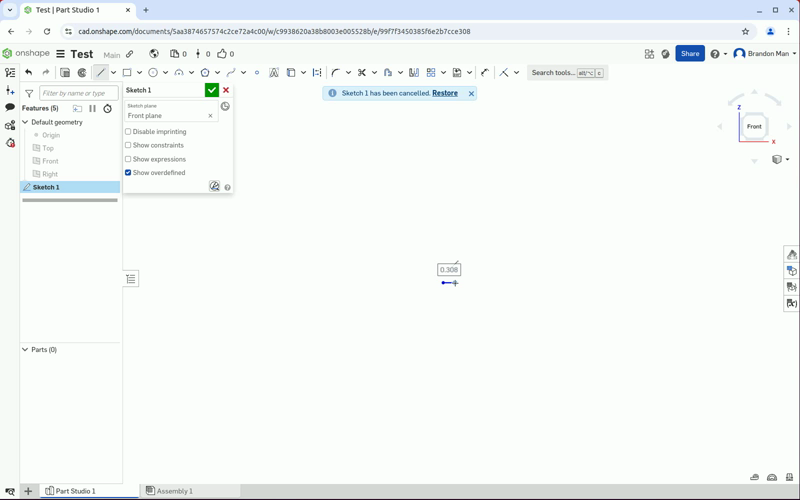
scroll(-6)
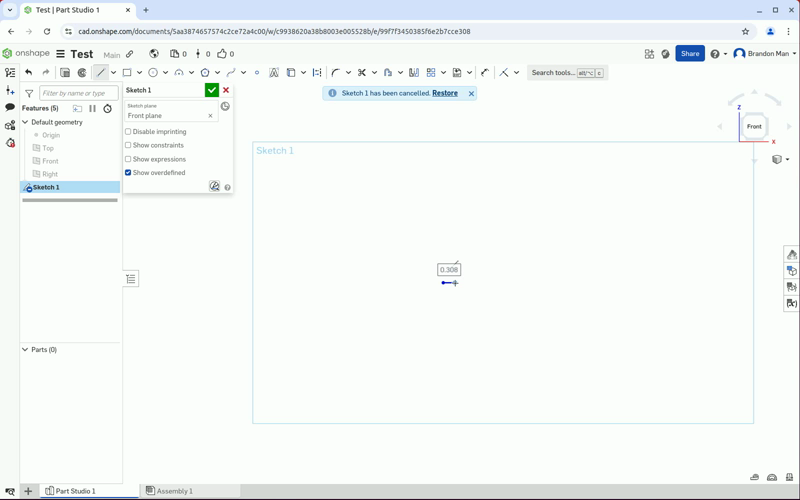
scroll(-6)
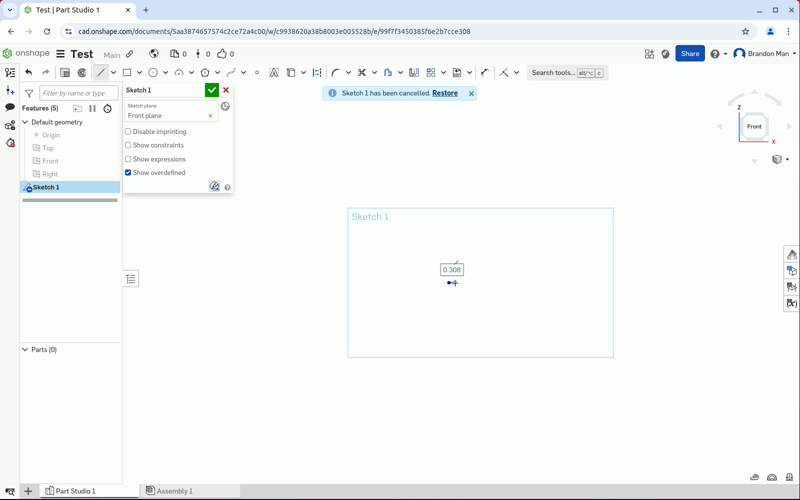
scroll(-6)
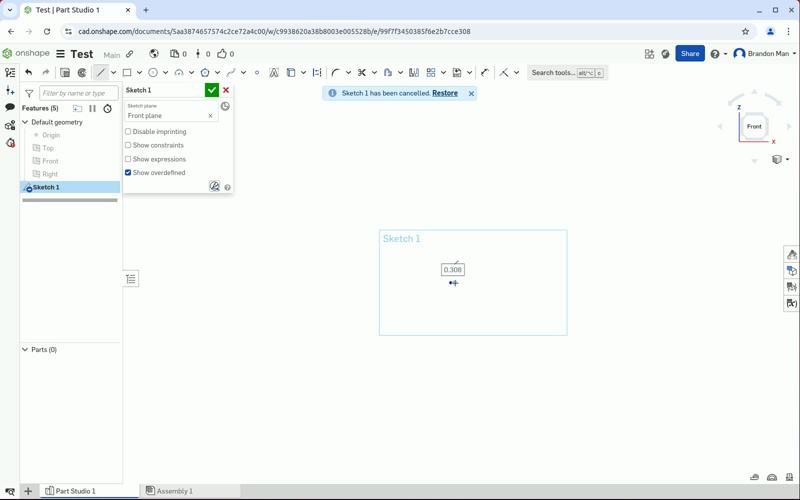
scroll(-6)
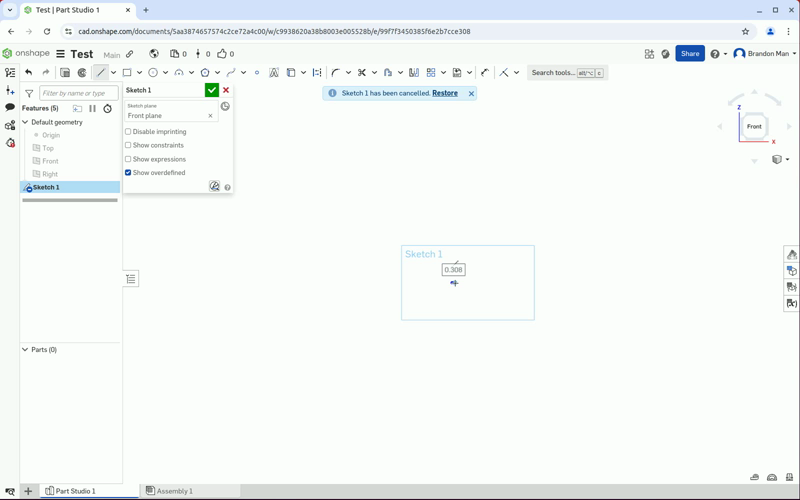
scroll(-6)
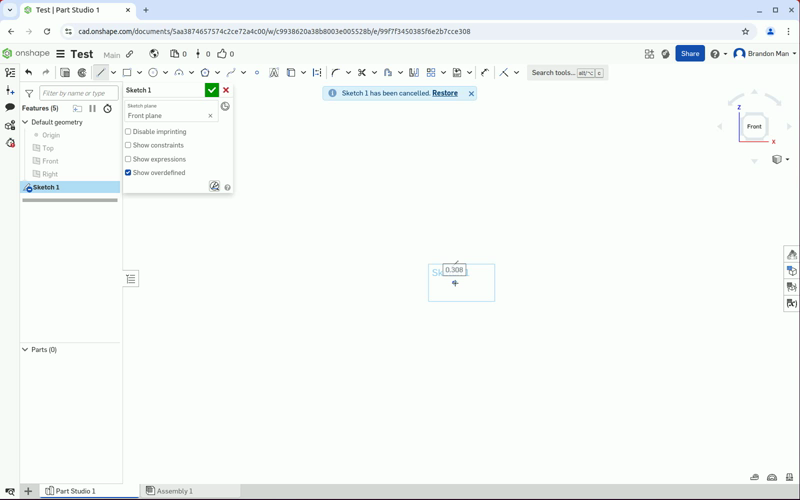
key_up(shift)
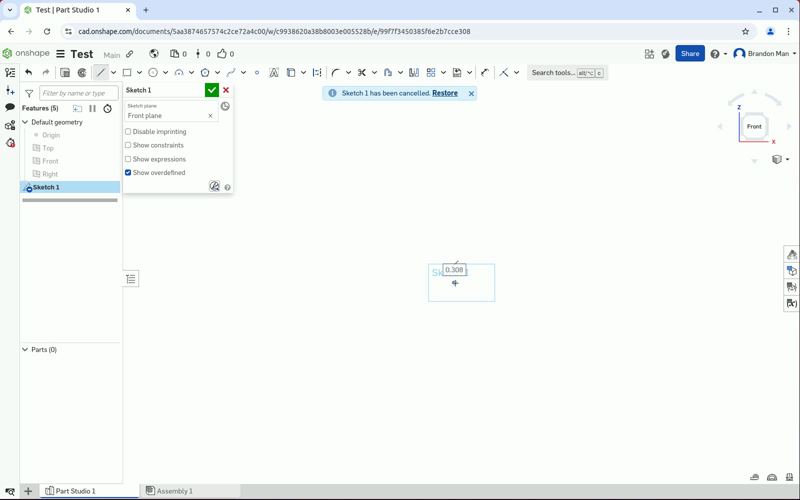
key(esc)
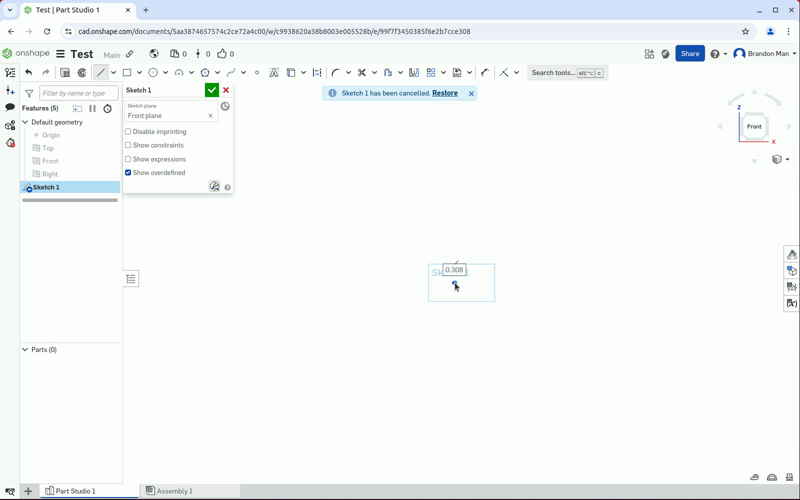
key(a)
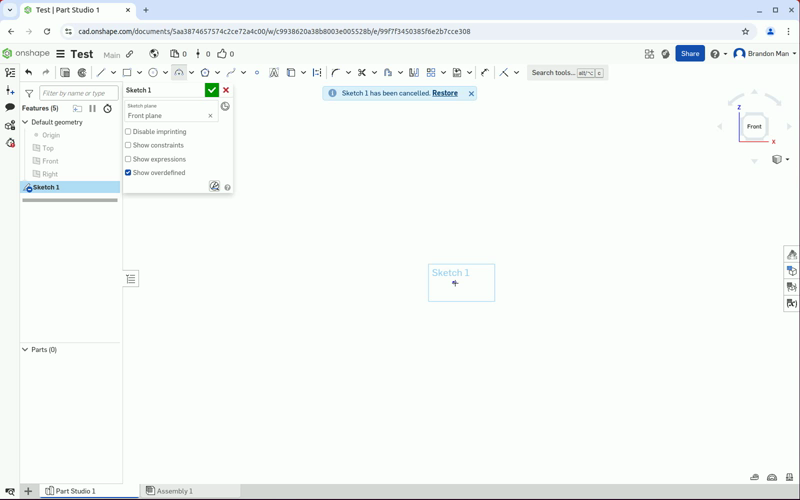
mouse_move(455, 282)
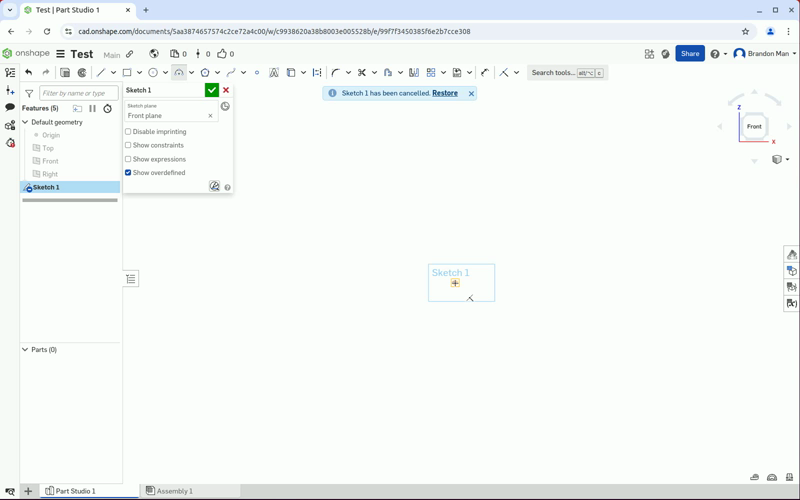
scroll(6)
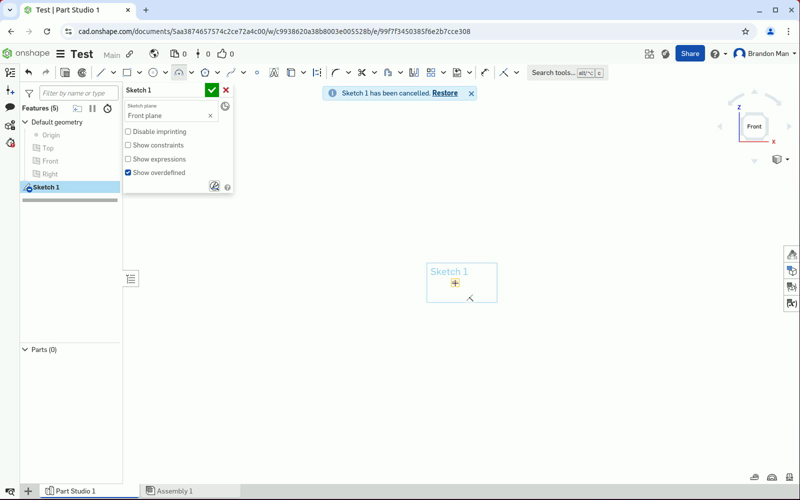
scroll(6)
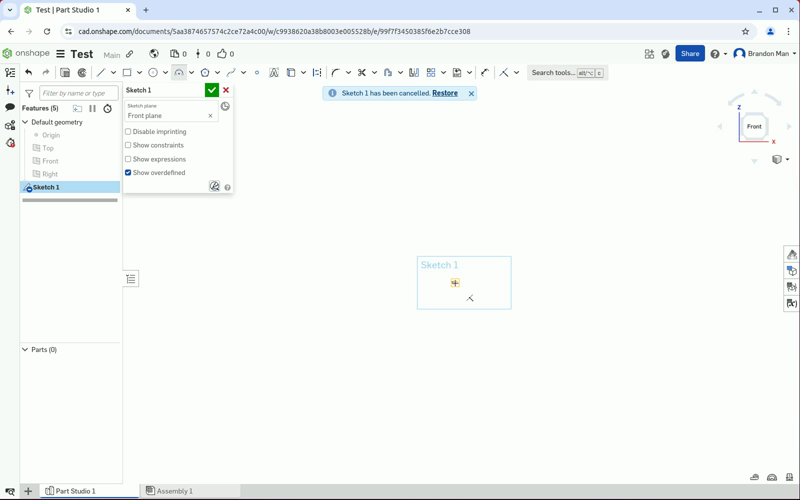
scroll(6)
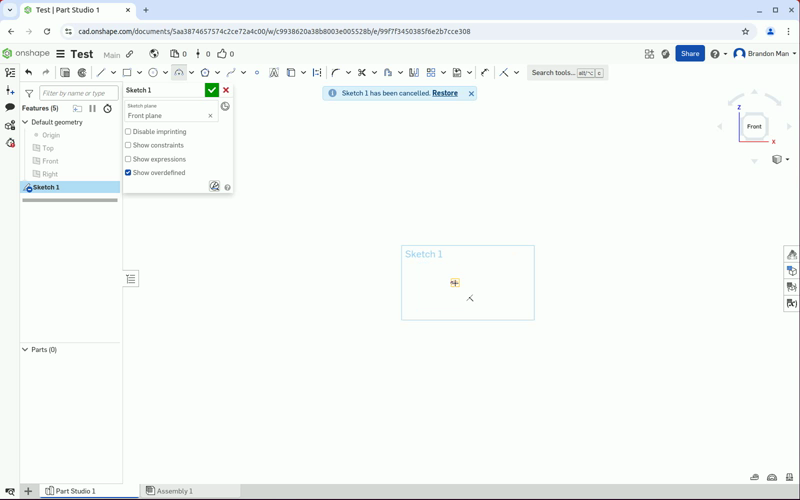
scroll(6)
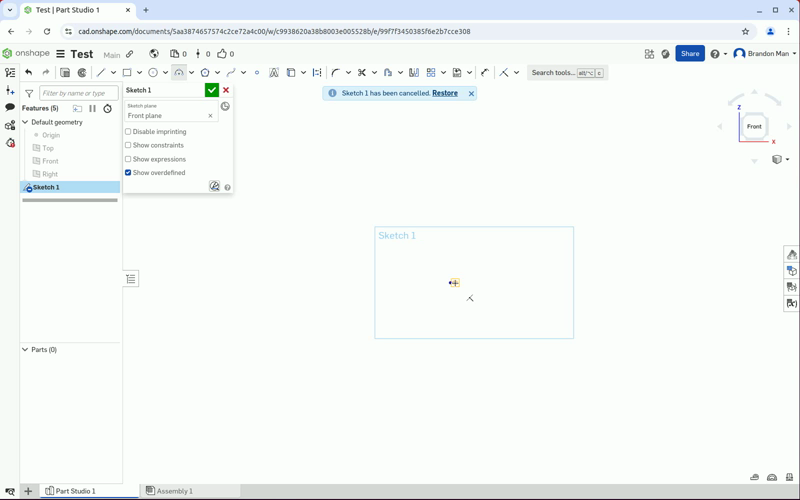
scroll(6)
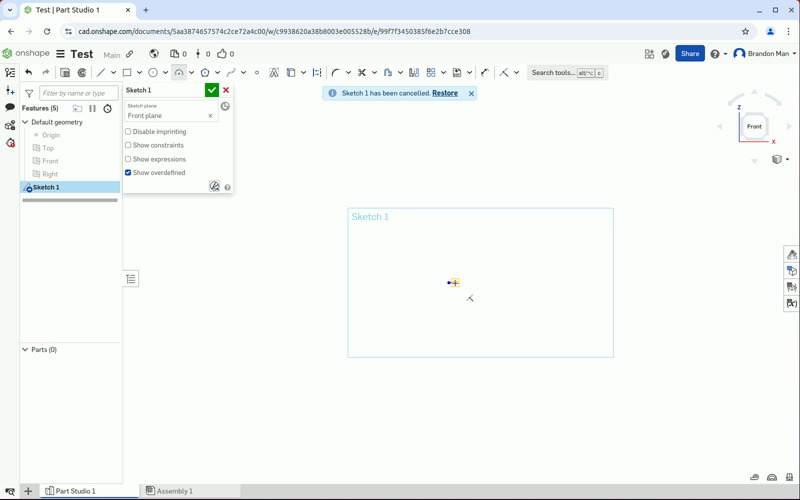
scroll(6)
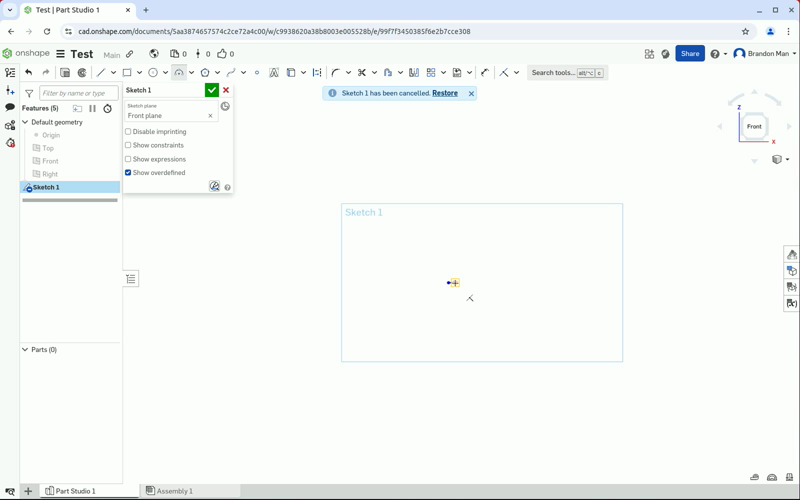
scroll(6)
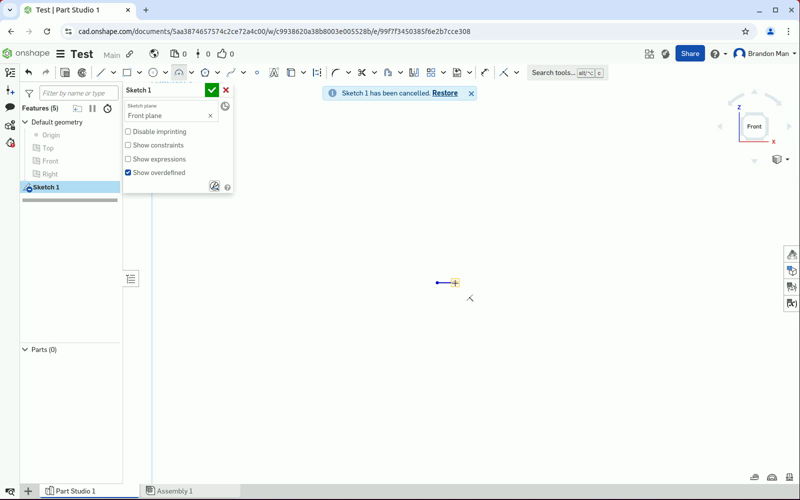
click(455, 282)
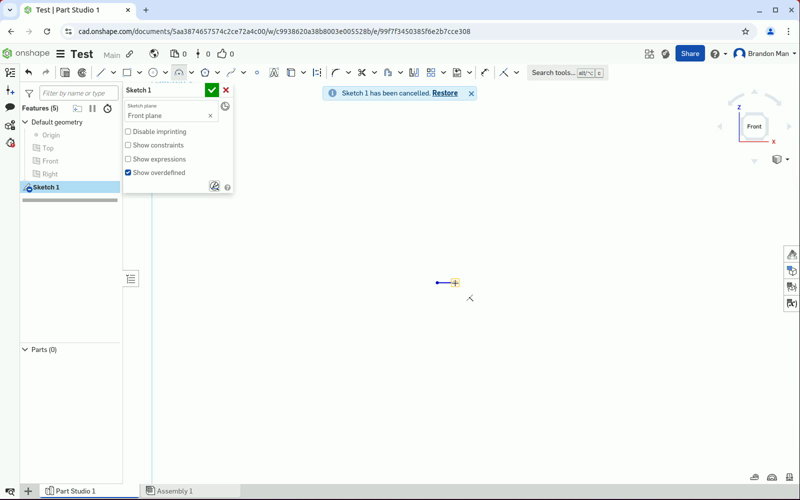
scroll(-6)
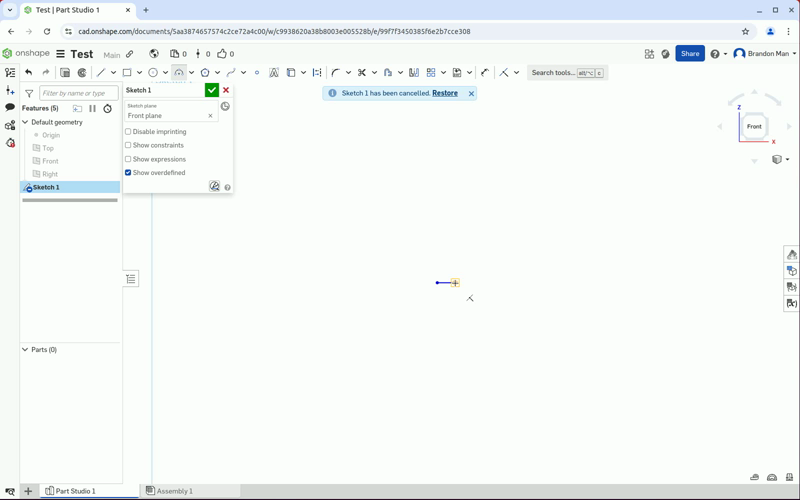
scroll(-6)
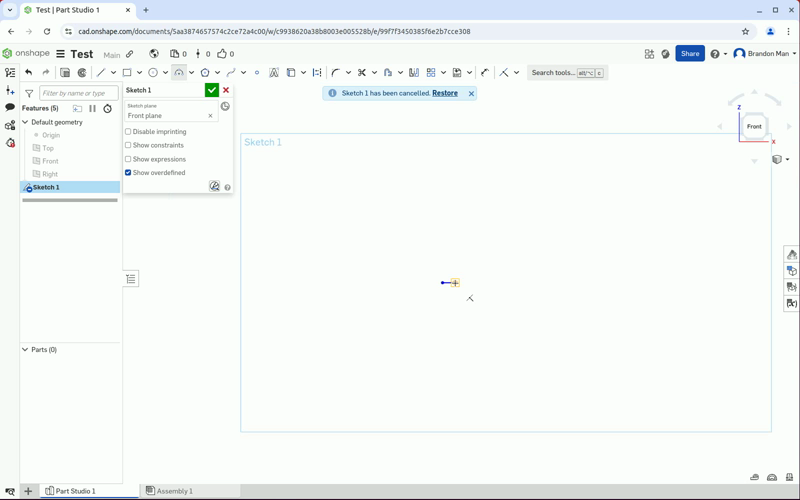
scroll(-6)
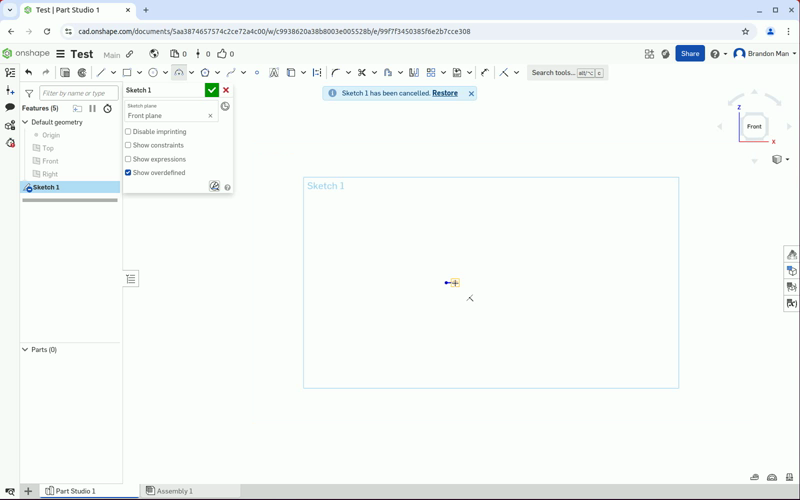
scroll(-6)
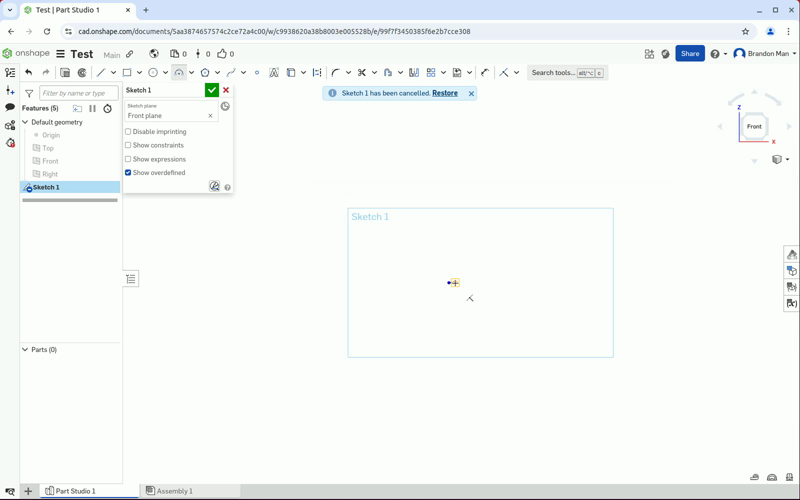
scroll(-6)
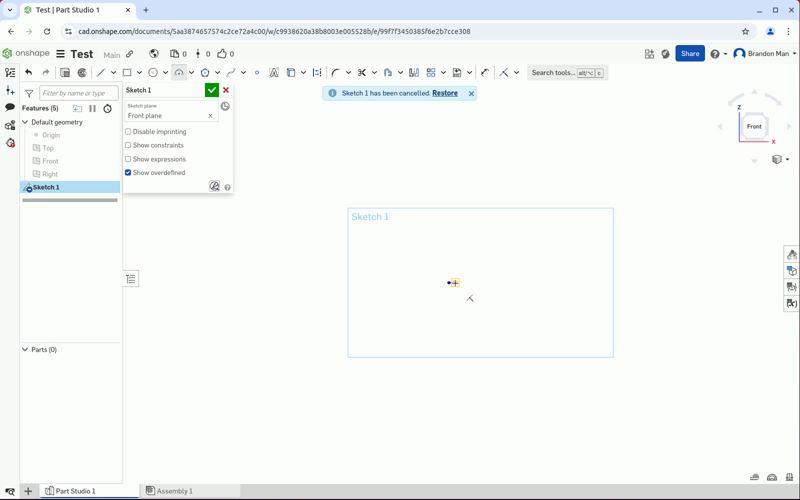
scroll(-6)
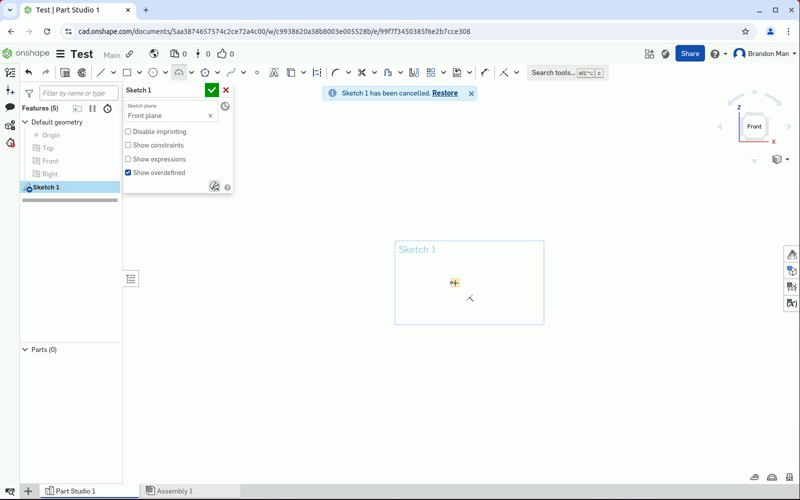
scroll(-6)
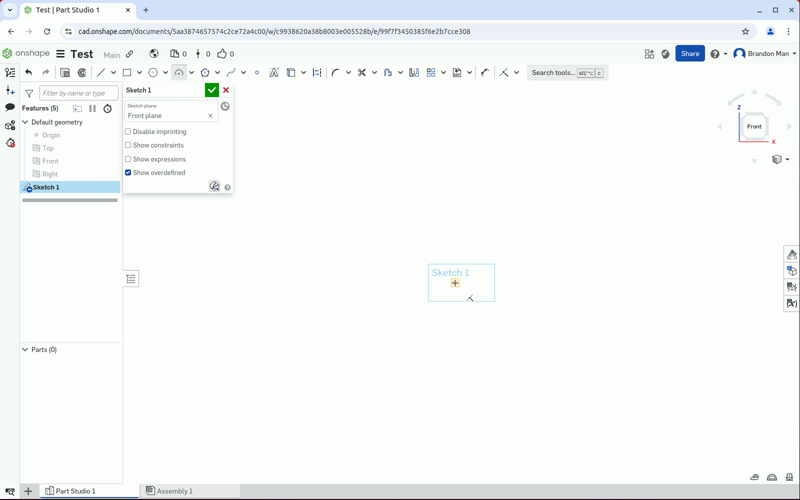
key_down(shift)
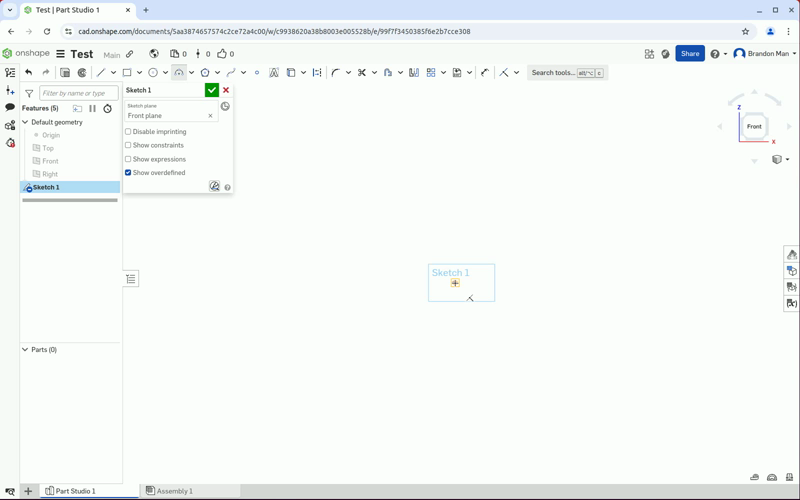
mouse_move(467, 282)
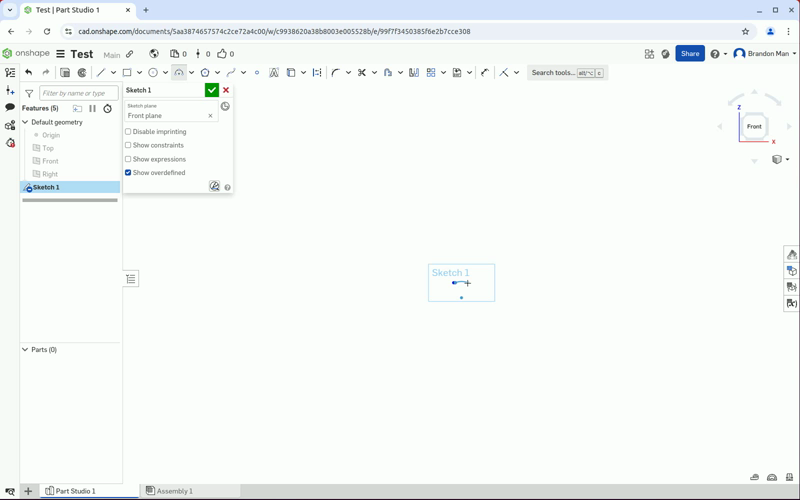
click(467, 282)
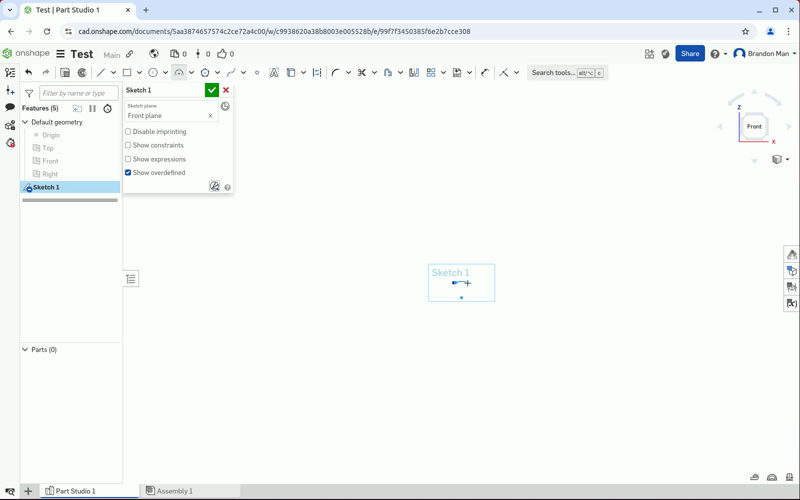
mouse_move(461, 276)
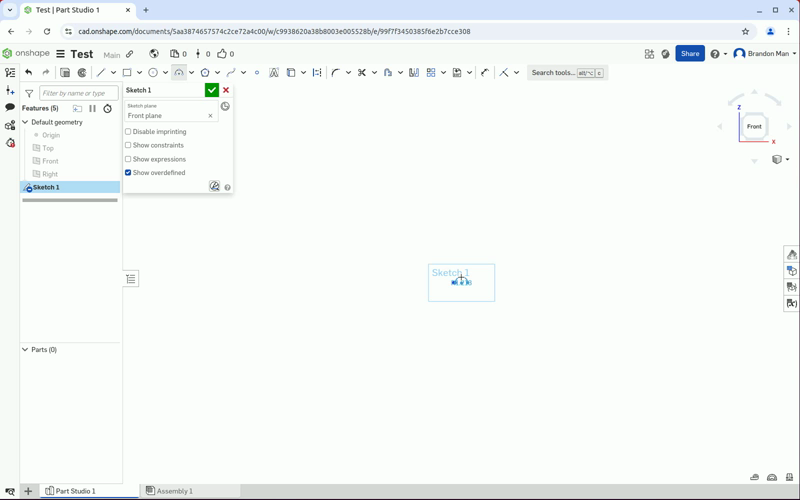
click(461, 276)
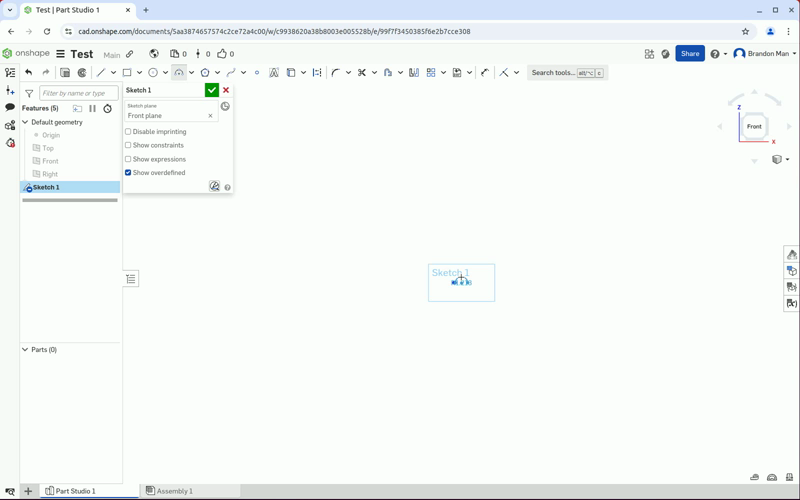
key_up(shift)
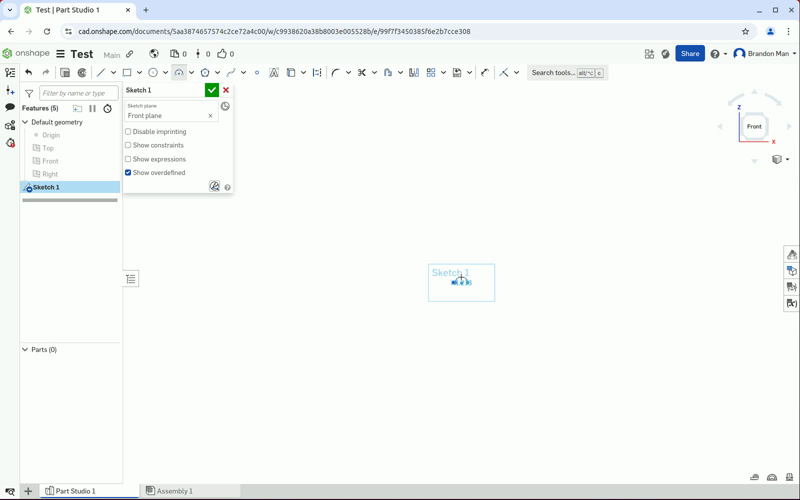
key(esc)
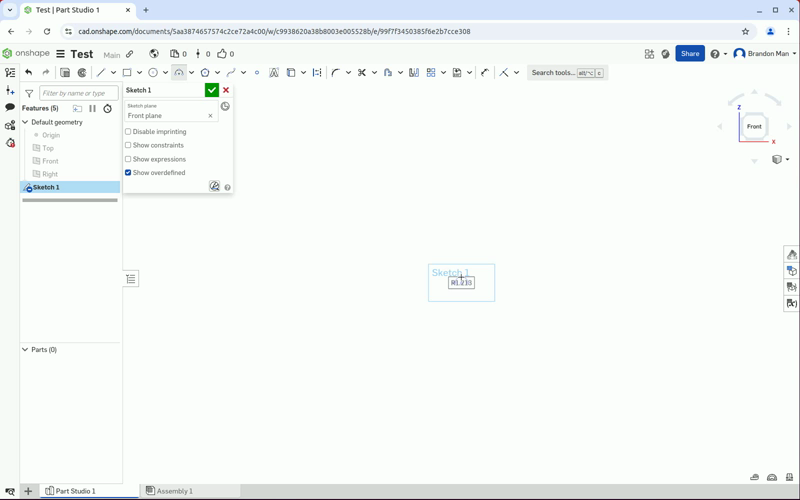
key(l)
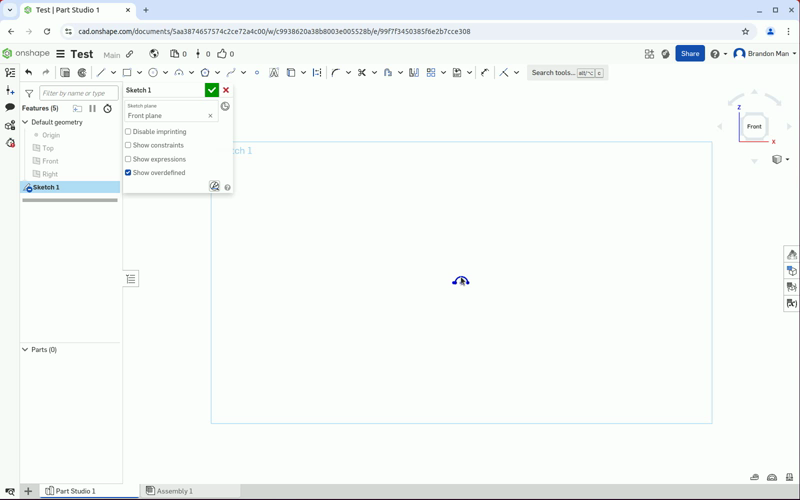
mouse_move(467, 282)
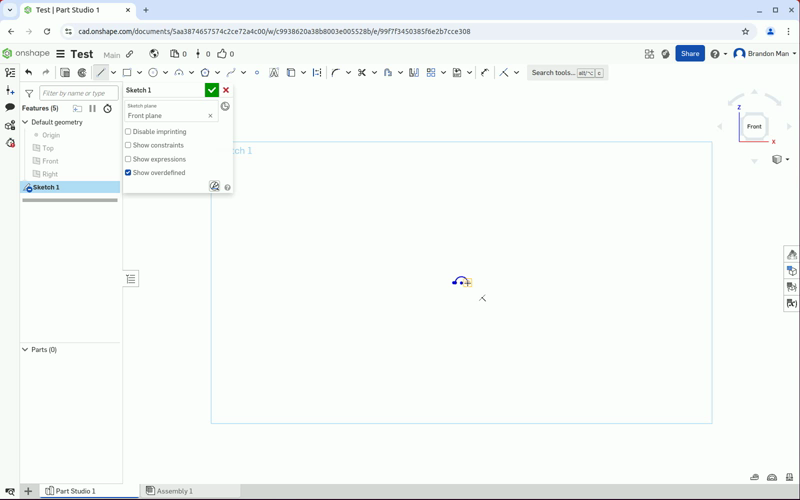
click(467, 282)
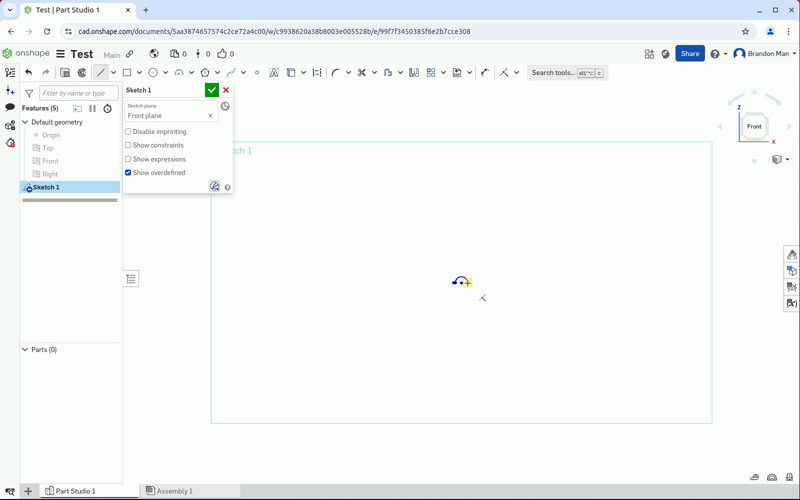
key_down(shift)
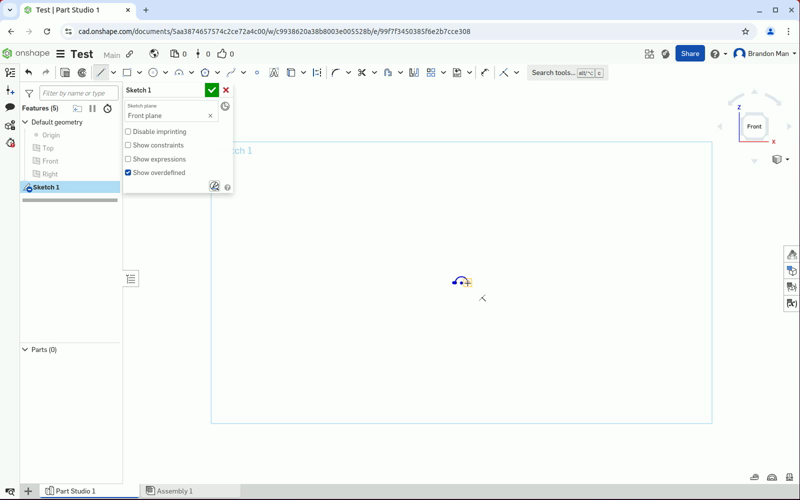
mouse_move(497, 282)
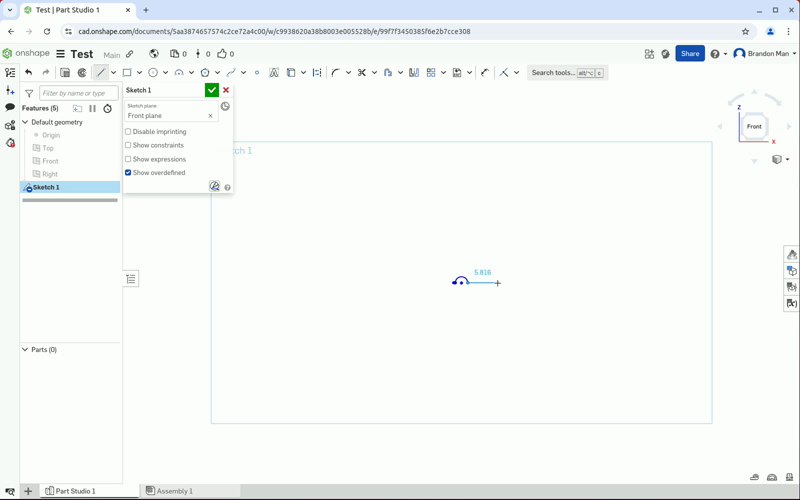
mouse_move(468, 282)
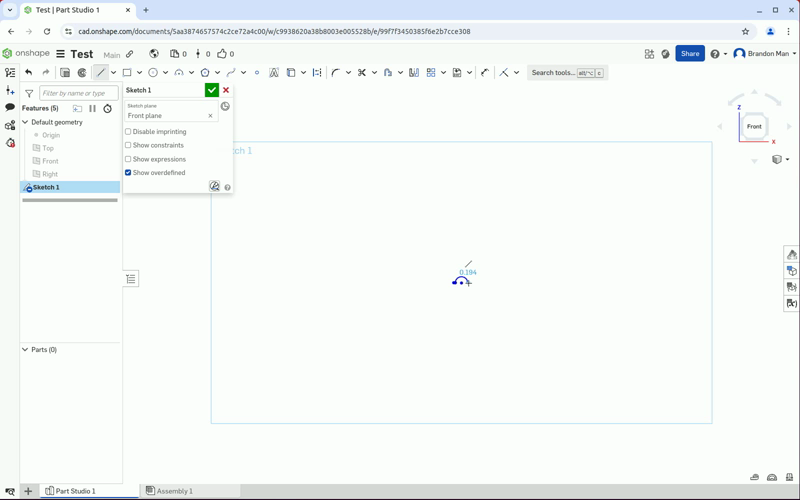
scroll(6)
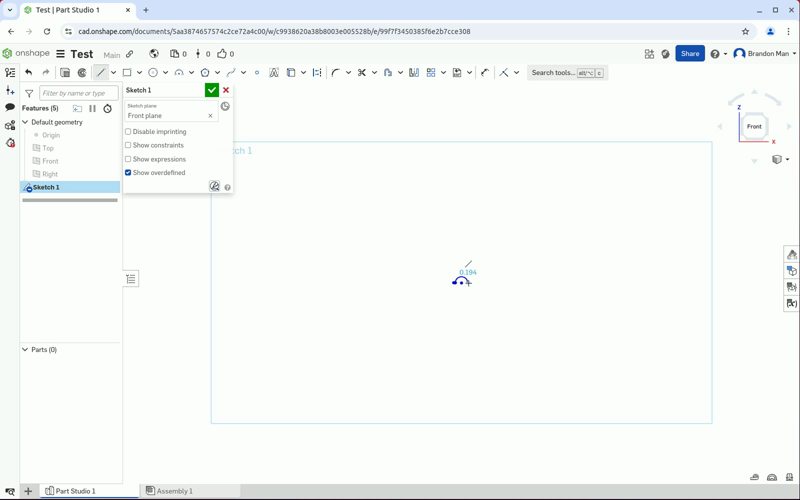
scroll(6)
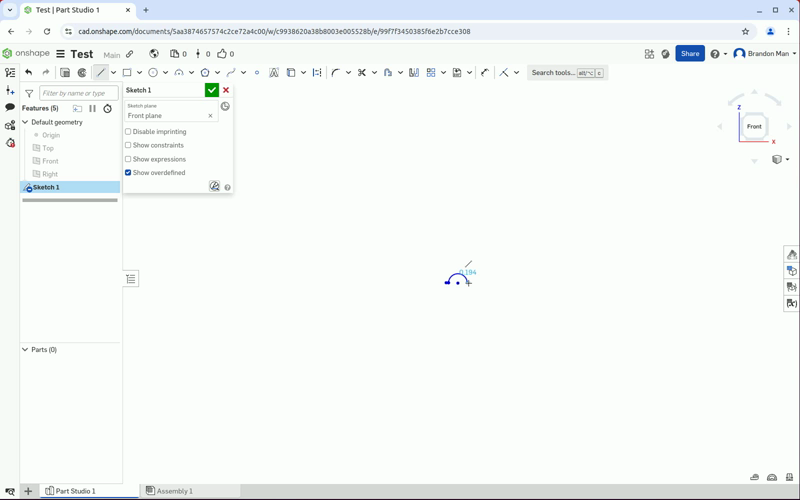
scroll(6)
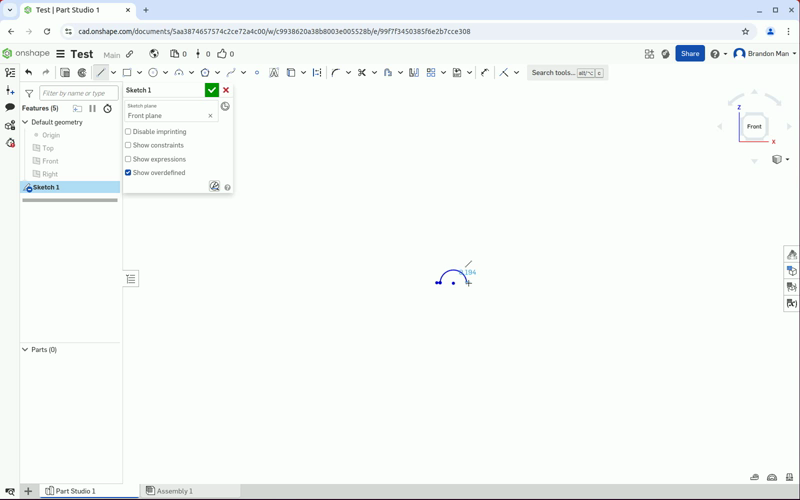
scroll(6)
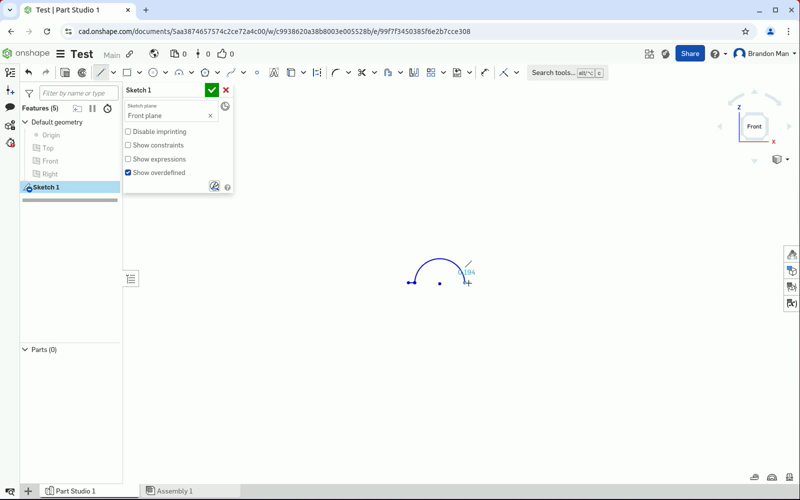
scroll(6)
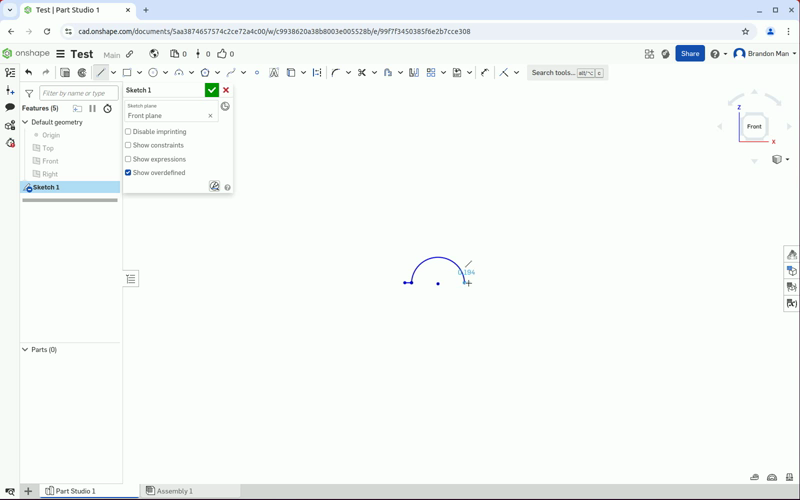
scroll(6)
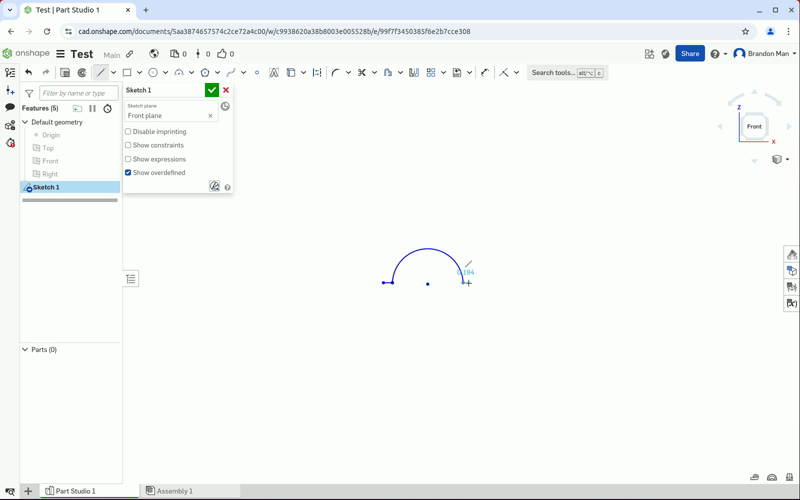
scroll(6)
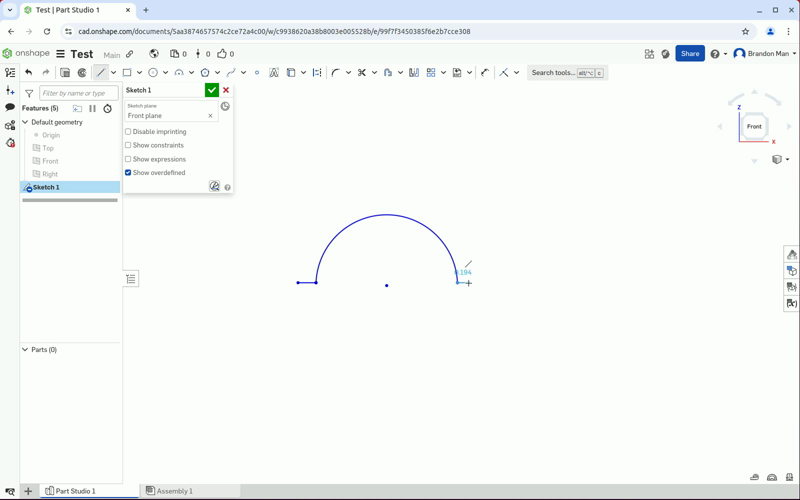
click(468, 282)
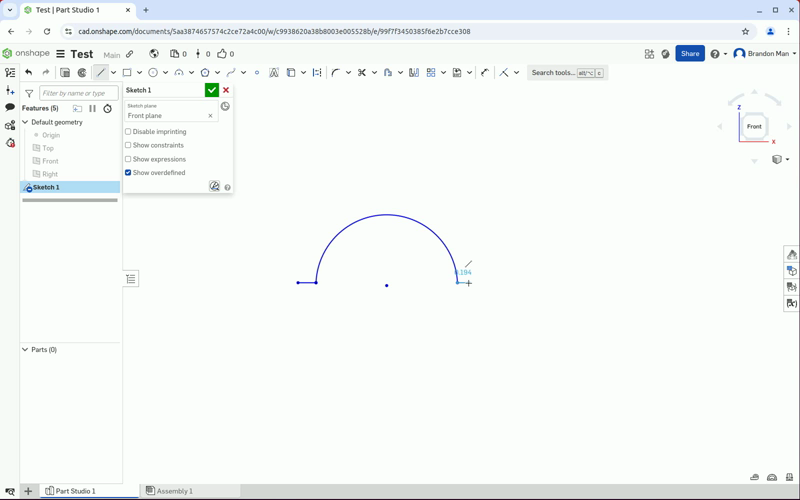
scroll(-6)
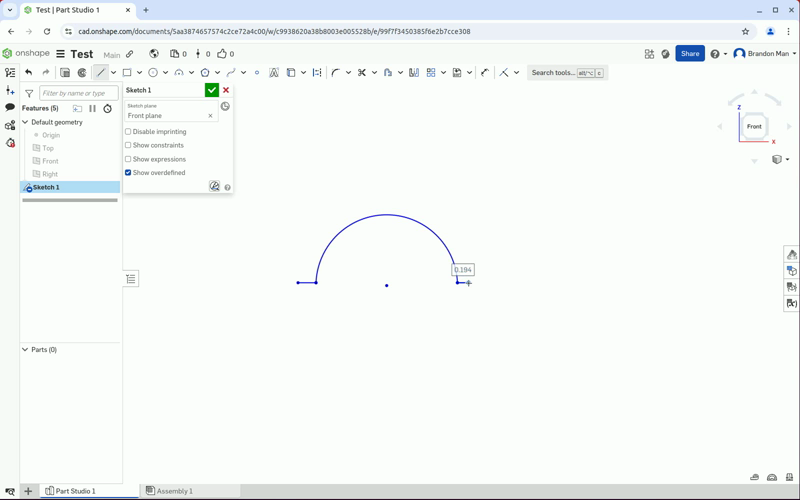
scroll(-6)
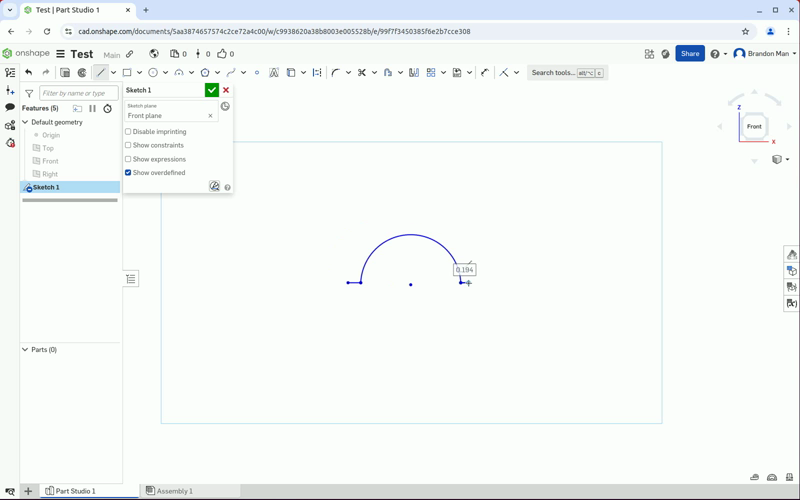
scroll(-6)
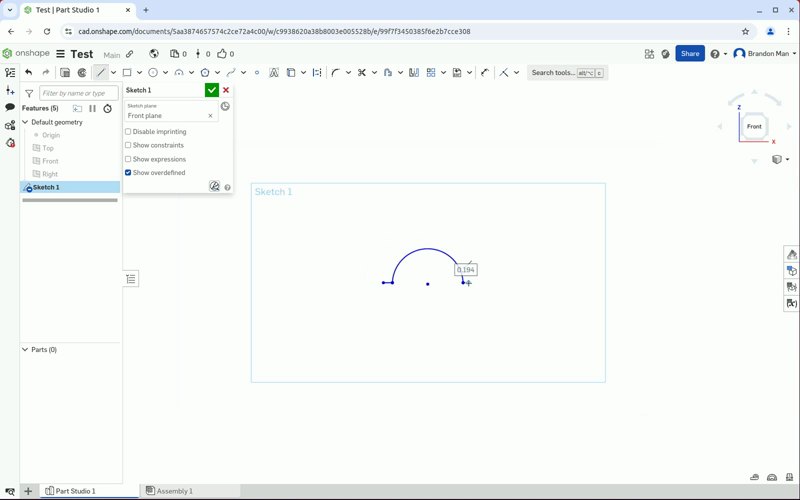
scroll(-6)
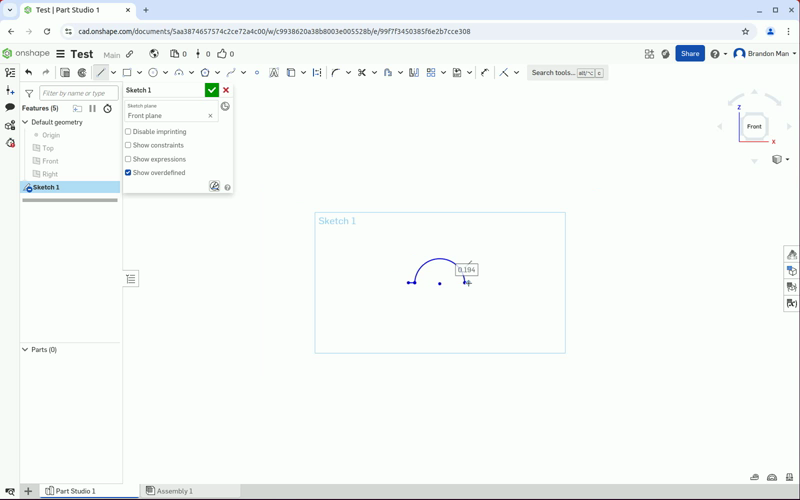
scroll(-6)
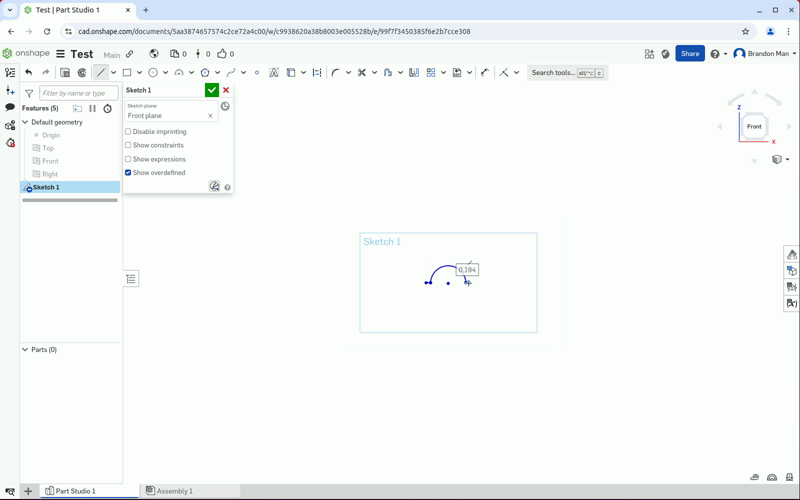
scroll(-6)
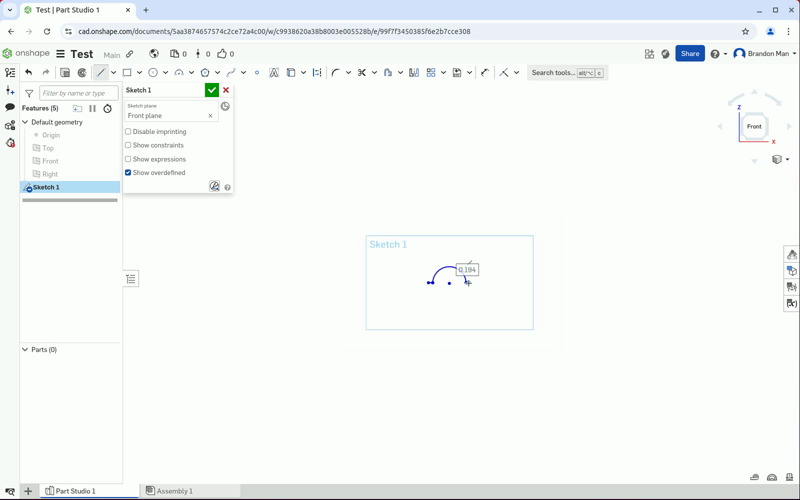
scroll(-6)
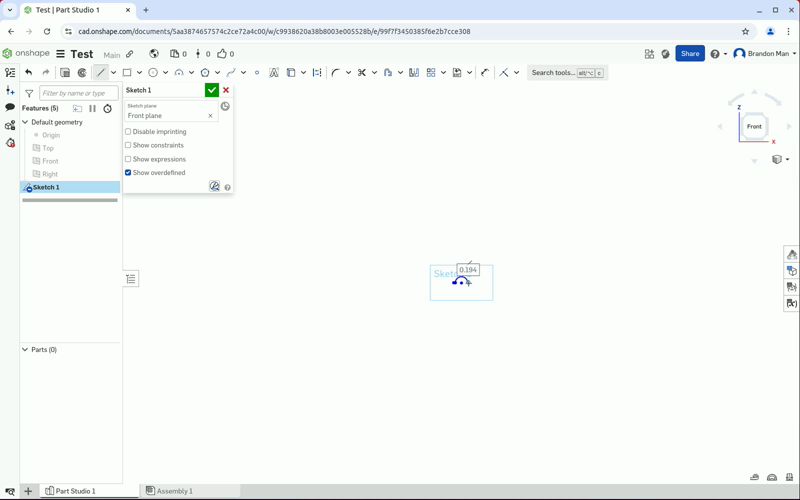
key_up(shift)
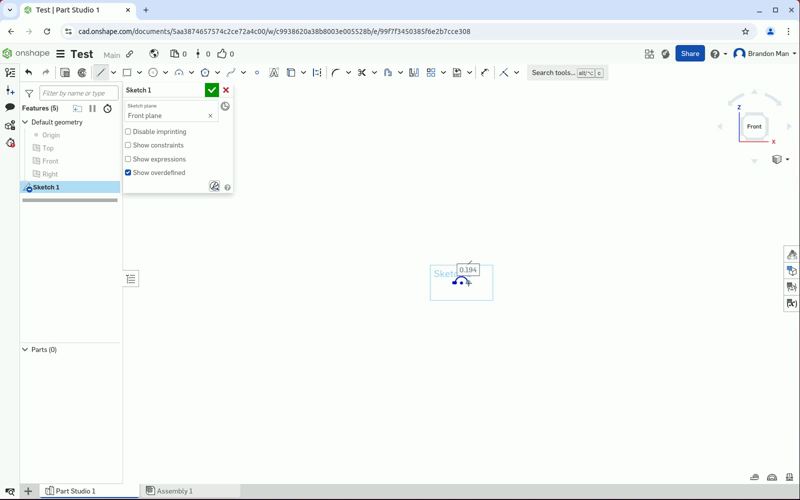
key(esc)
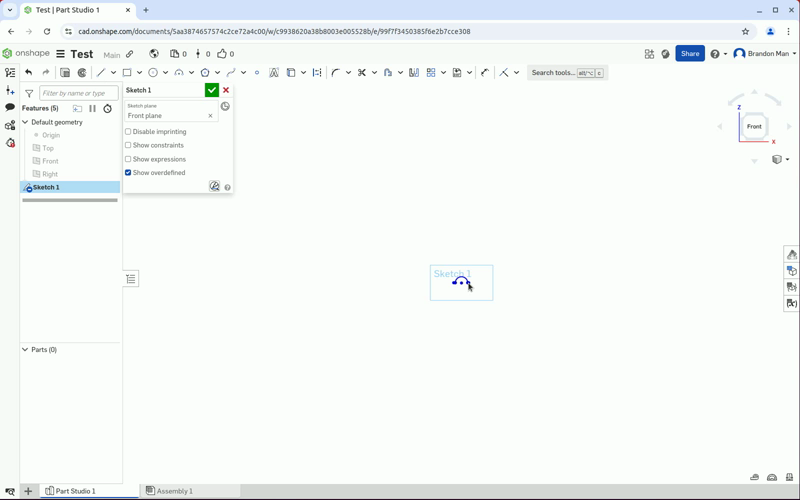
key(a)
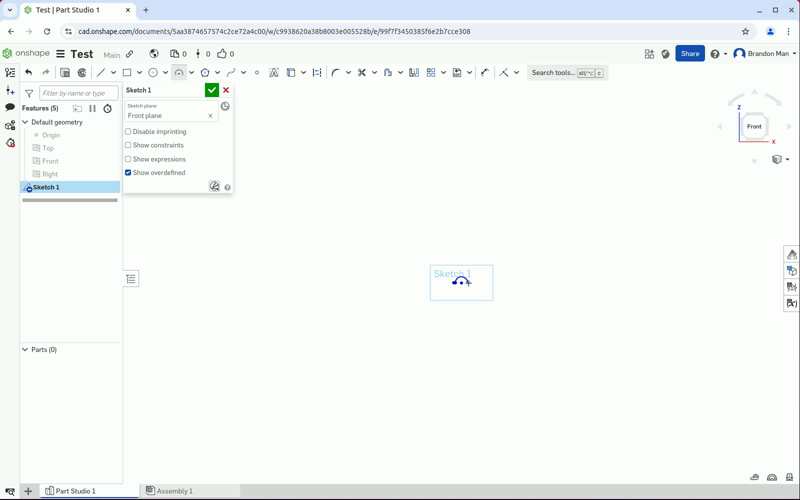
mouse_move(468, 282)
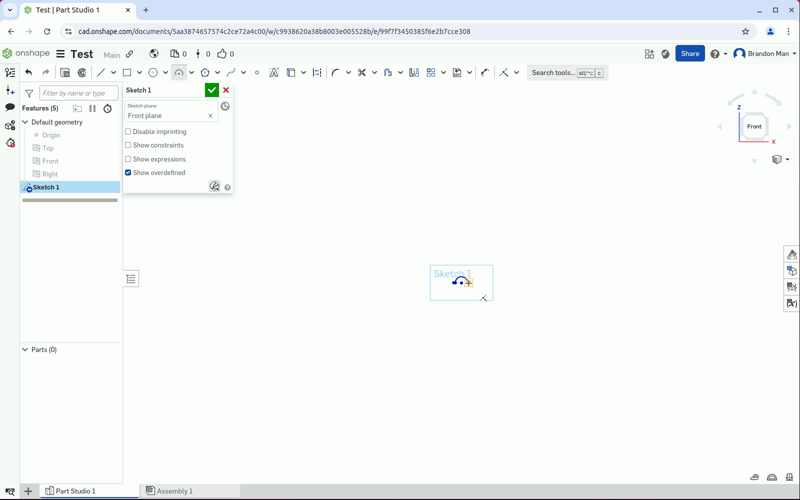
scroll(6)
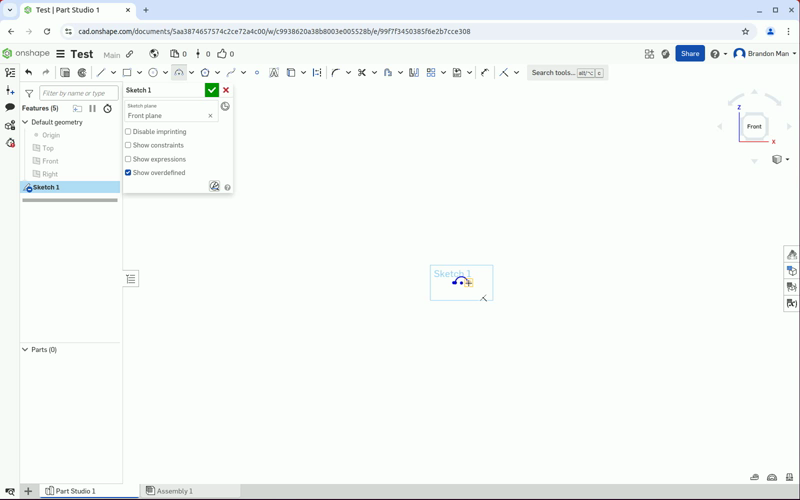
scroll(6)
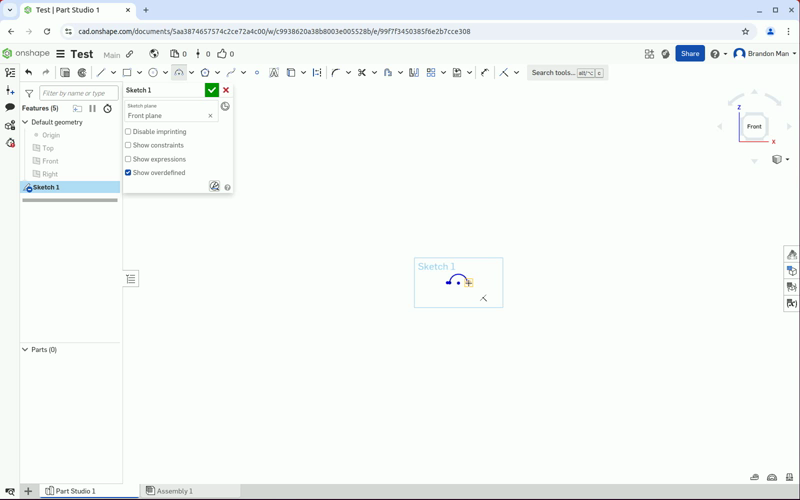
scroll(6)
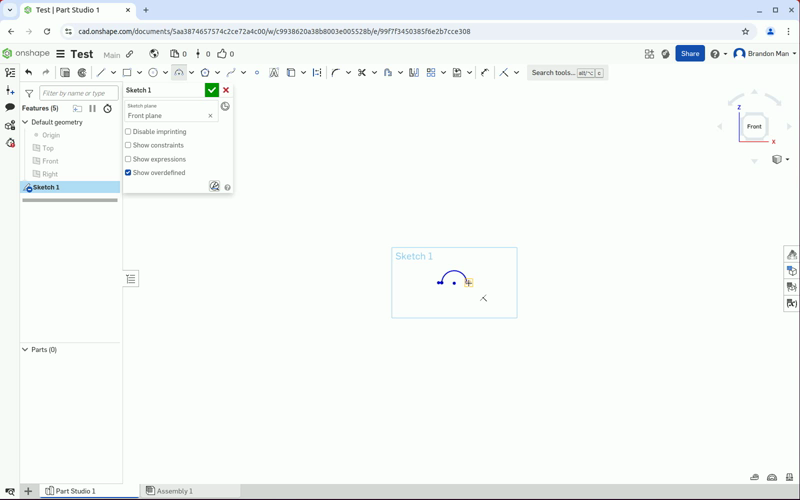
scroll(6)
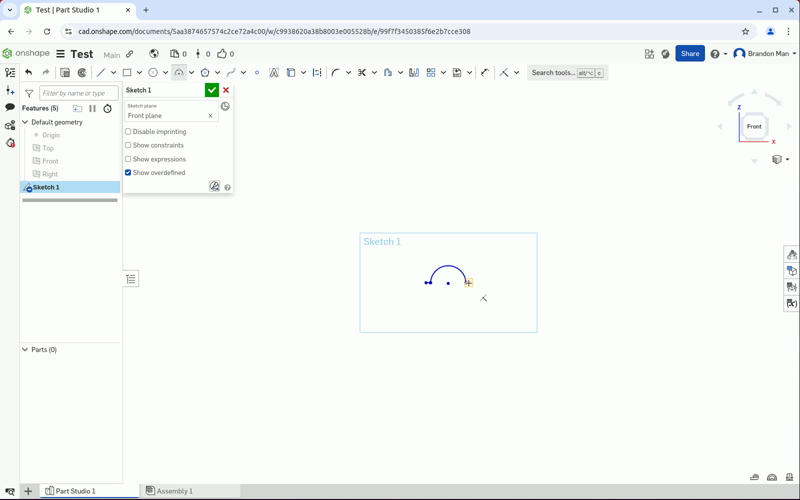
scroll(6)
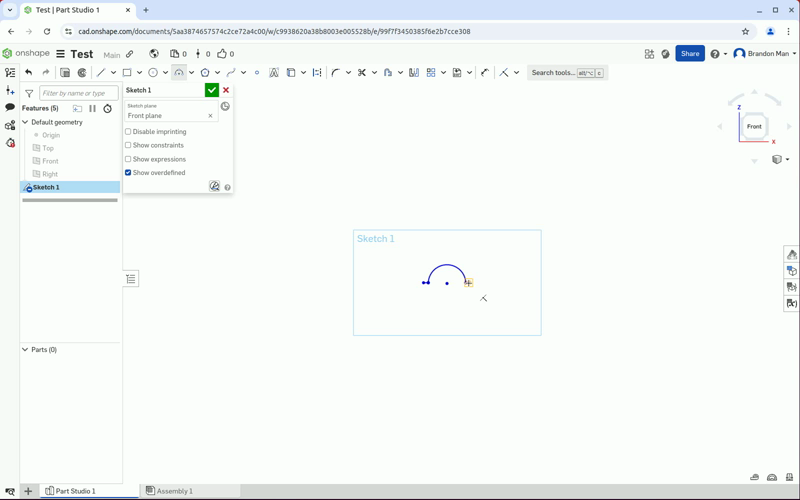
scroll(6)
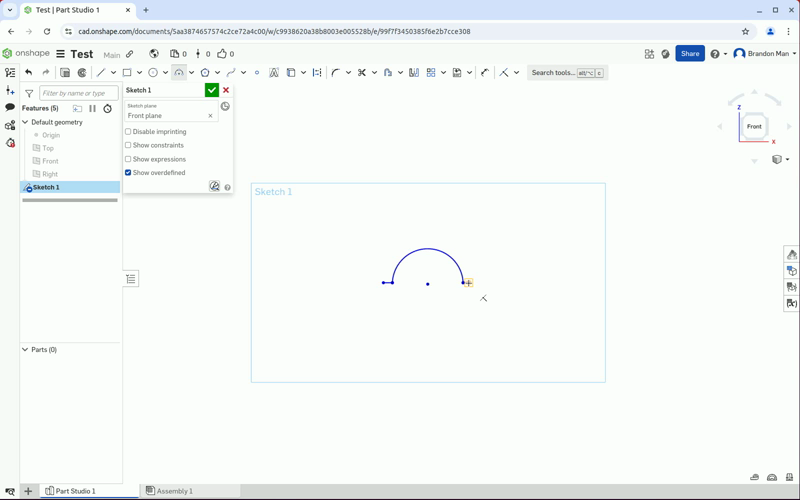
scroll(6)
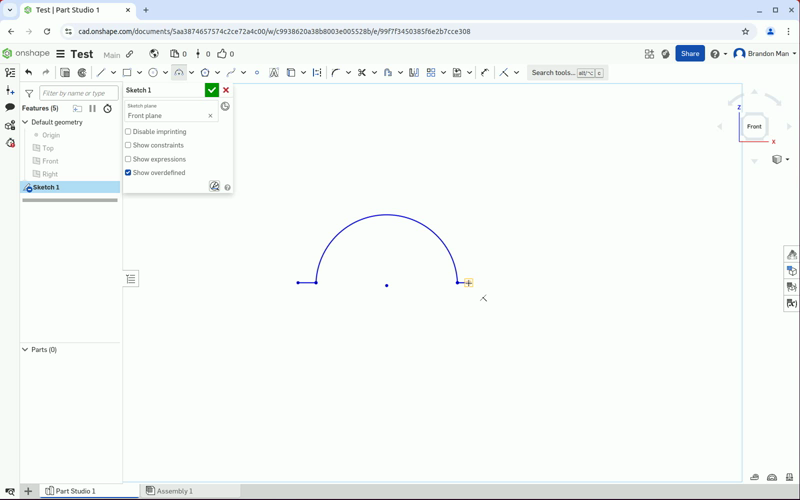
click(468, 282)
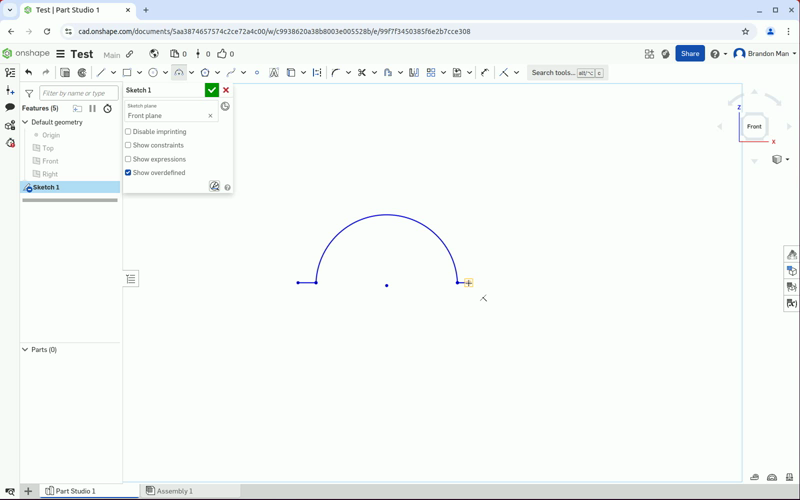
scroll(-6)
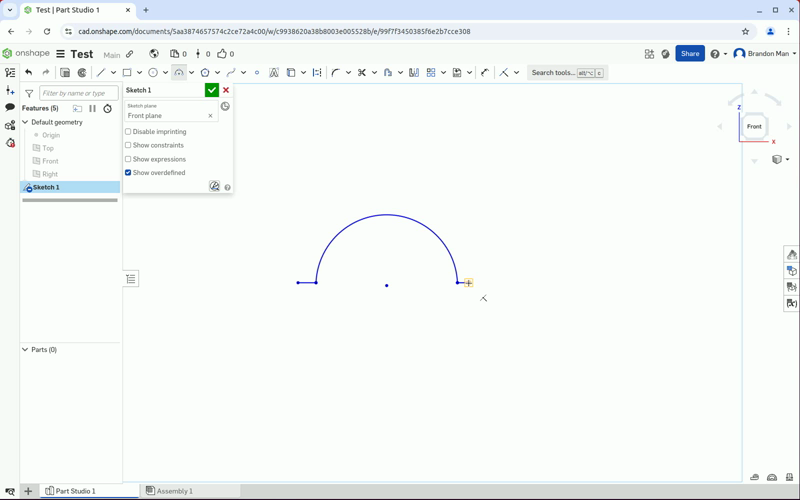
scroll(-6)
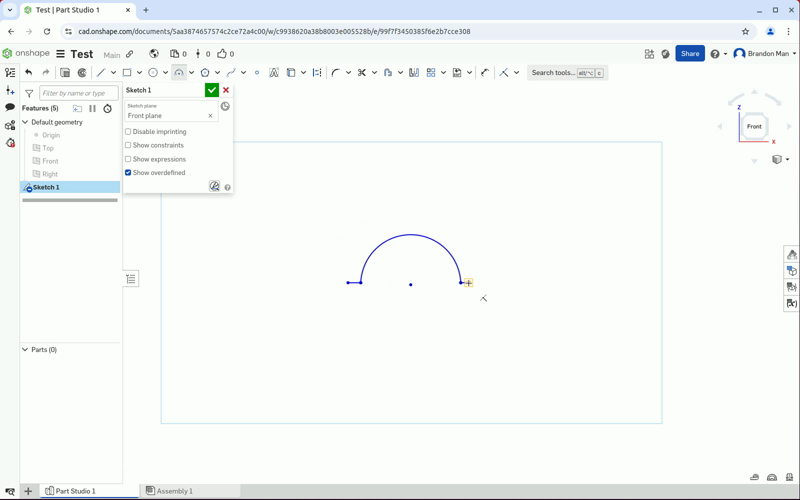
scroll(-6)
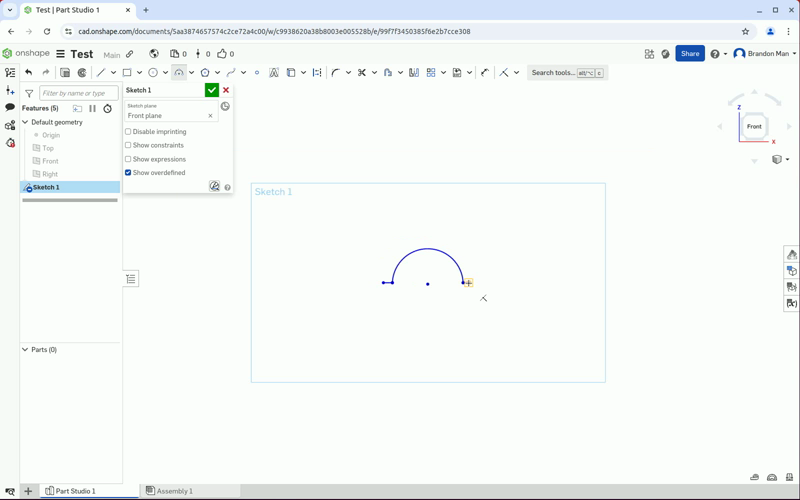
scroll(-6)
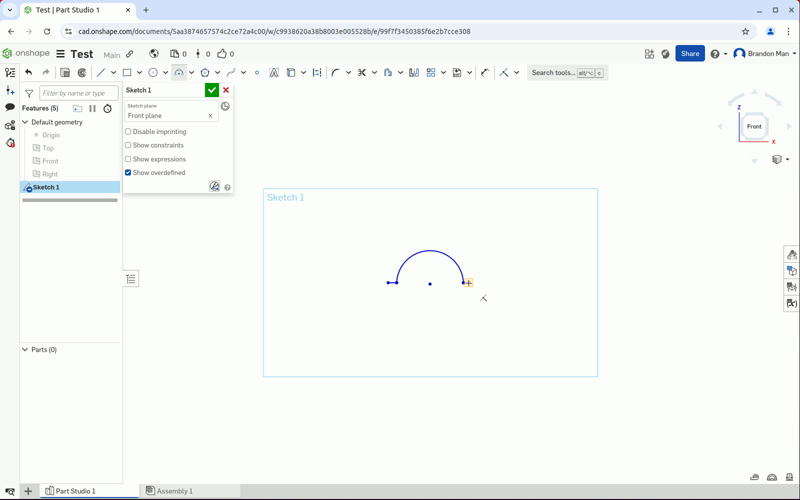
scroll(-6)
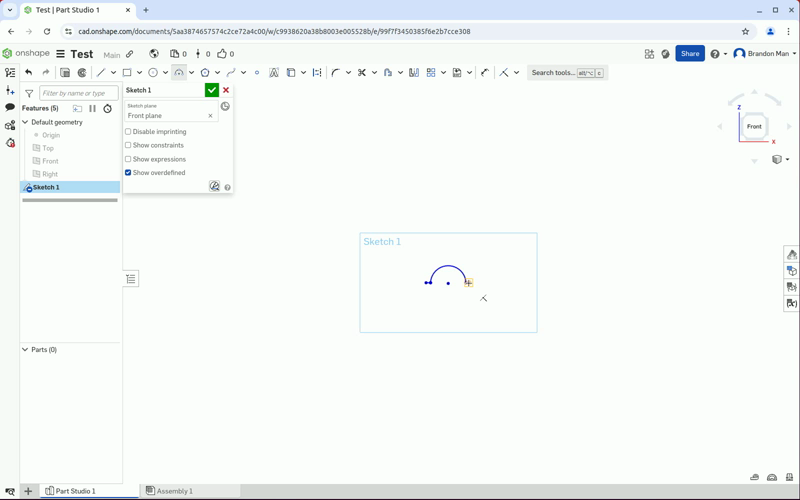
scroll(-6)
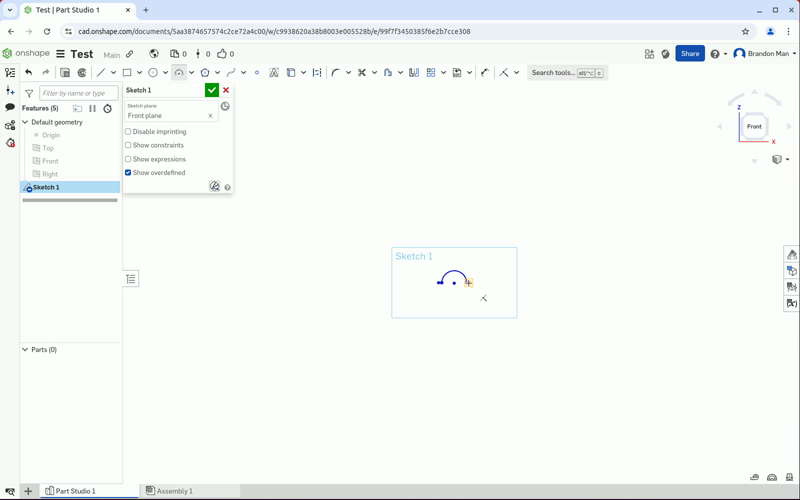
scroll(-6)
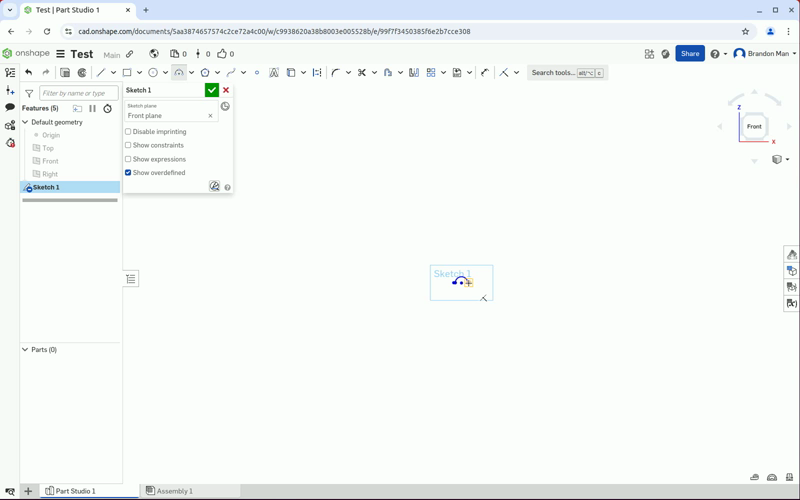
mouse_move(453, 282)
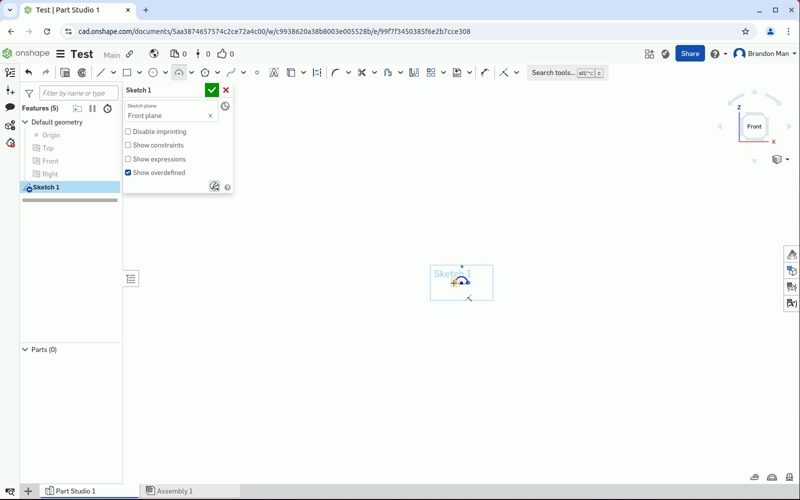
scroll(6)
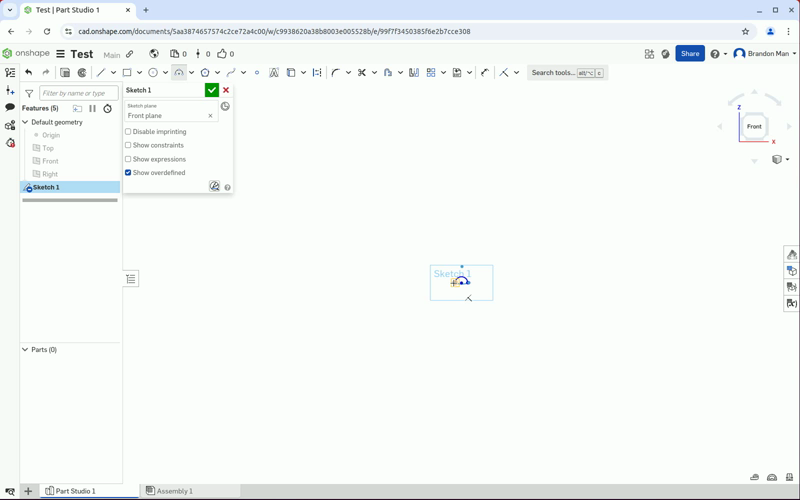
scroll(6)
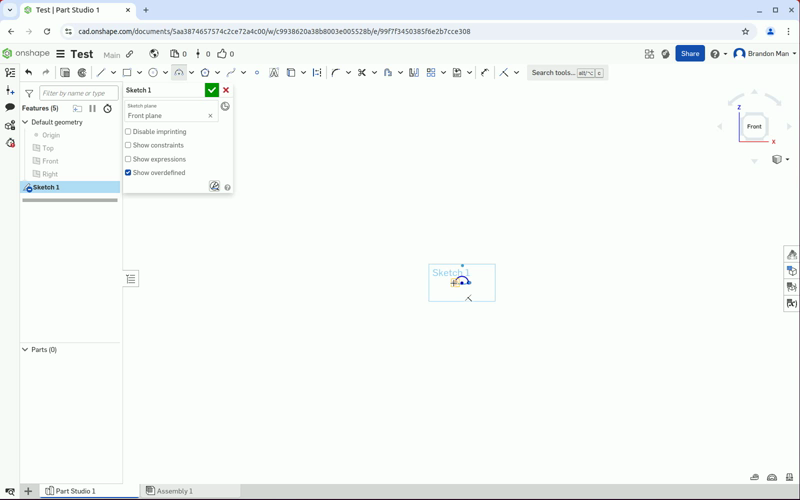
scroll(6)
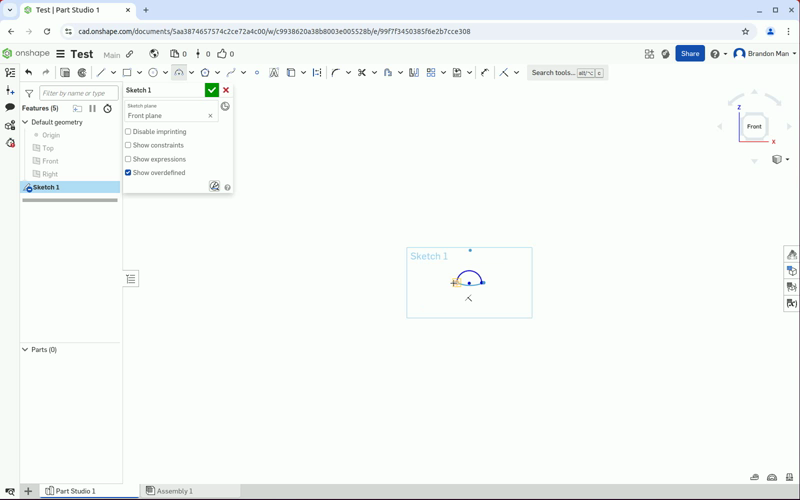
scroll(6)
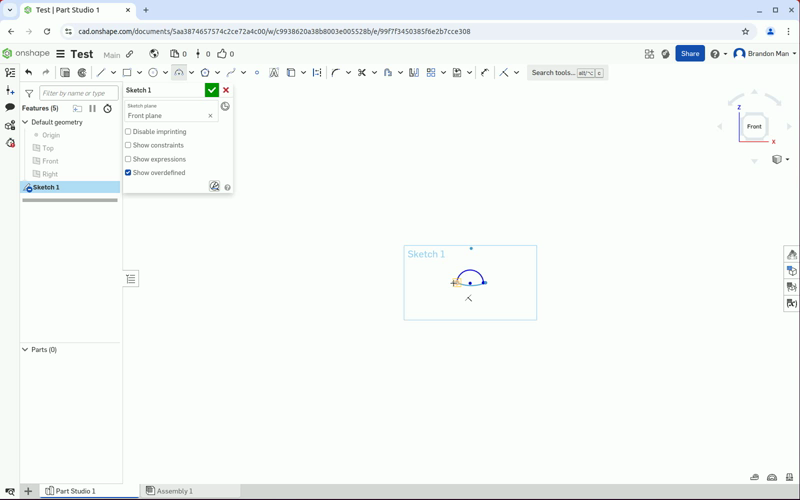
scroll(6)
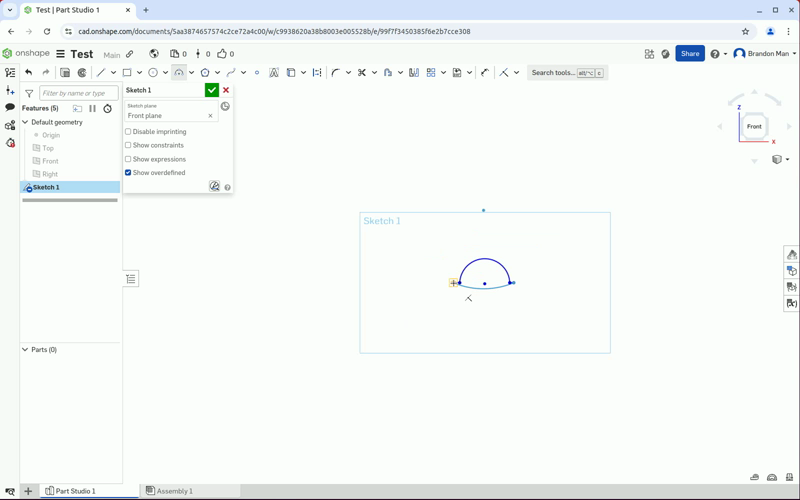
scroll(6)
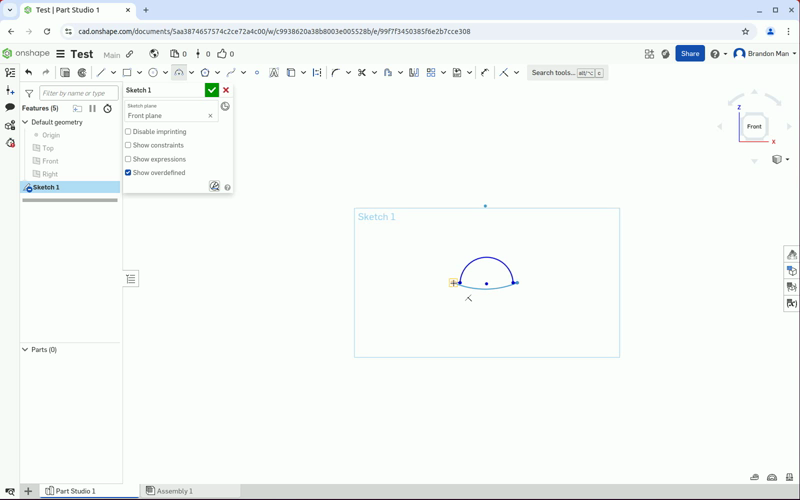
scroll(6)
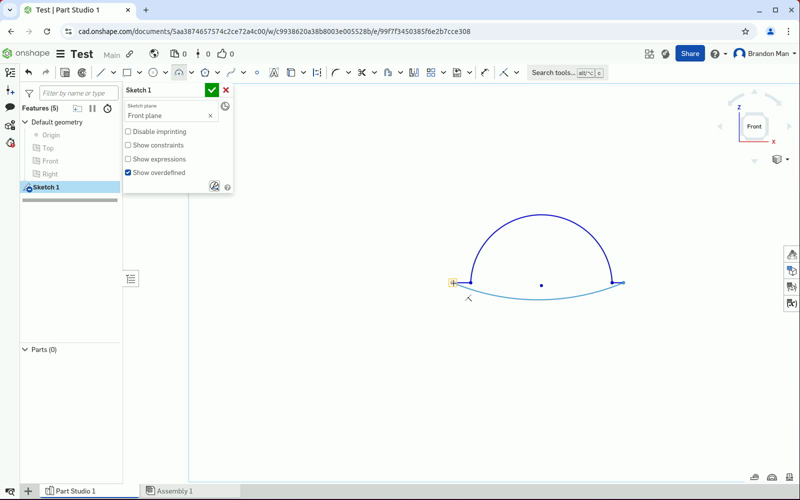
click(453, 282)
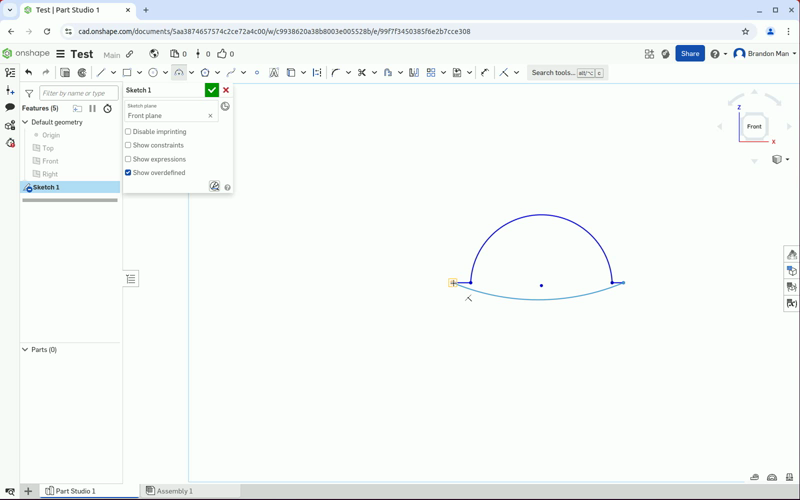
scroll(-6)
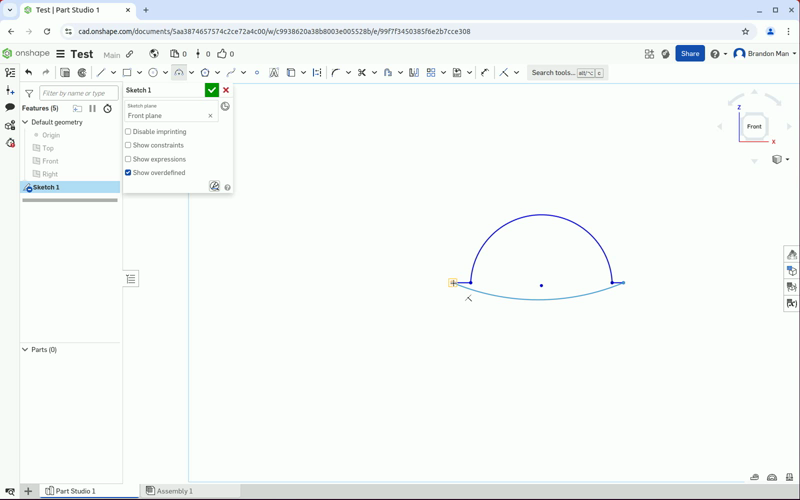
scroll(-6)
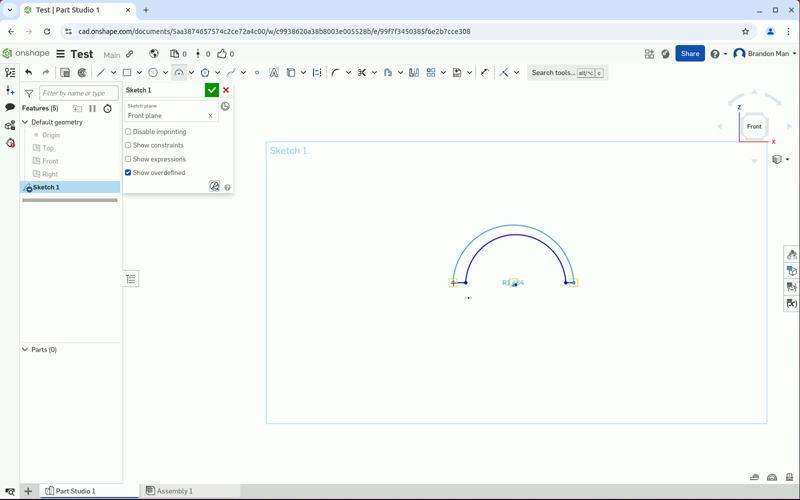
scroll(-6)
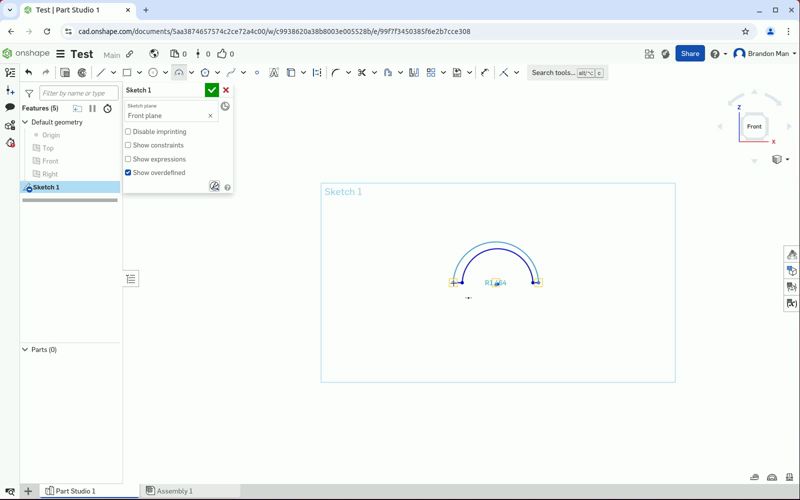
scroll(-6)
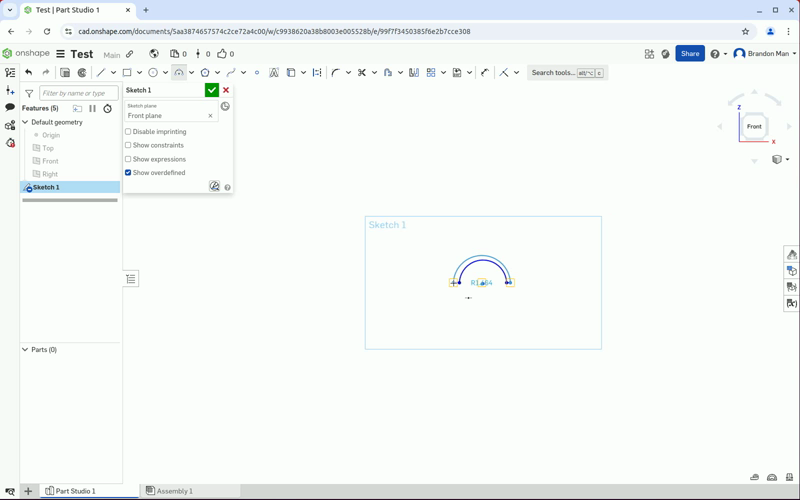
scroll(-6)
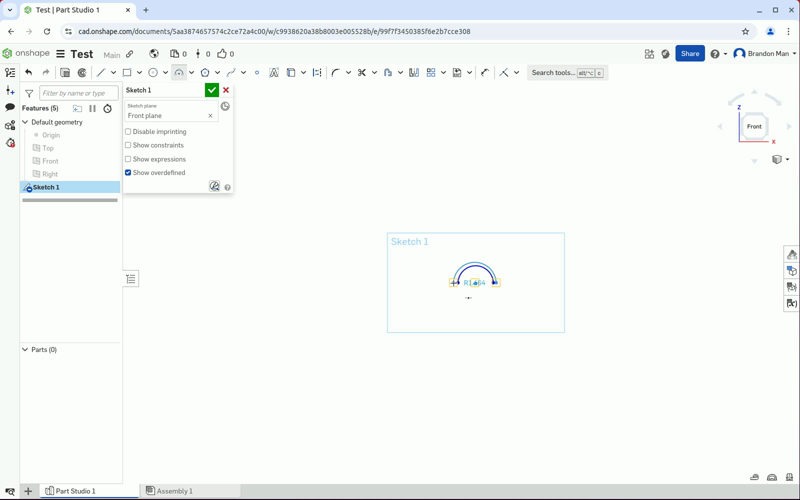
scroll(-6)
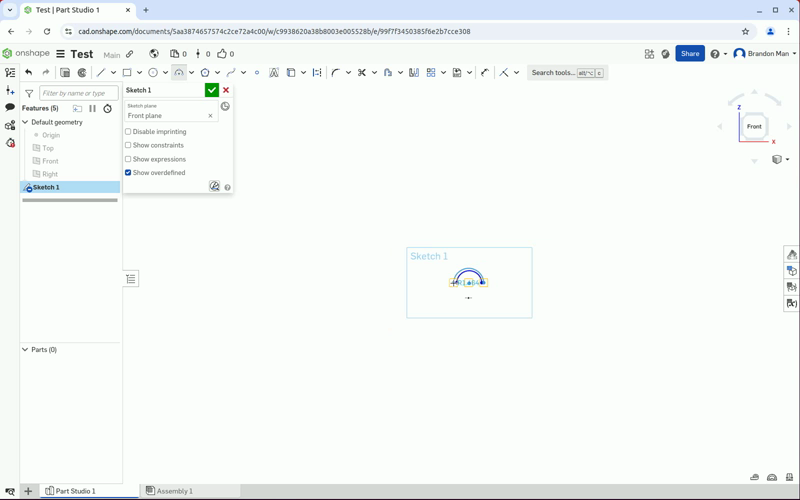
scroll(-6)
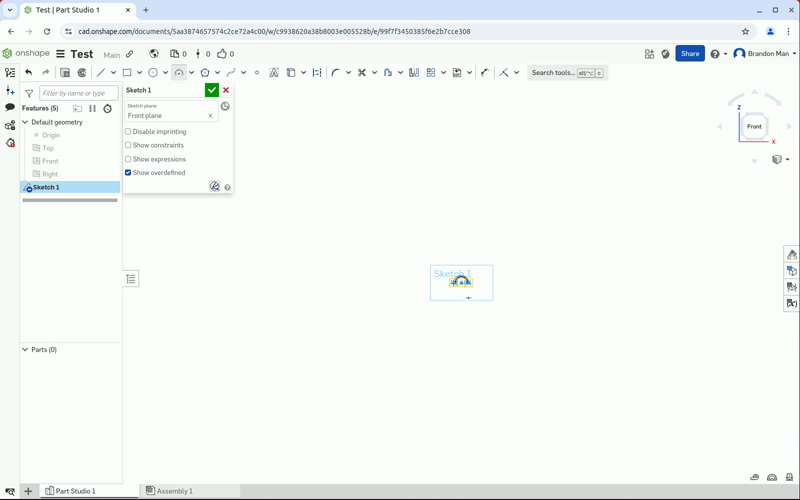
key_down(shift)
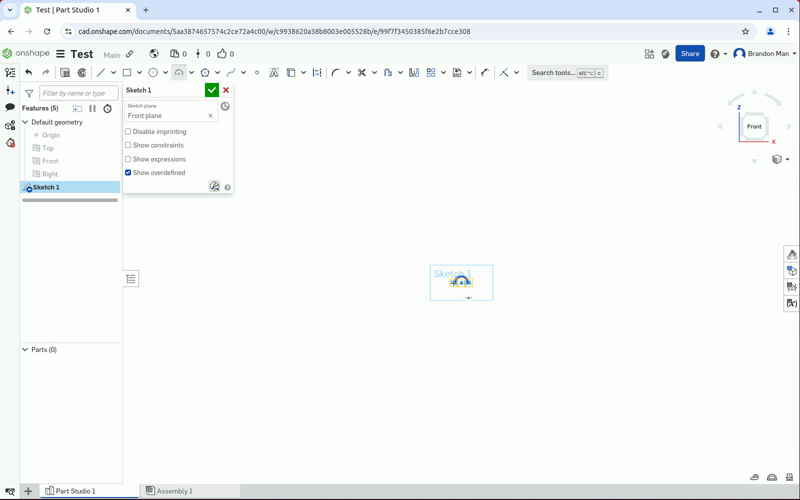
mouse_move(461, 275)
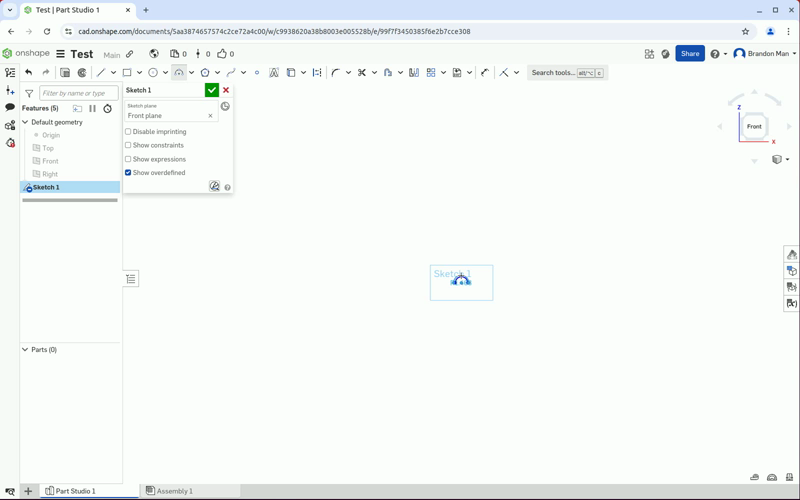
scroll(6)
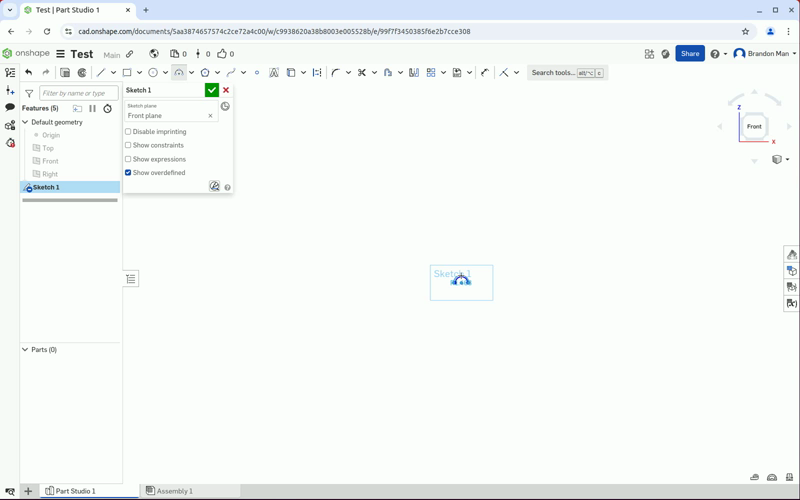
scroll(6)
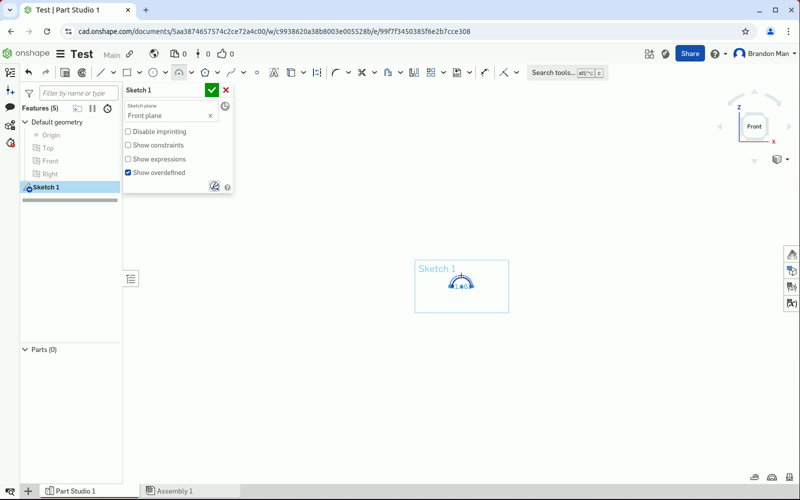
scroll(6)
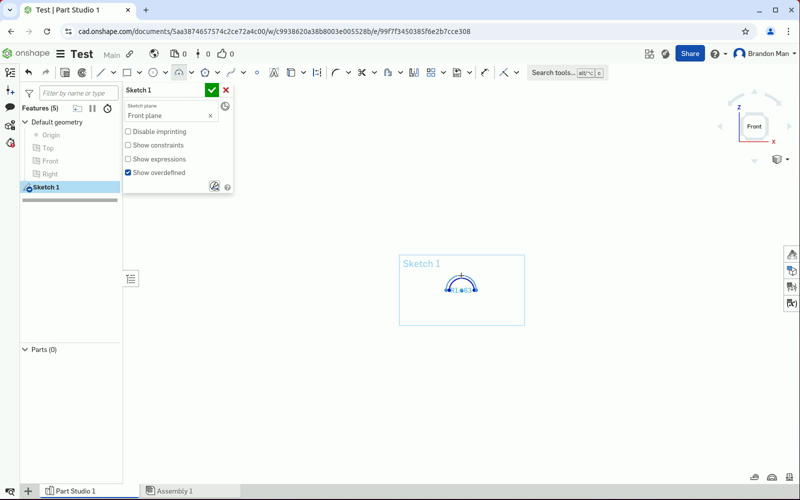
scroll(6)
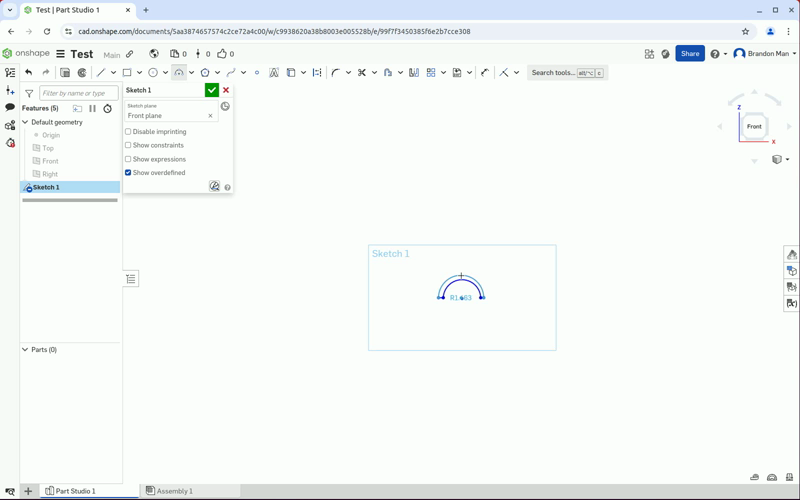
scroll(6)
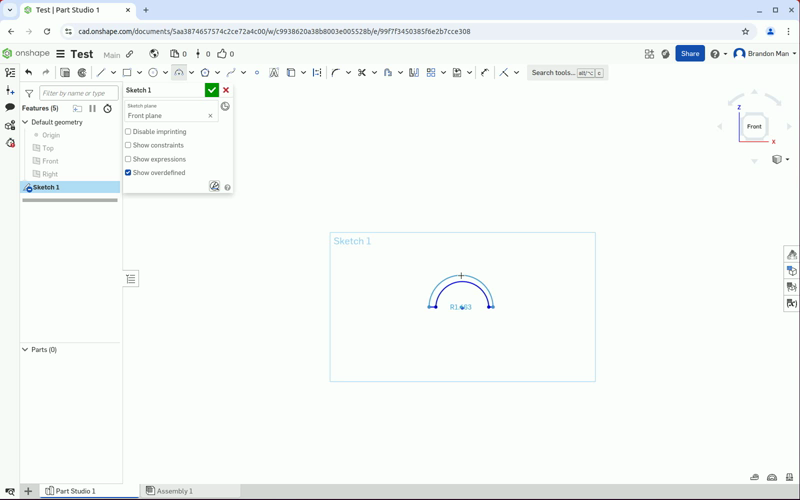
scroll(6)
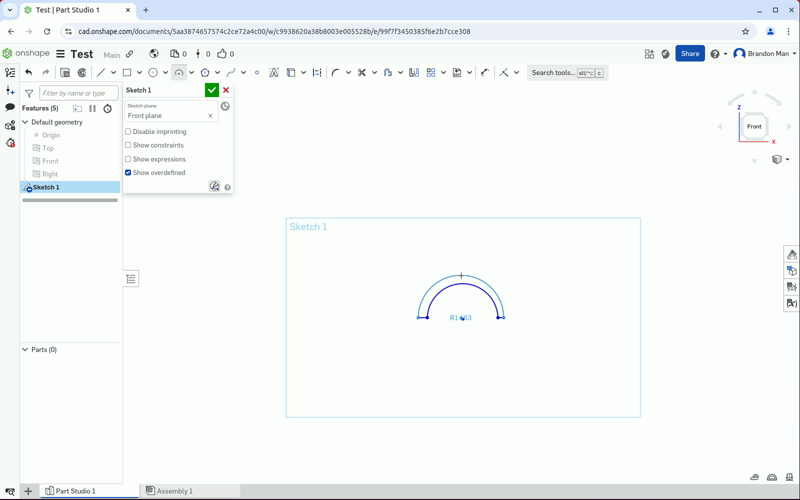
scroll(6)
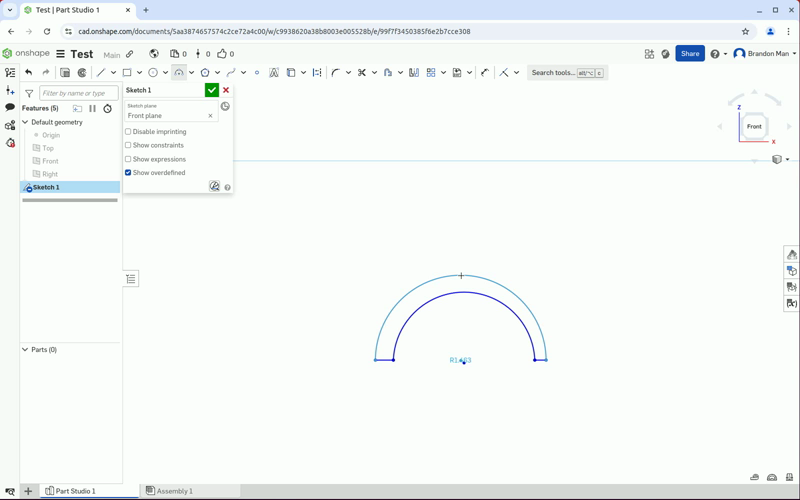
click(461, 275)
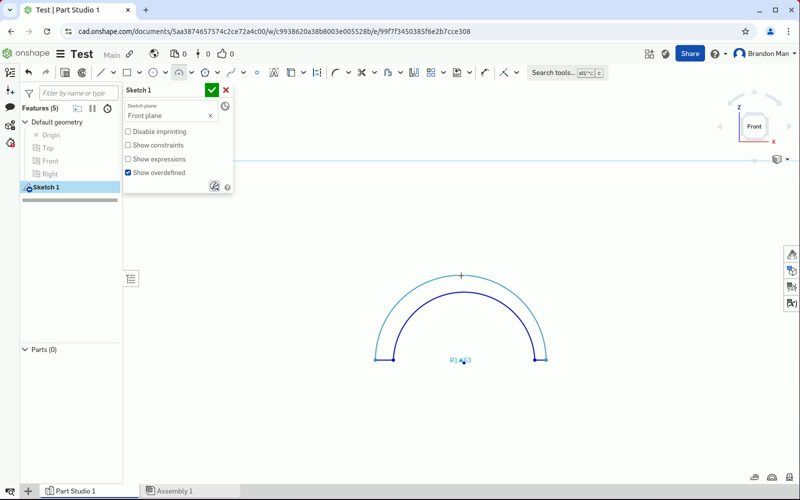
scroll(-6)
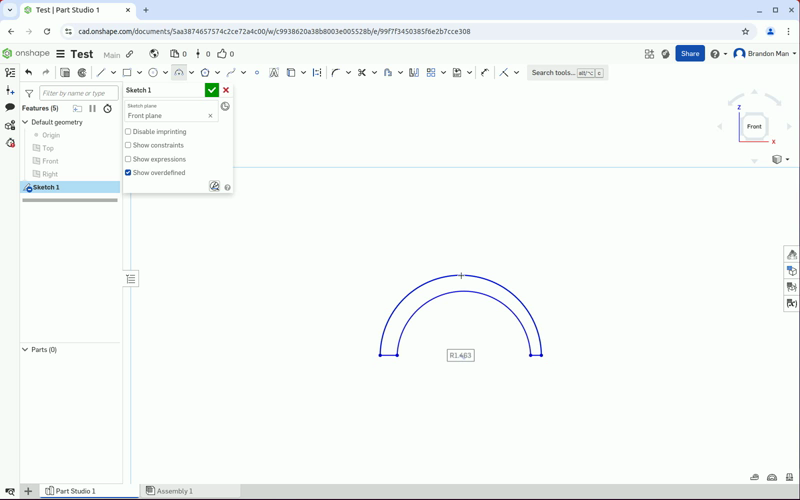
scroll(-6)
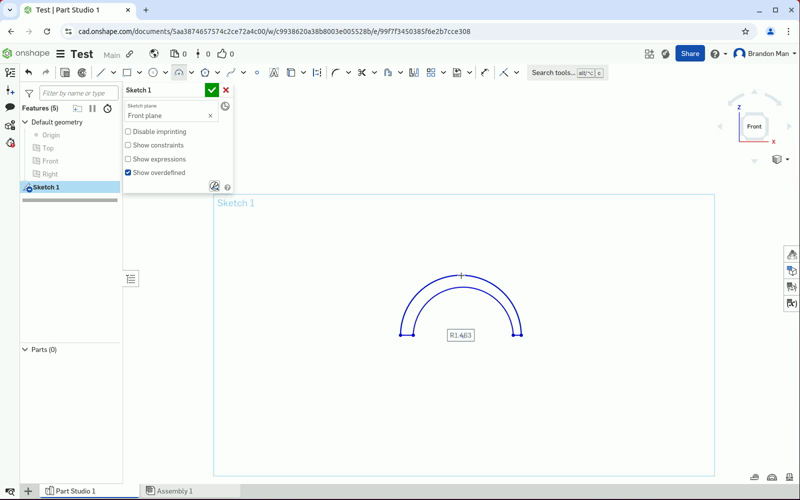
scroll(-6)
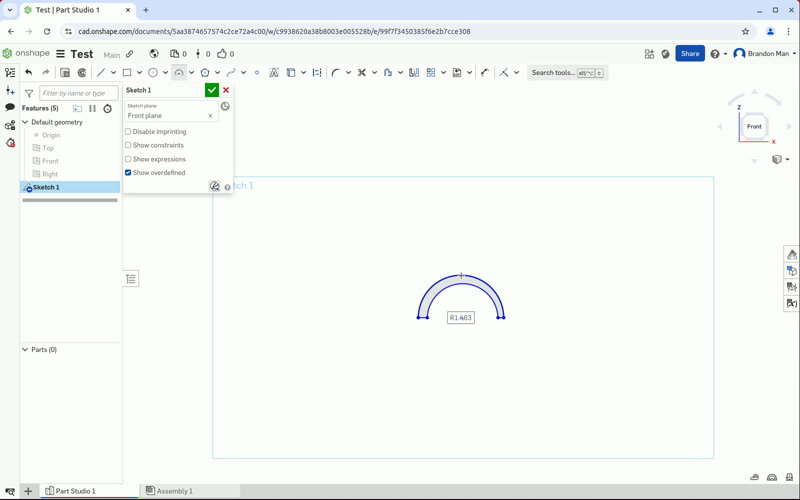
scroll(-6)
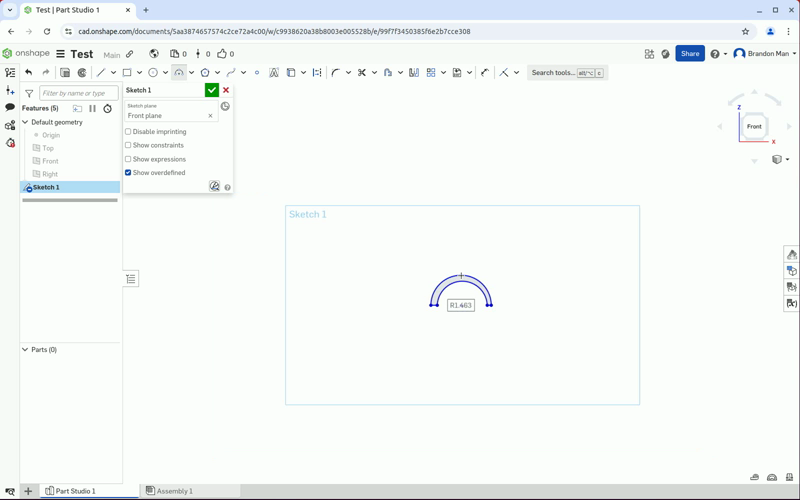
scroll(-6)
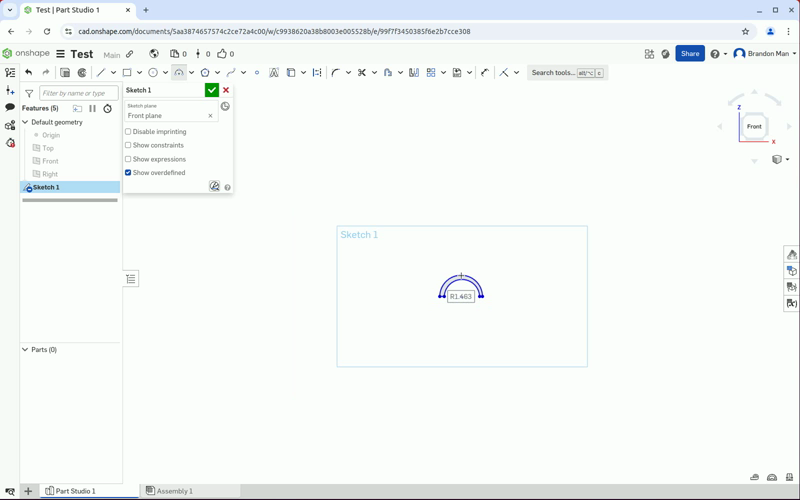
scroll(-6)
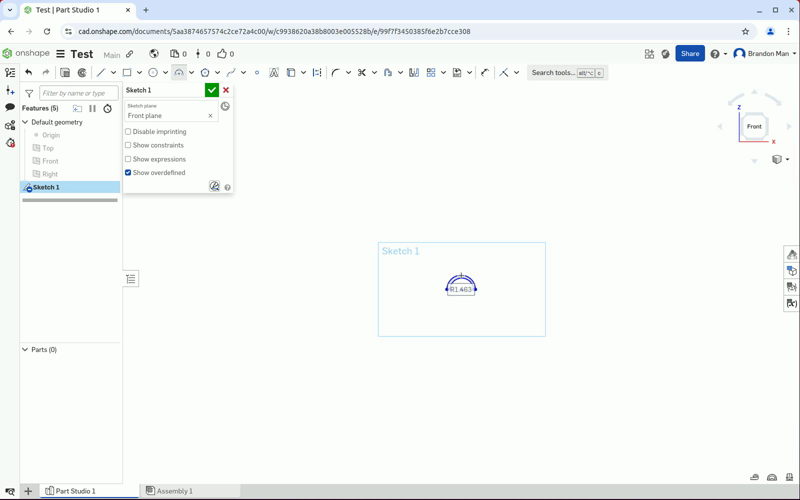
scroll(-6)
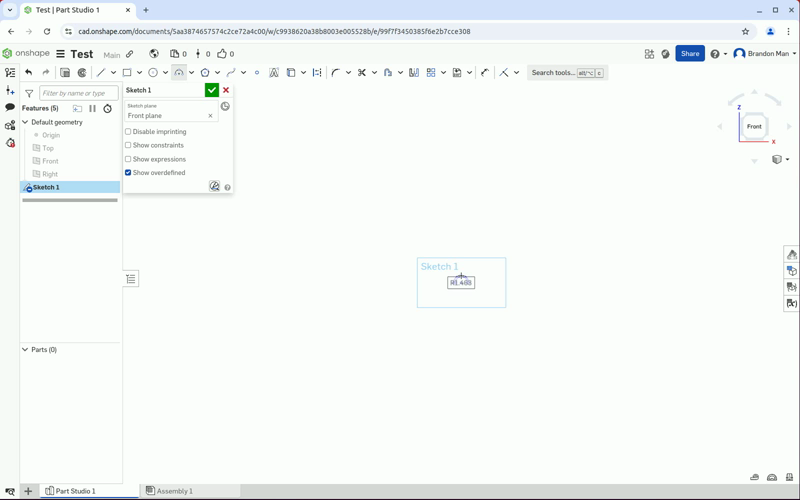
key_up(shift)
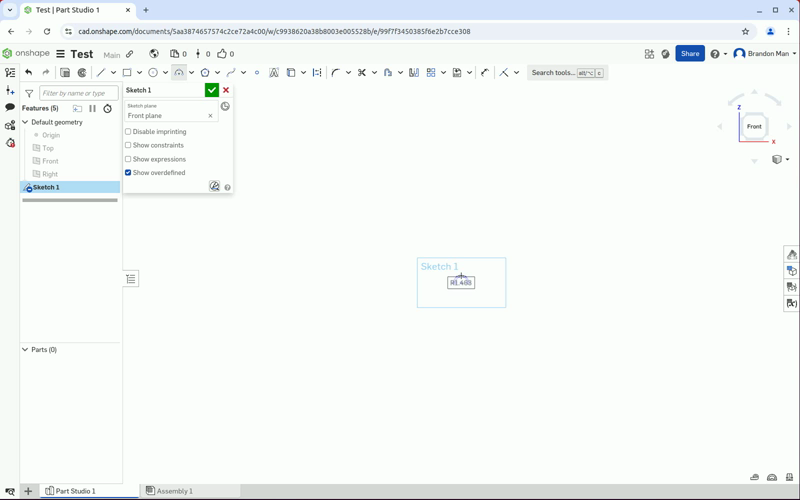
key(esc)
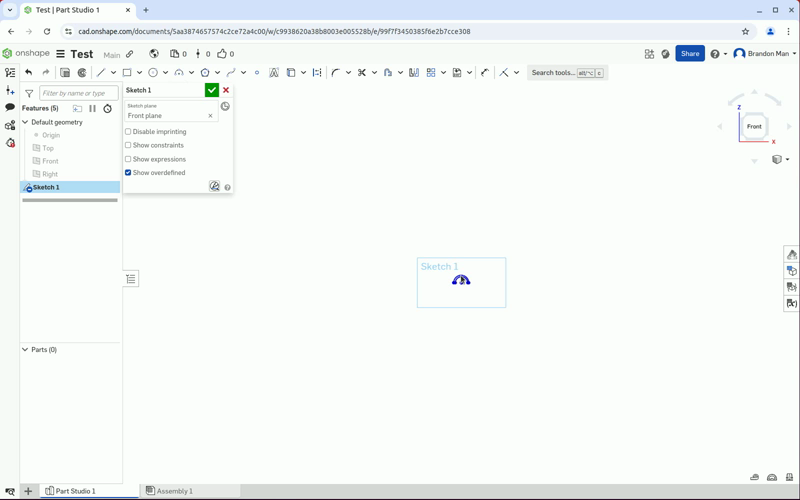
mouse_move(466, 281)
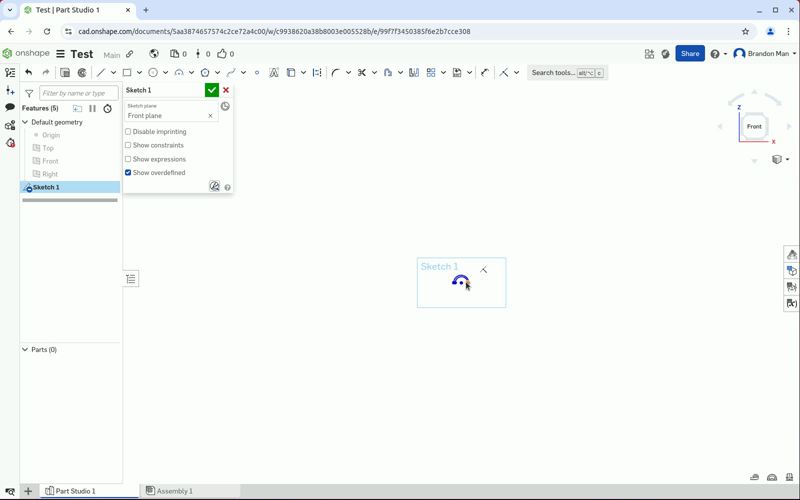
scroll(6)
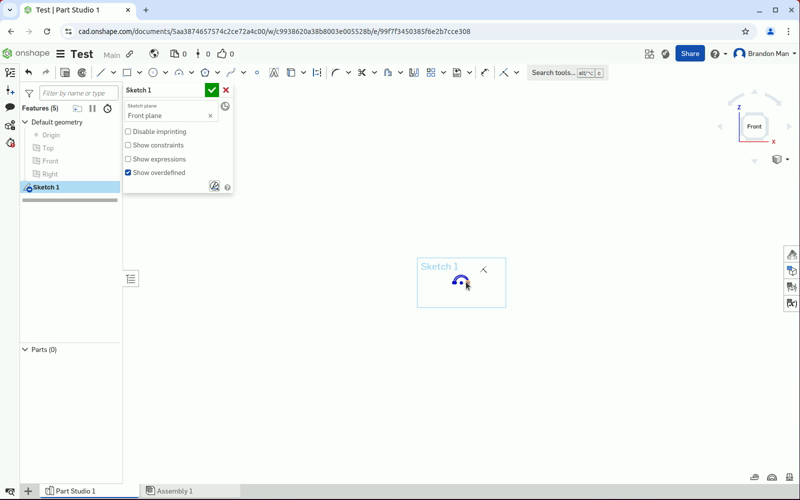
scroll(6)
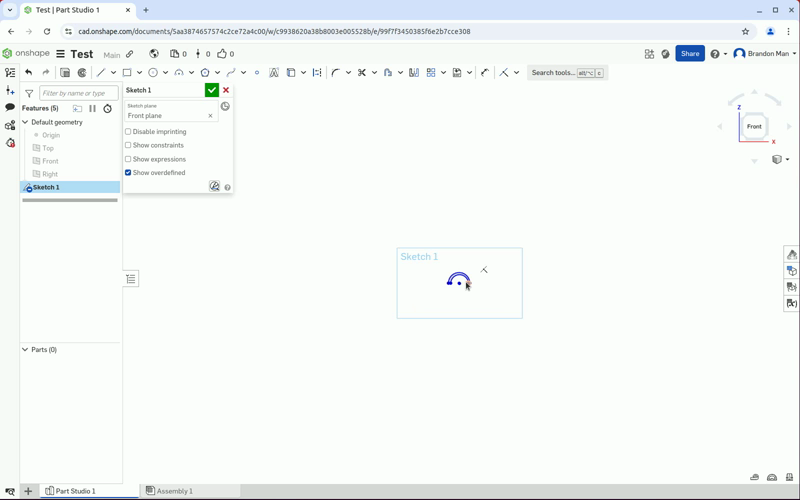
scroll(6)
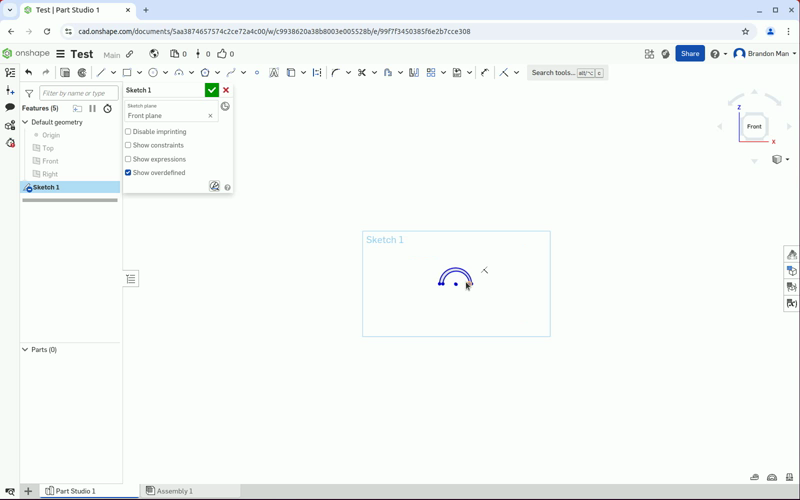
scroll(6)
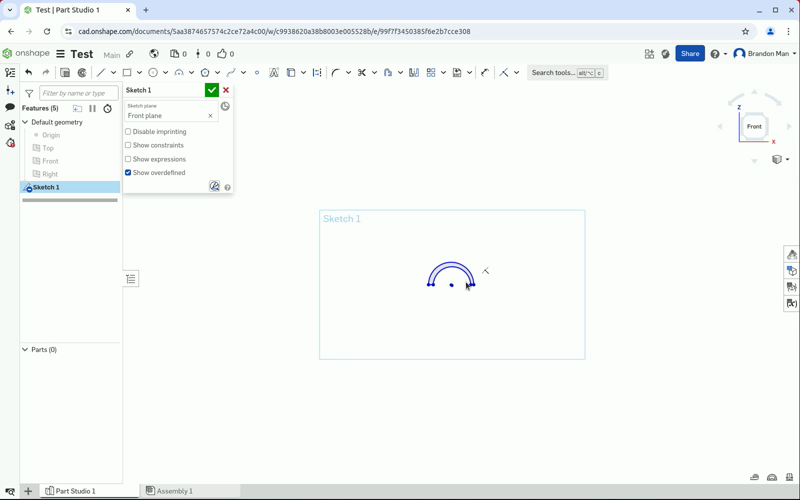
scroll(6)
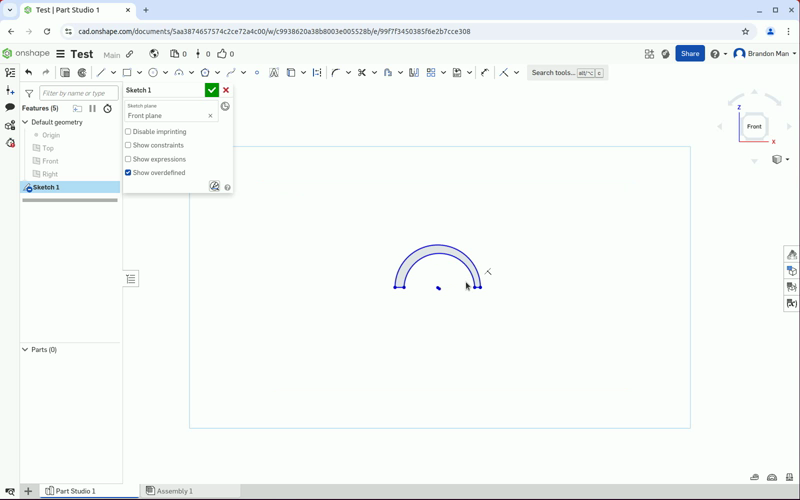
scroll(6)
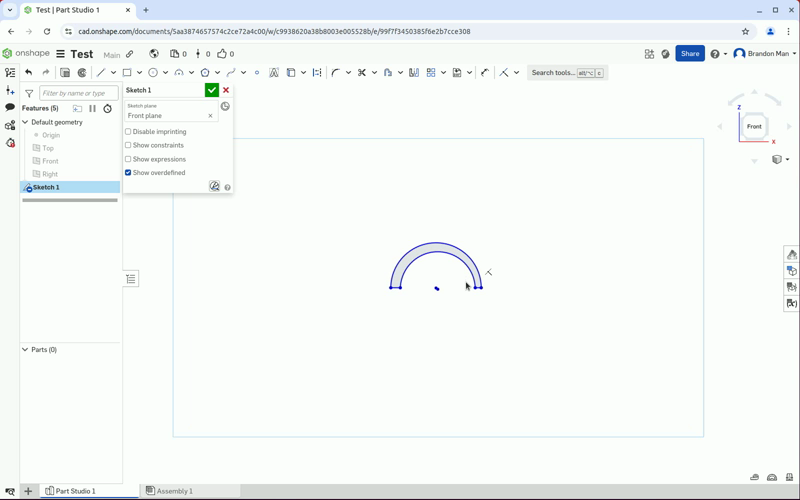
scroll(6)
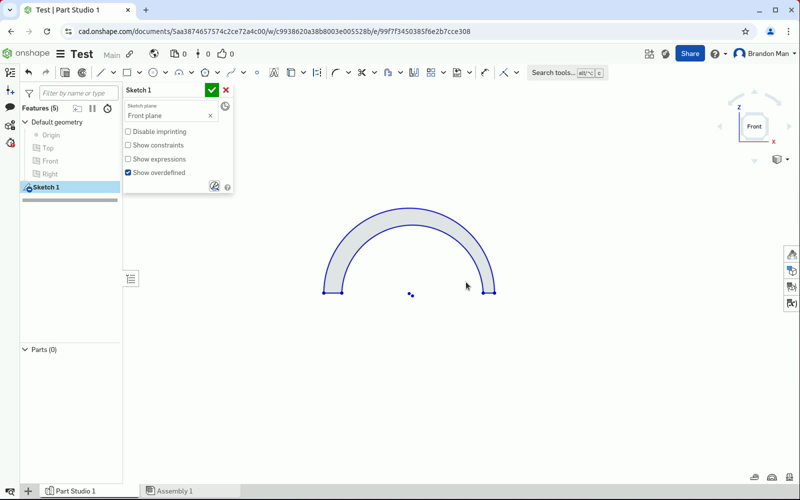
click(466, 281)
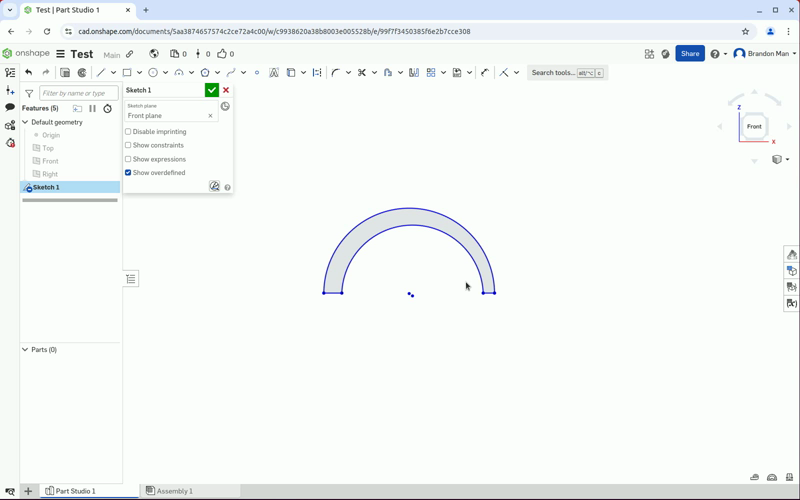
scroll(-6)
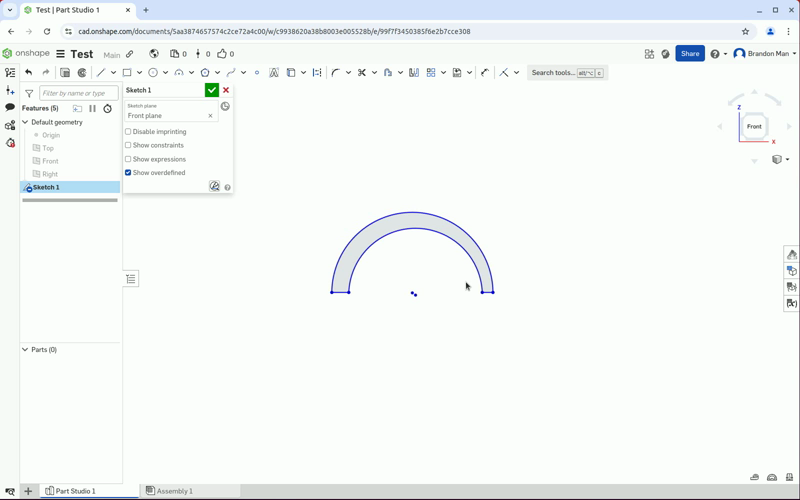
scroll(-6)
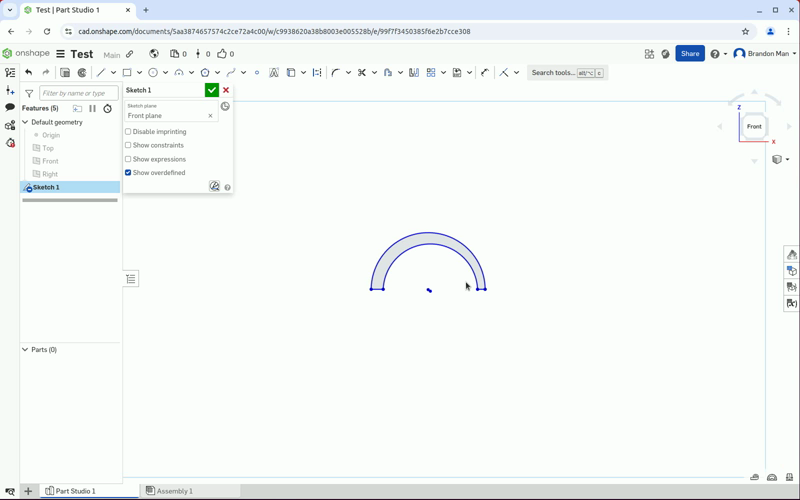
scroll(-6)
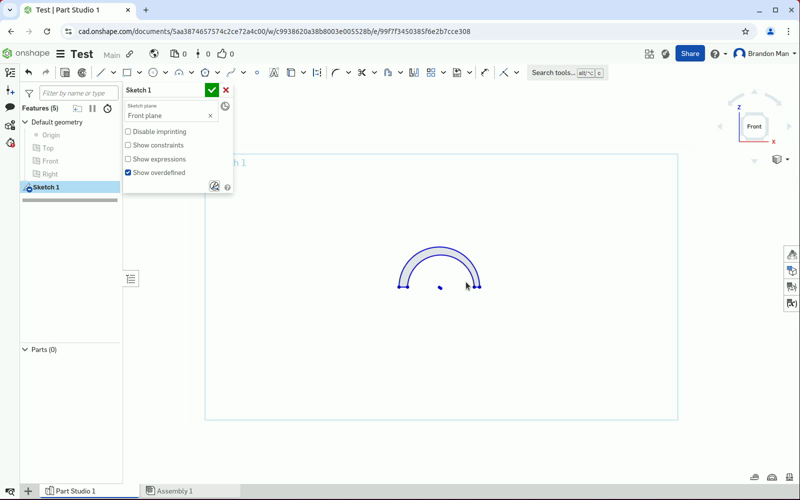
scroll(-6)
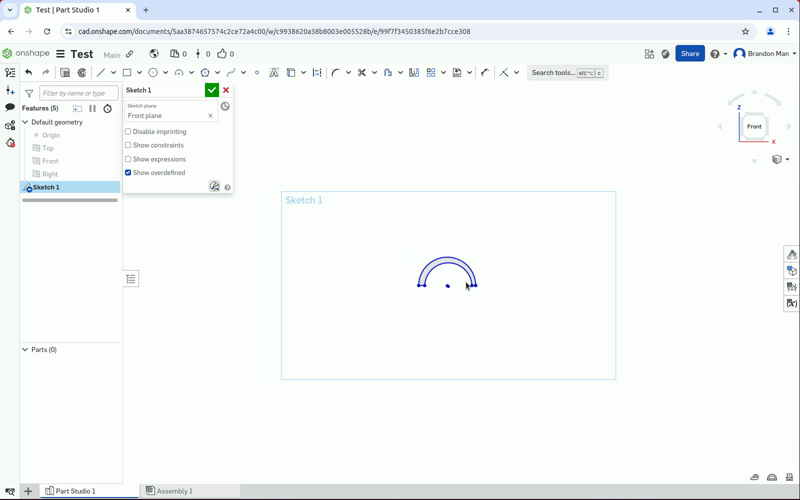
scroll(-6)
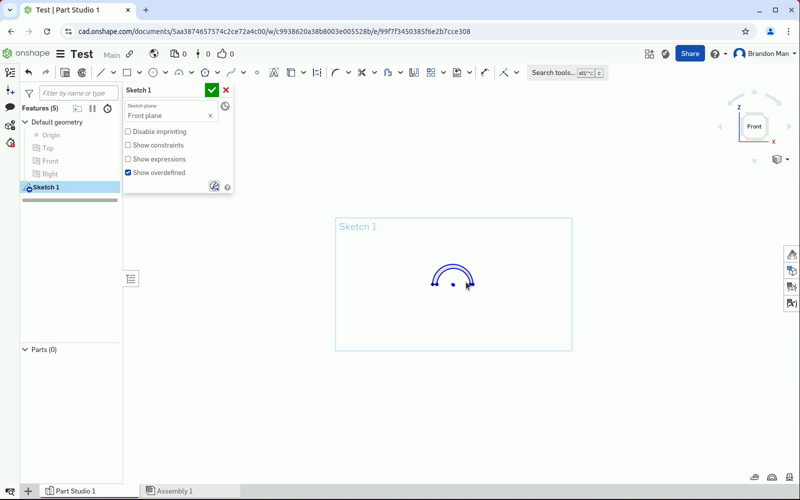
scroll(-6)
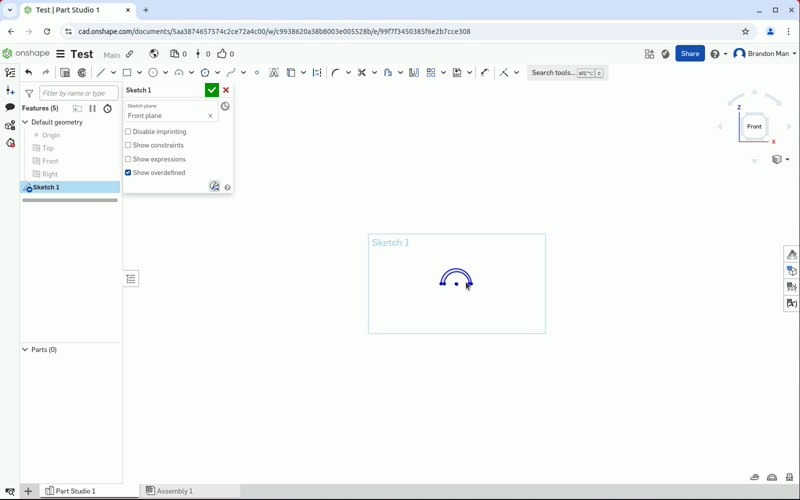
scroll(-6)
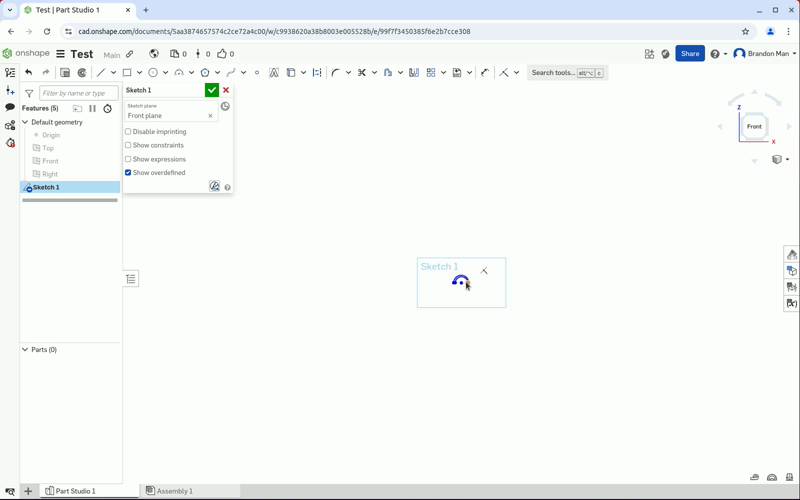
mouse_move(73, 352)
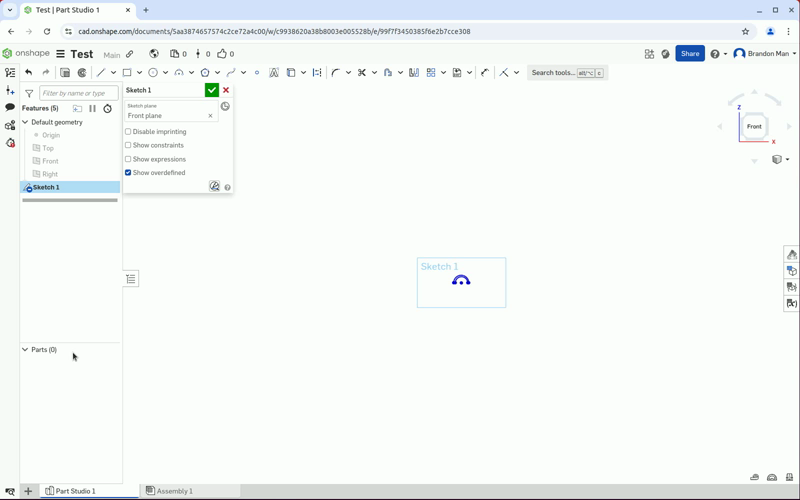
key(shift+y)
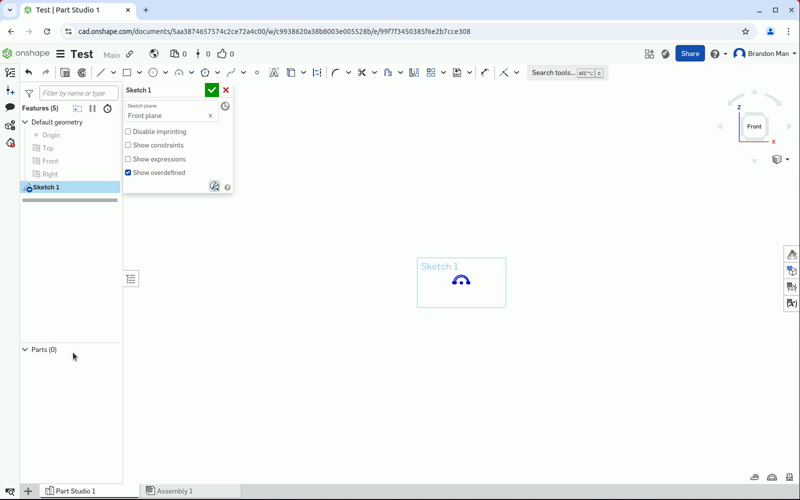
key(shift+e)
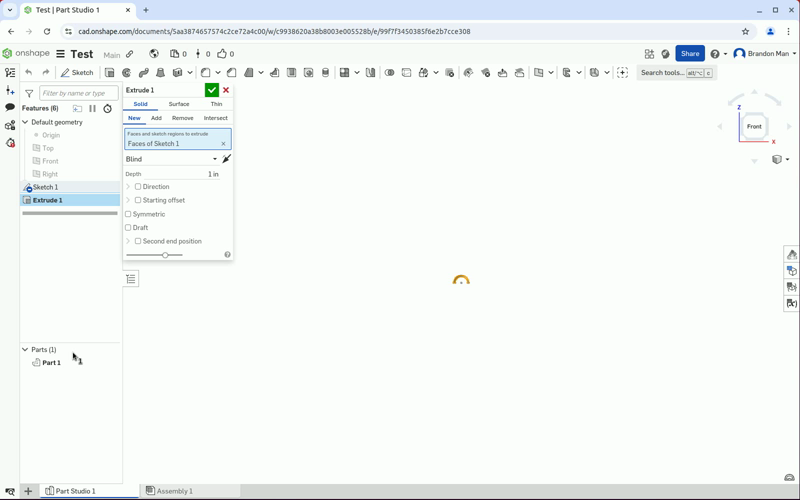
mouse_move(143, 106)
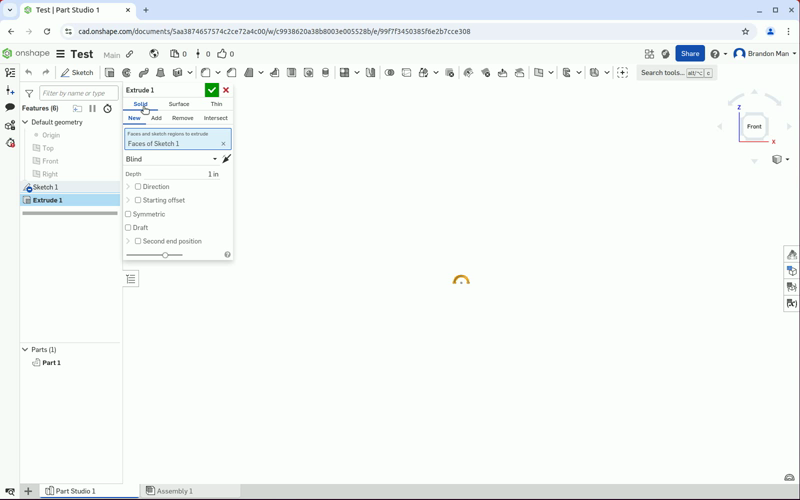
click(143, 106)
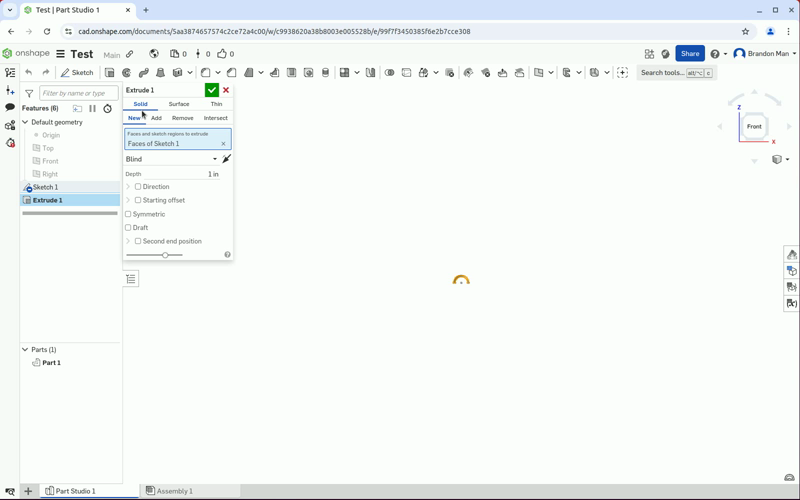
mouse_move(137, 120)
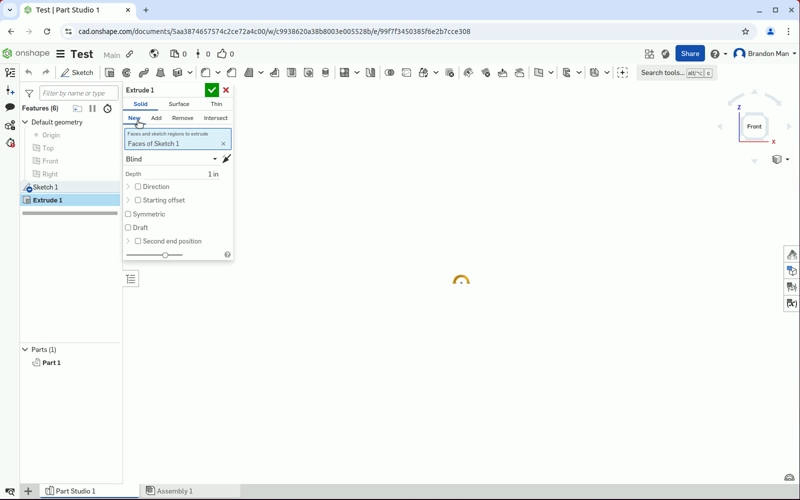
click(137, 120)
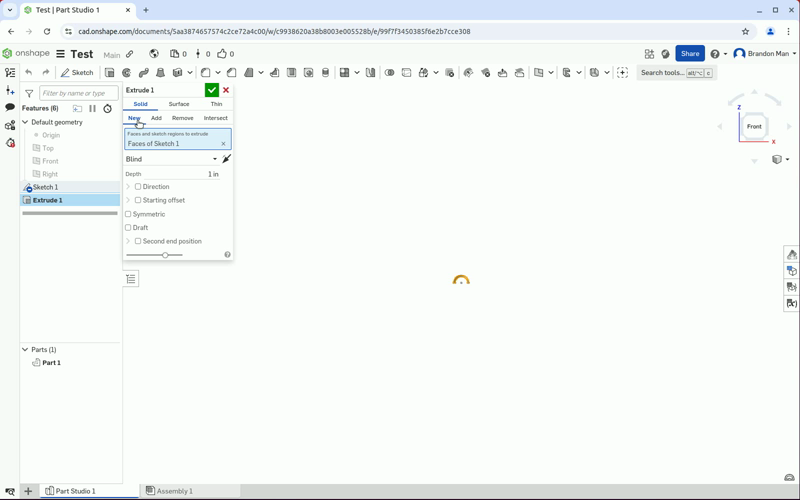
key(tab, 4)
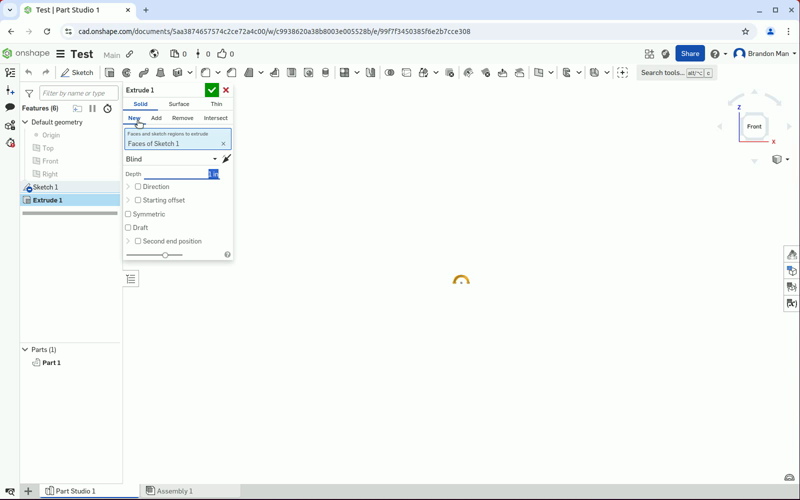
text(23.108)
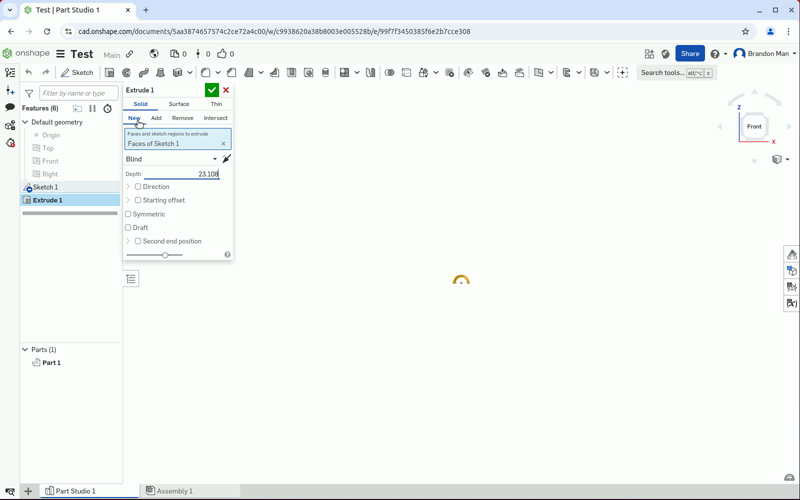
key(enter)
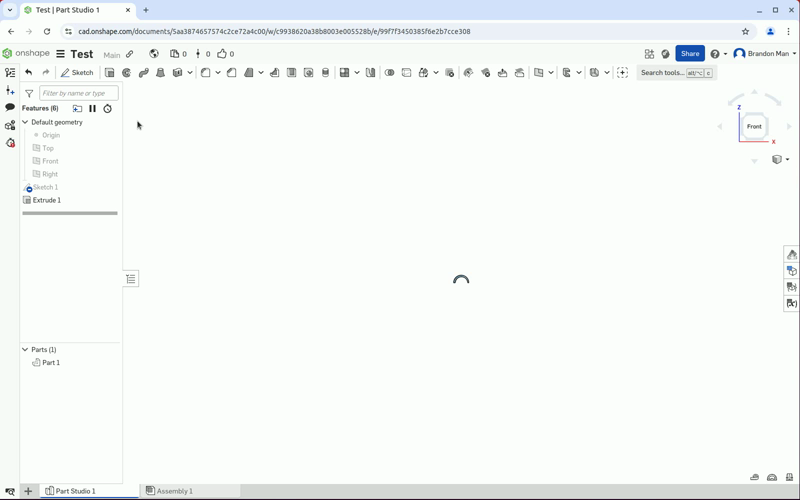
key(shift+h)
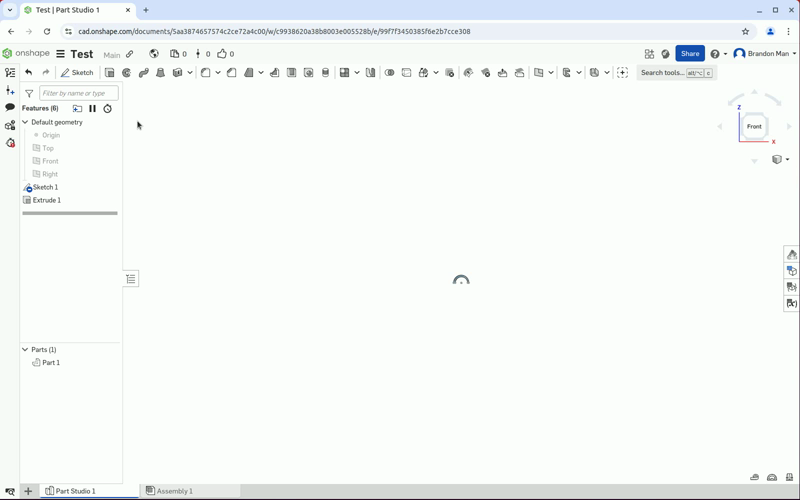
key(shift+h)
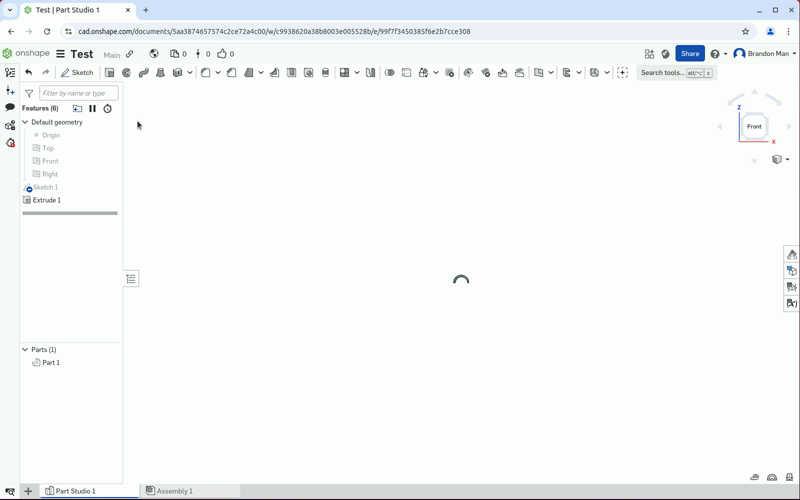
mouse_move(73, 189)
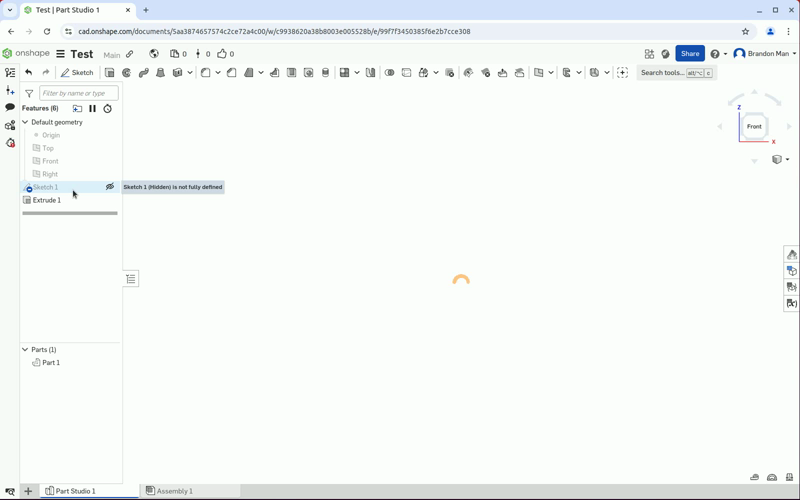
click(73, 189)
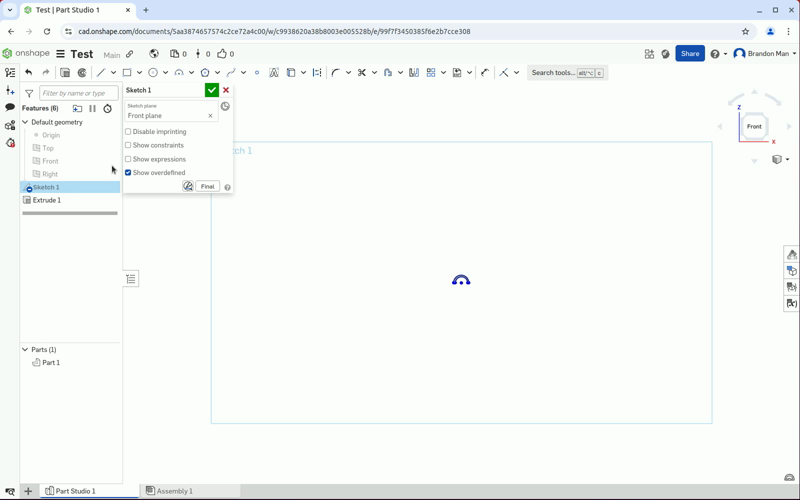
mouse_move(229, 92)
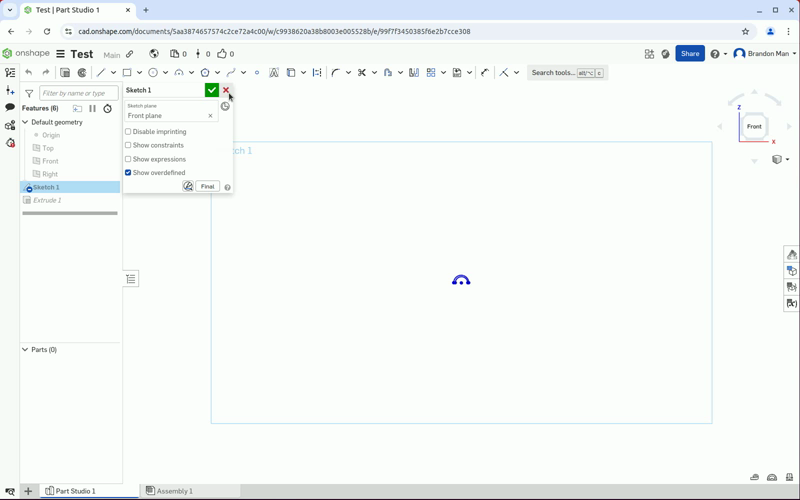
click(229, 92)
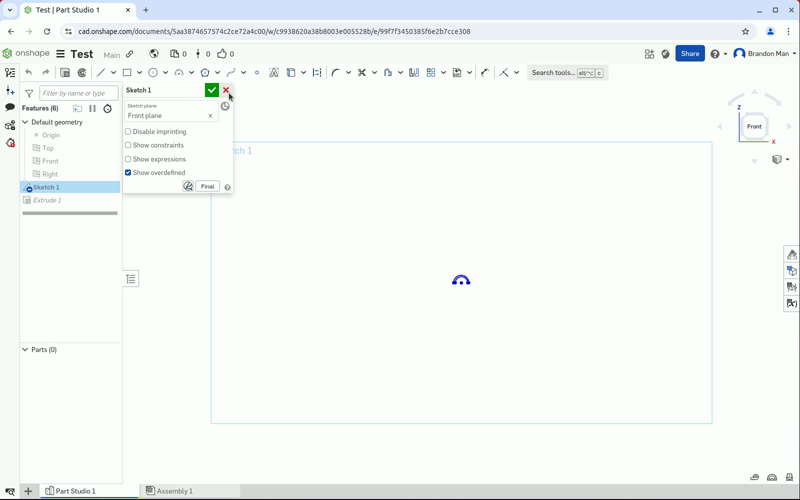
key(shift+s)
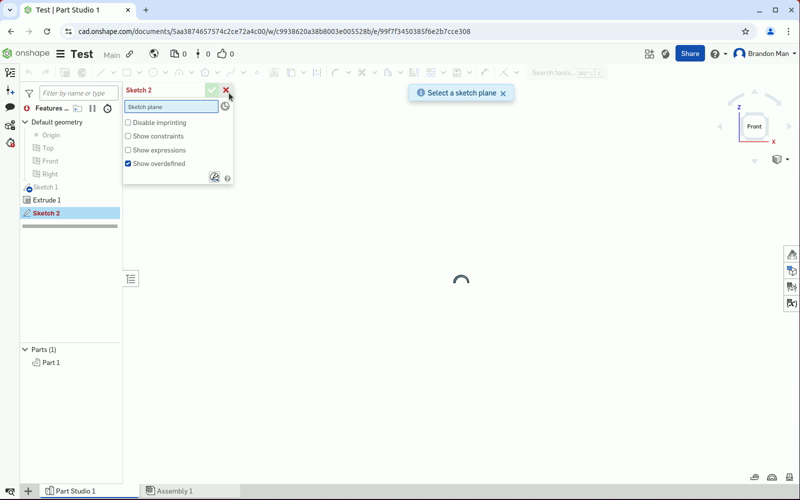
mouse_move(73, 163)
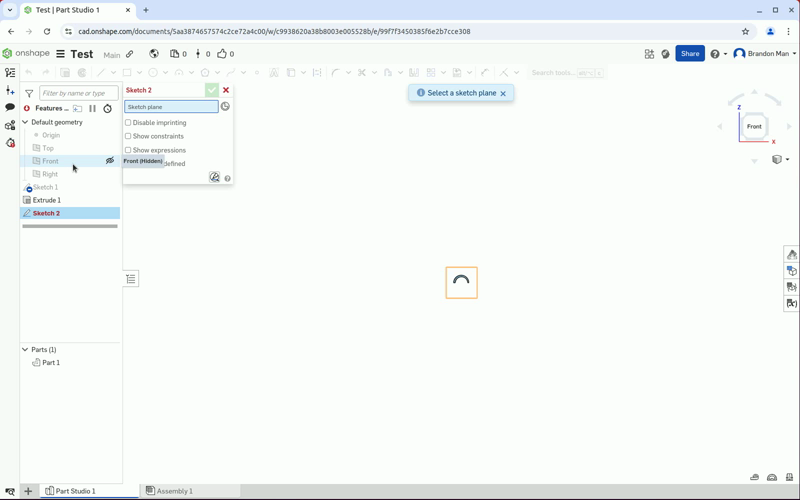
click(73, 163)
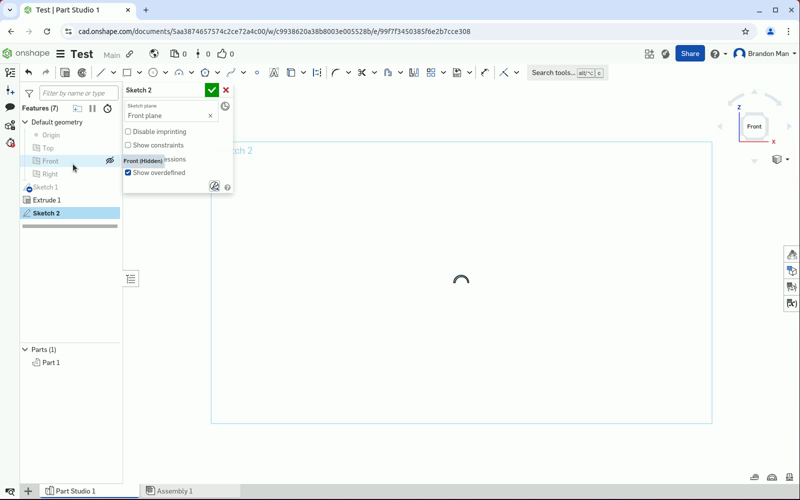
mouse_move(73, 352)
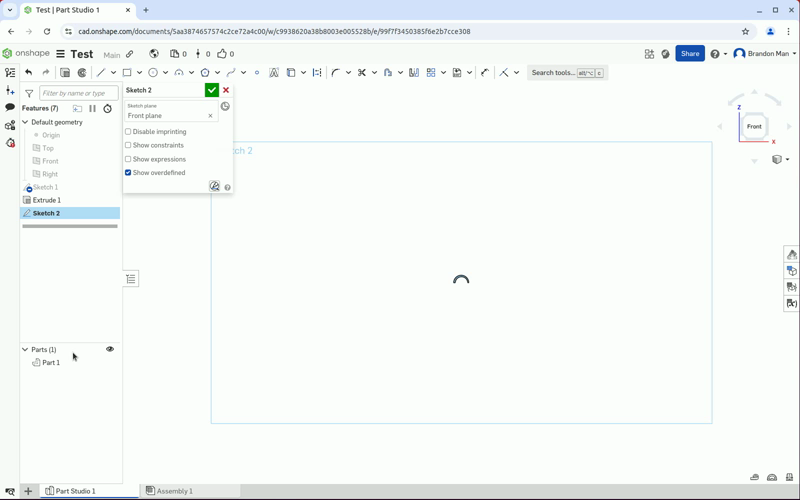
key(y)
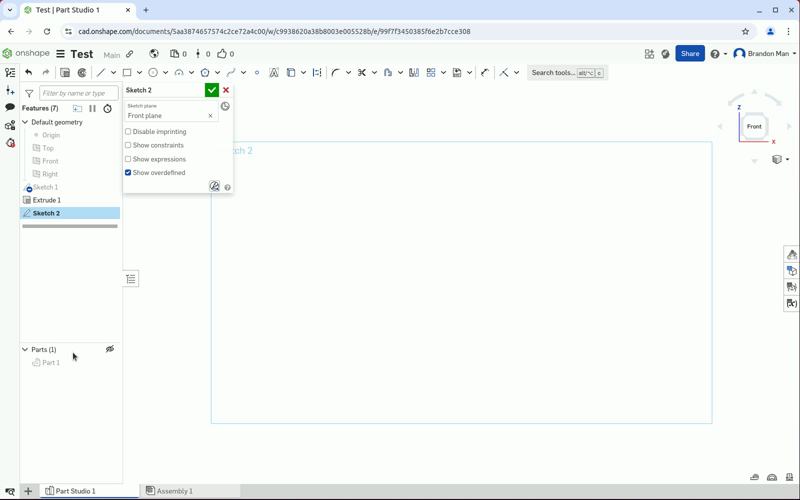
key(l)
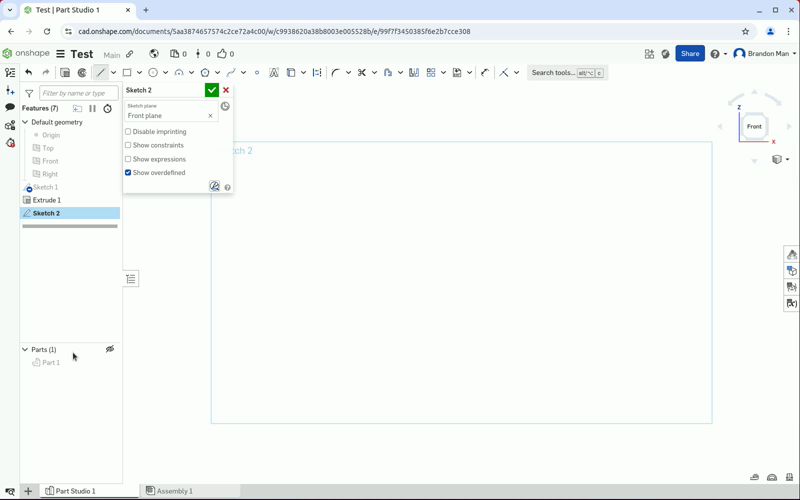
key_down(shift)
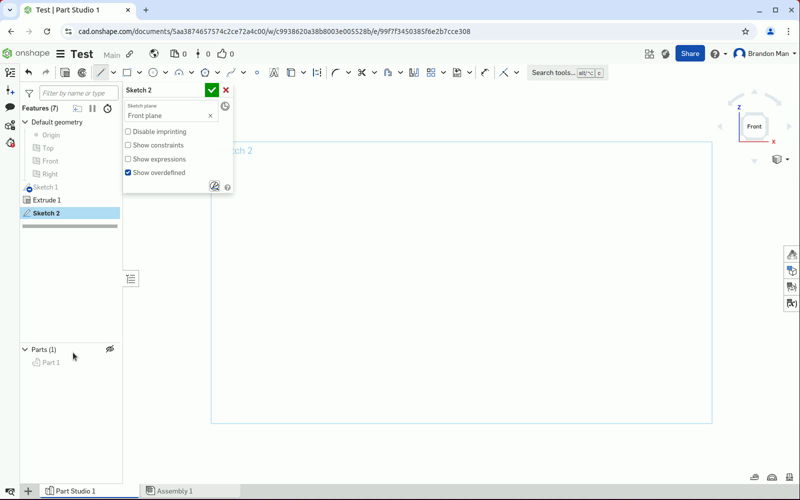
mouse_move(453, 288)
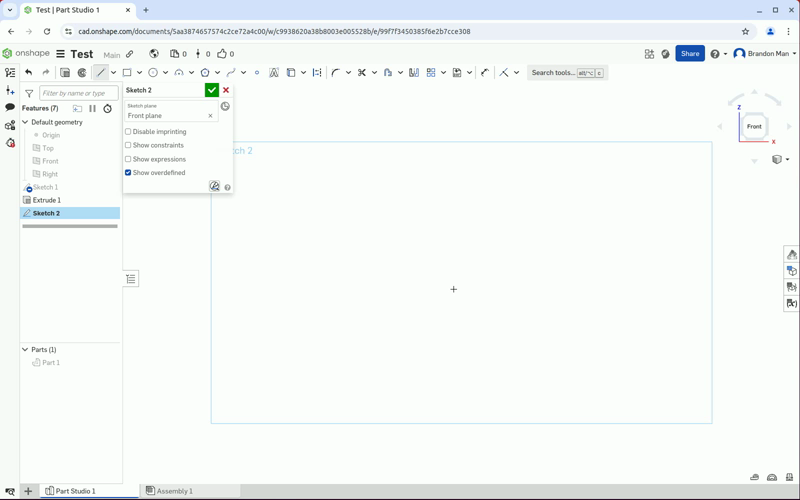
click(453, 288)
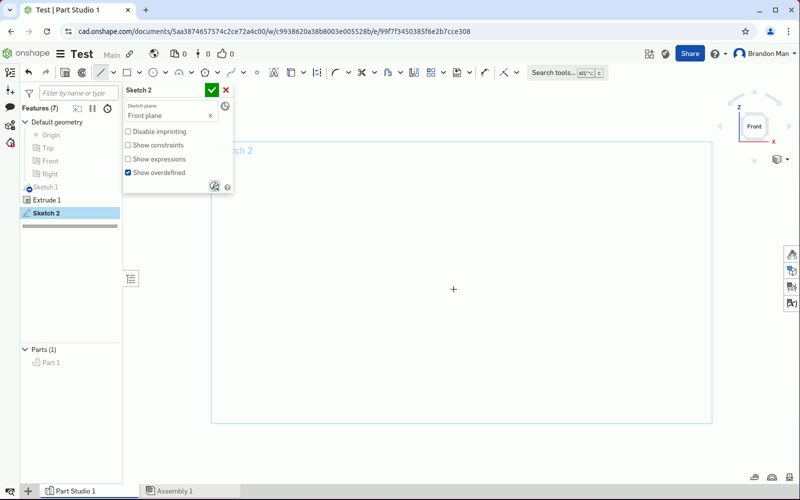
key_up(shift)
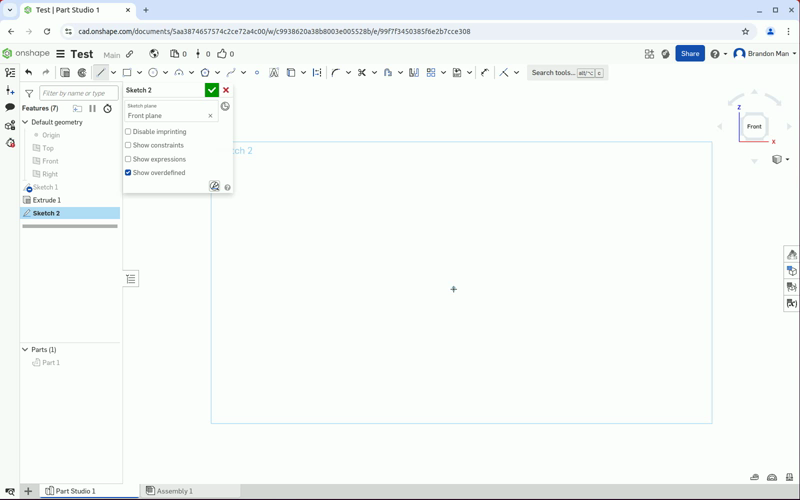
key_down(shift)
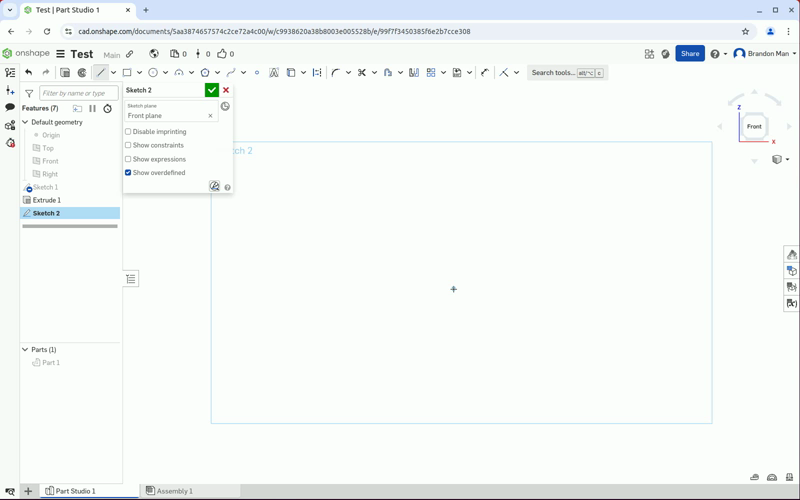
mouse_move(483, 288)
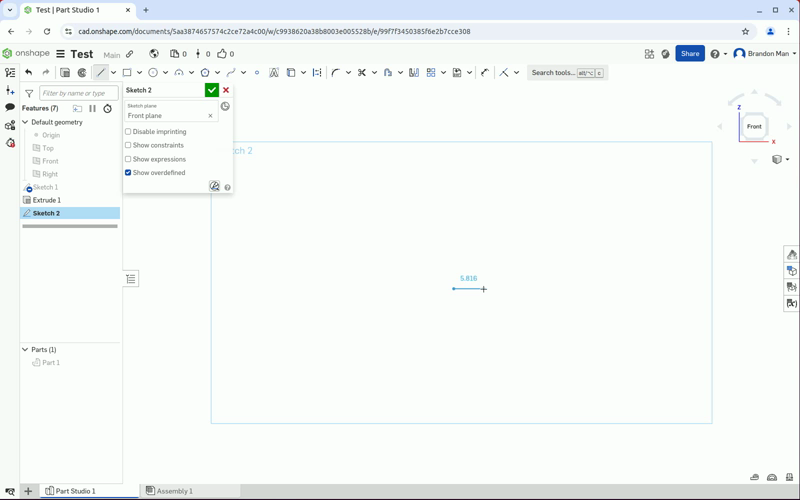
mouse_move(455, 288)
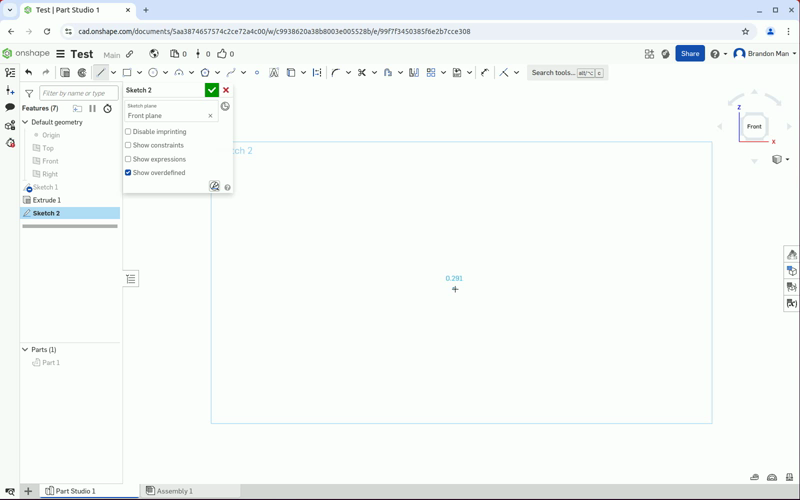
scroll(6)
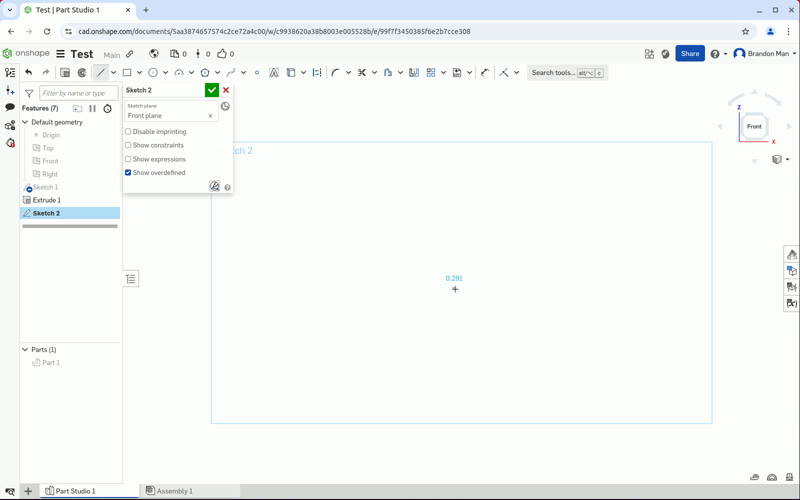
scroll(6)
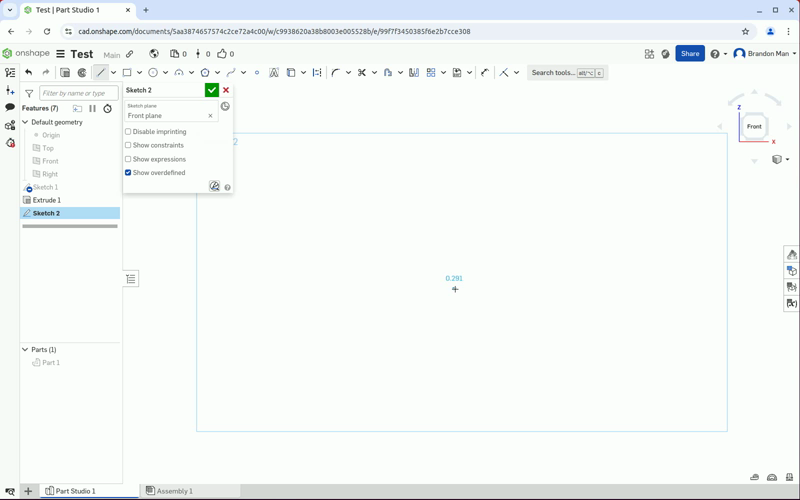
scroll(6)
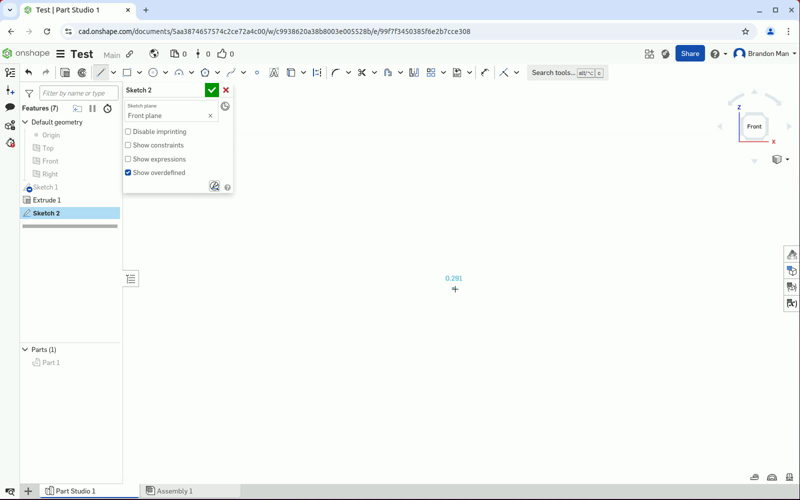
scroll(6)
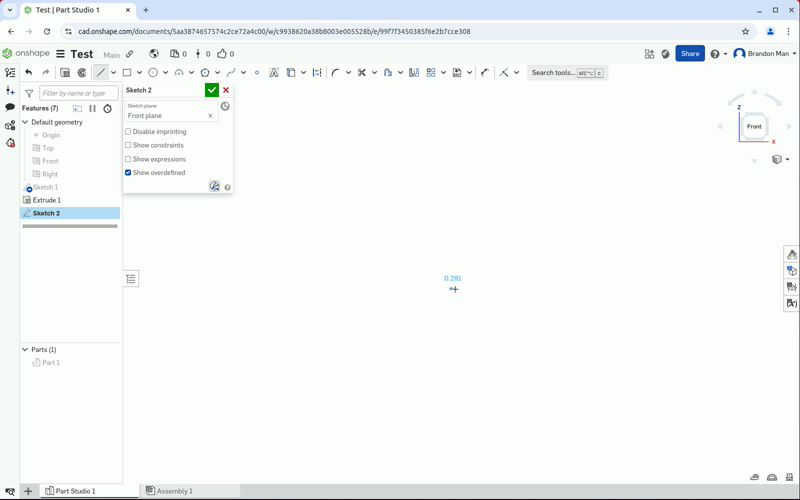
scroll(6)
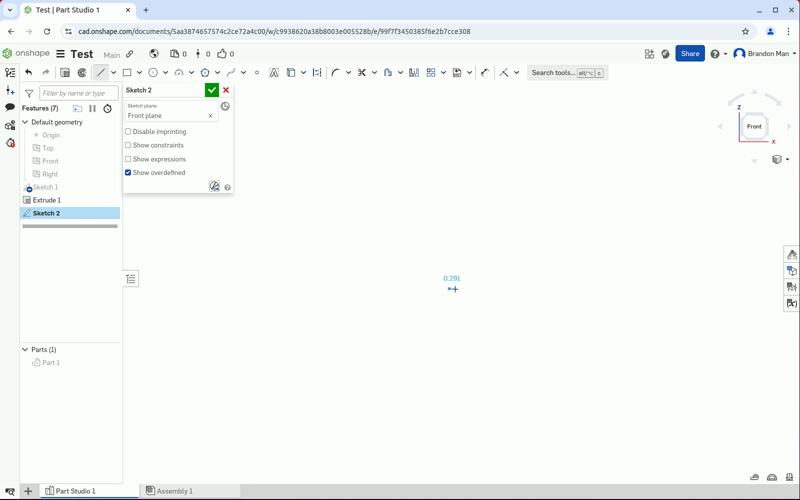
scroll(6)
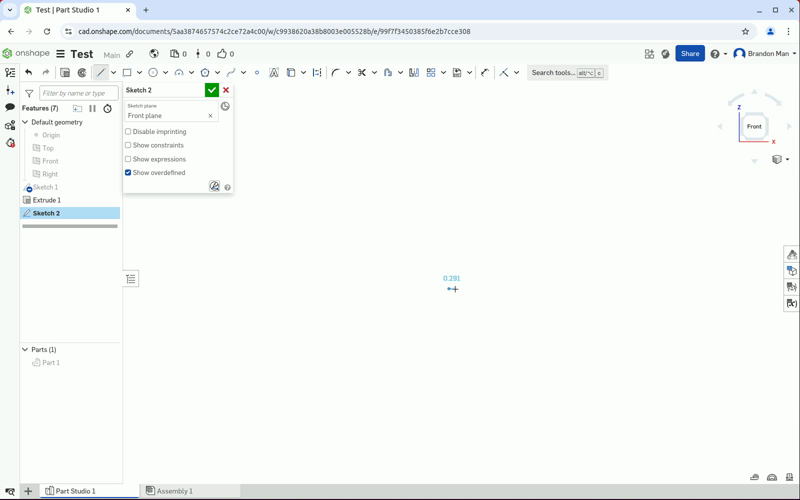
scroll(6)
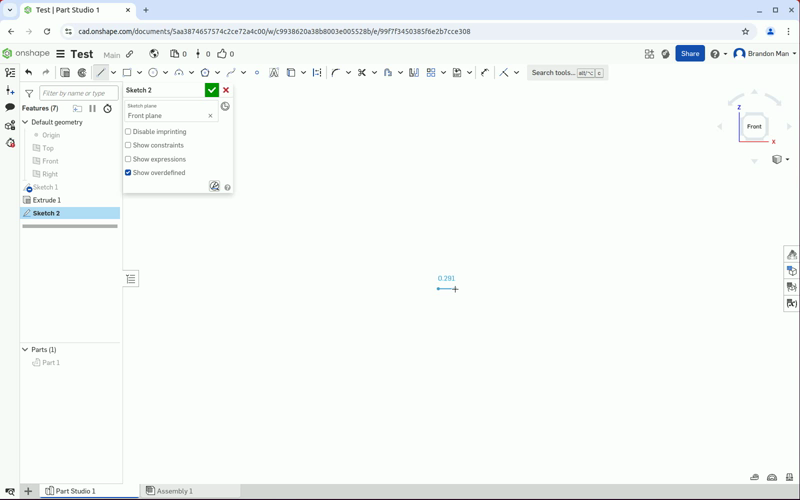
click(455, 288)
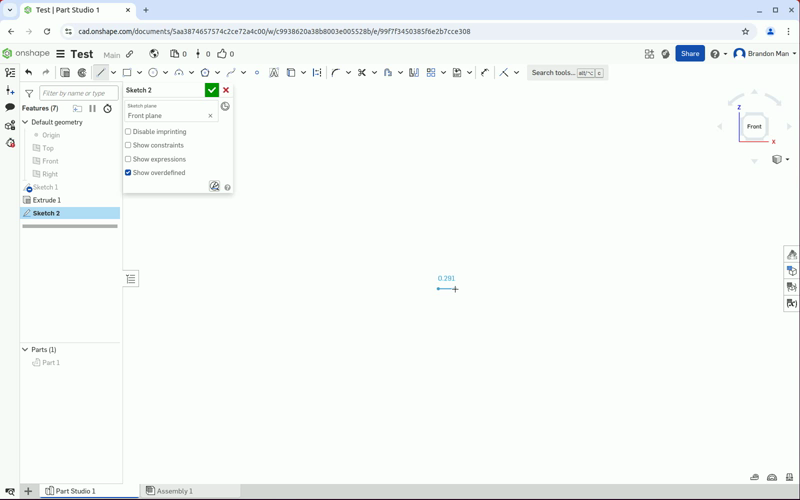
scroll(-6)
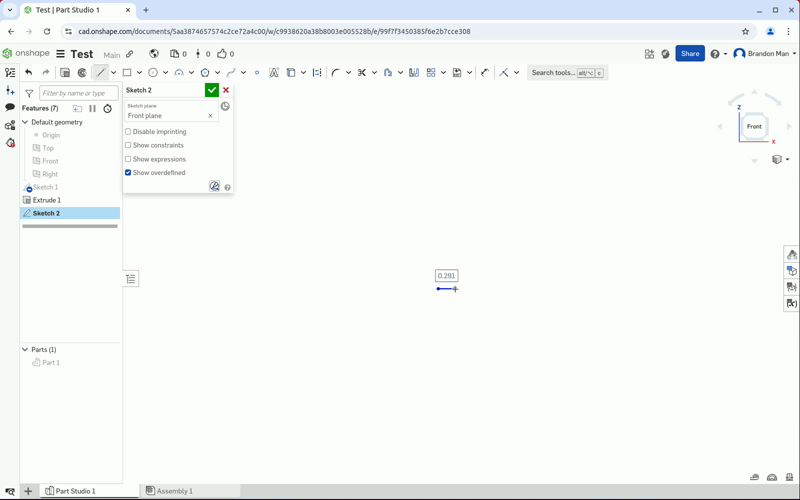
scroll(-6)
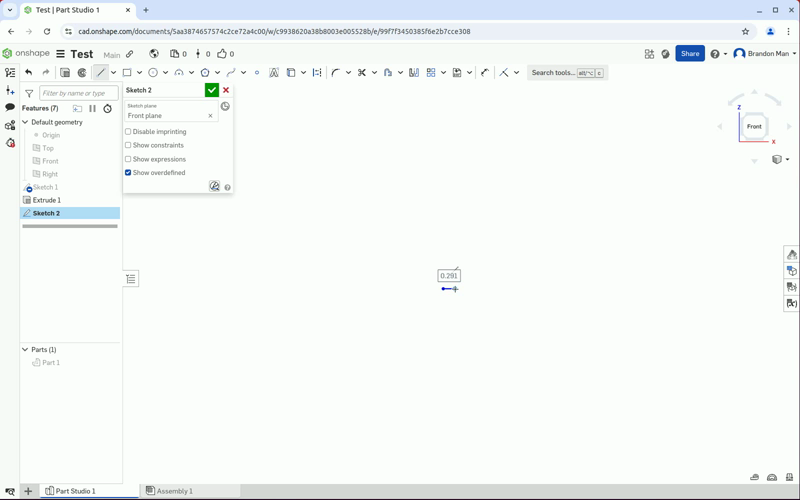
scroll(-6)
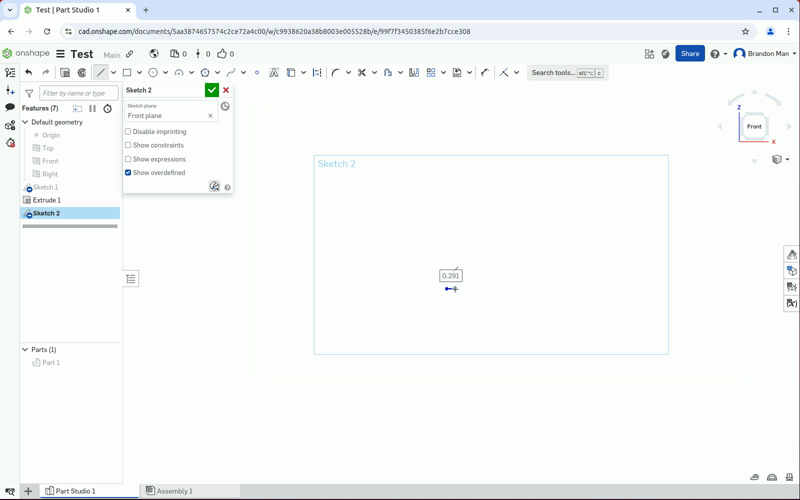
scroll(-6)
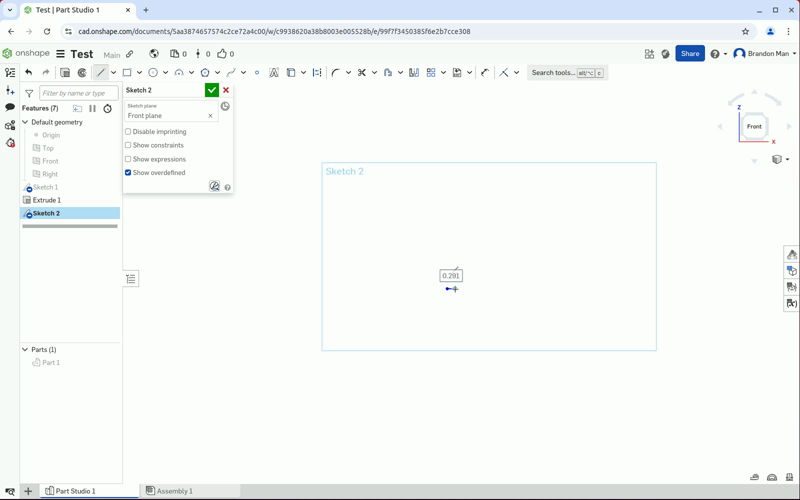
scroll(-6)
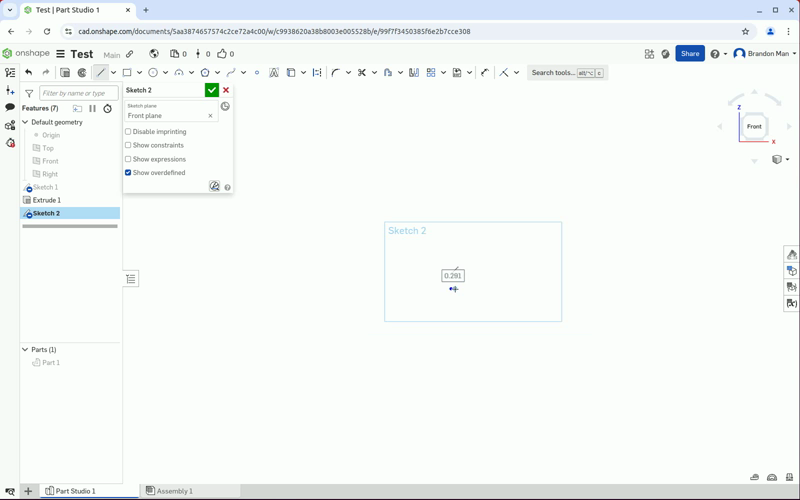
scroll(-6)
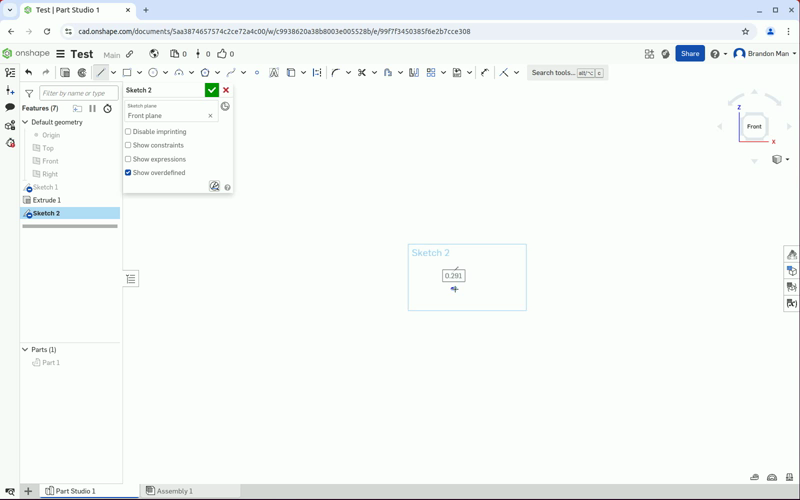
scroll(-6)
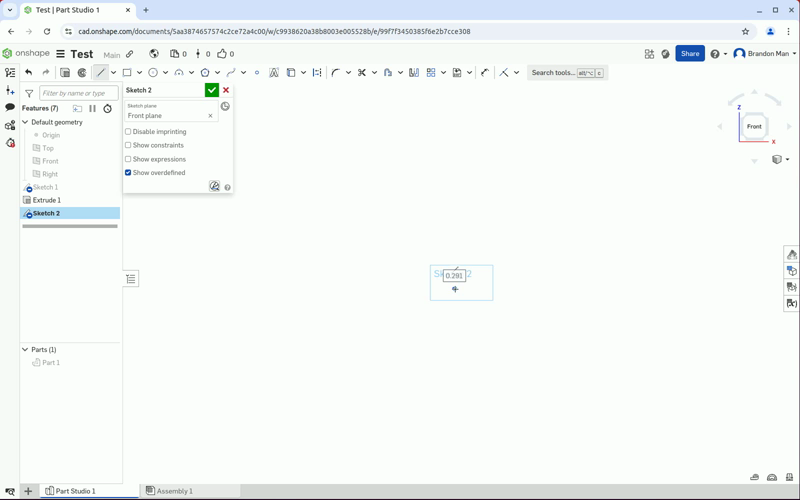
key_up(shift)
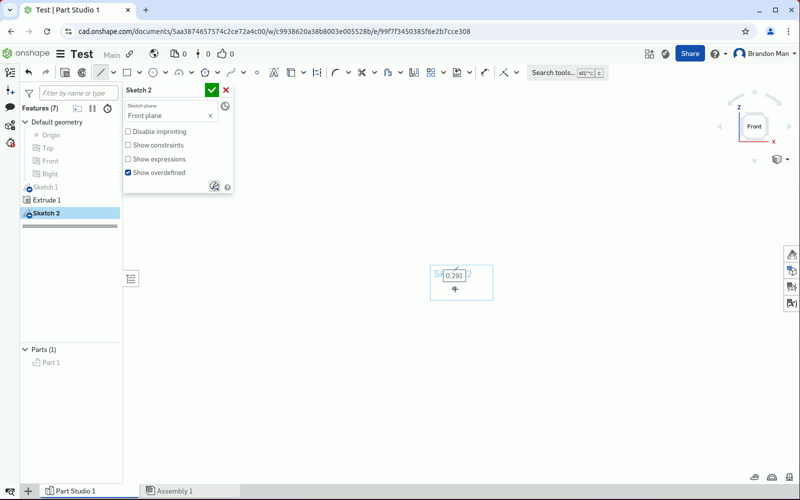
key_down(shift)
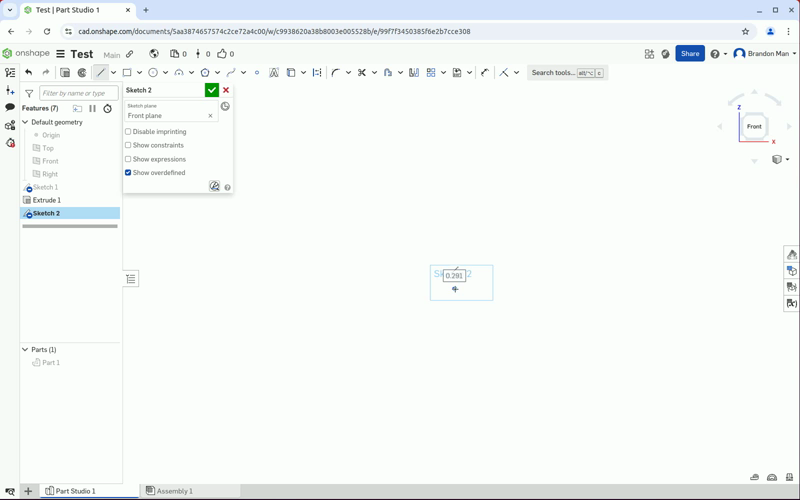
mouse_move(485, 288)
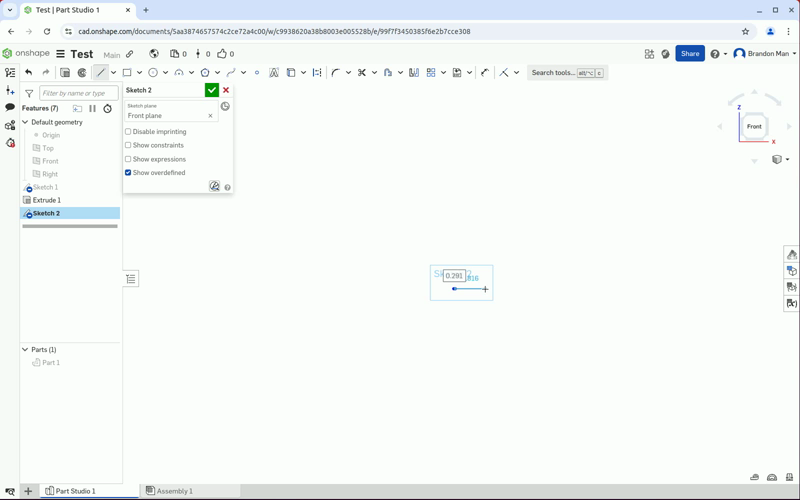
mouse_move(455, 281)
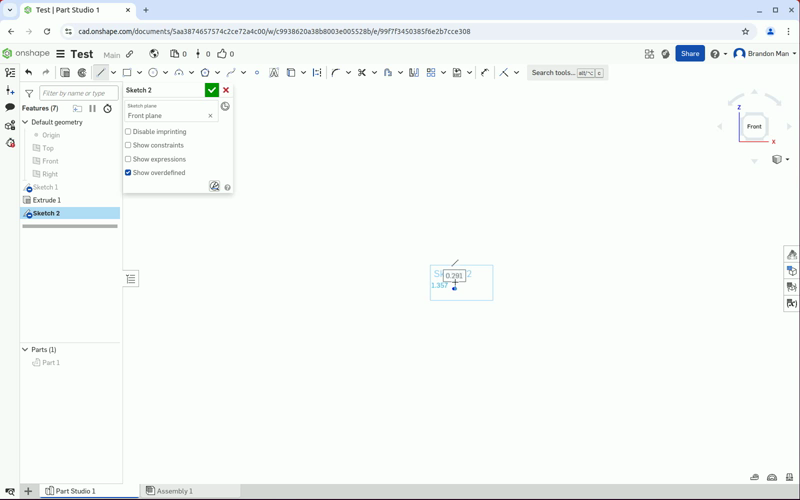
scroll(6)
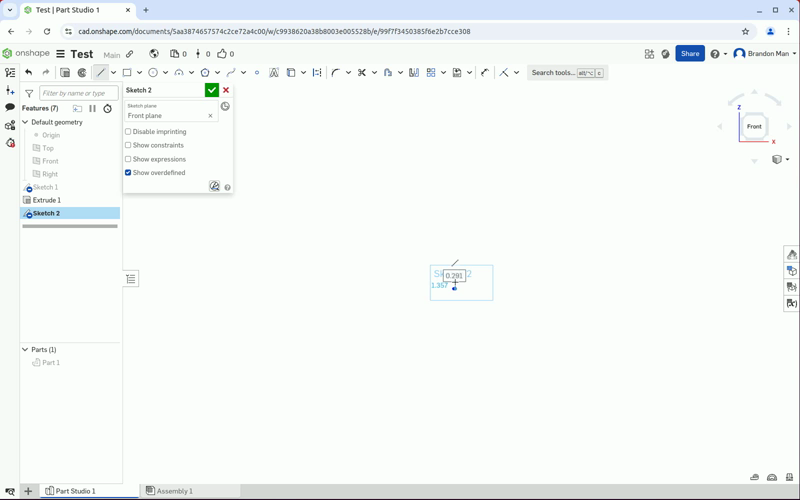
scroll(6)
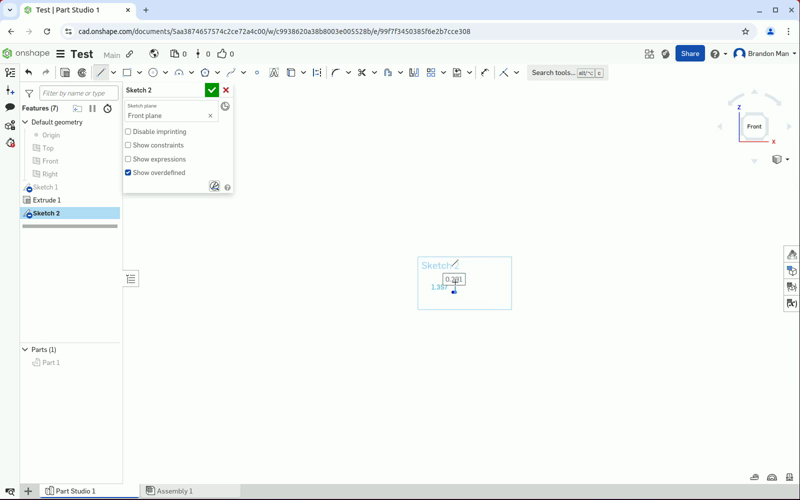
scroll(6)
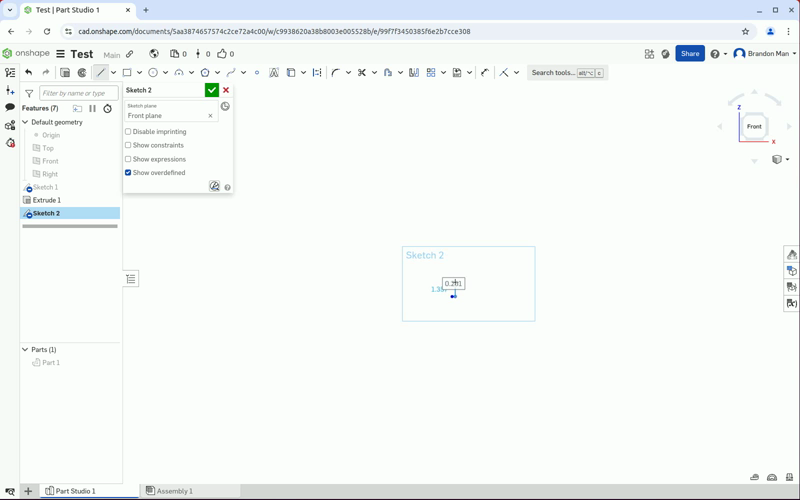
scroll(6)
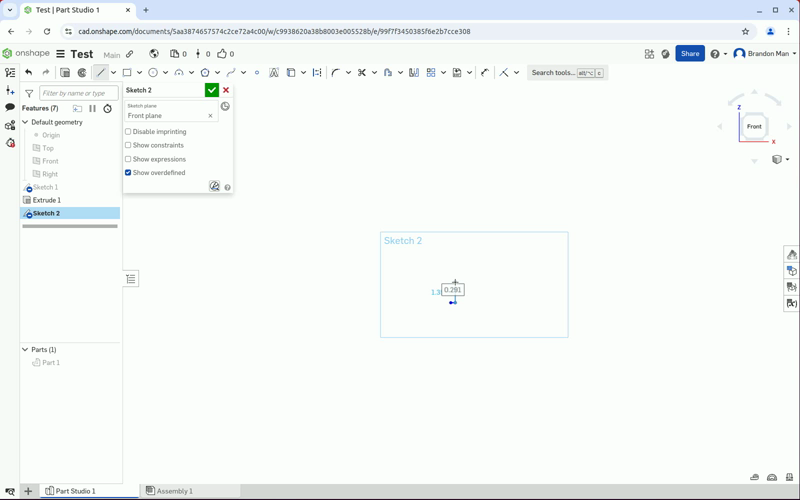
scroll(6)
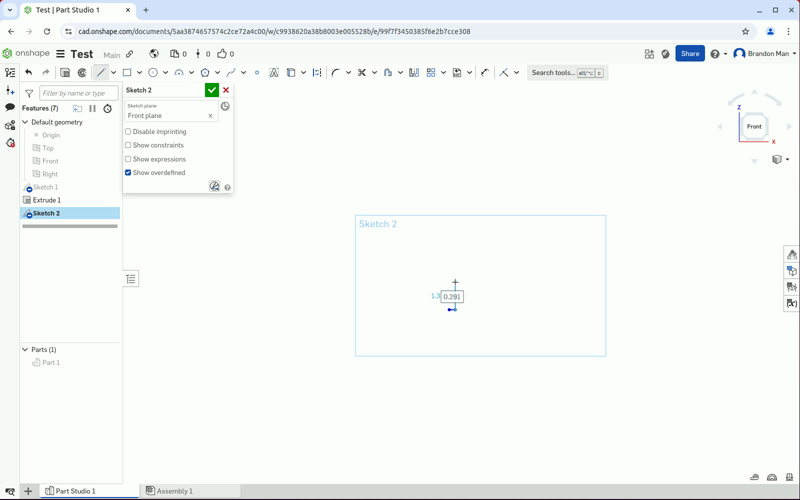
scroll(6)
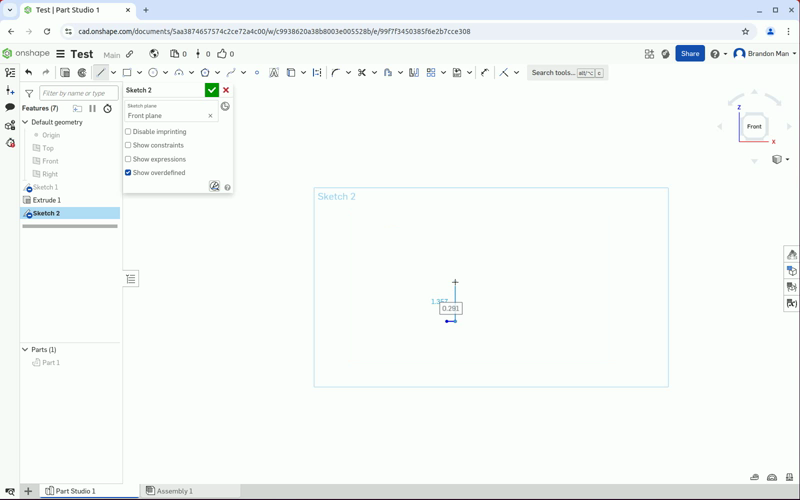
scroll(6)
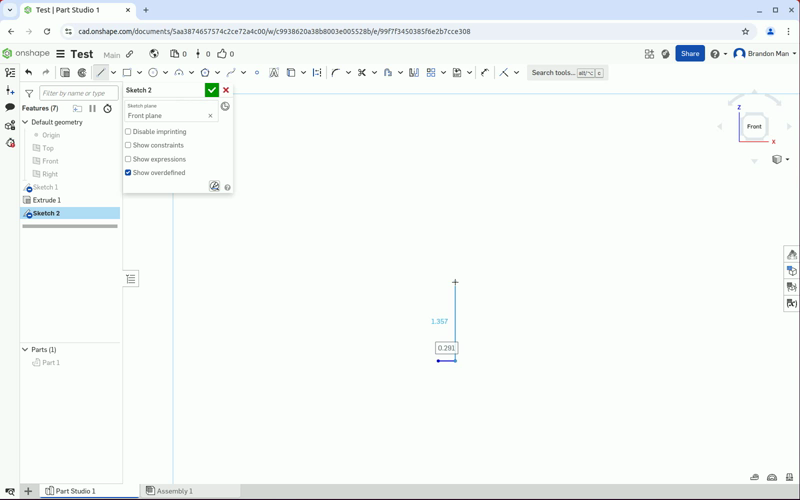
click(455, 281)
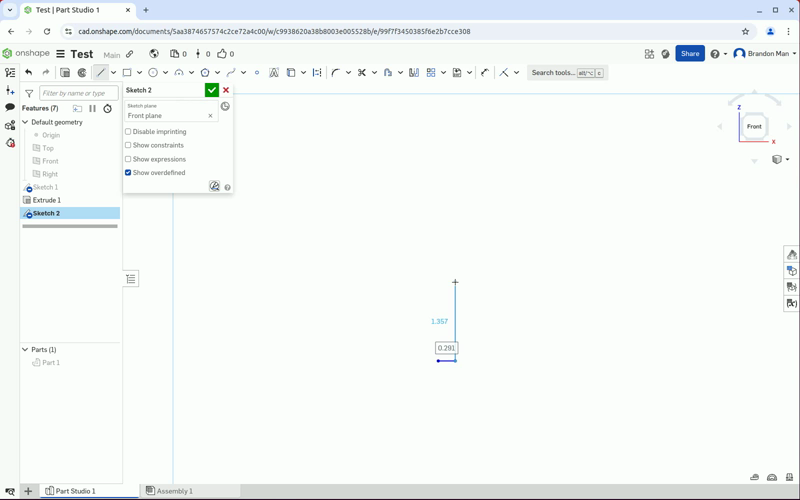
scroll(-6)
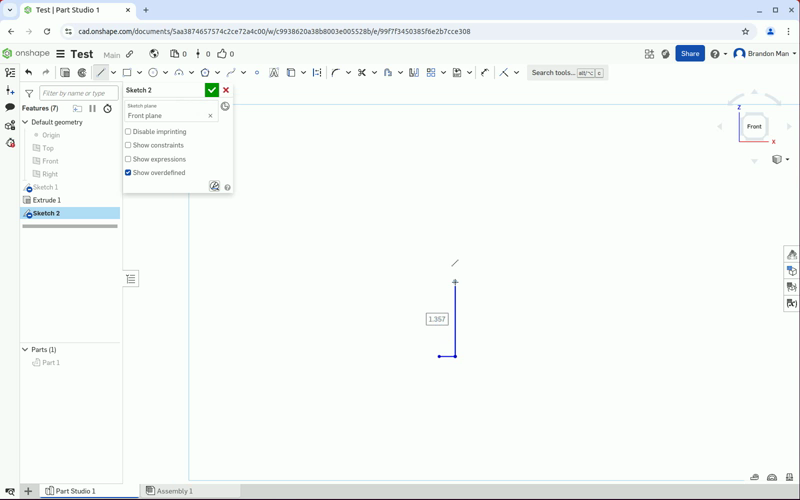
scroll(-6)
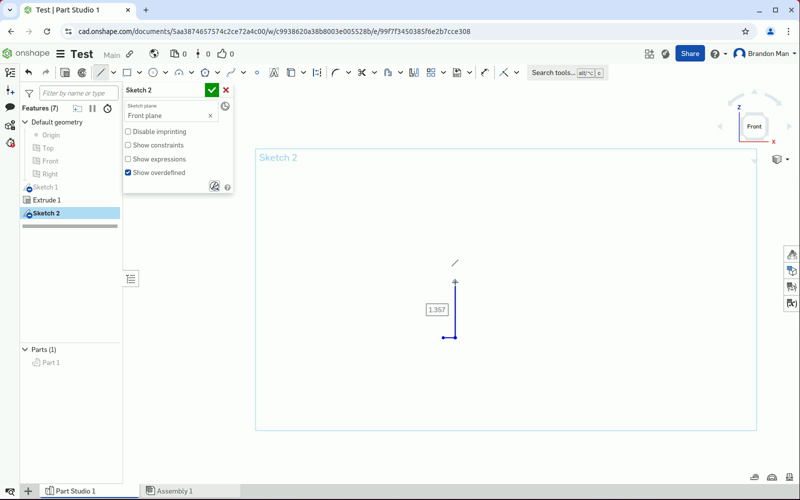
scroll(-6)
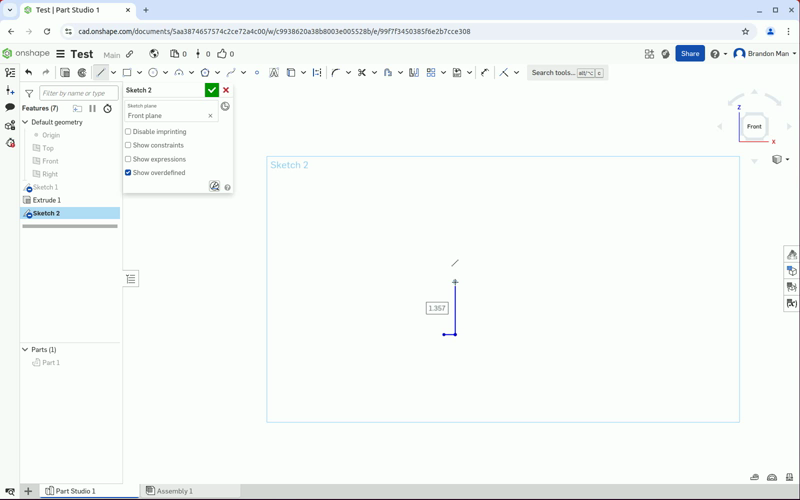
scroll(-6)
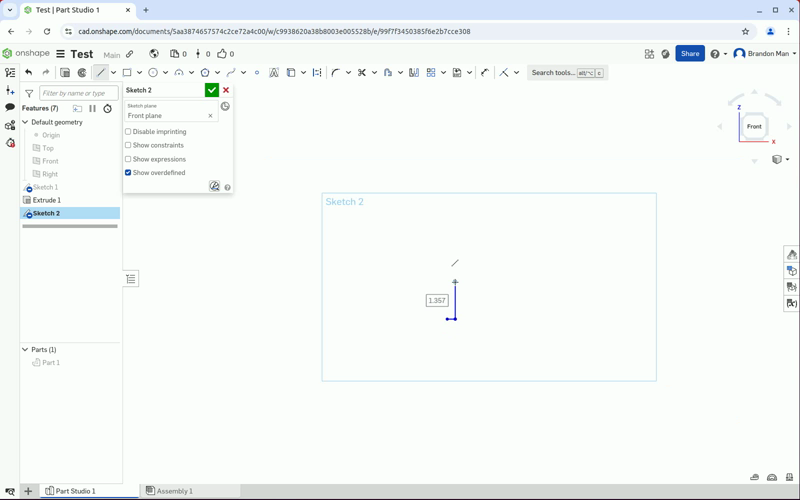
scroll(-6)
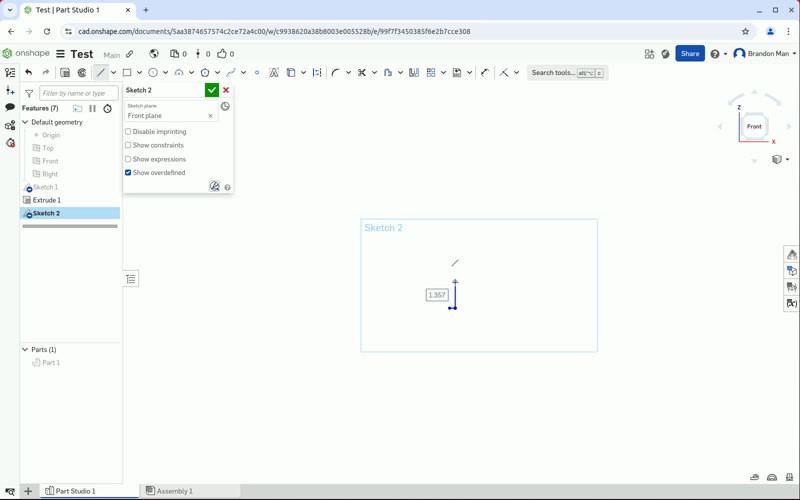
scroll(-6)
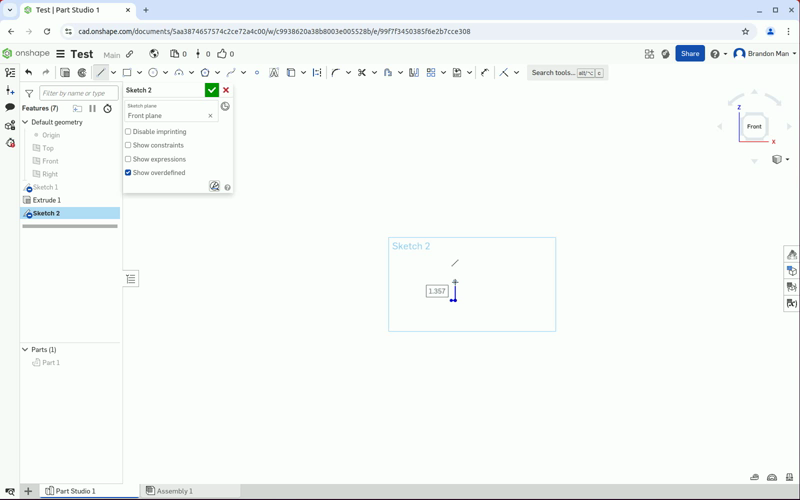
scroll(-6)
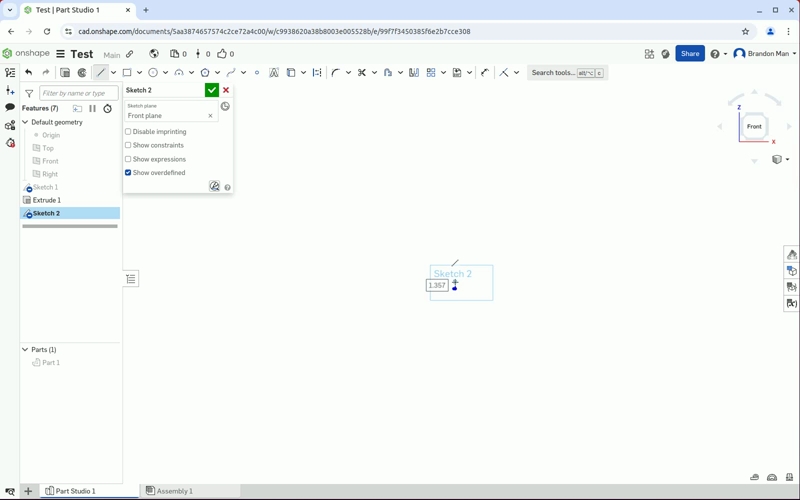
key_up(shift)
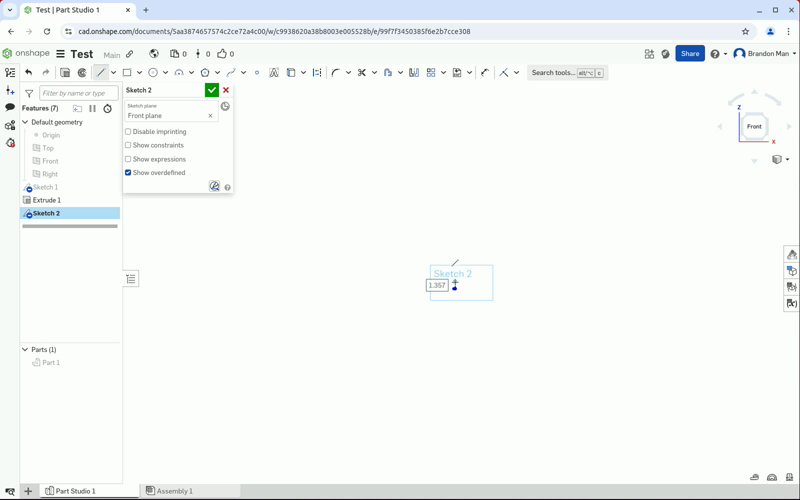
key_down(shift)
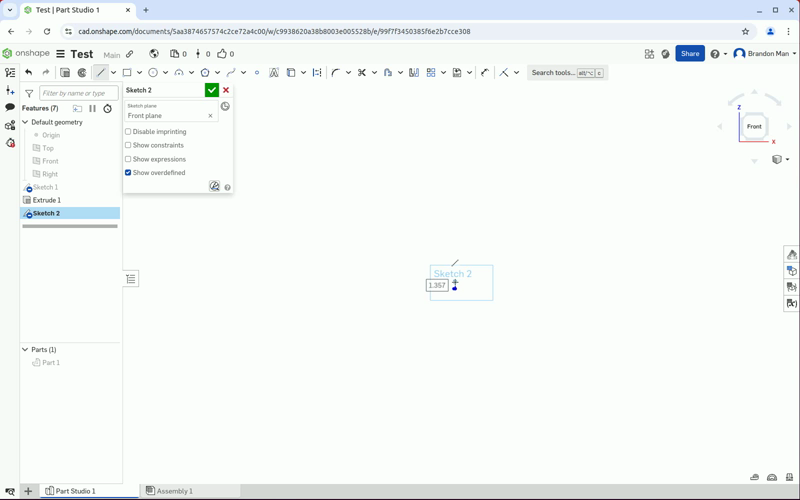
mouse_move(485, 281)
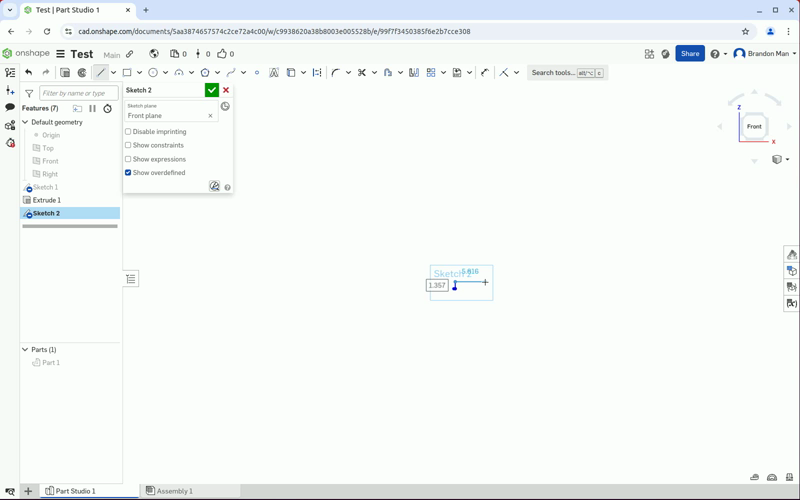
mouse_move(453, 281)
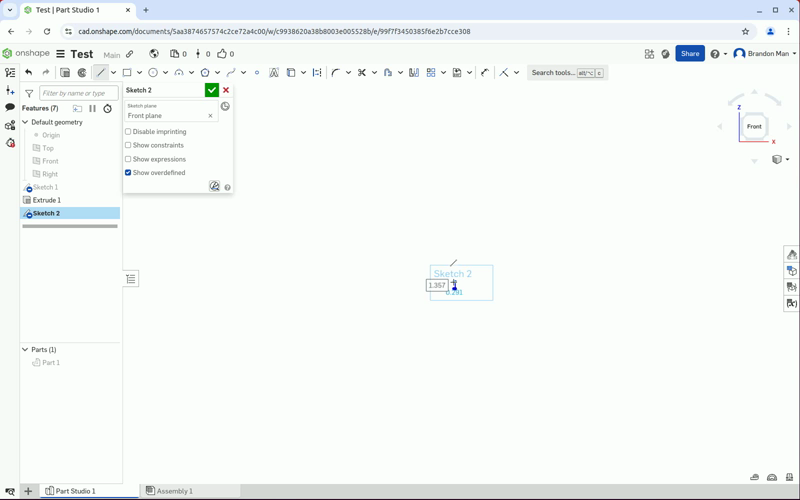
scroll(6)
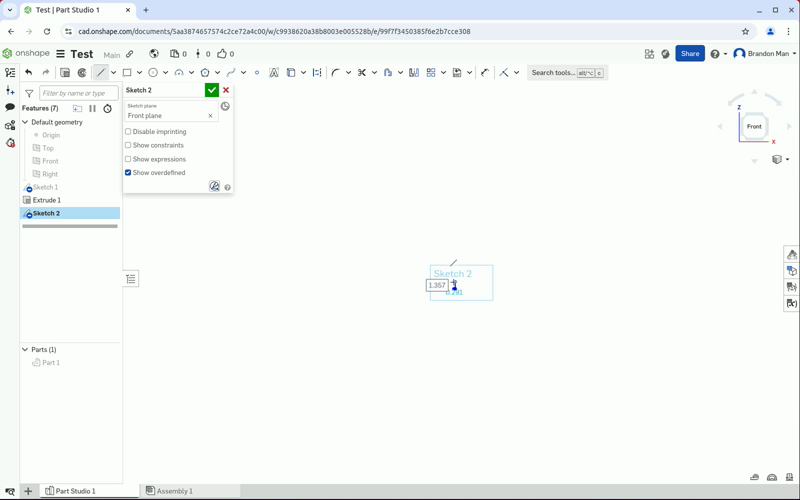
scroll(6)
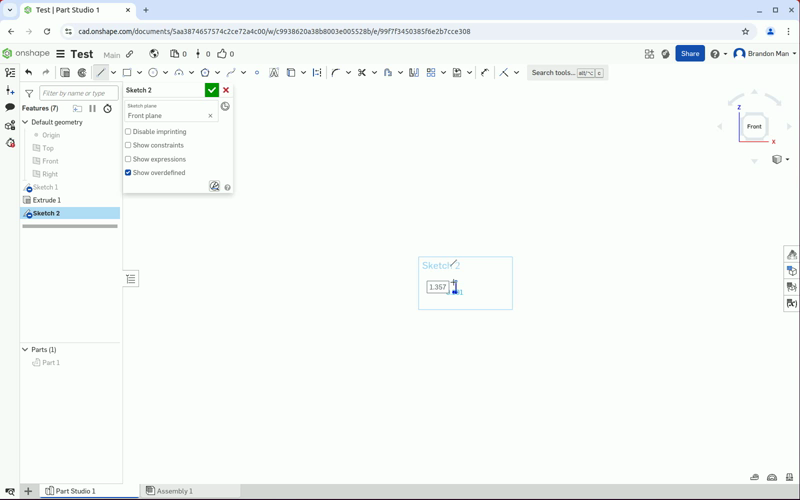
scroll(6)
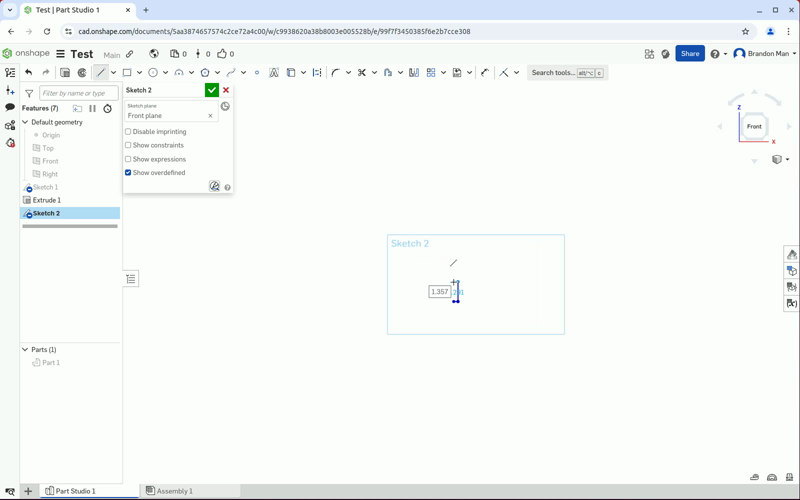
scroll(6)
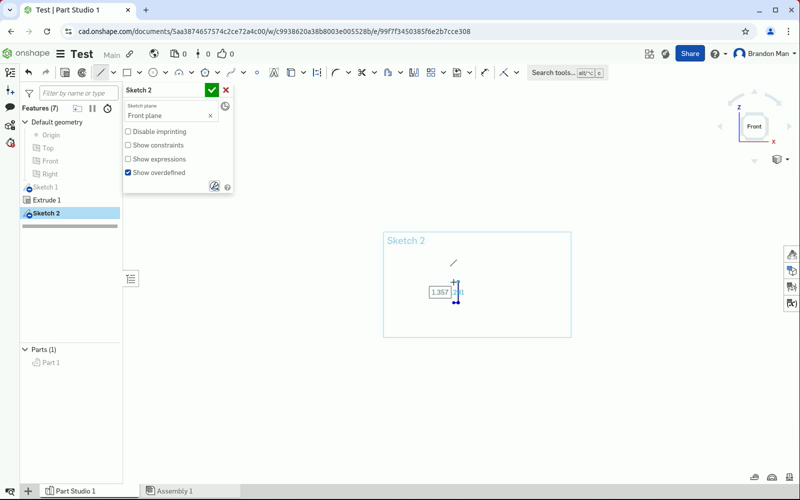
scroll(6)
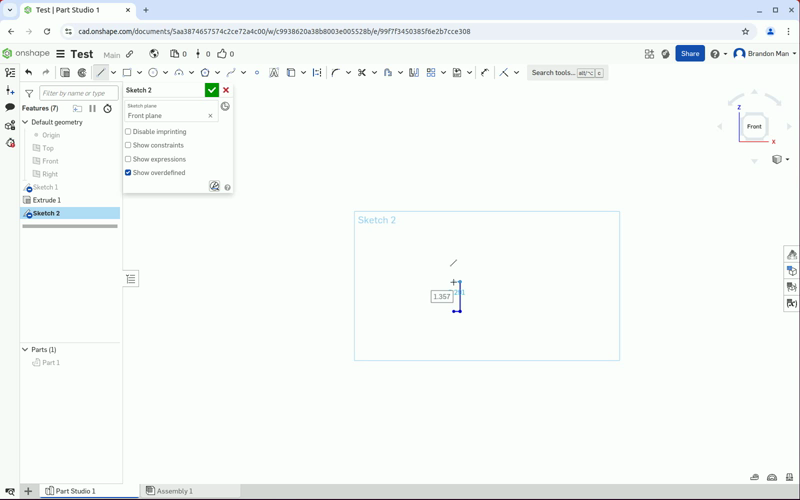
scroll(6)
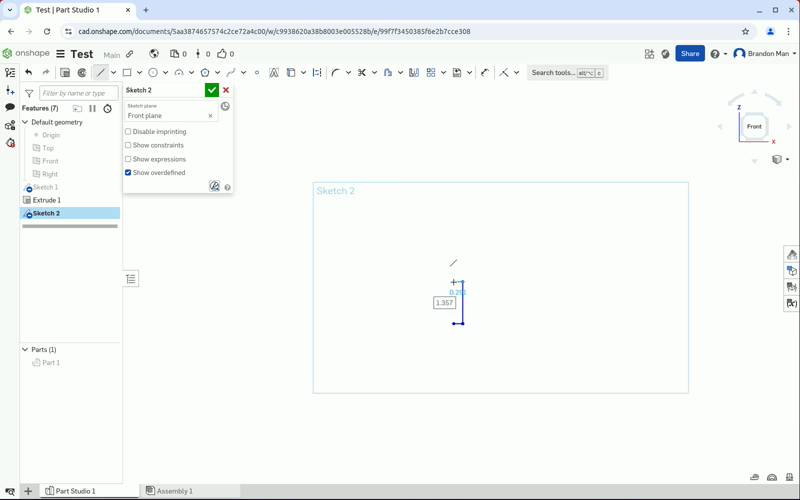
scroll(6)
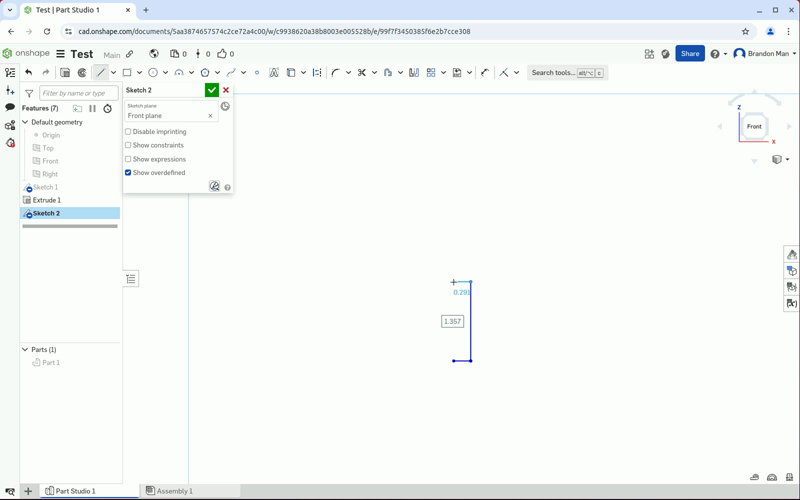
click(453, 281)
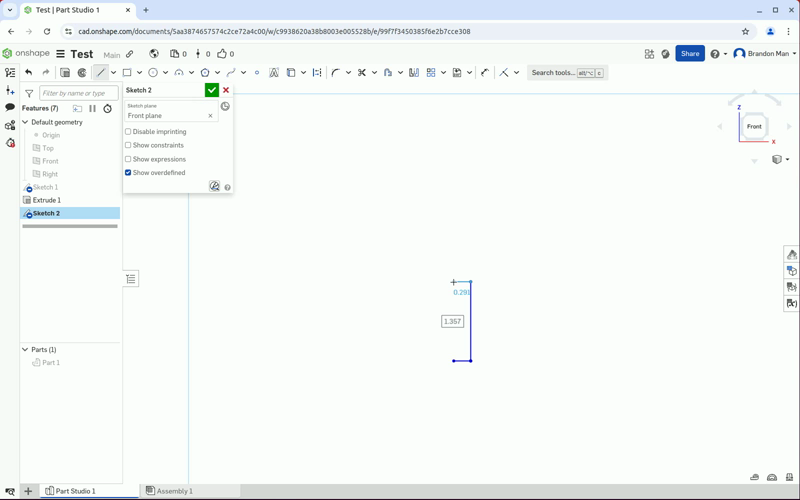
scroll(-6)
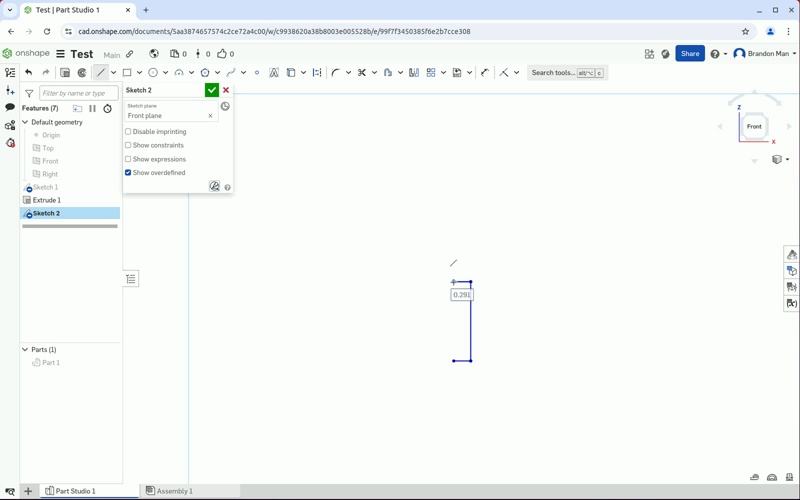
scroll(-6)
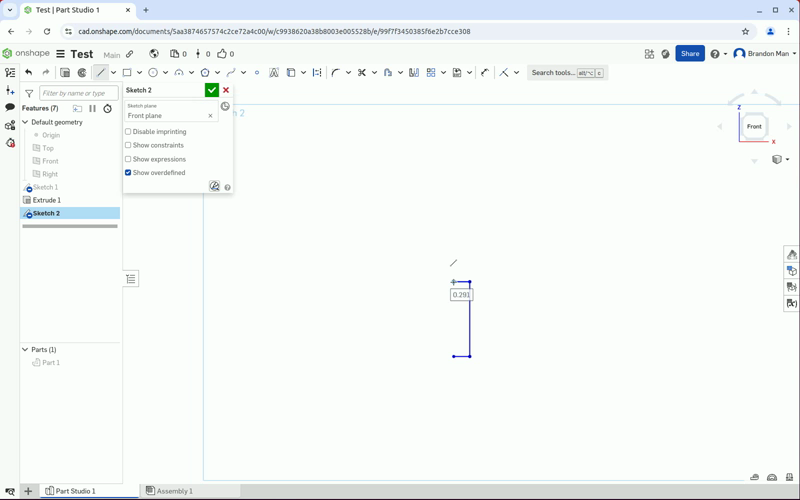
scroll(-6)
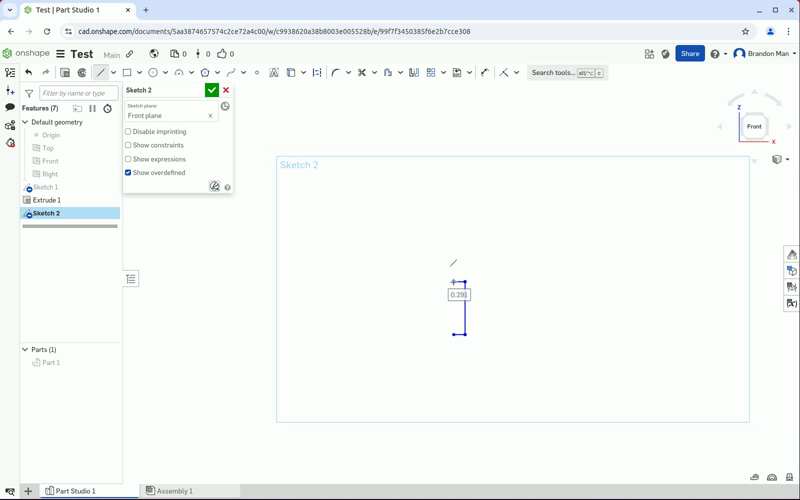
scroll(-6)
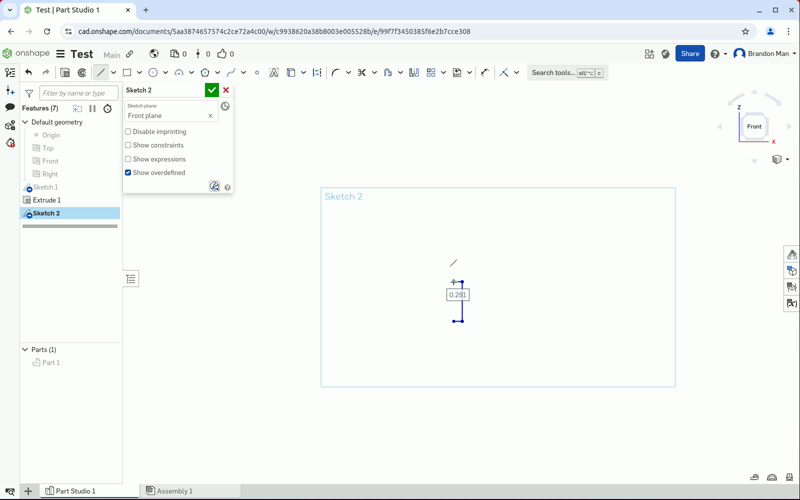
scroll(-6)
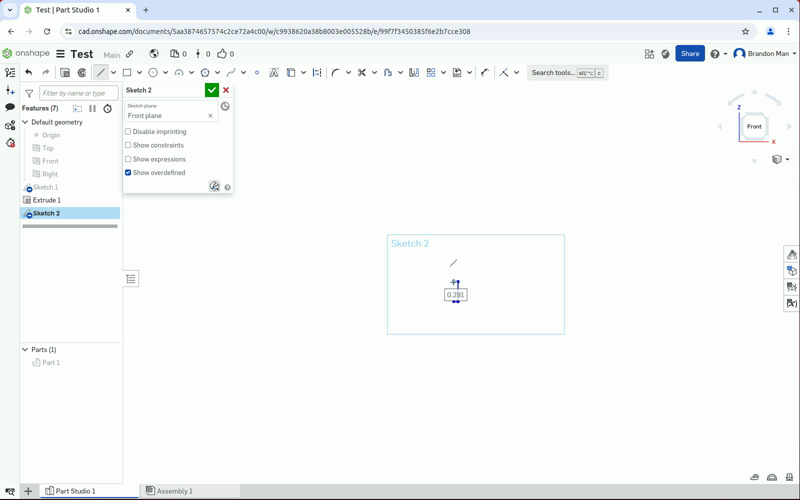
scroll(-6)
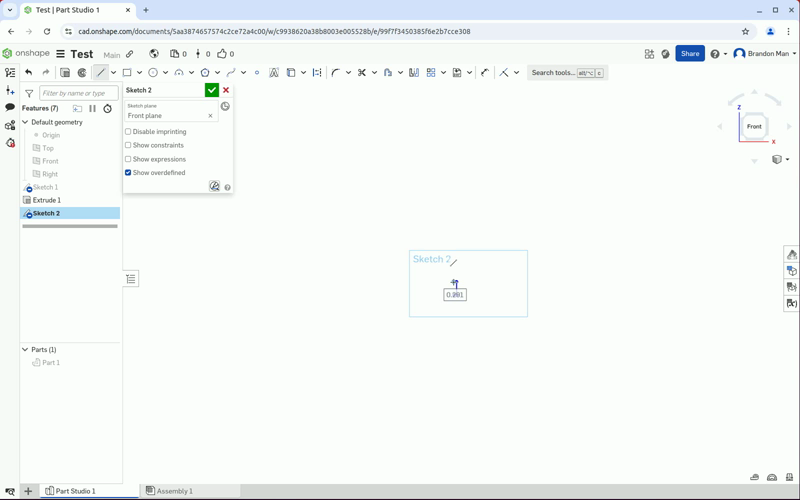
scroll(-6)
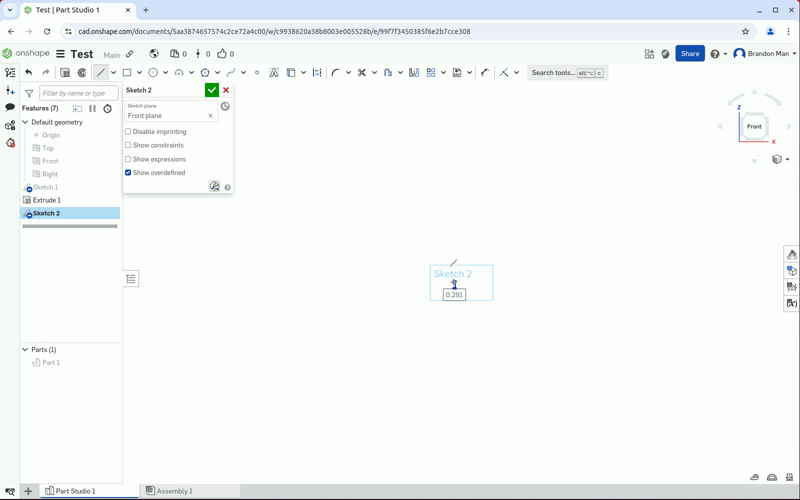
key_up(shift)
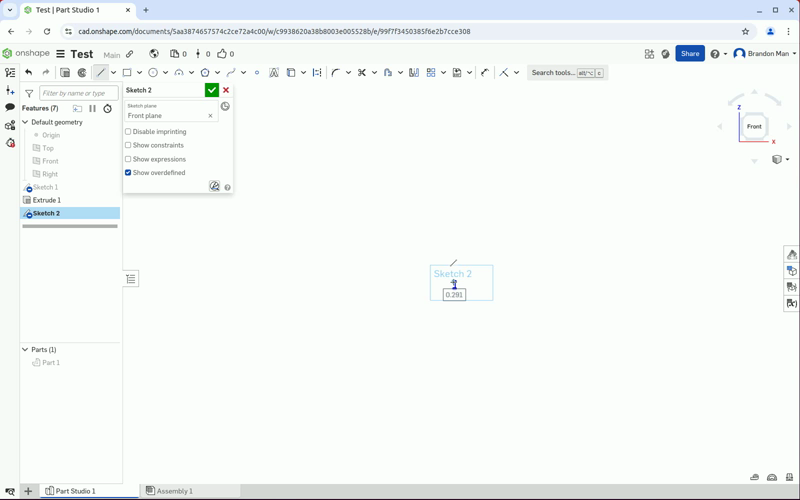
mouse_move(483, 281)
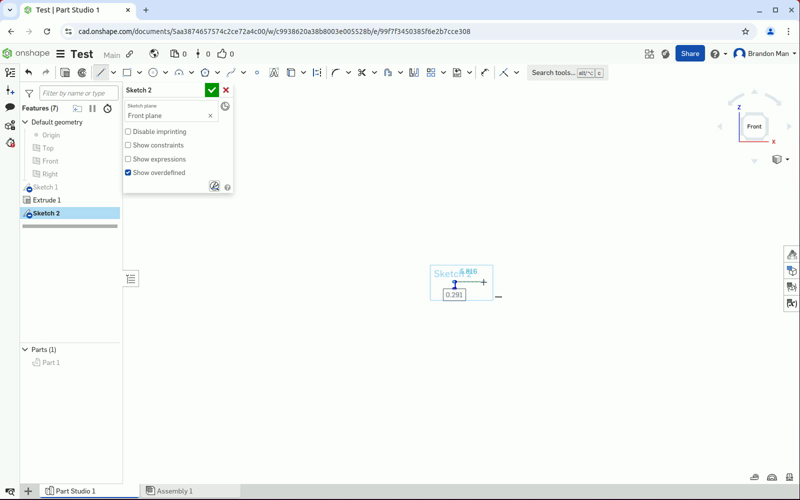
key_down(shift)
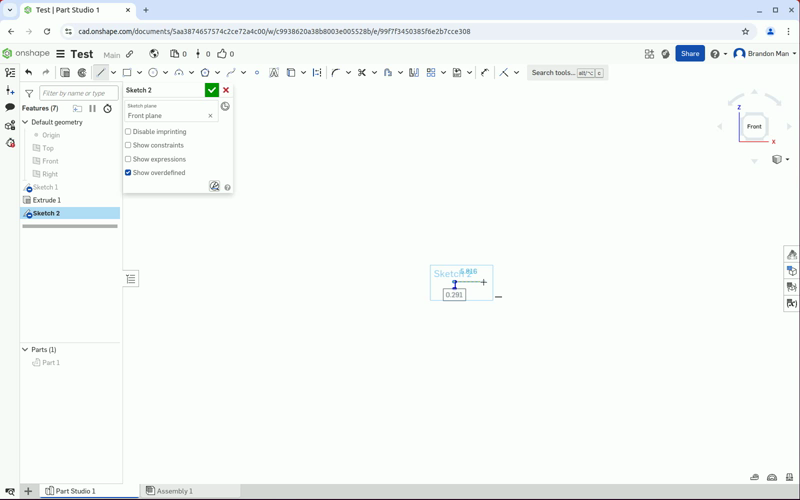
mouse_move(453, 288)
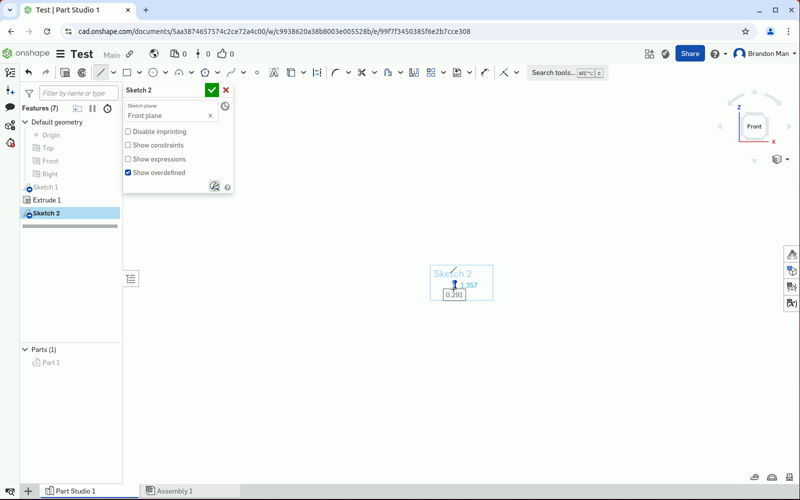
scroll(6)
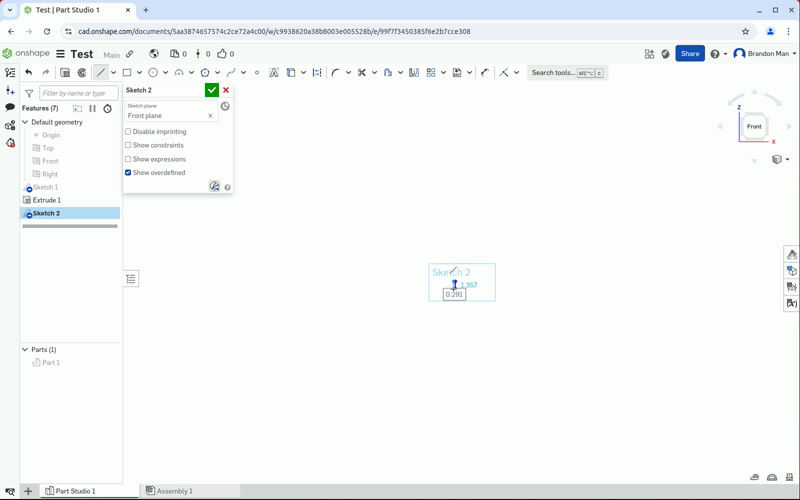
scroll(6)
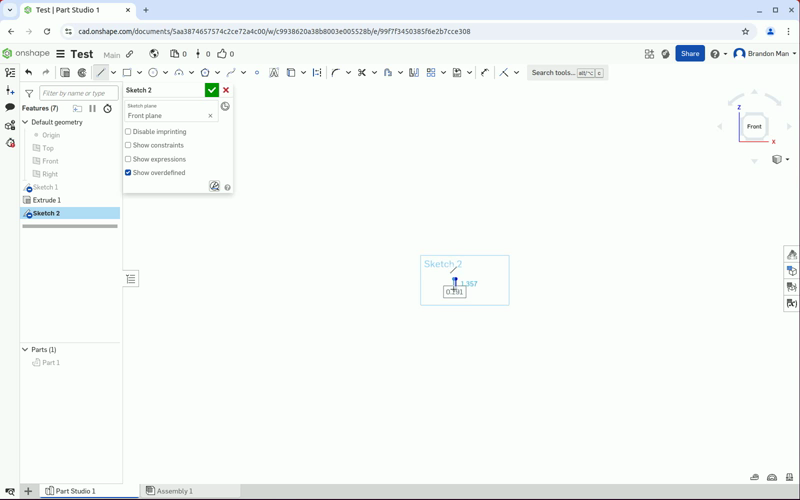
scroll(6)
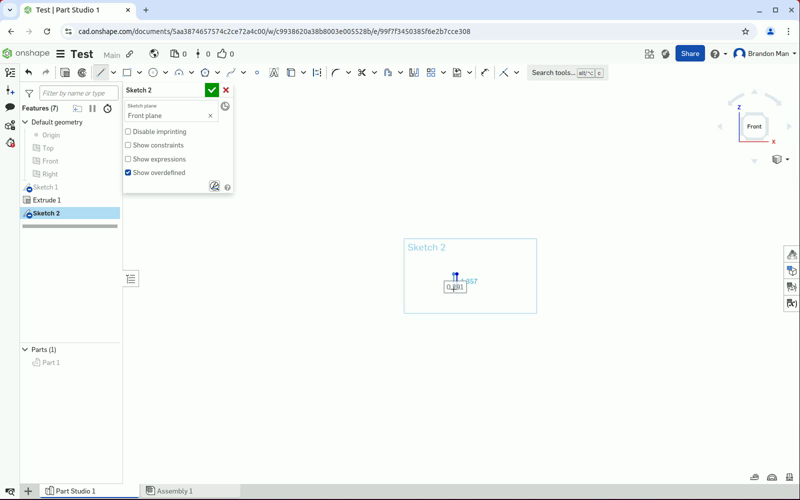
scroll(6)
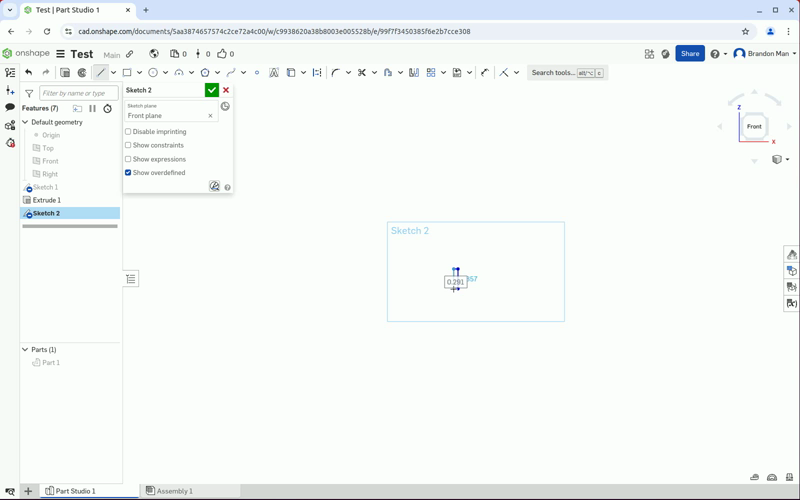
scroll(6)
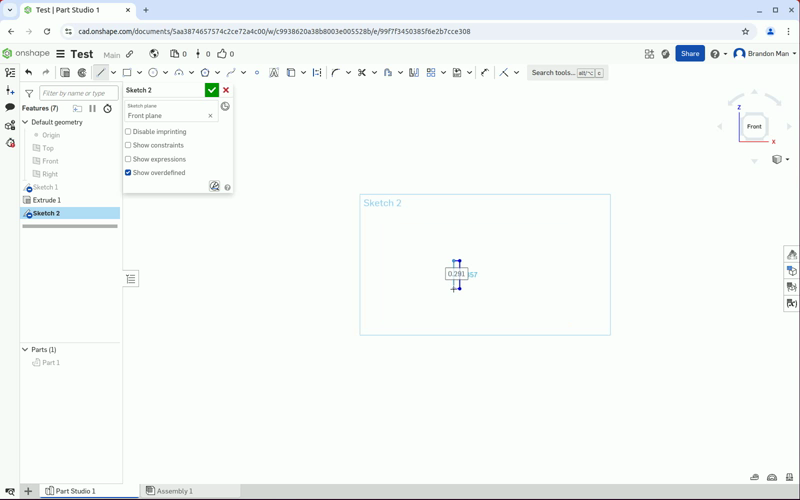
scroll(6)
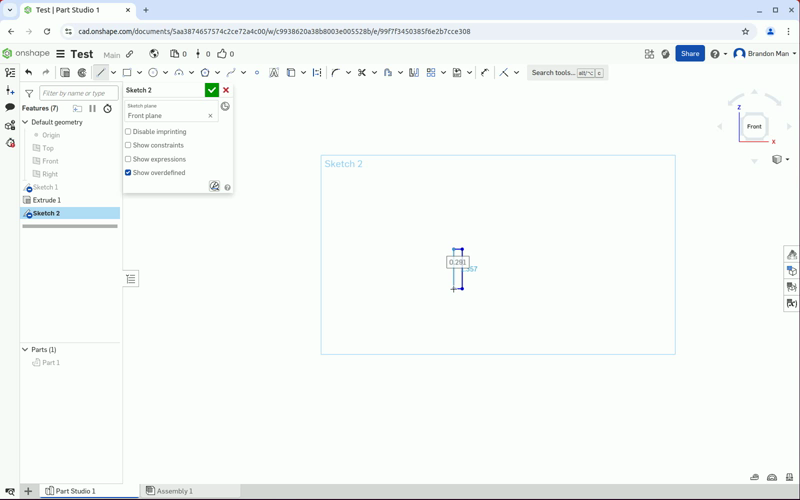
scroll(6)
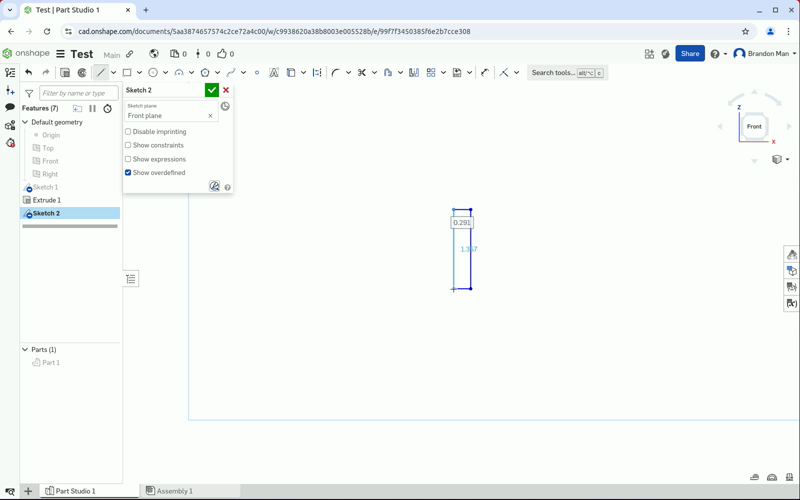
key_up(shift)
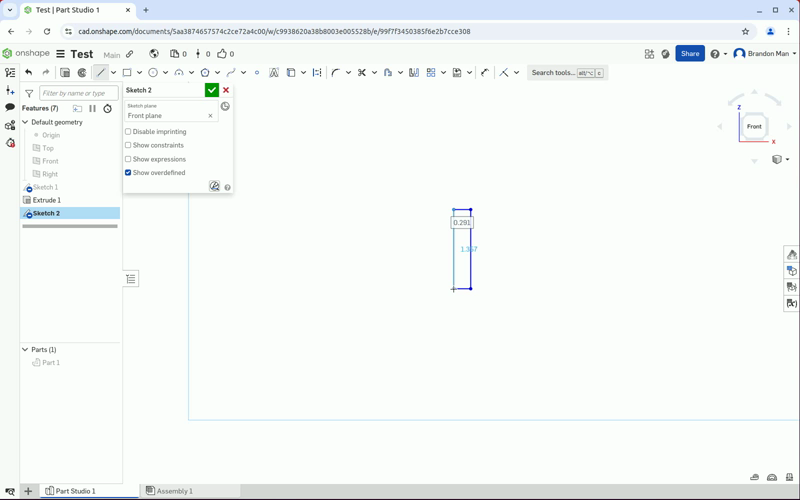
click(453, 288)
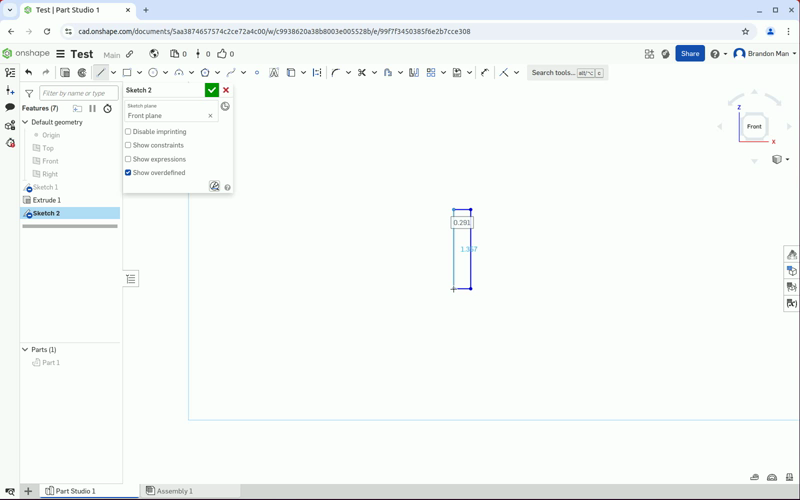
scroll(-6)
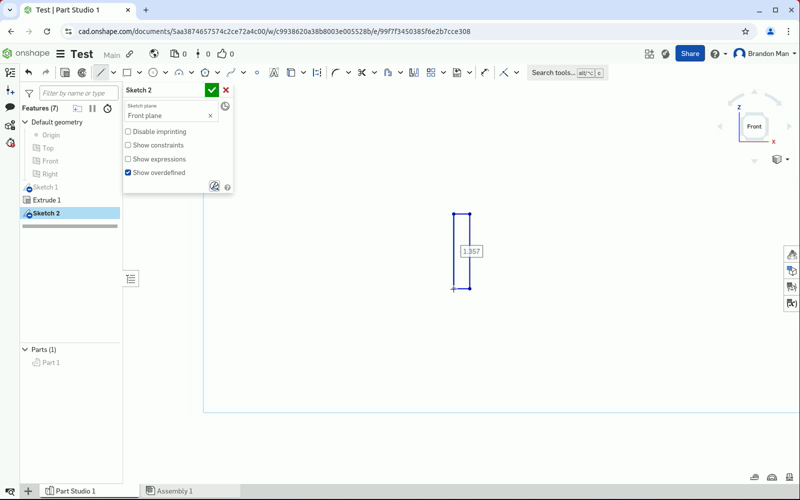
scroll(-6)
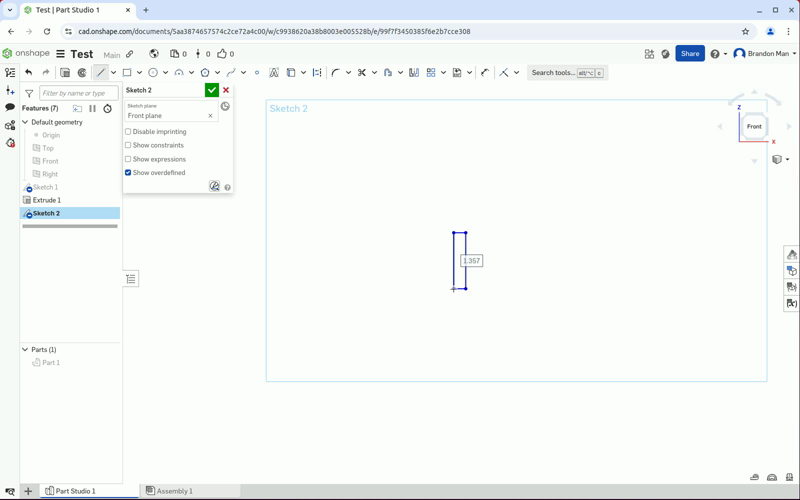
scroll(-6)
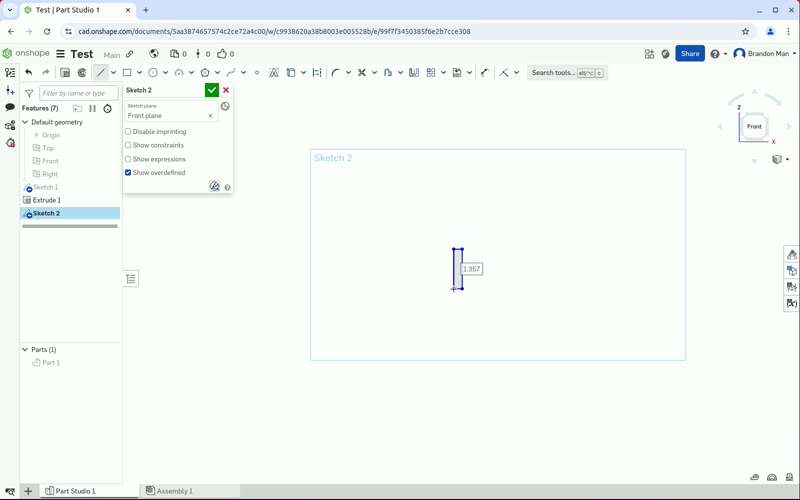
scroll(-6)
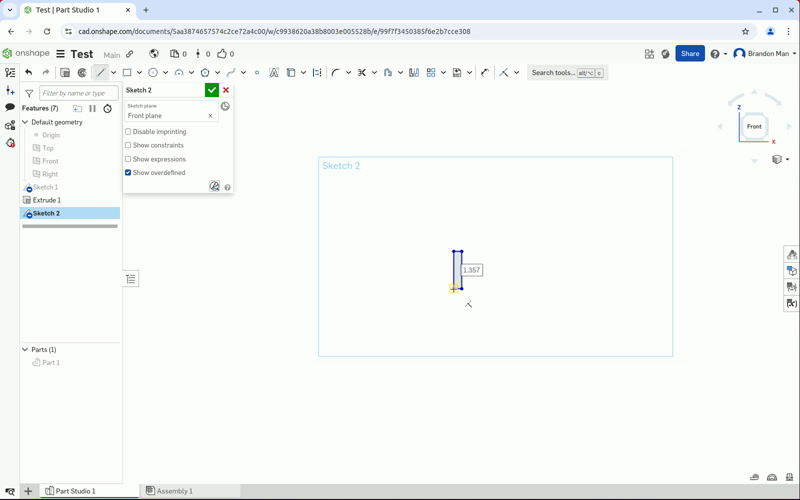
scroll(-6)
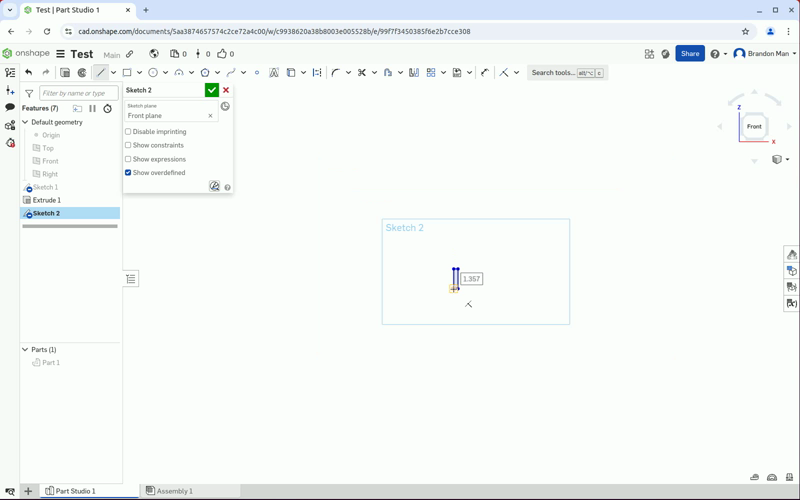
scroll(-6)
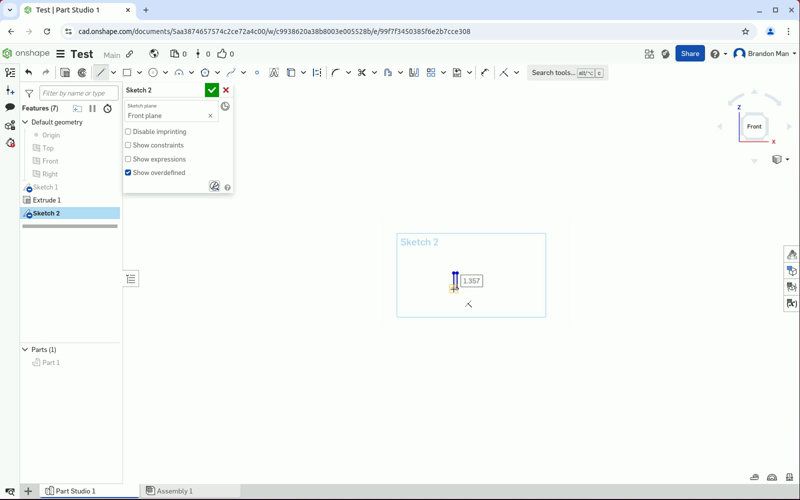
scroll(-6)
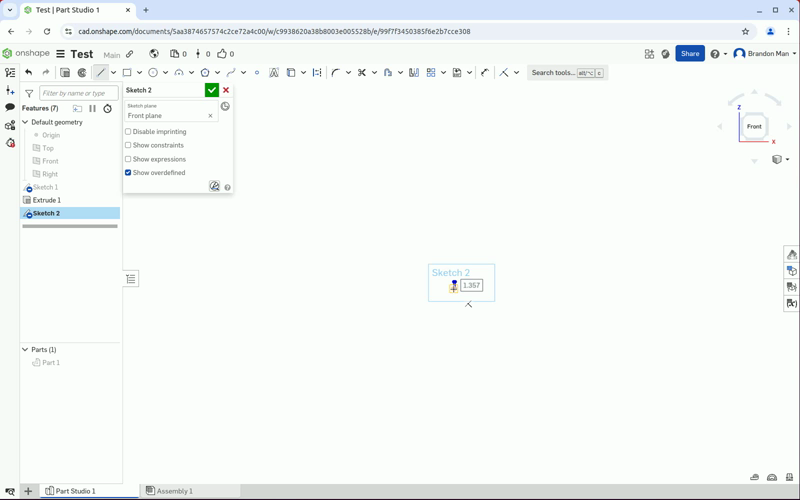
key(esc)
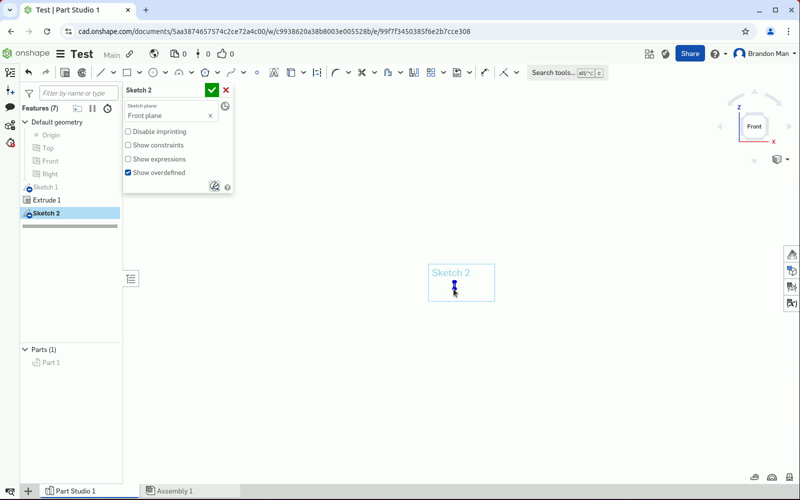
mouse_move(454, 285)
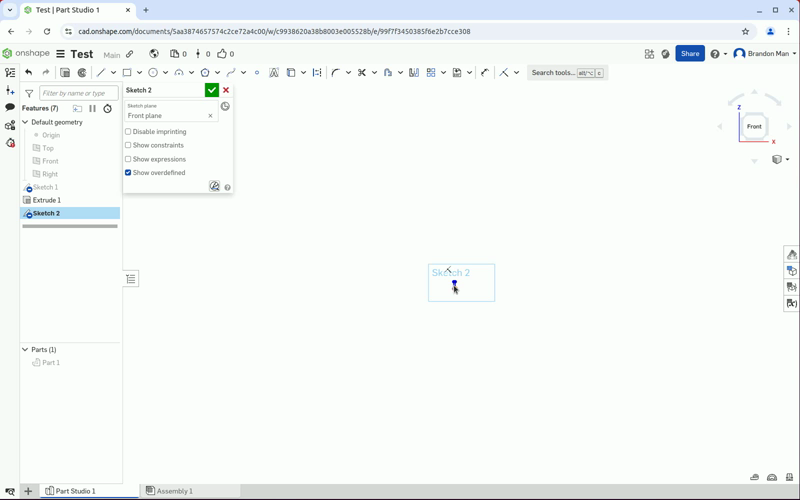
scroll(6)
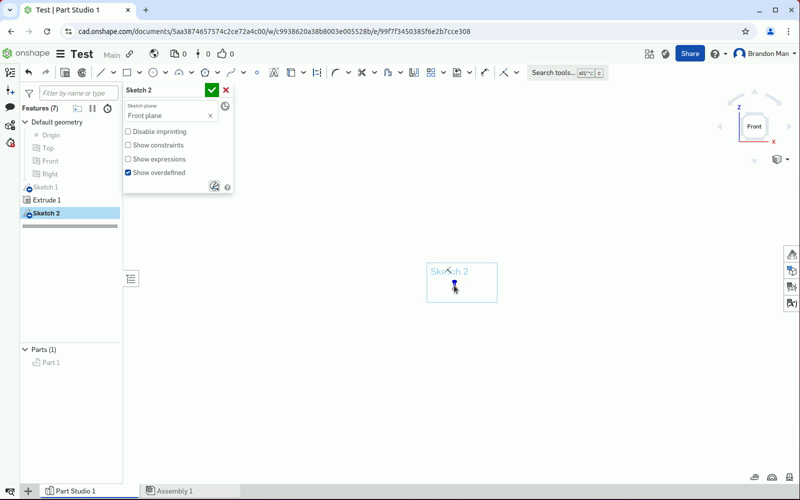
scroll(6)
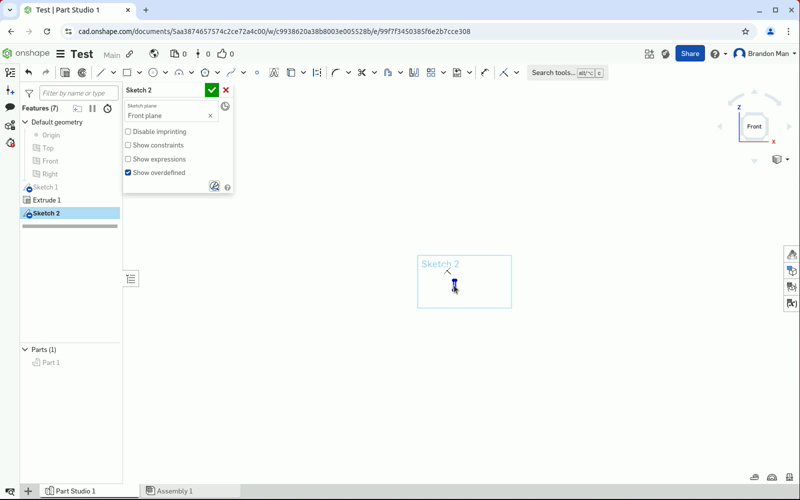
scroll(6)
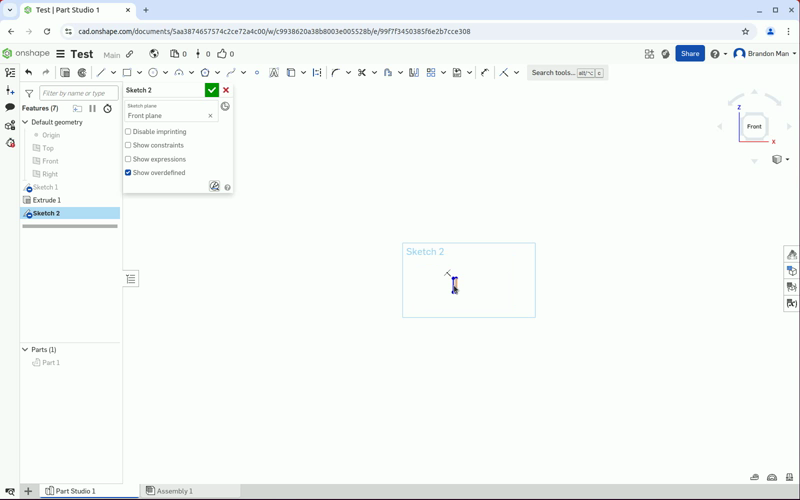
scroll(6)
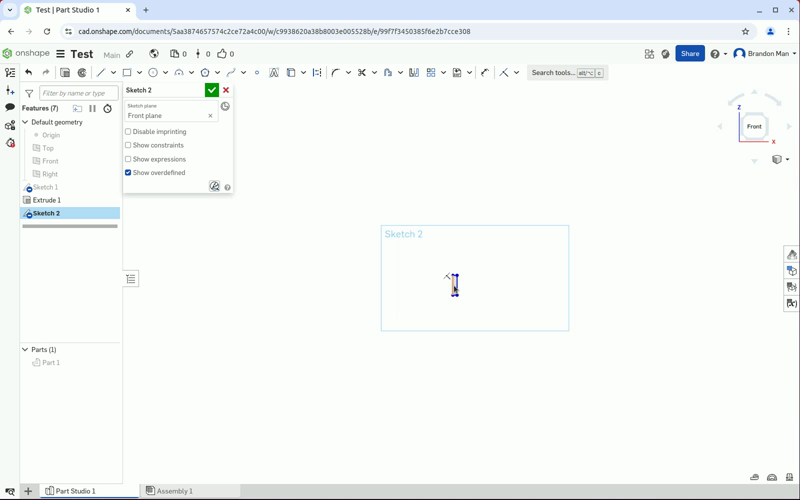
scroll(6)
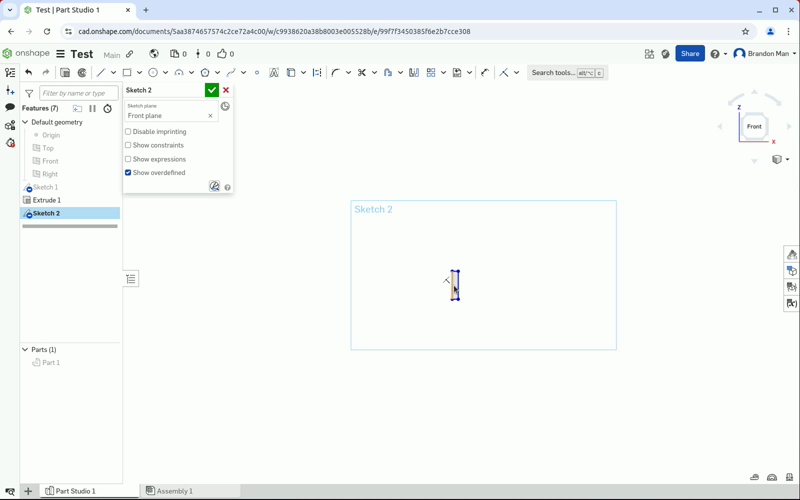
scroll(6)
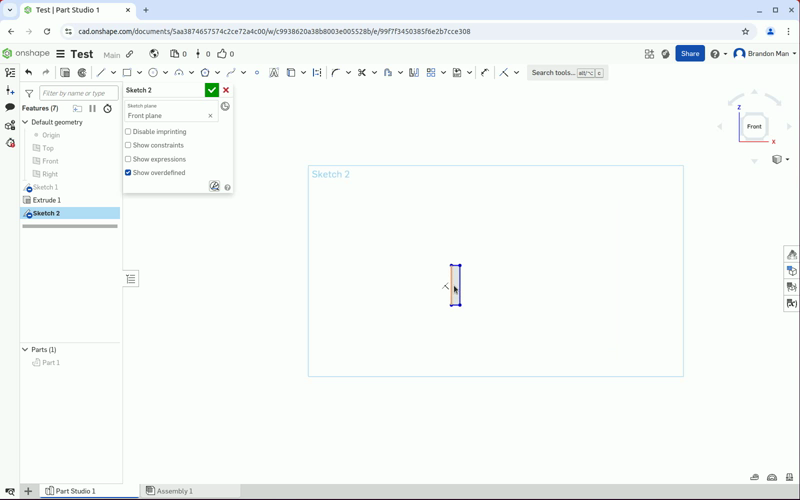
scroll(6)
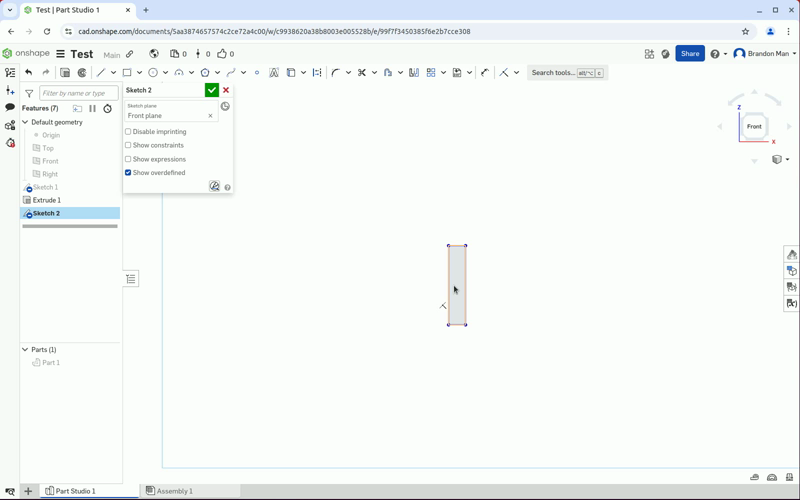
click(454, 285)
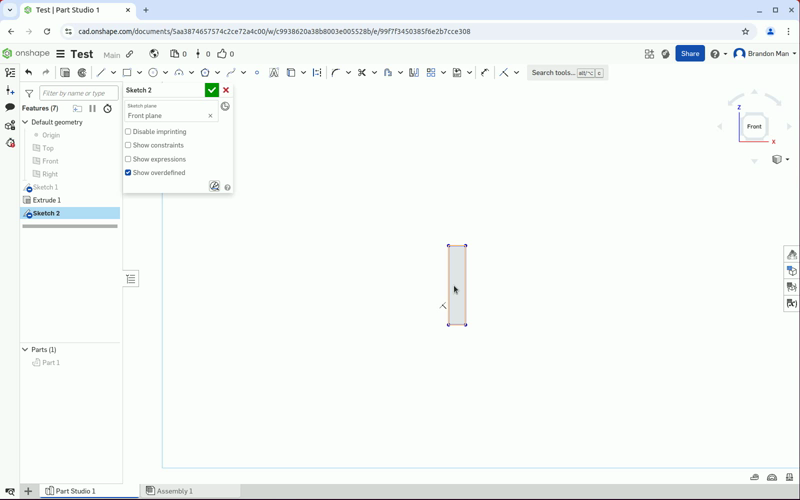
scroll(-6)
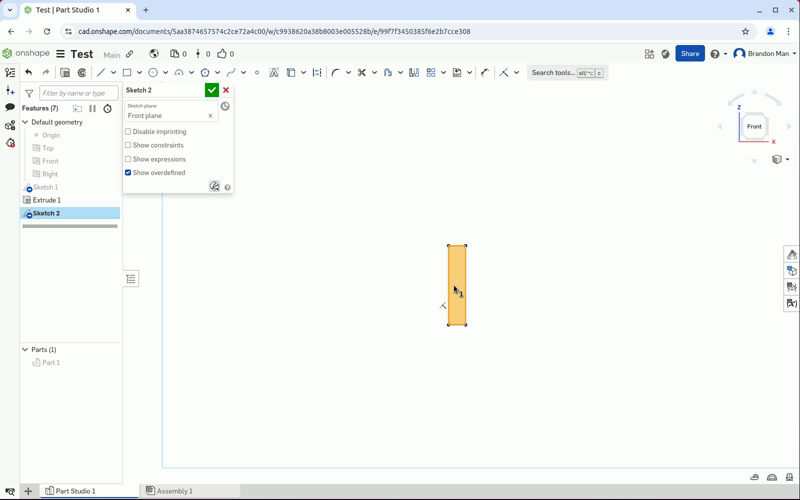
scroll(-6)
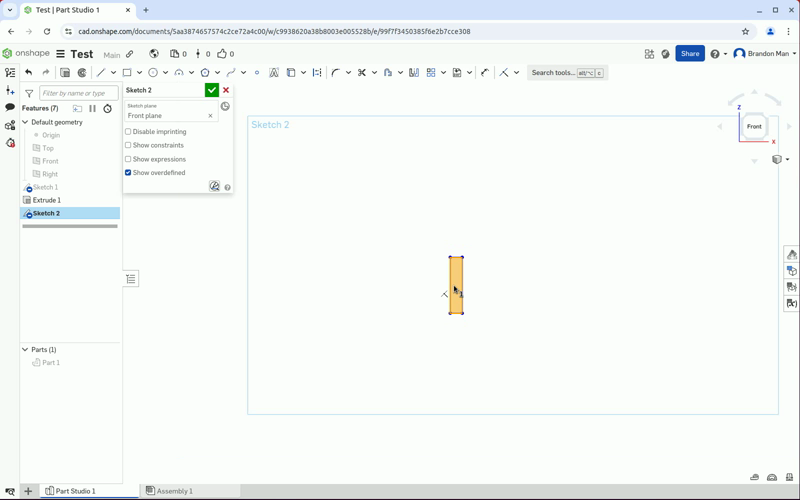
scroll(-6)
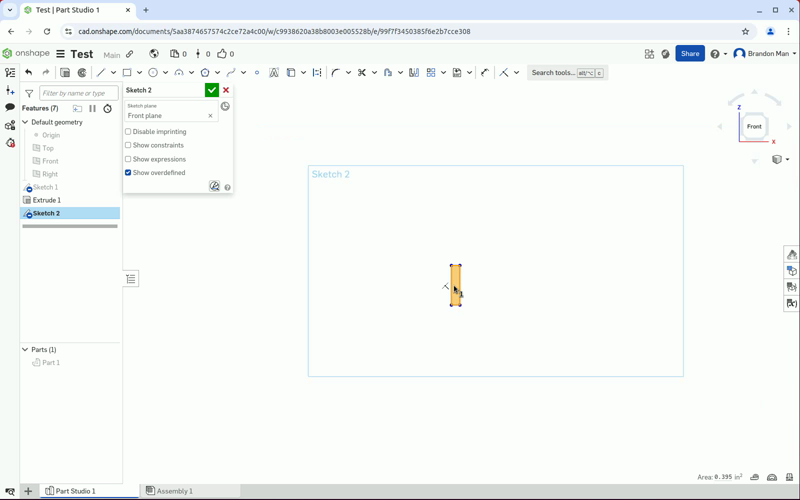
scroll(-6)
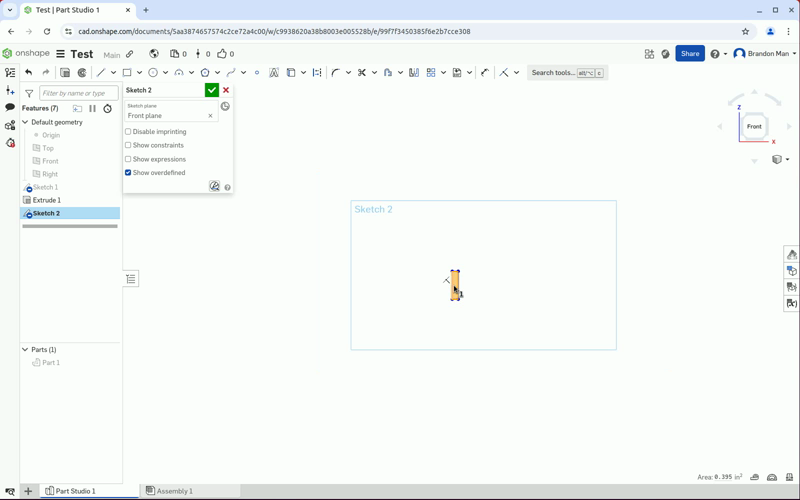
scroll(-6)
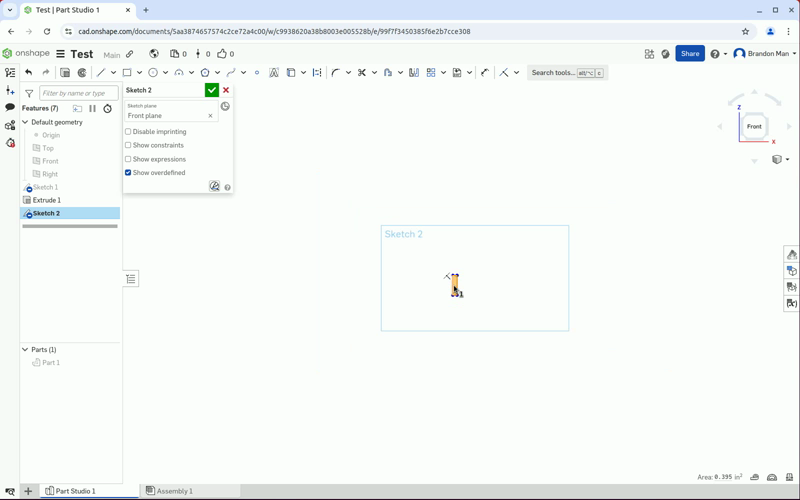
scroll(-6)
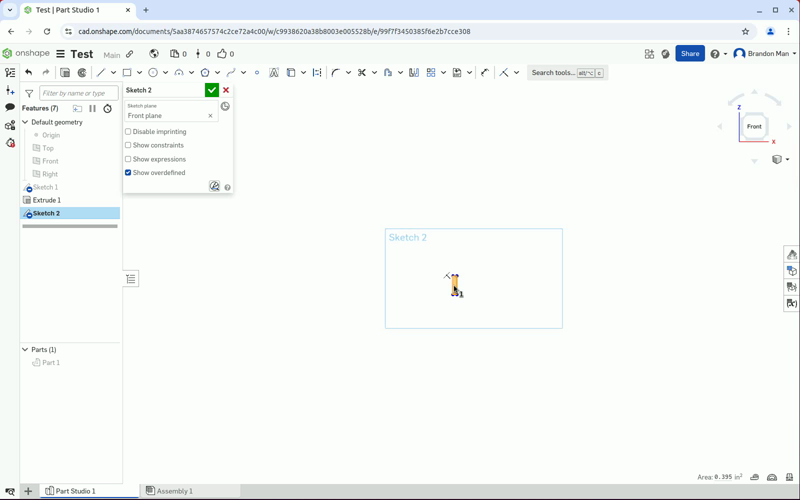
scroll(-6)
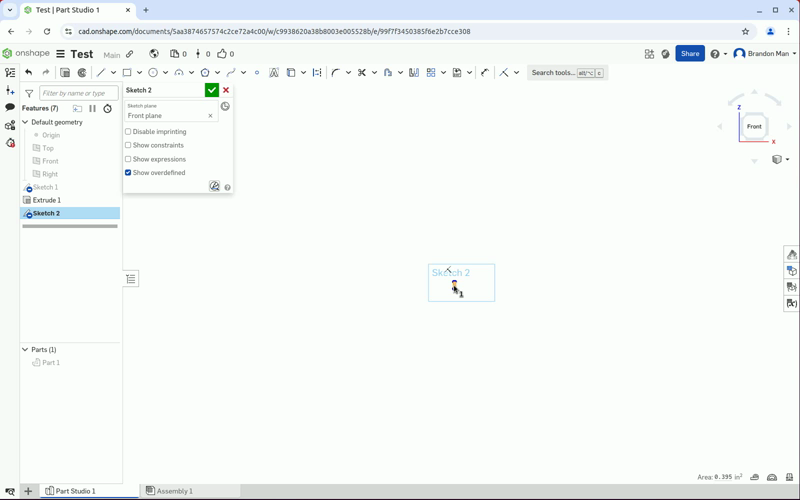
mouse_move(73, 352)
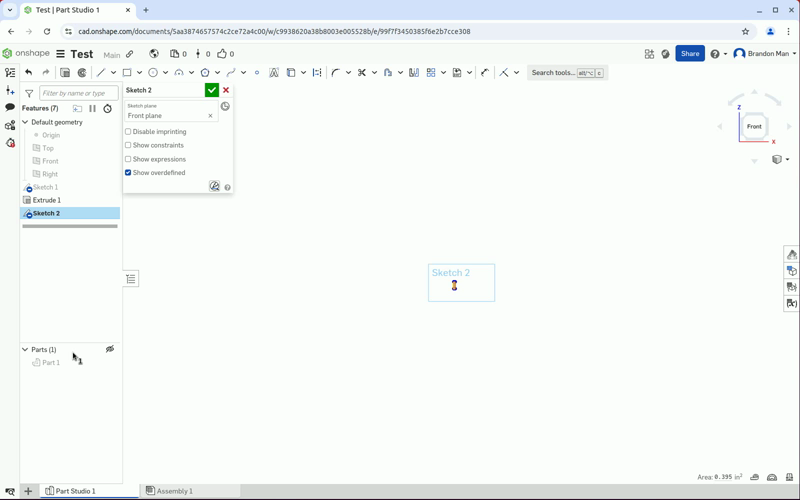
key(shift+y)
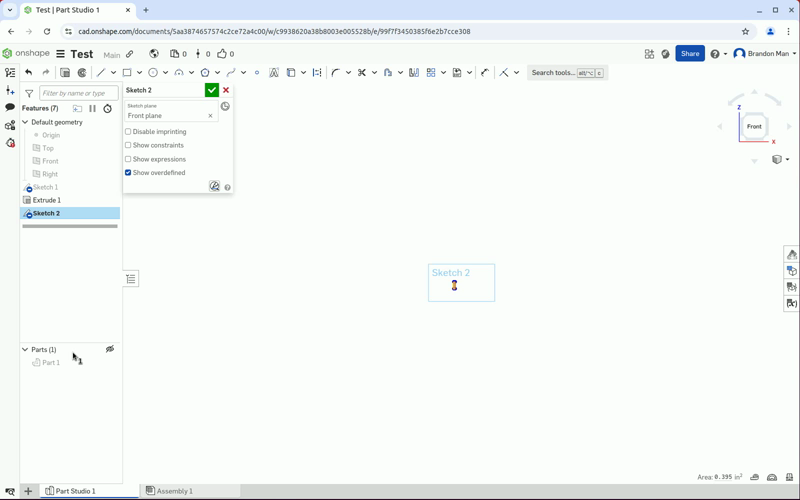
key(shift+e)
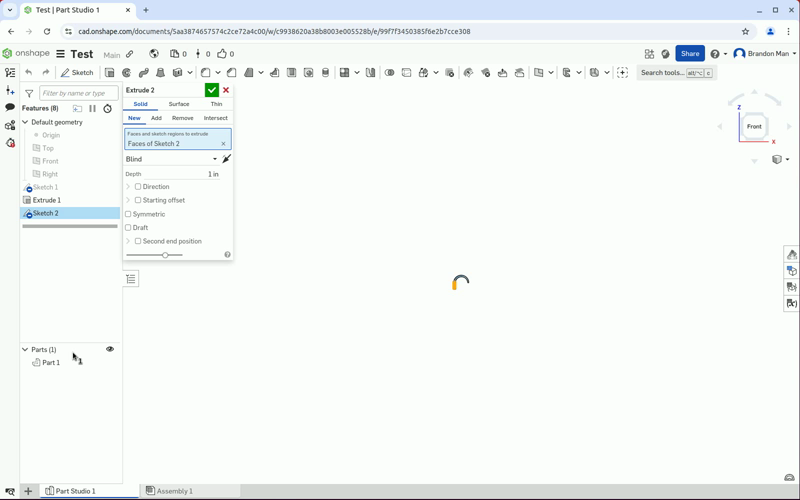
mouse_move(143, 106)
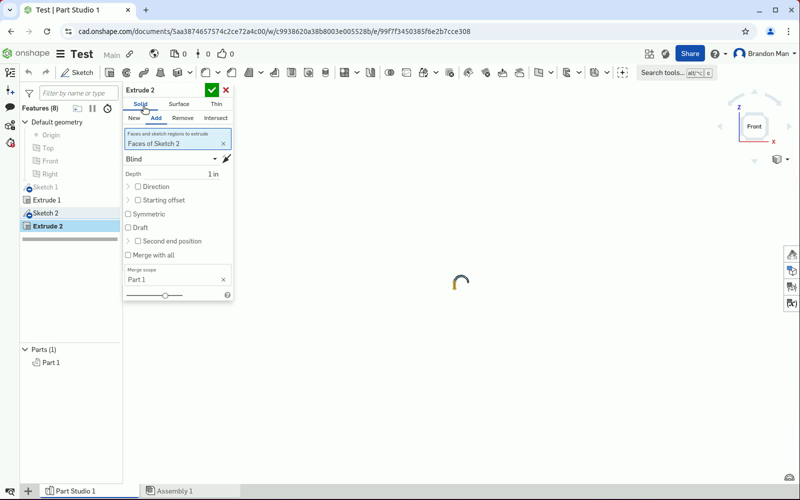
click(143, 106)
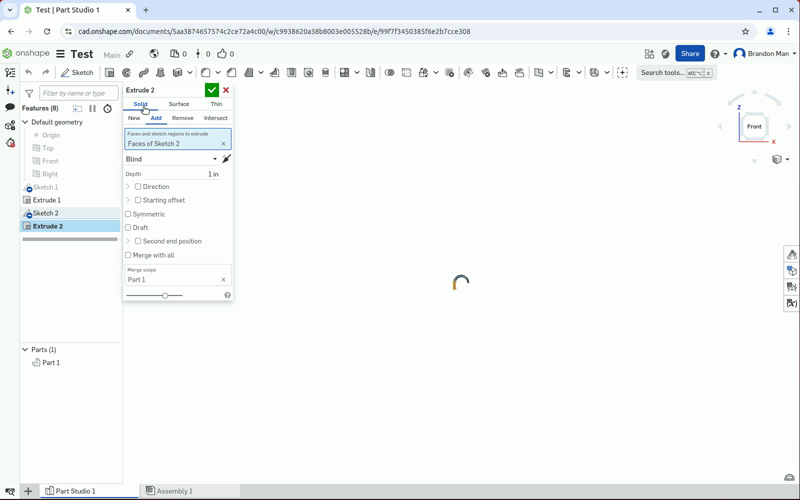
mouse_move(137, 120)
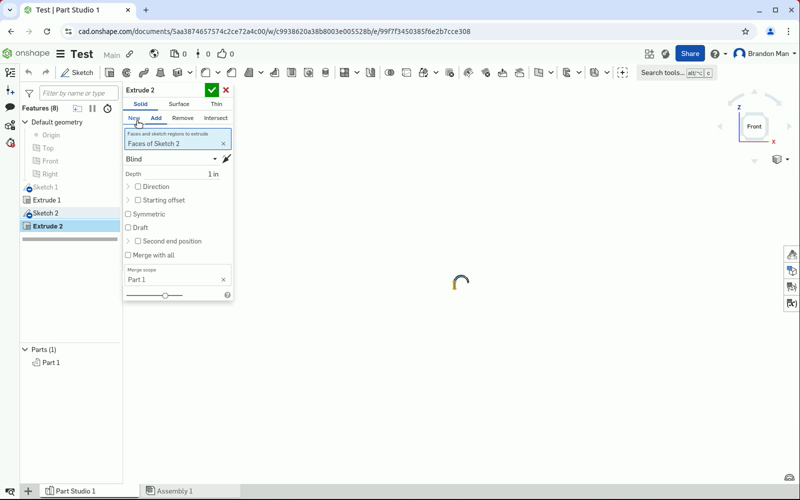
click(137, 120)
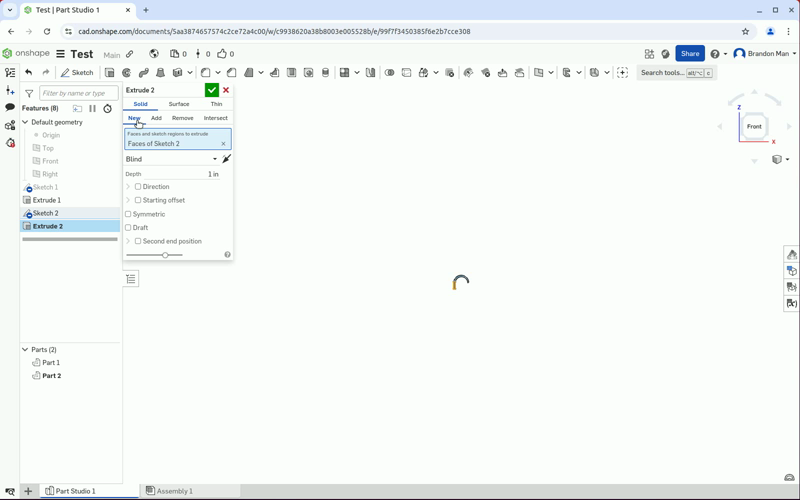
key(tab, 4)
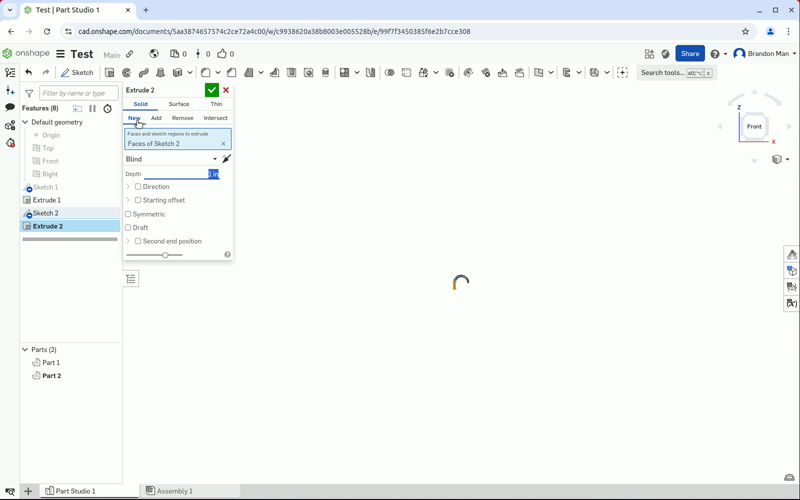
text(23.108)
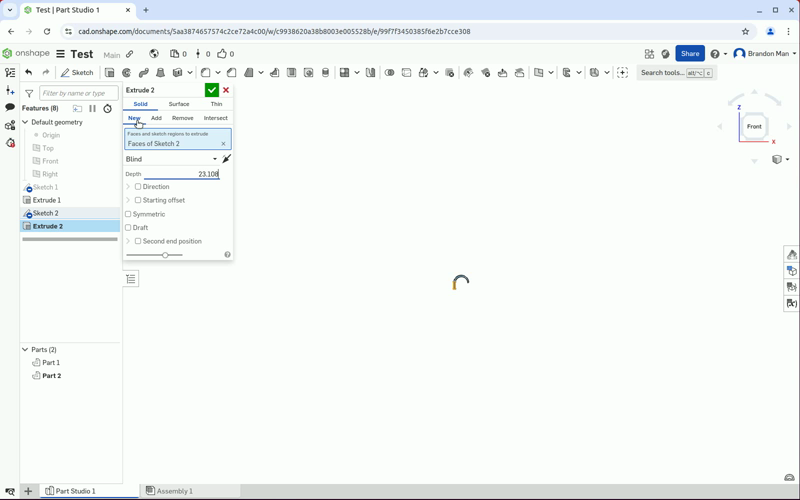
key(enter)
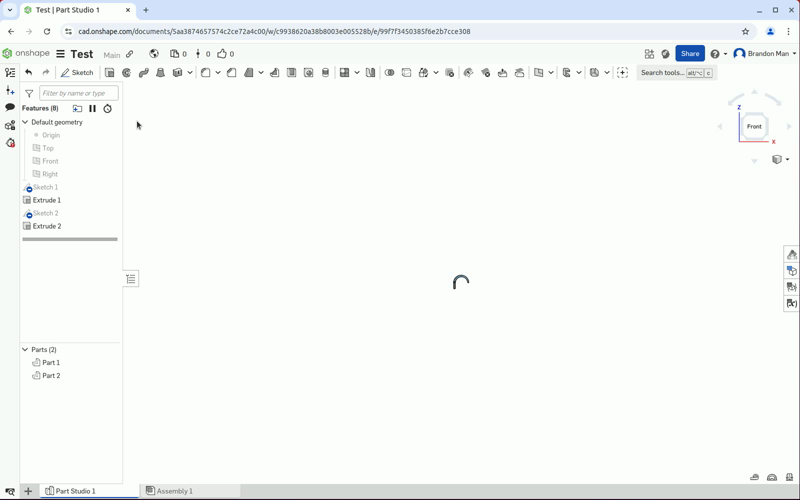
key(shift+h)
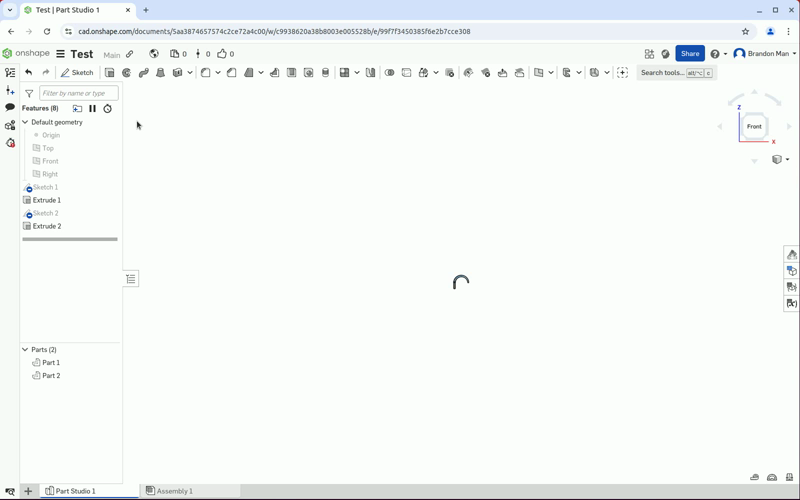
key(shift+h)
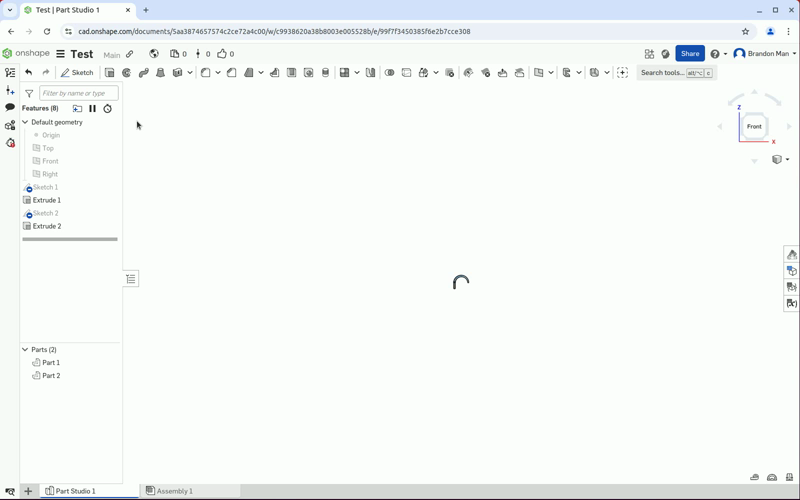
mouse_move(73, 189)
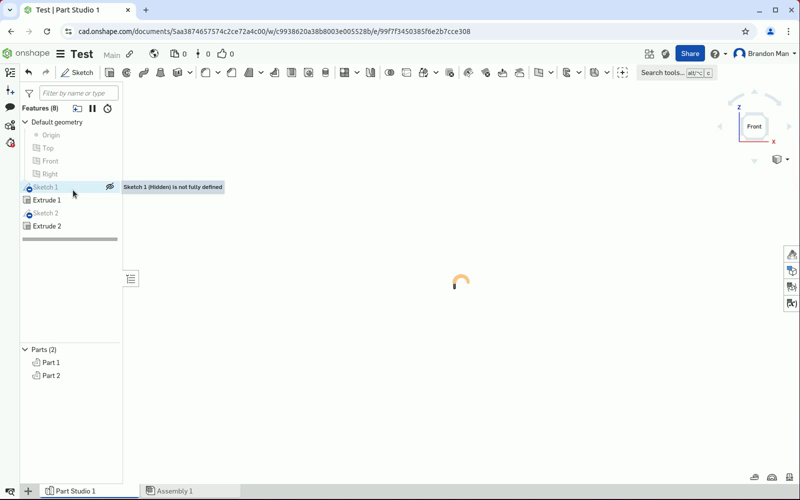
click(73, 189)
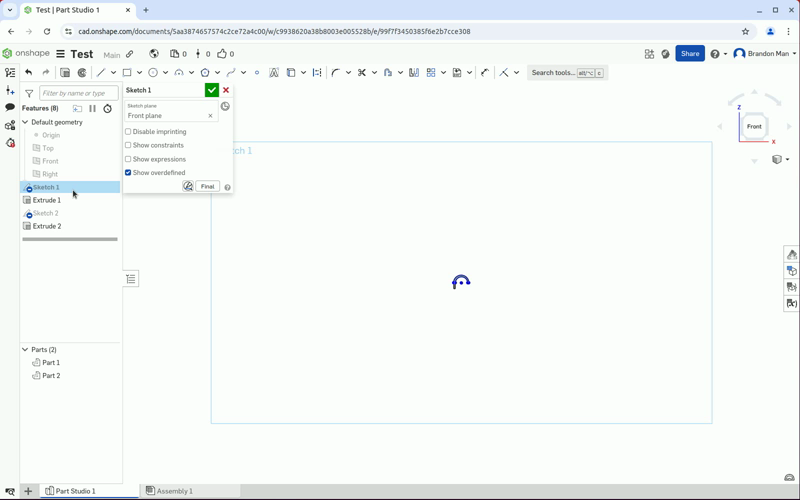
mouse_move(229, 92)
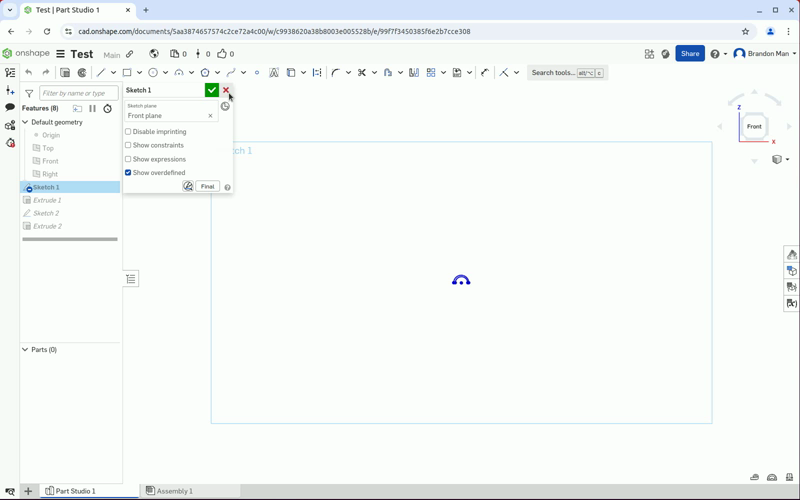
click(229, 92)
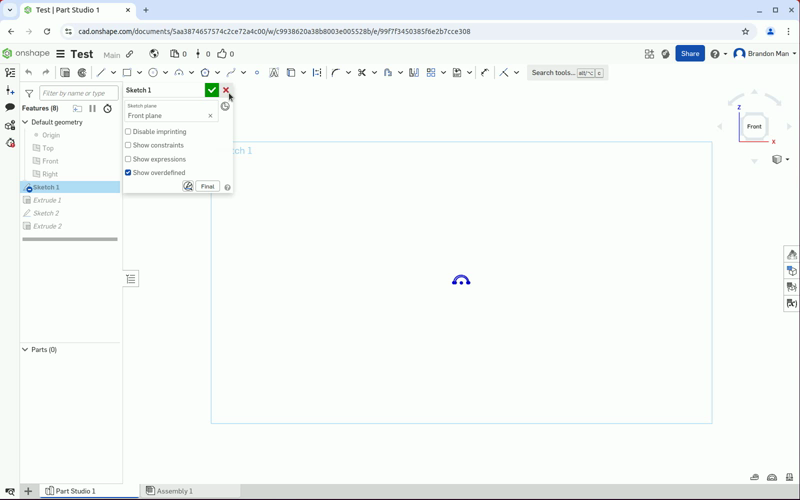
key(shift+s)
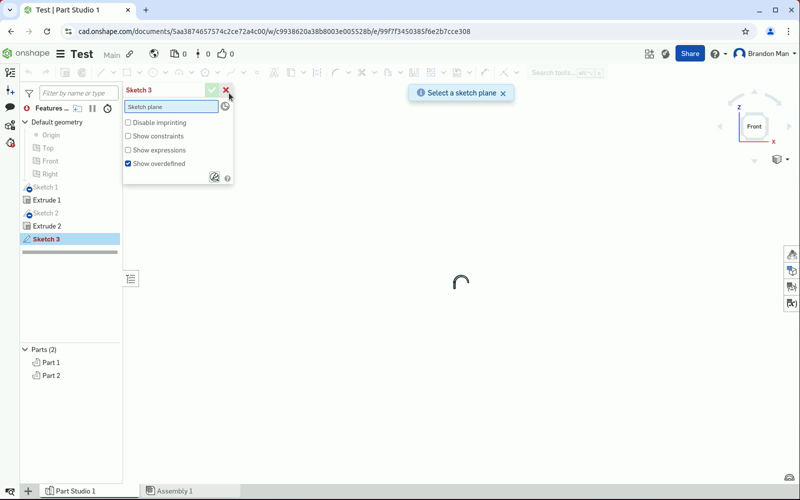
mouse_move(73, 163)
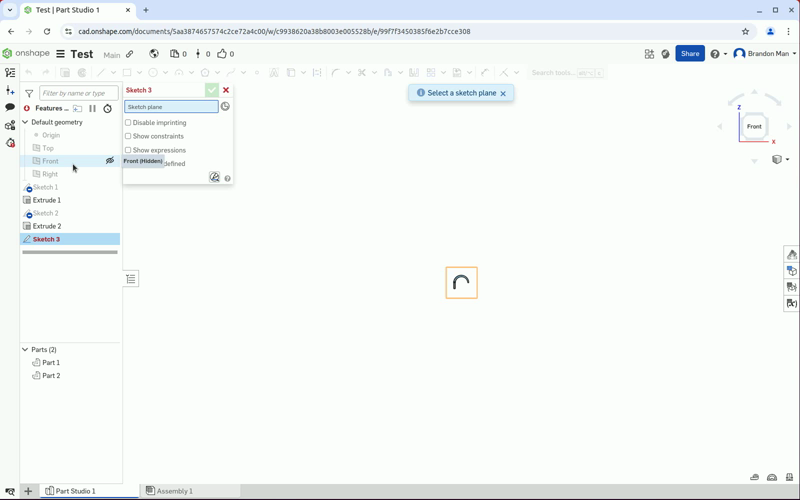
click(73, 163)
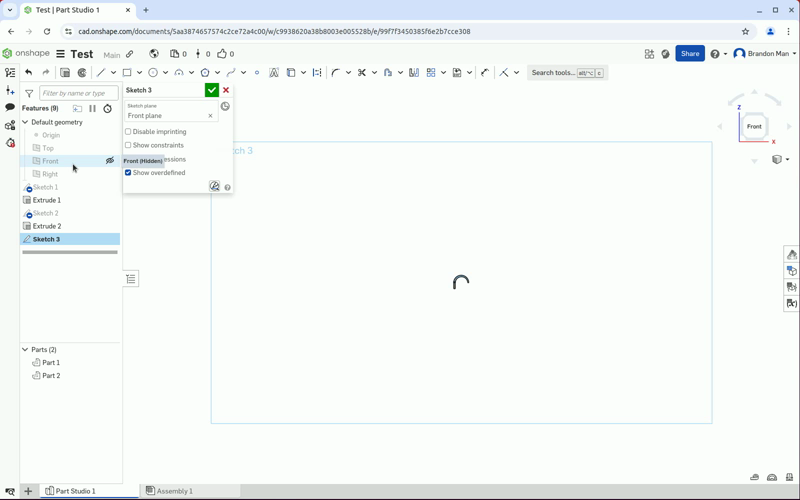
mouse_move(73, 352)
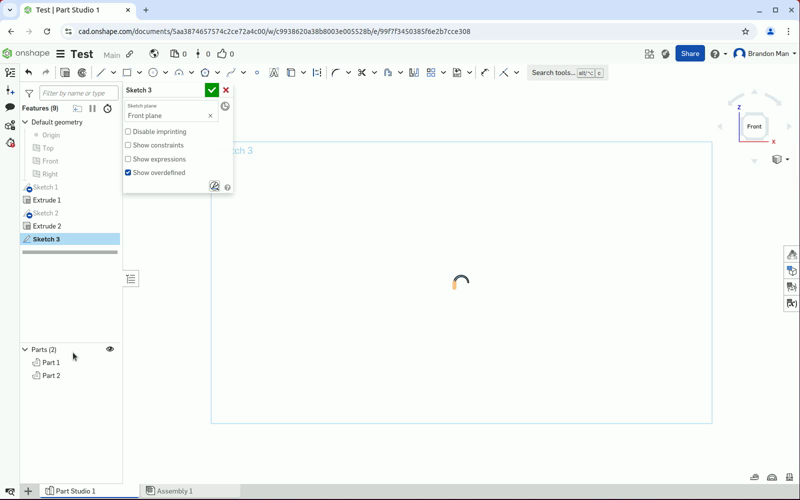
key(y)
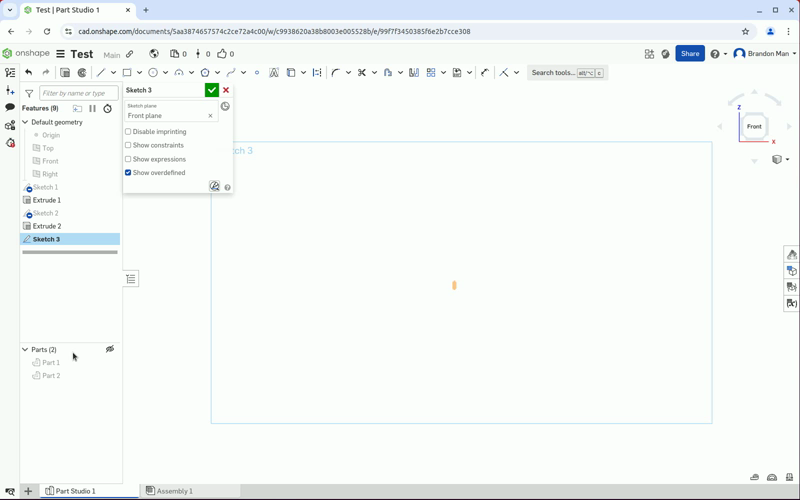
key(l)
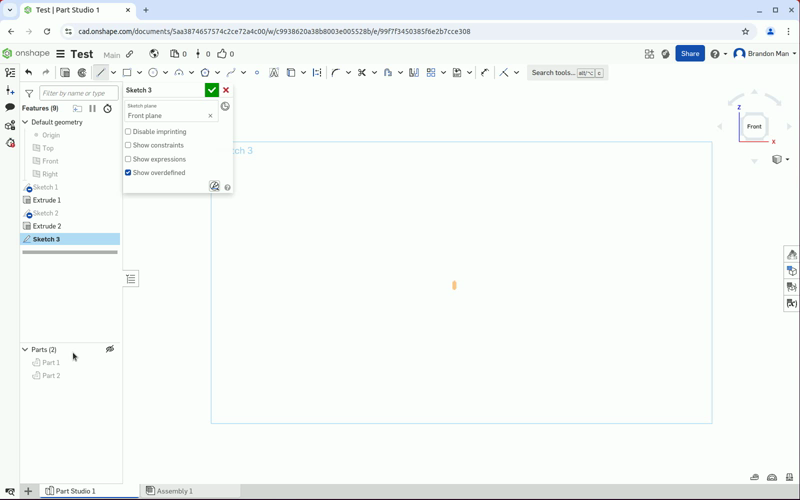
key_down(shift)
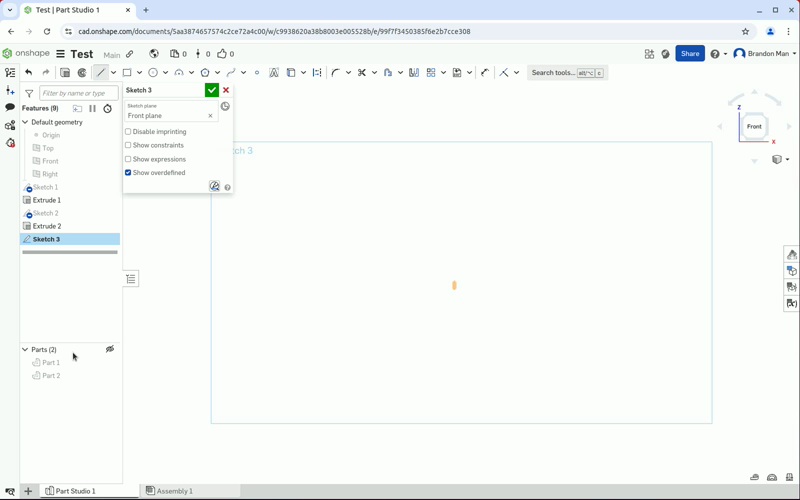
mouse_move(466, 288)
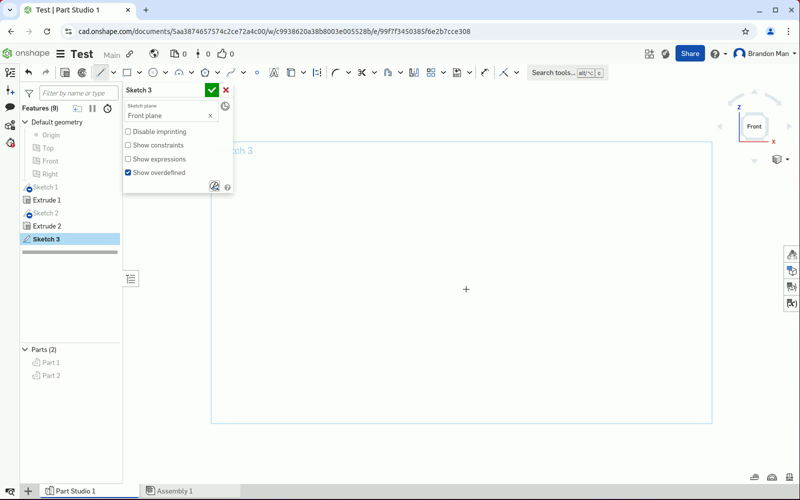
click(466, 288)
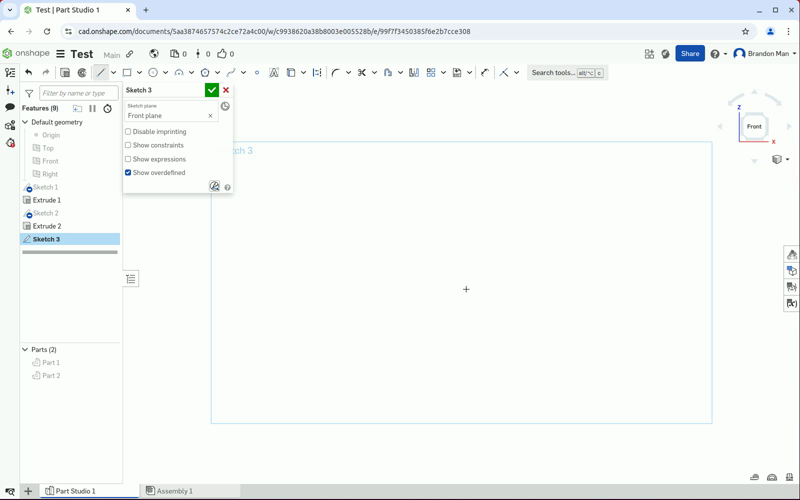
key_up(shift)
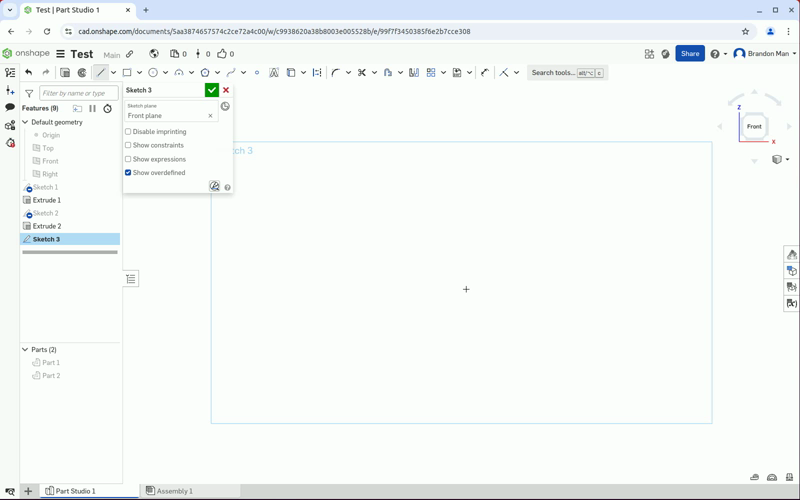
key_down(shift)
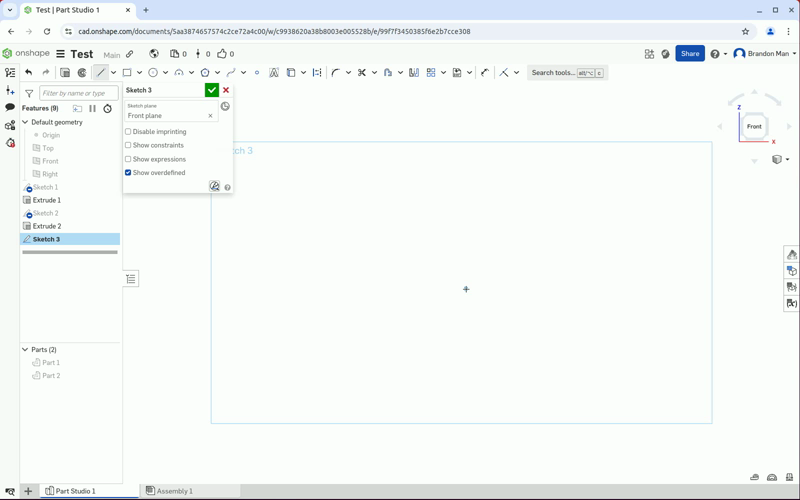
mouse_move(496, 288)
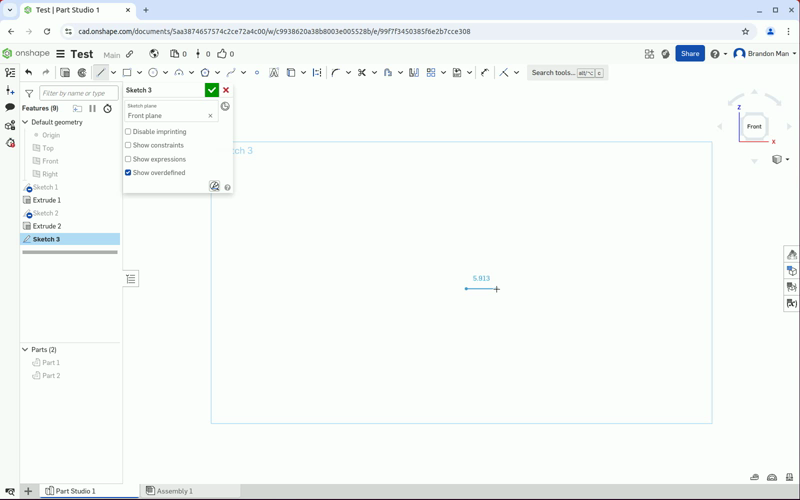
mouse_move(467, 288)
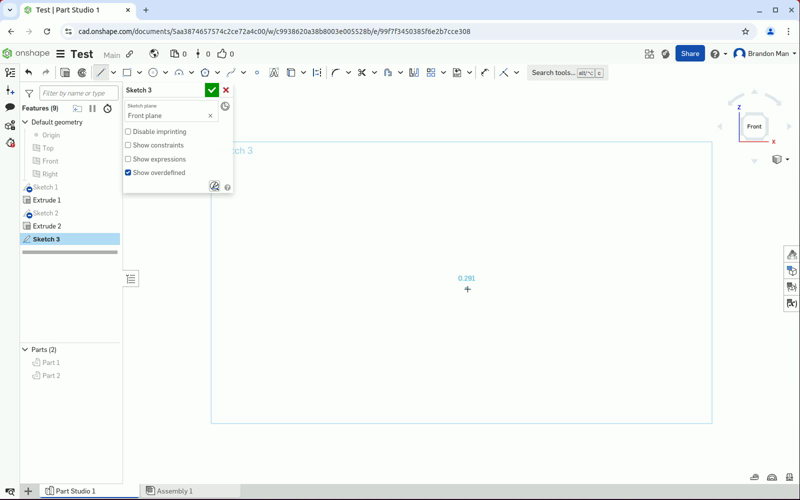
scroll(6)
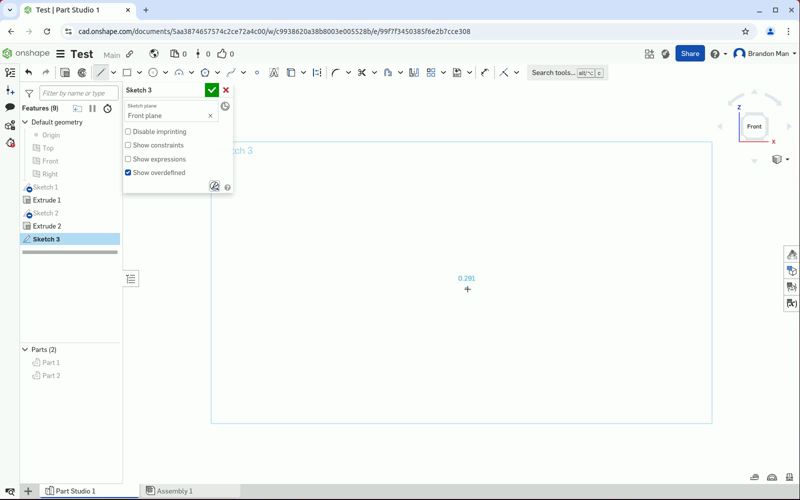
scroll(6)
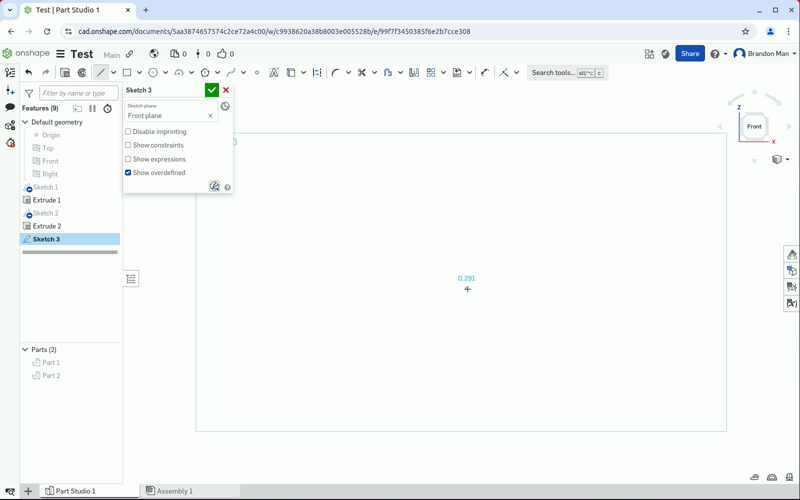
scroll(6)
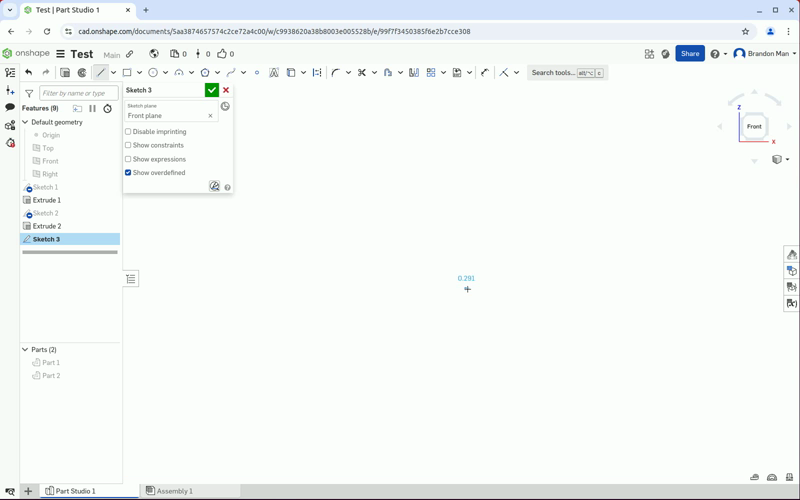
scroll(6)
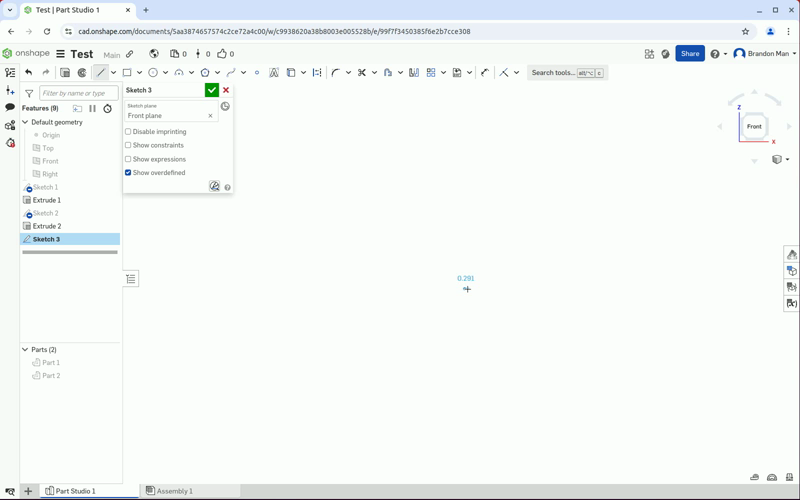
scroll(6)
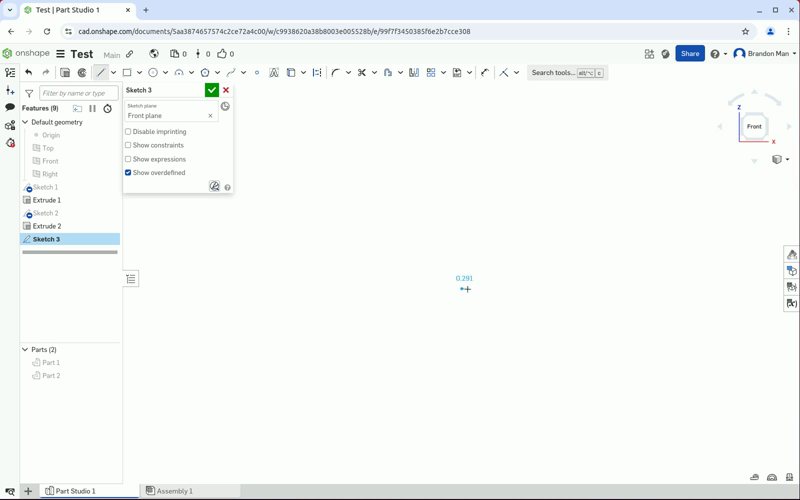
scroll(6)
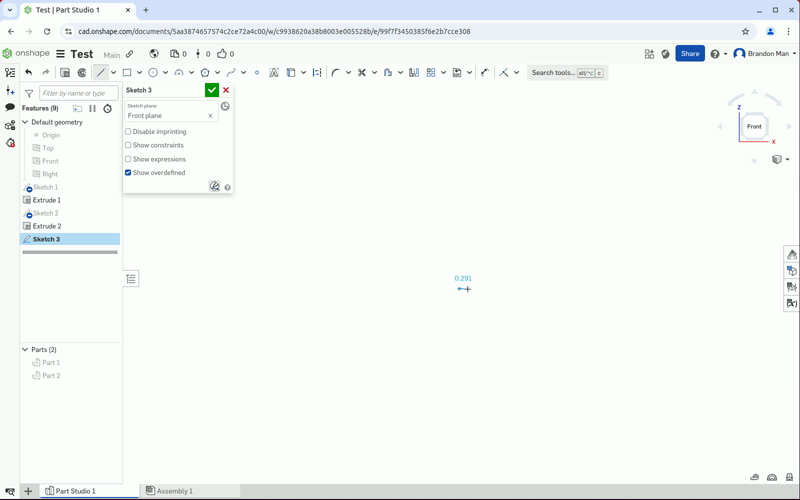
scroll(6)
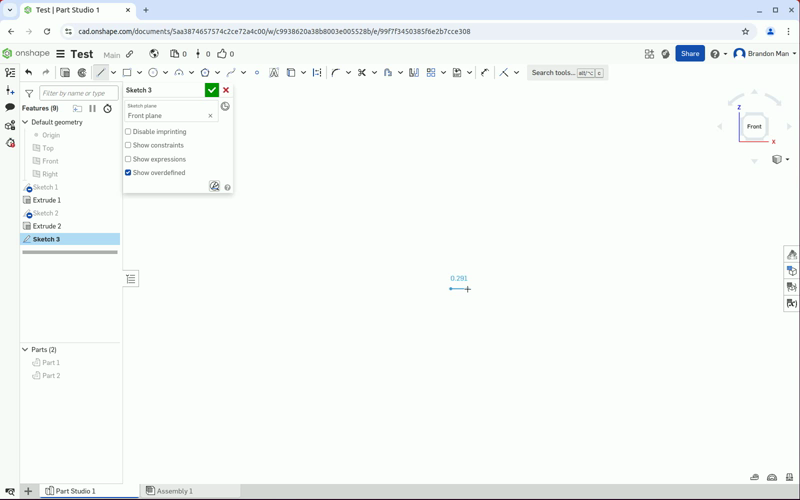
click(467, 288)
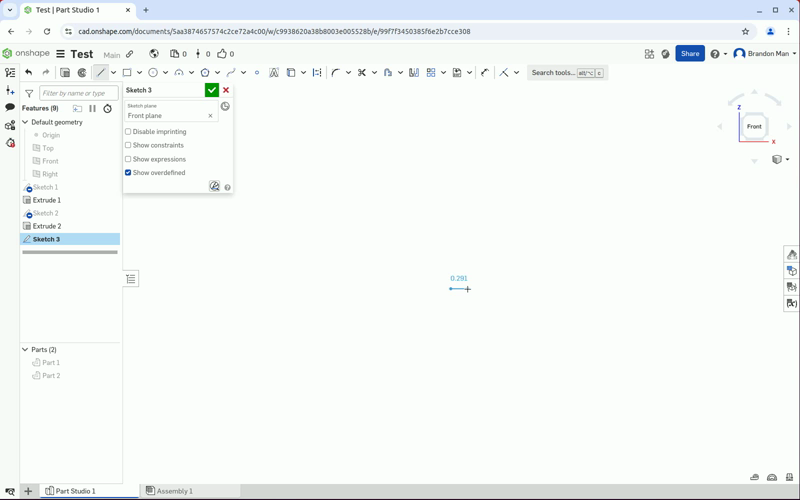
scroll(-6)
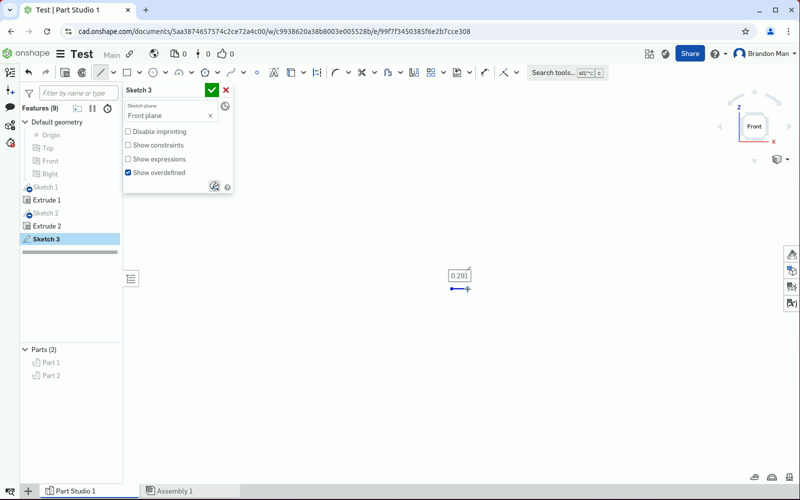
scroll(-6)
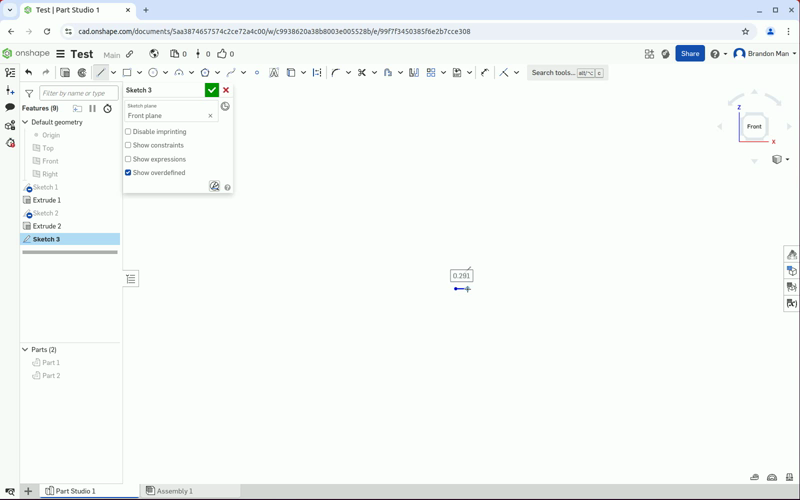
scroll(-6)
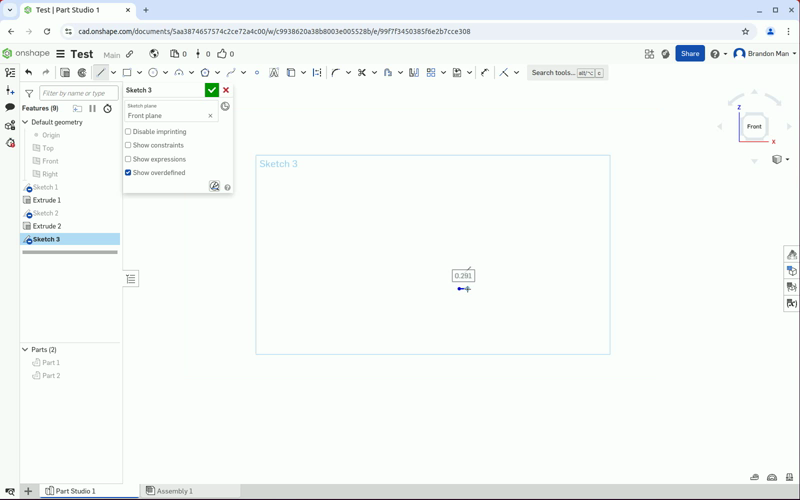
scroll(-6)
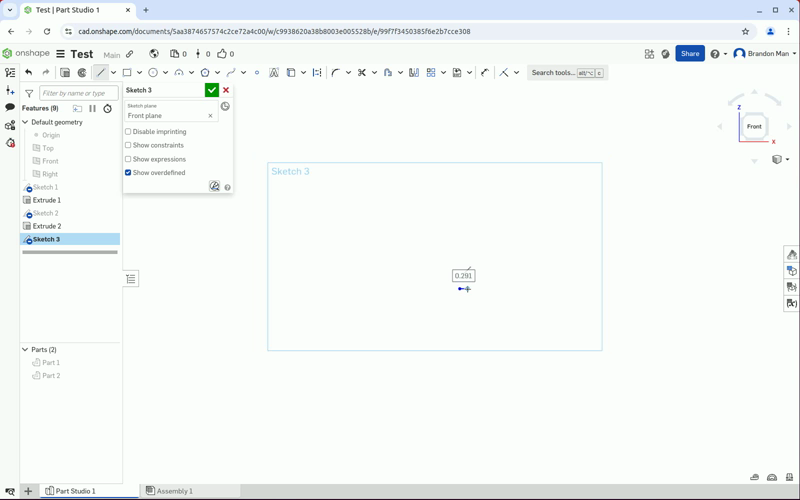
scroll(-6)
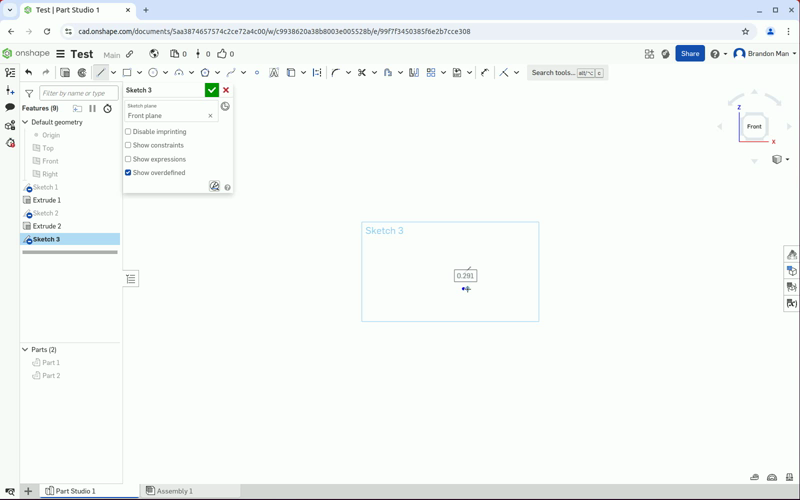
scroll(-6)
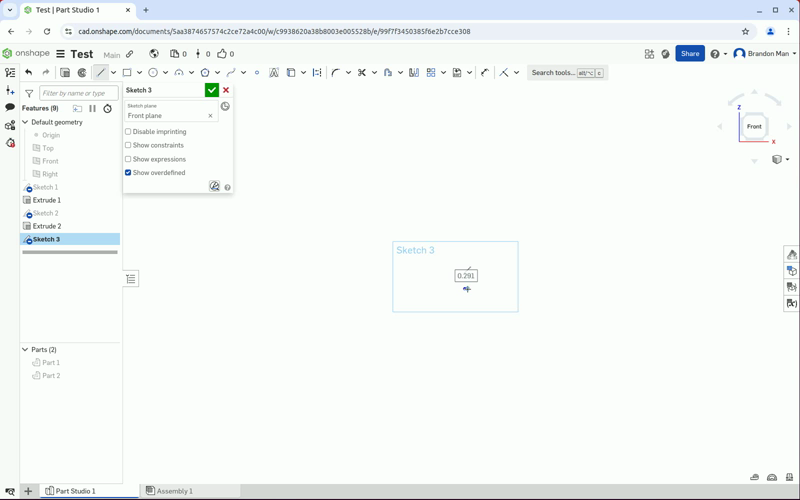
scroll(-6)
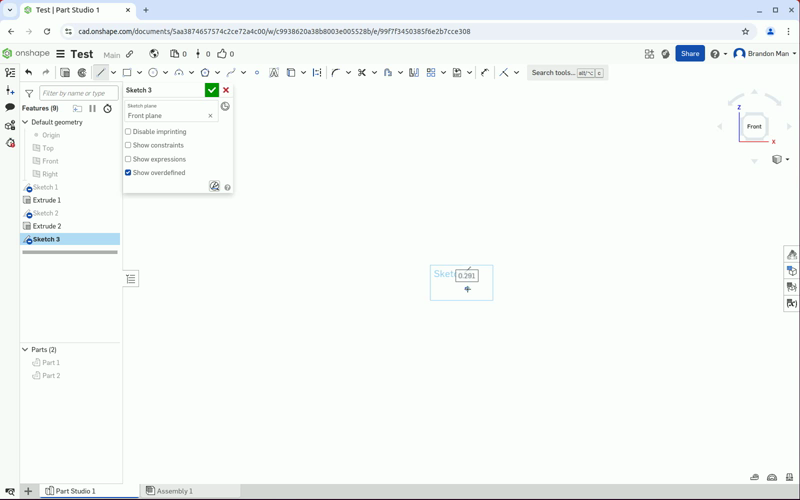
key_up(shift)
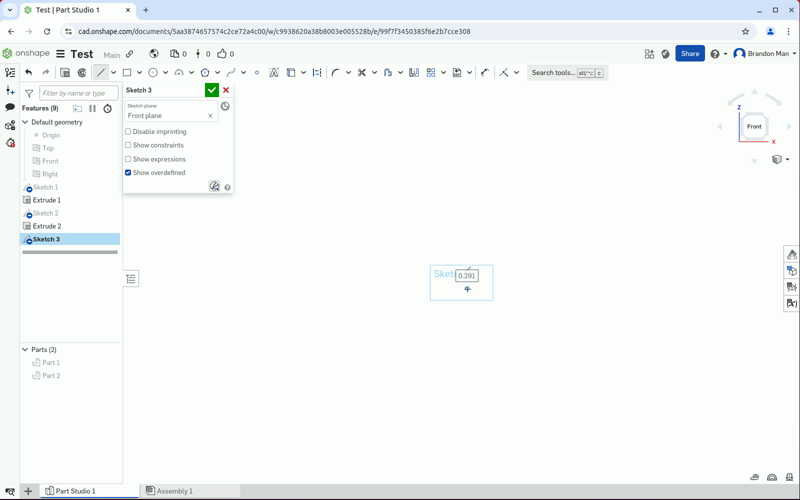
key_down(shift)
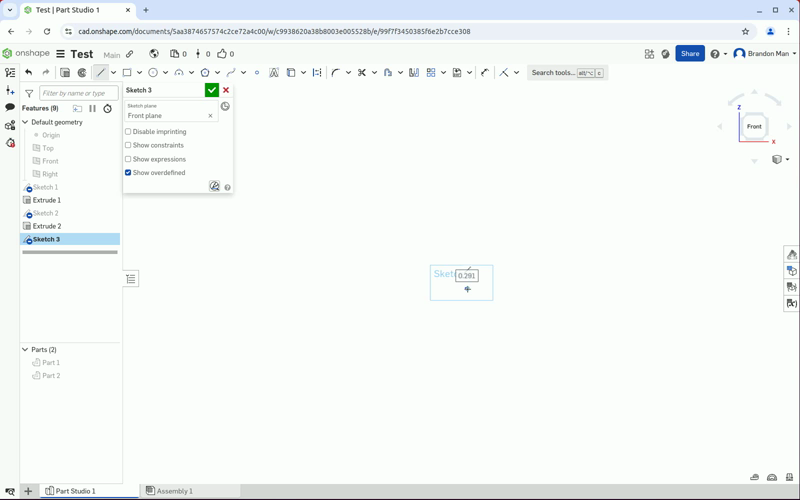
mouse_move(498, 288)
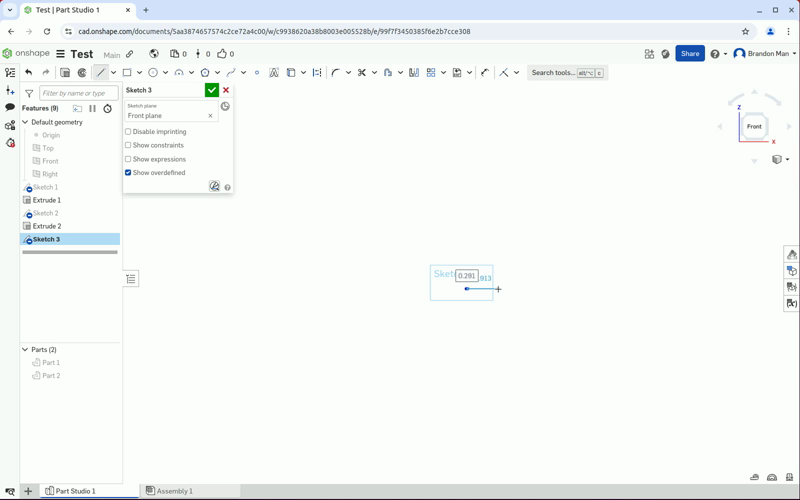
mouse_move(467, 281)
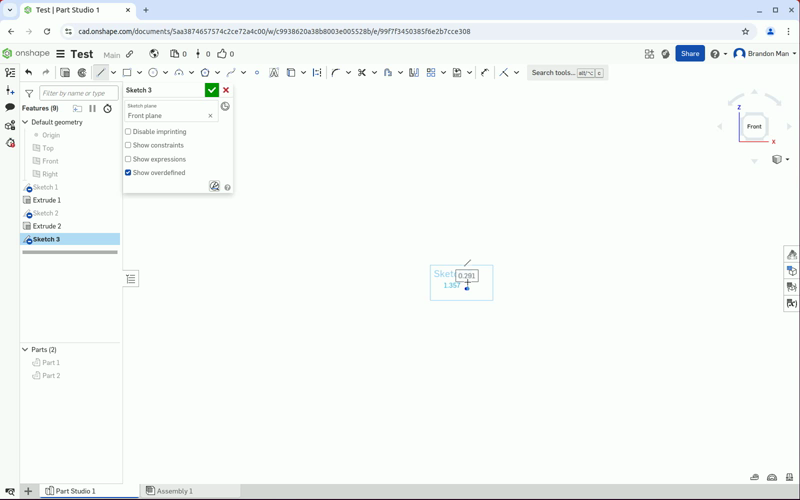
scroll(6)
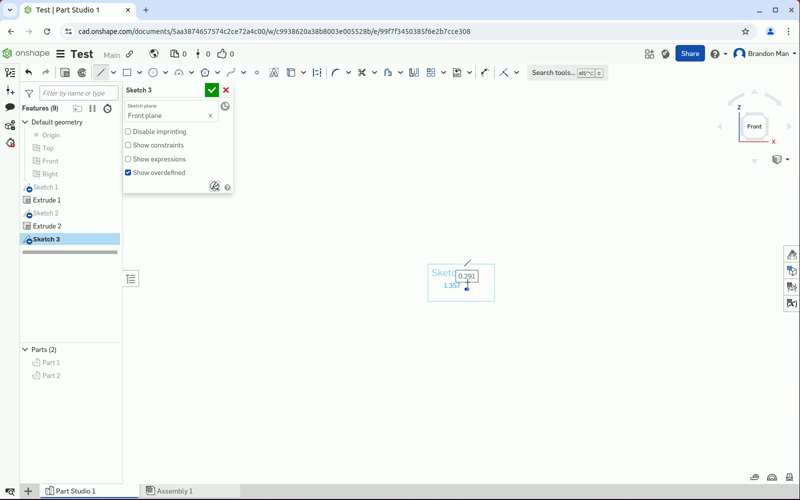
scroll(6)
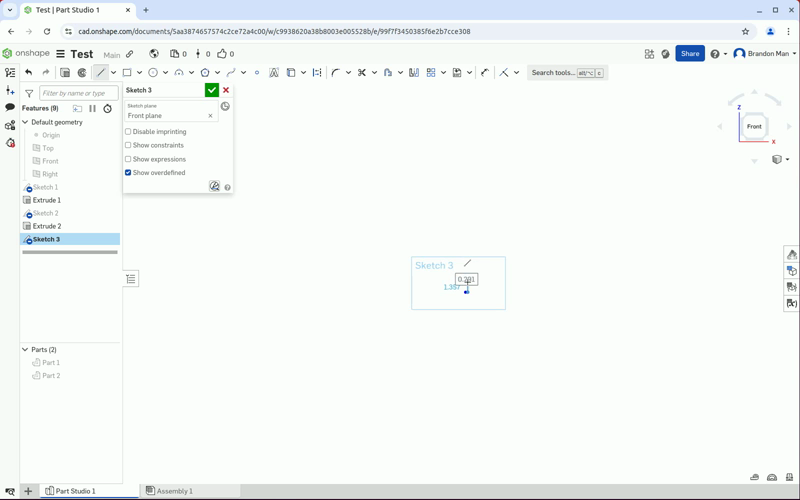
scroll(6)
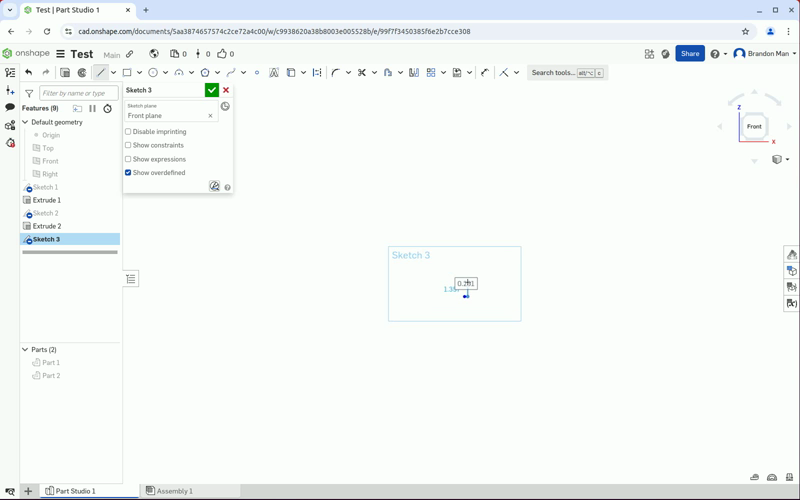
scroll(6)
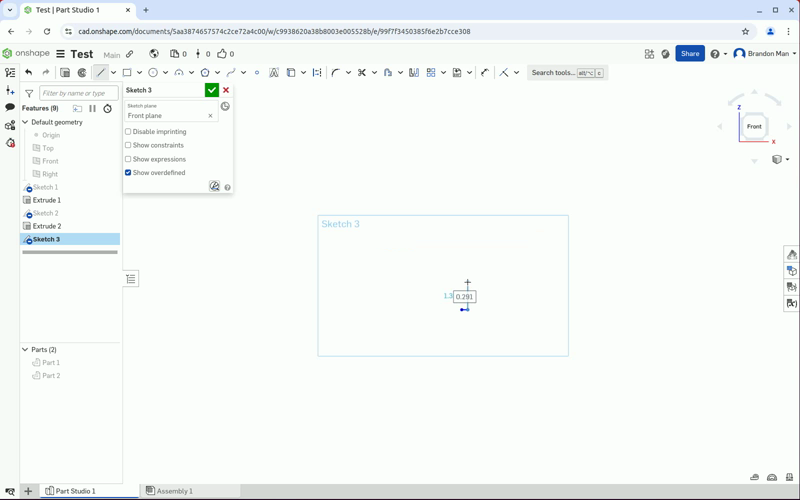
scroll(6)
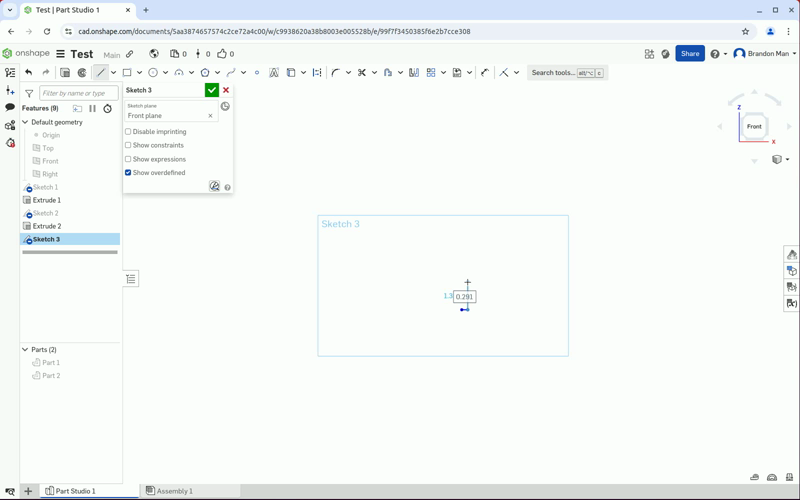
scroll(6)
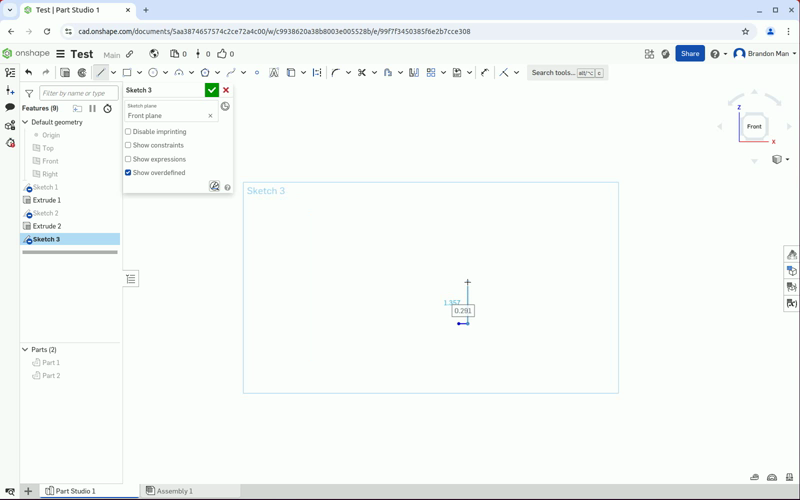
scroll(6)
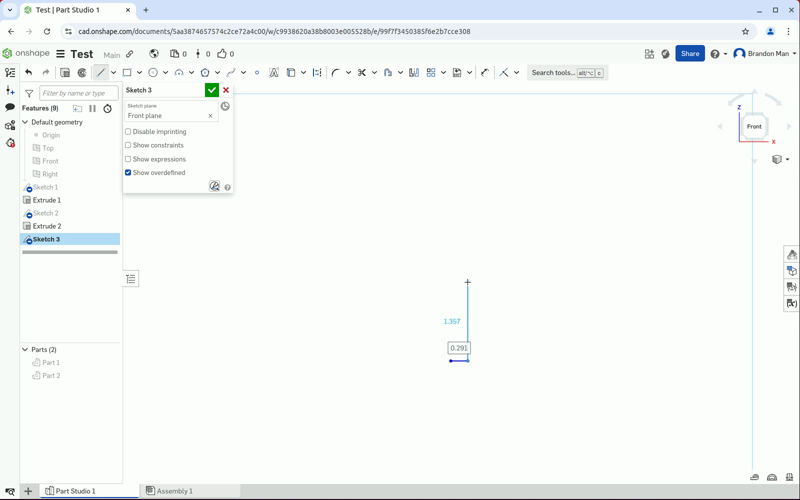
click(467, 281)
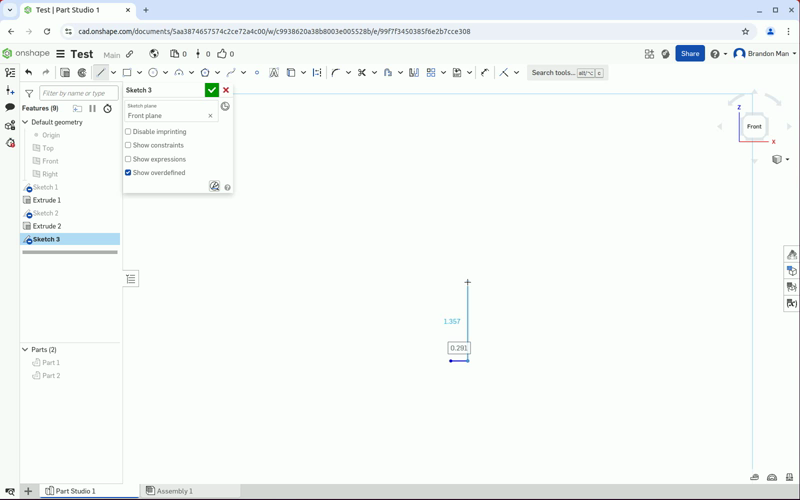
scroll(-6)
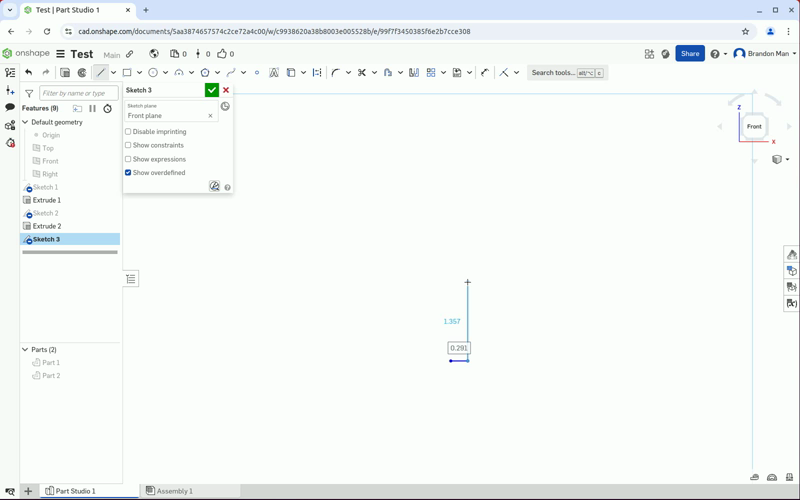
scroll(-6)
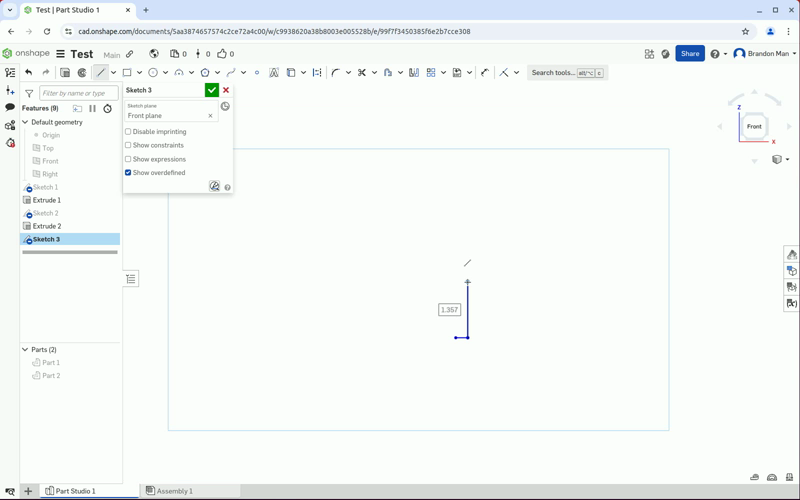
scroll(-6)
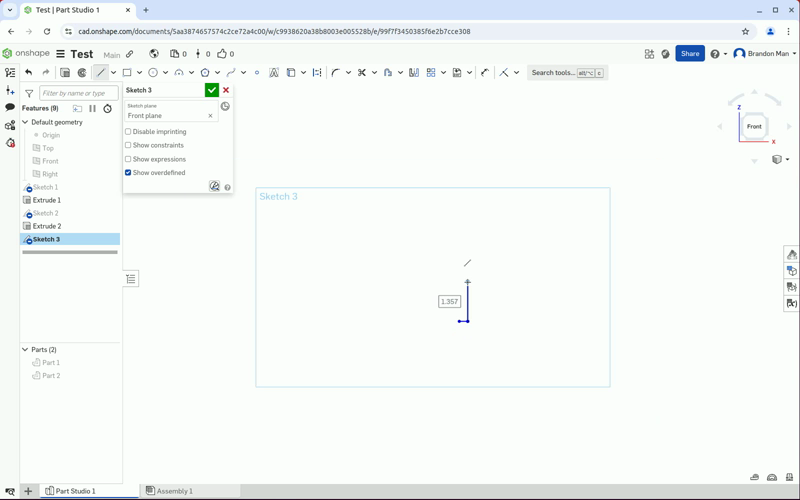
scroll(-6)
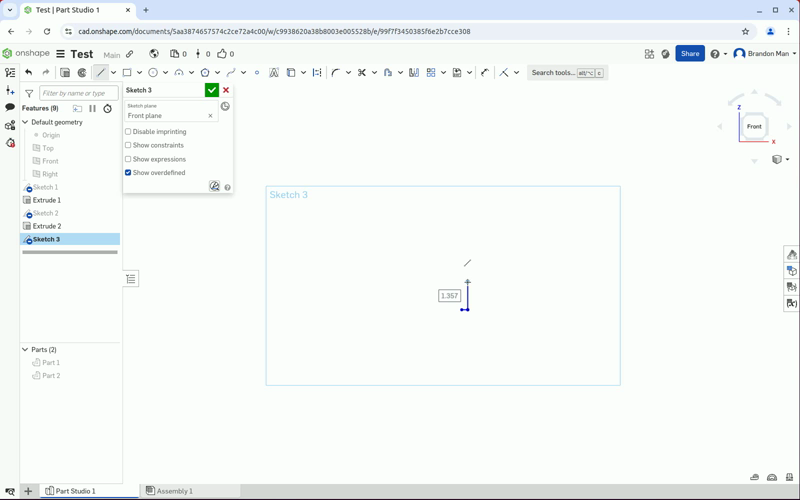
scroll(-6)
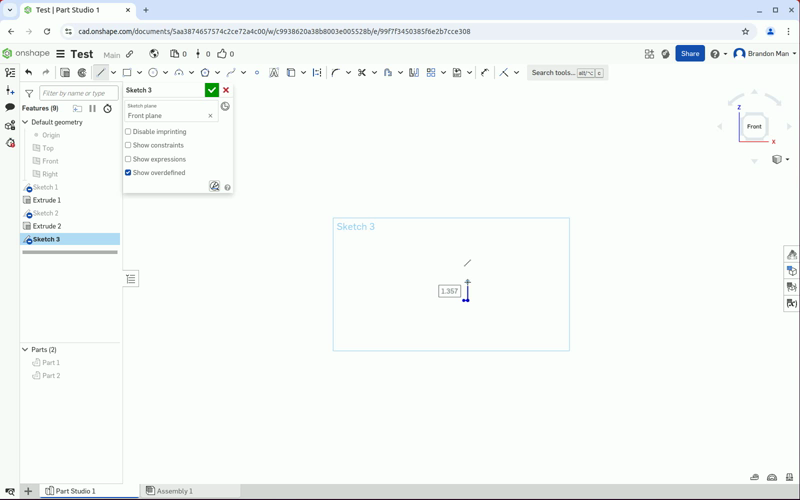
scroll(-6)
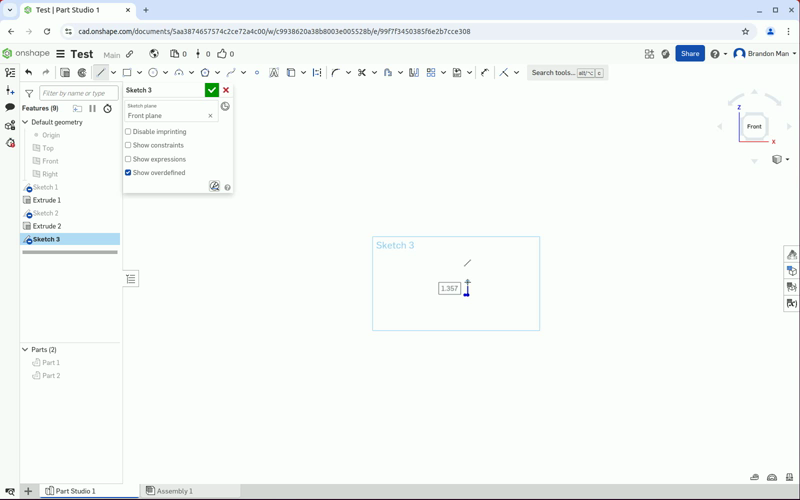
scroll(-6)
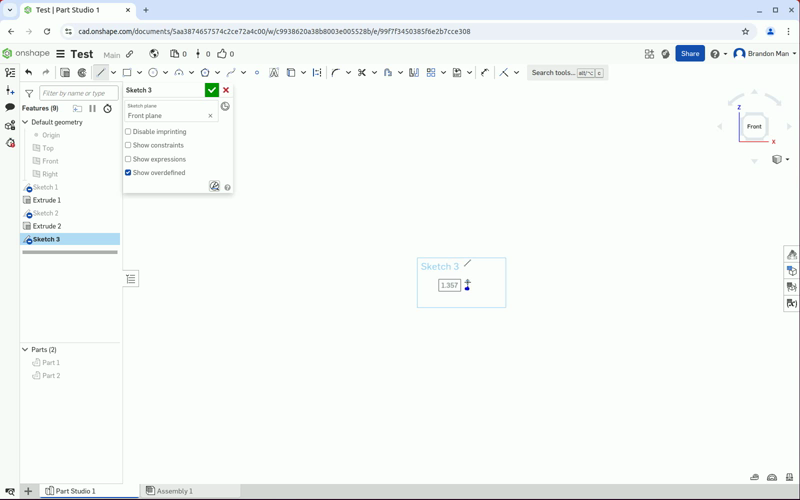
key_up(shift)
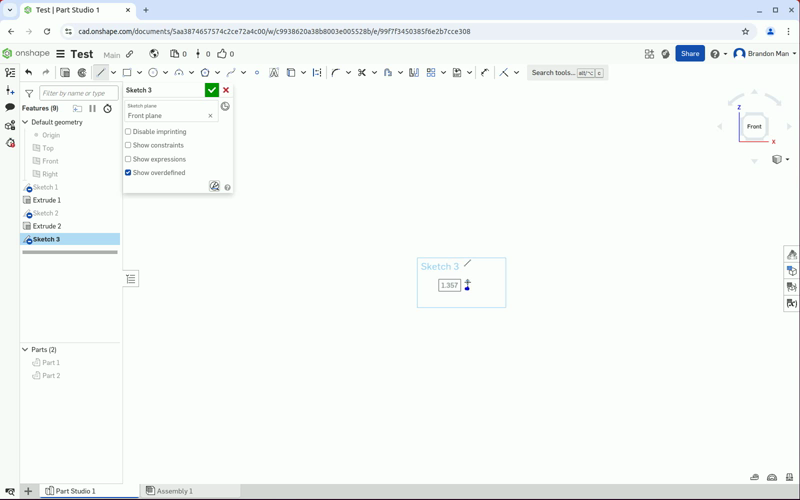
key_down(shift)
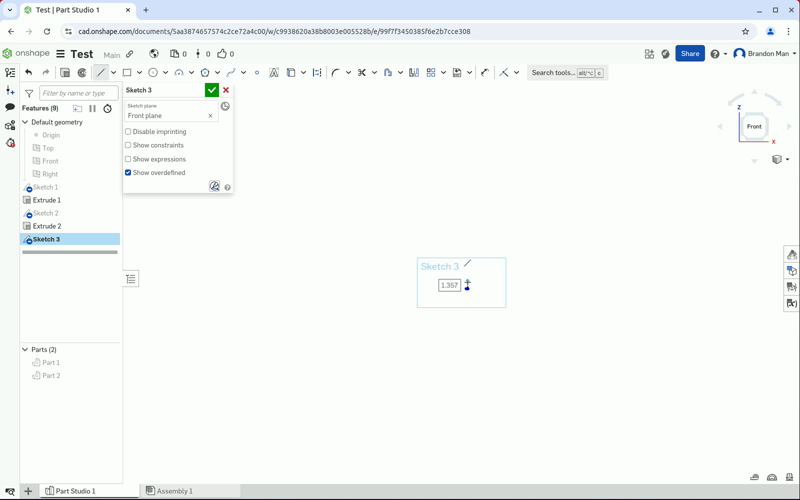
mouse_move(498, 281)
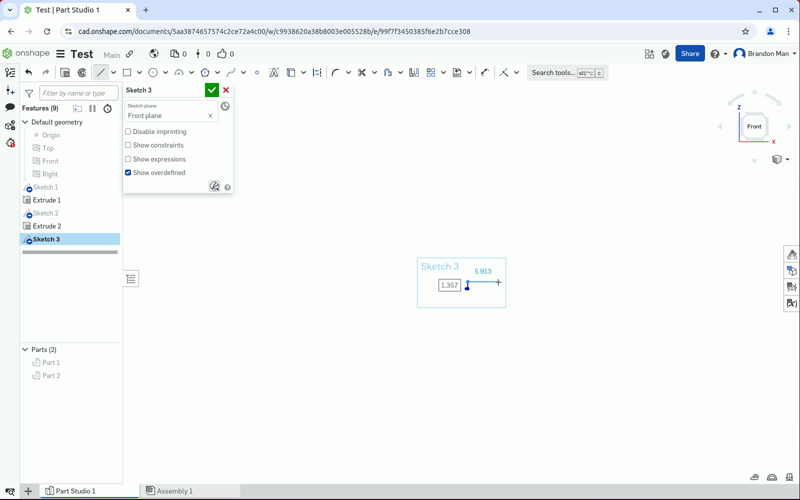
mouse_move(466, 281)
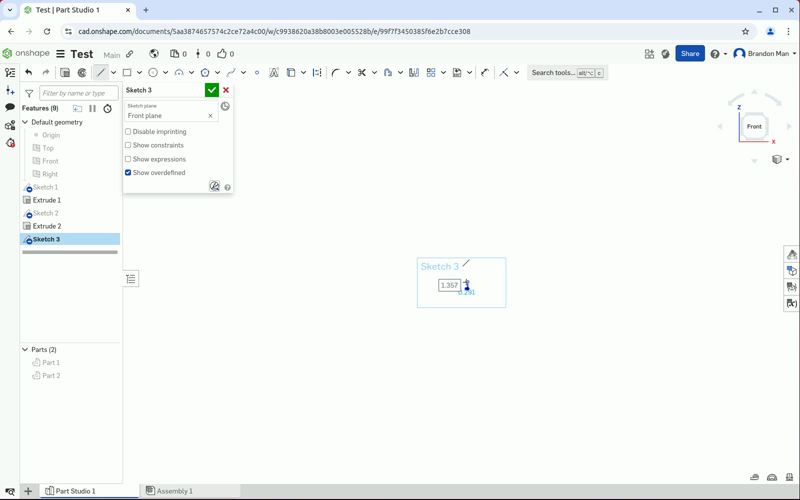
scroll(6)
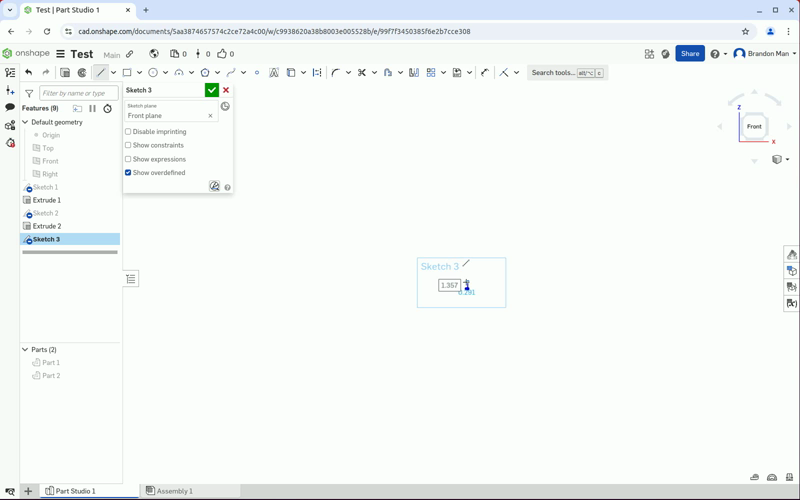
scroll(6)
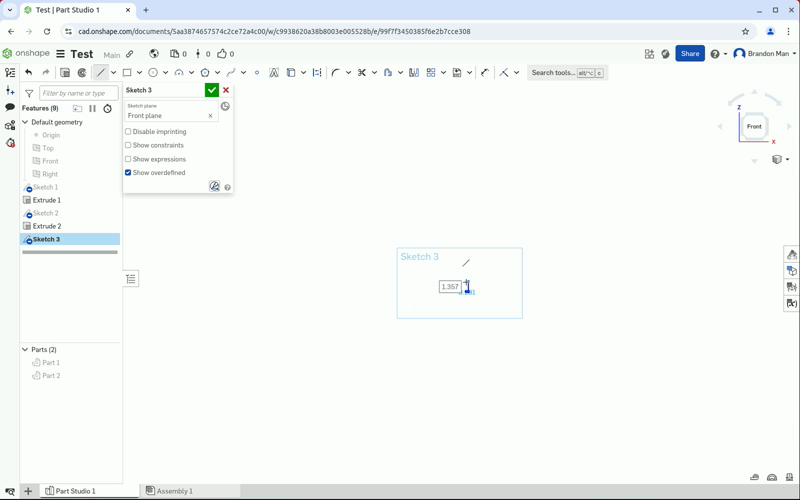
scroll(6)
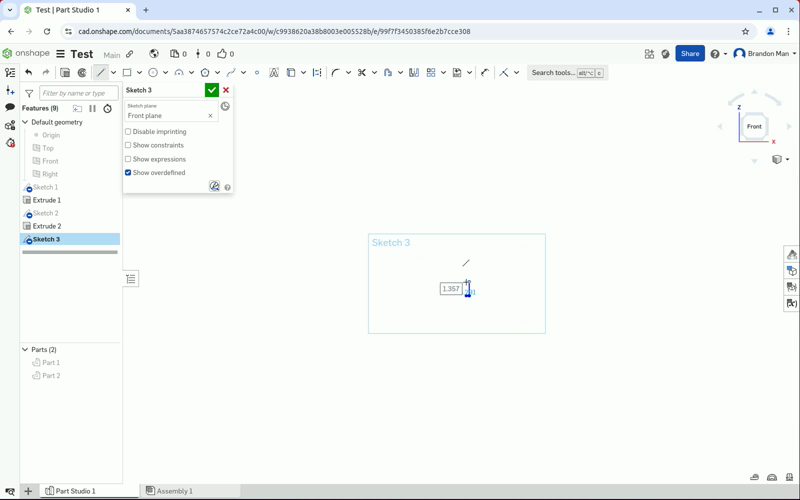
scroll(6)
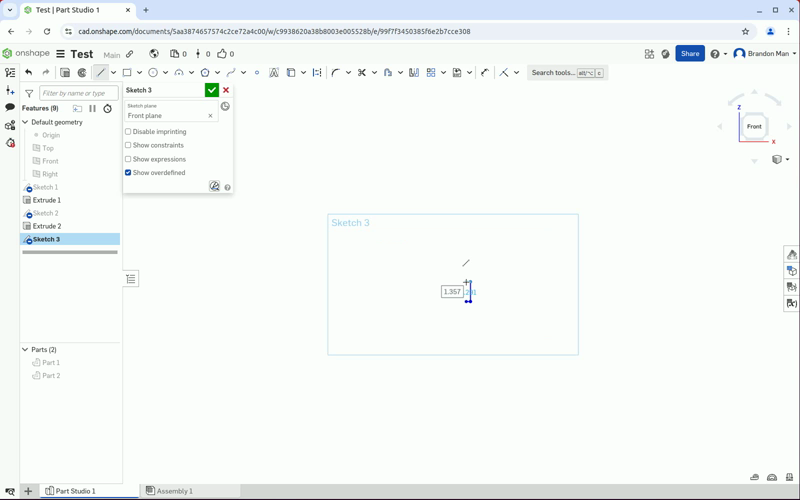
scroll(6)
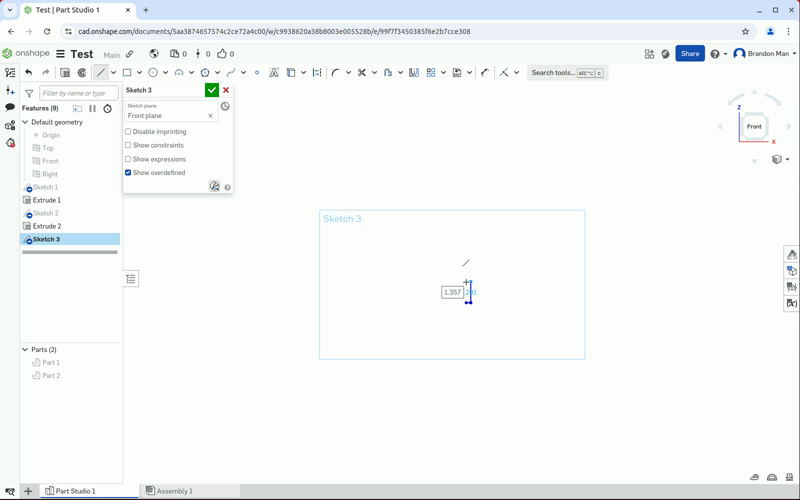
scroll(6)
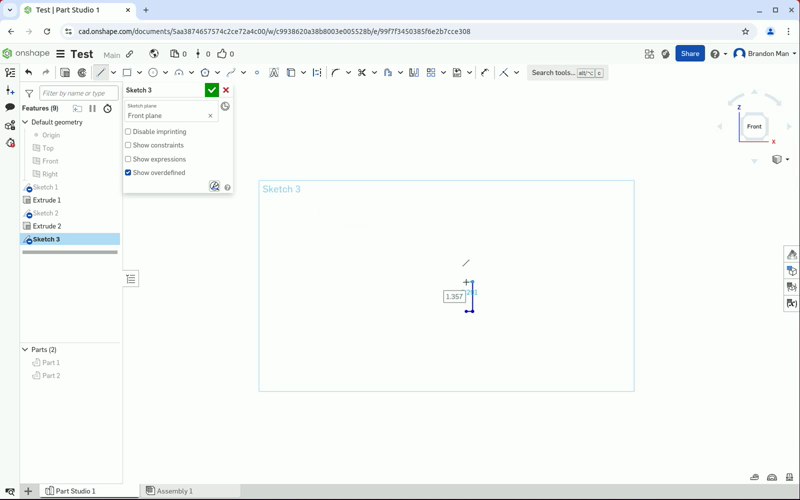
scroll(6)
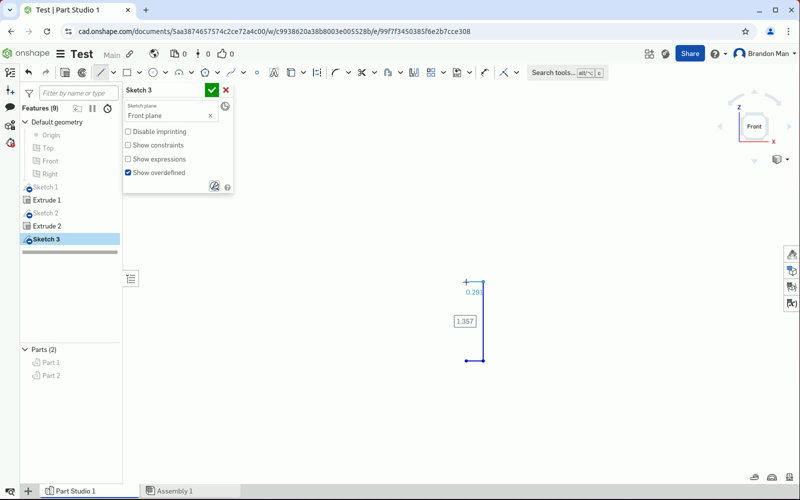
click(466, 281)
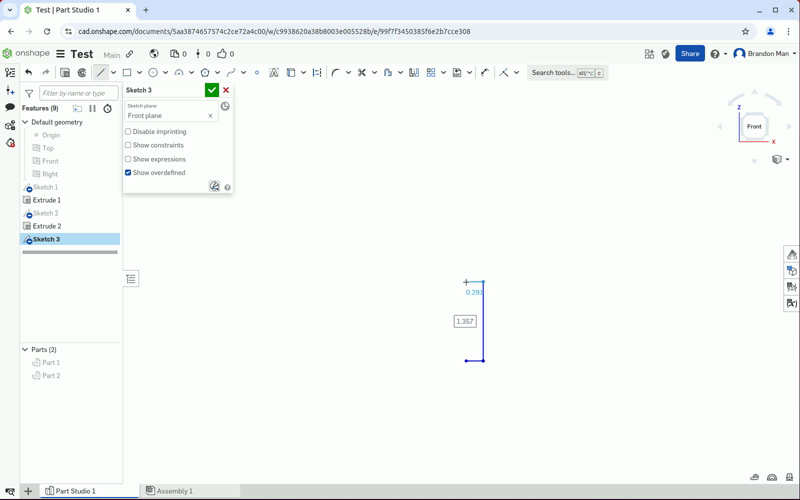
scroll(-6)
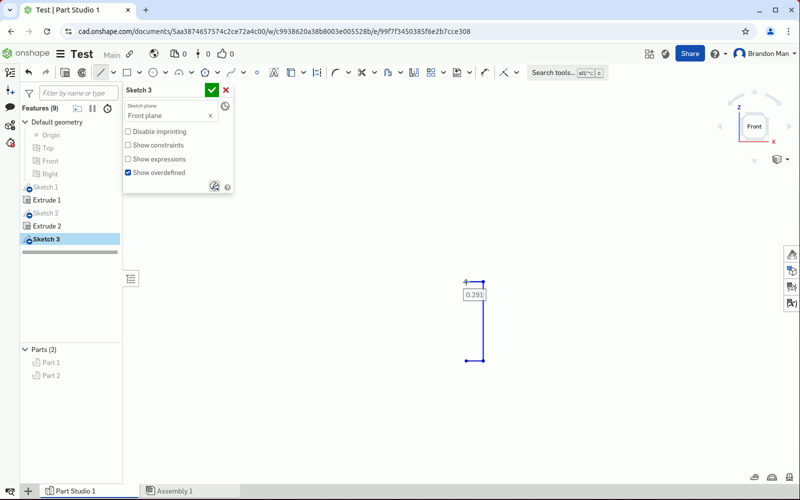
scroll(-6)
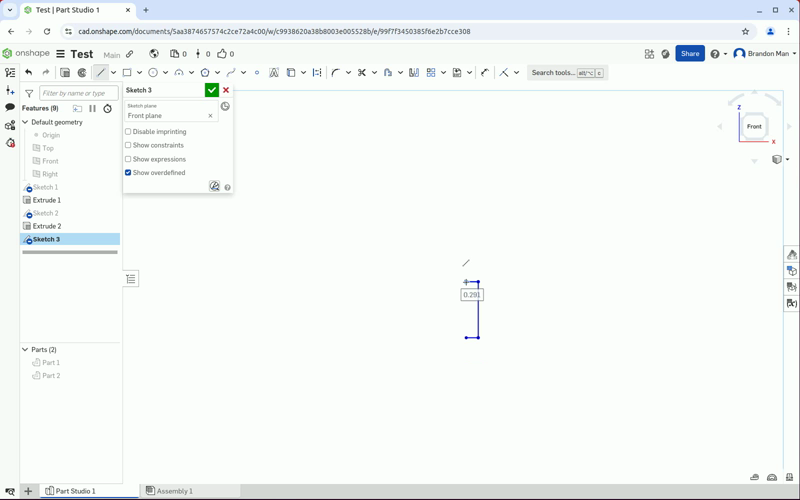
scroll(-6)
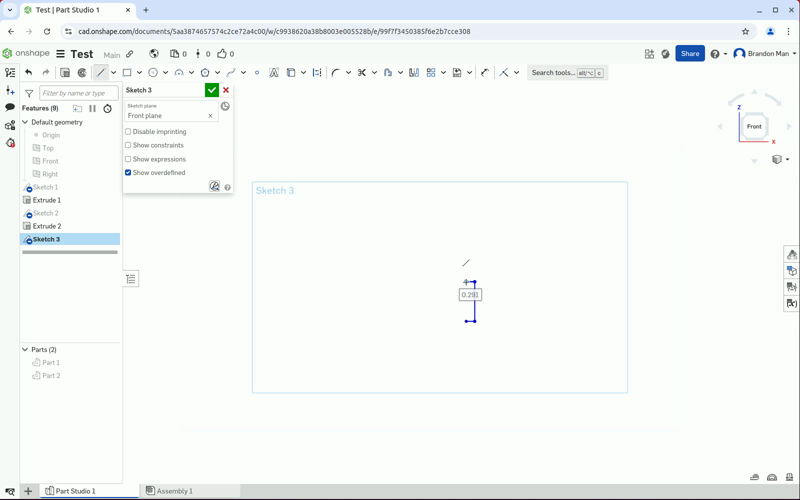
scroll(-6)
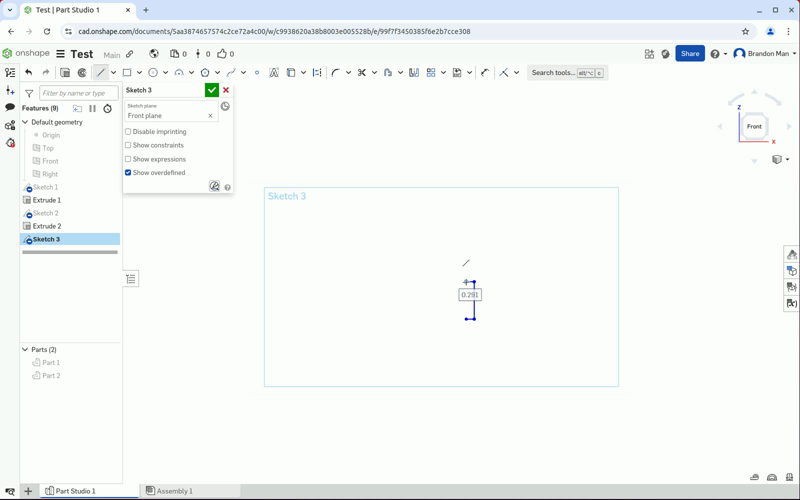
scroll(-6)
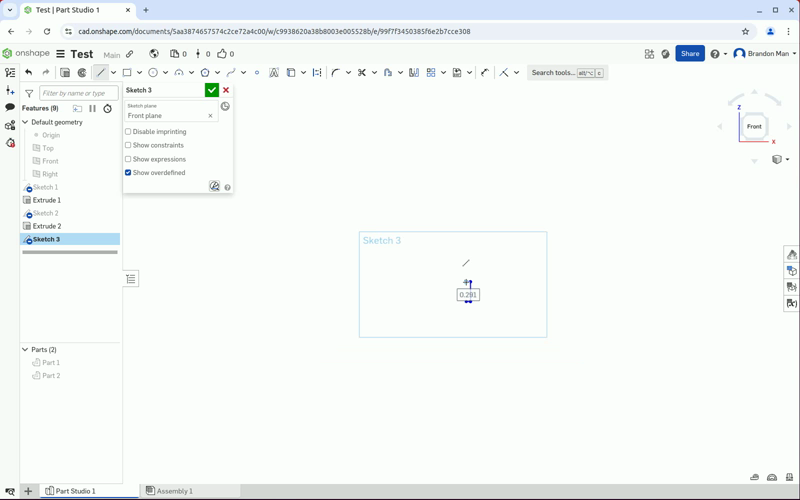
scroll(-6)
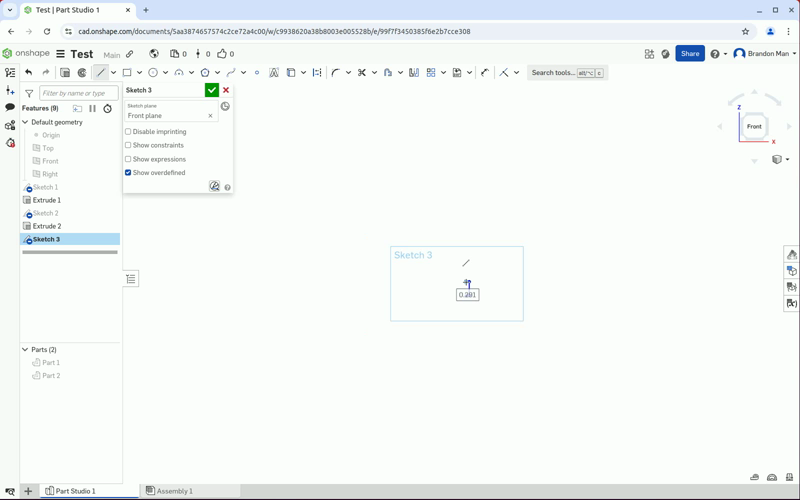
scroll(-6)
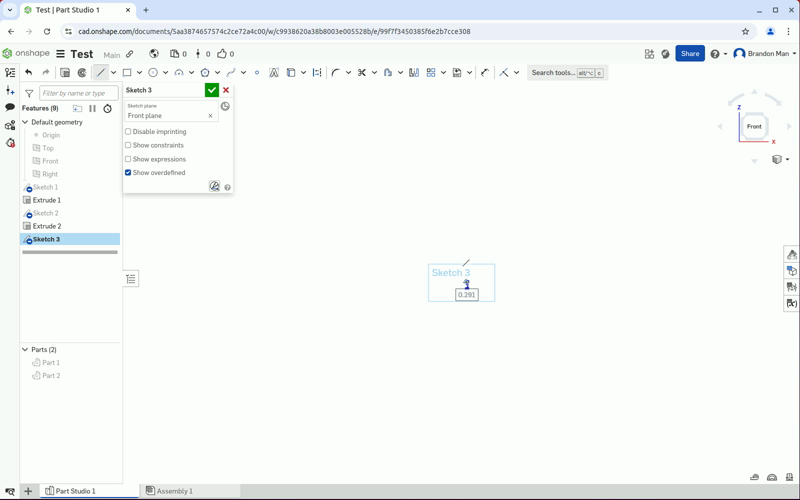
key_up(shift)
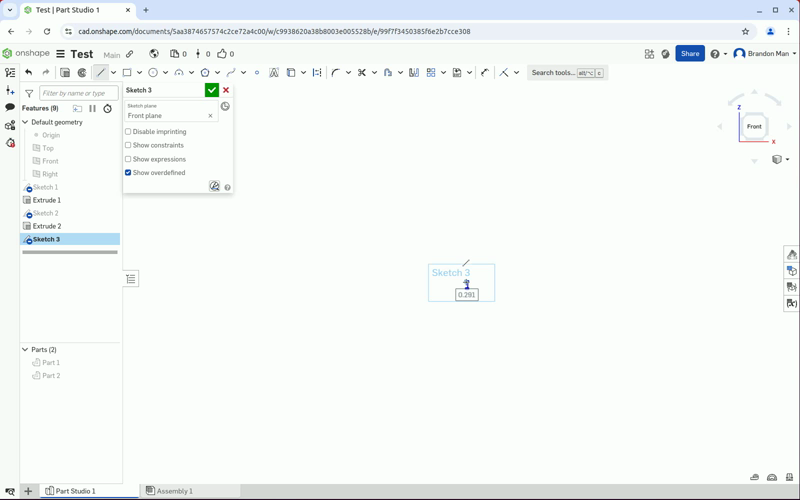
mouse_move(496, 281)
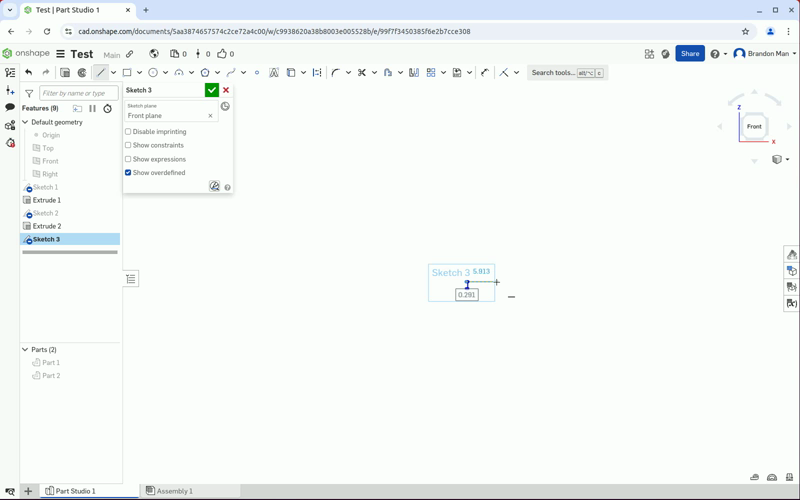
key_down(shift)
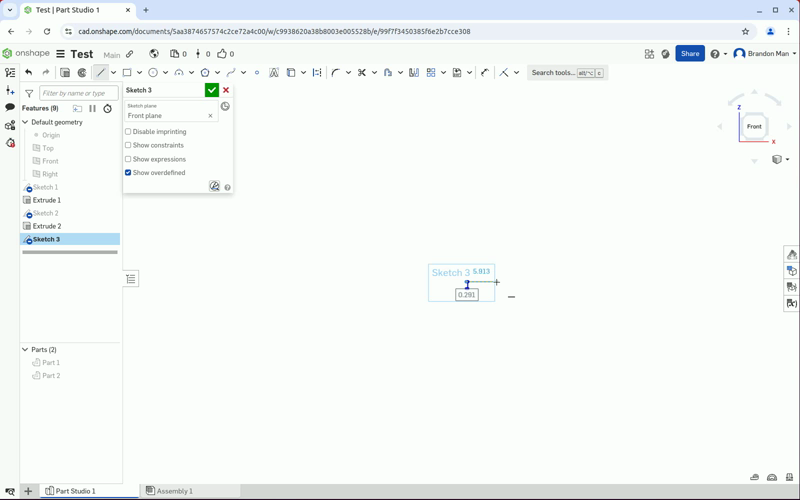
mouse_move(466, 288)
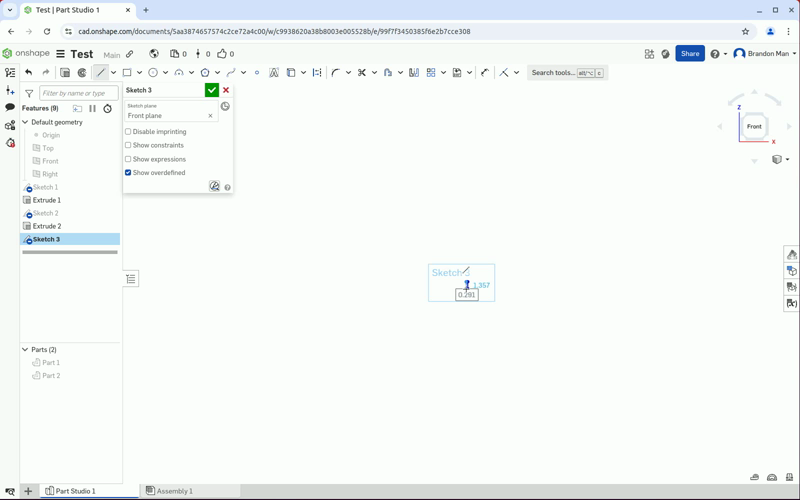
scroll(6)
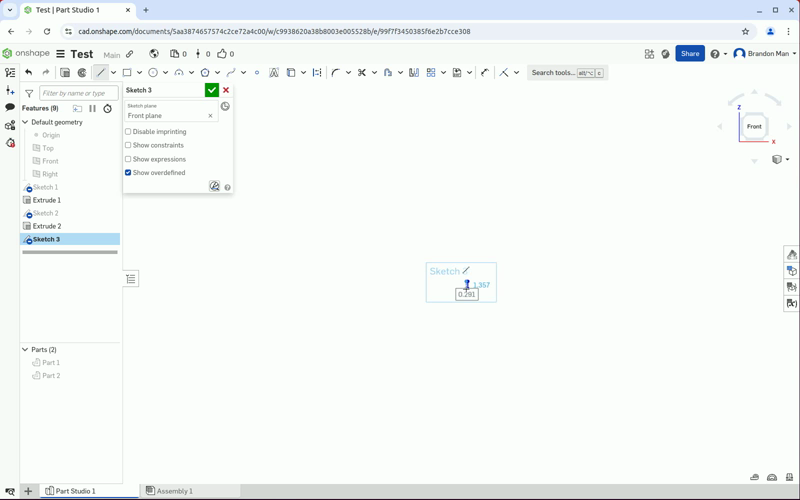
scroll(6)
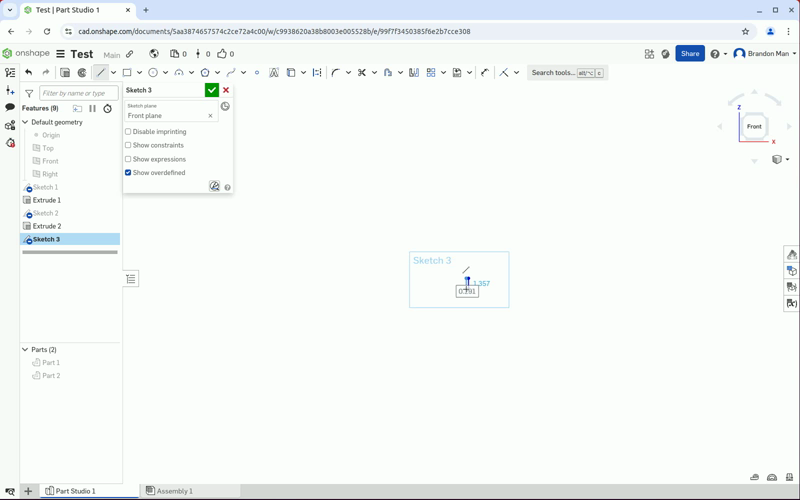
scroll(6)
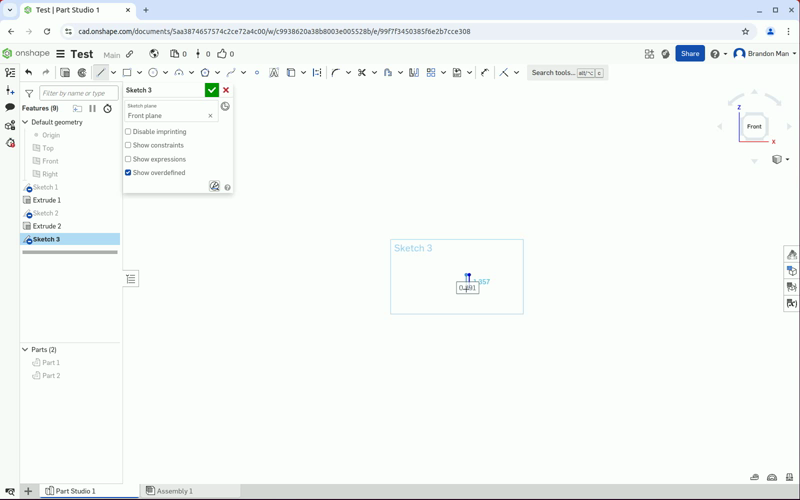
scroll(6)
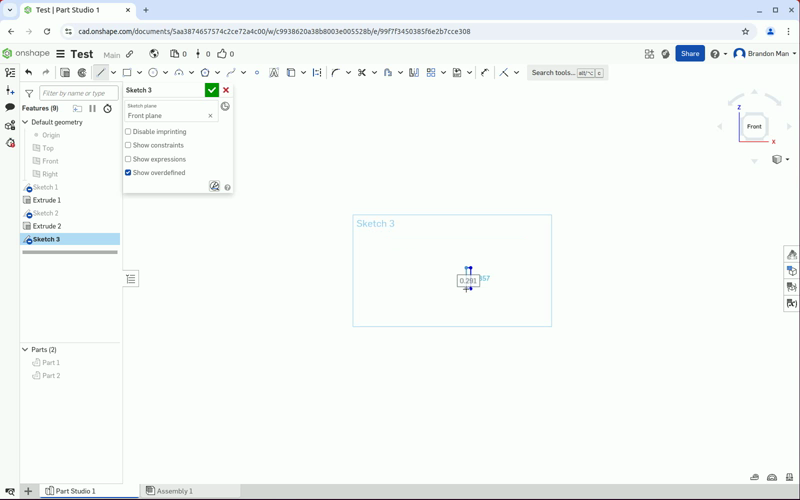
scroll(6)
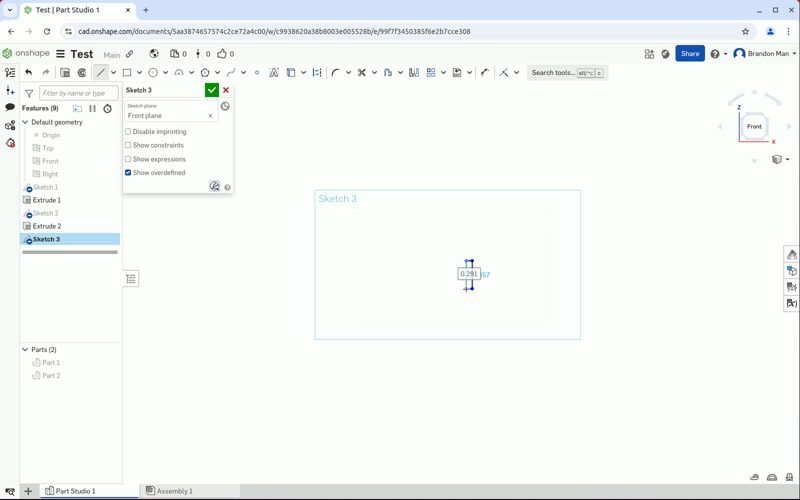
scroll(6)
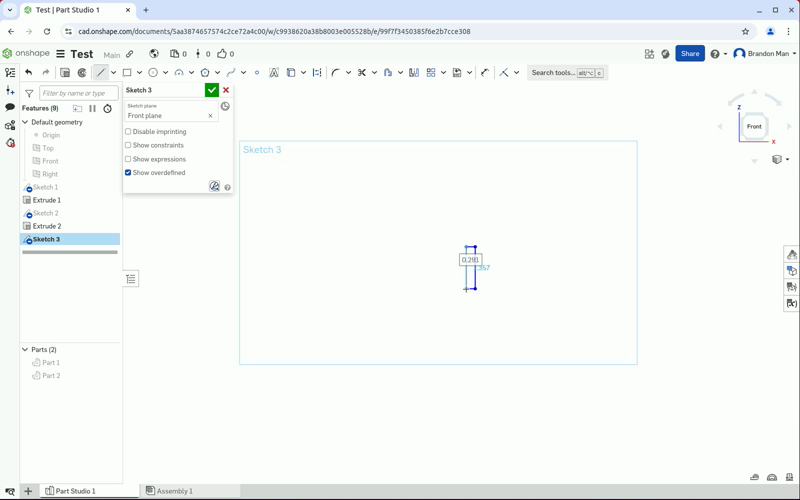
scroll(6)
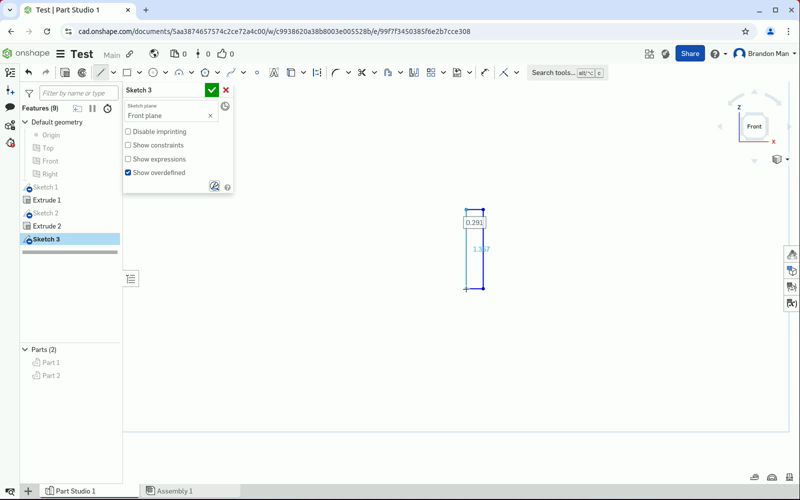
key_up(shift)
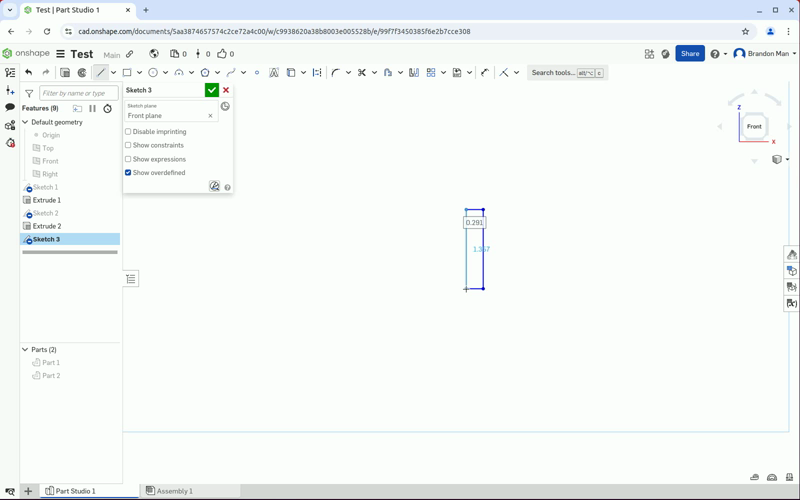
click(466, 288)
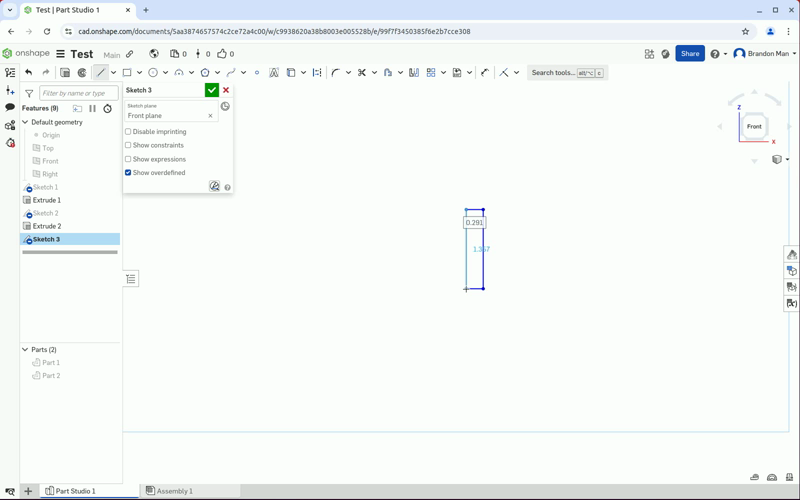
scroll(-6)
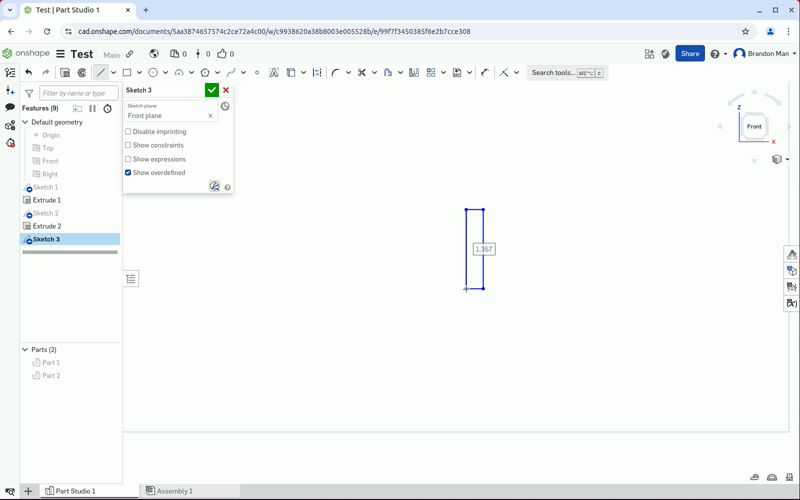
scroll(-6)
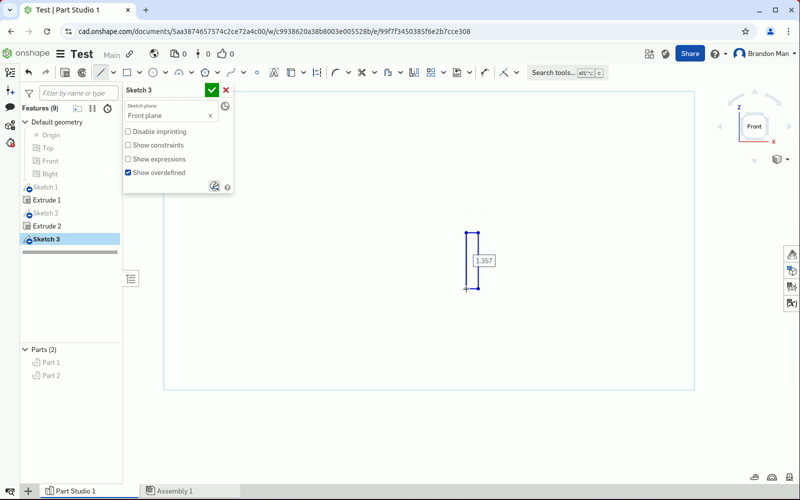
scroll(-6)
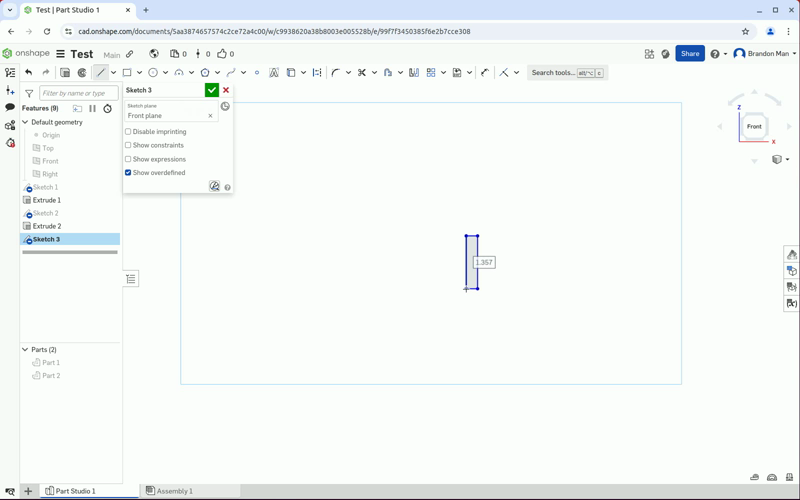
scroll(-6)
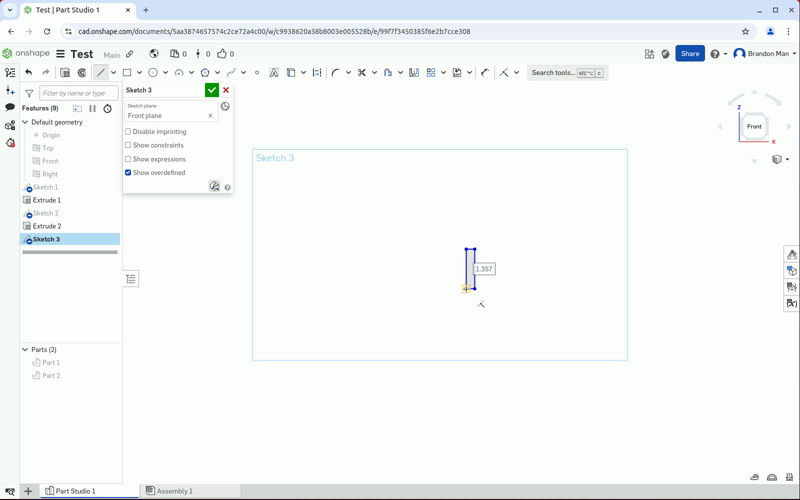
scroll(-6)
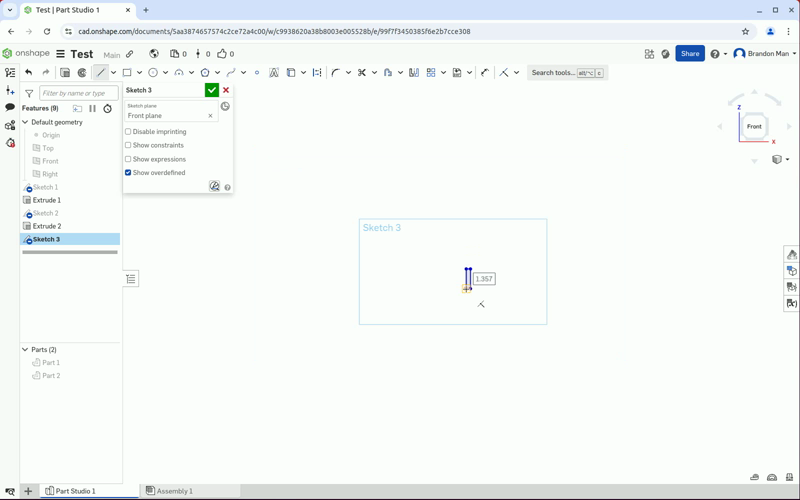
scroll(-6)
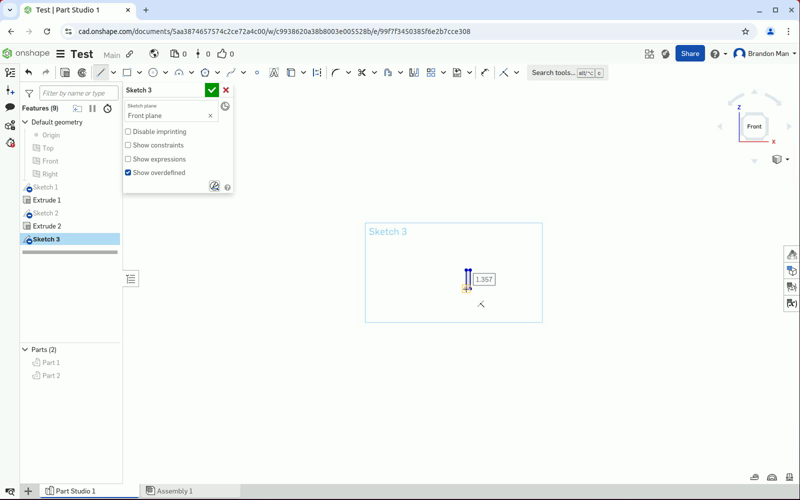
scroll(-6)
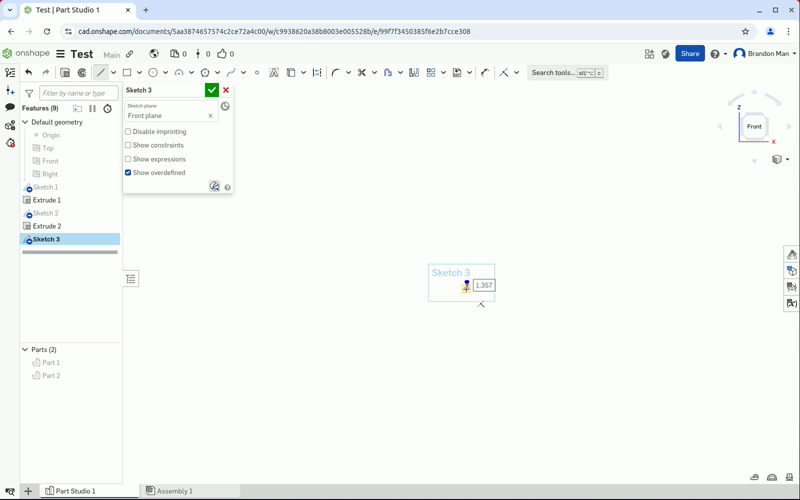
key(esc)
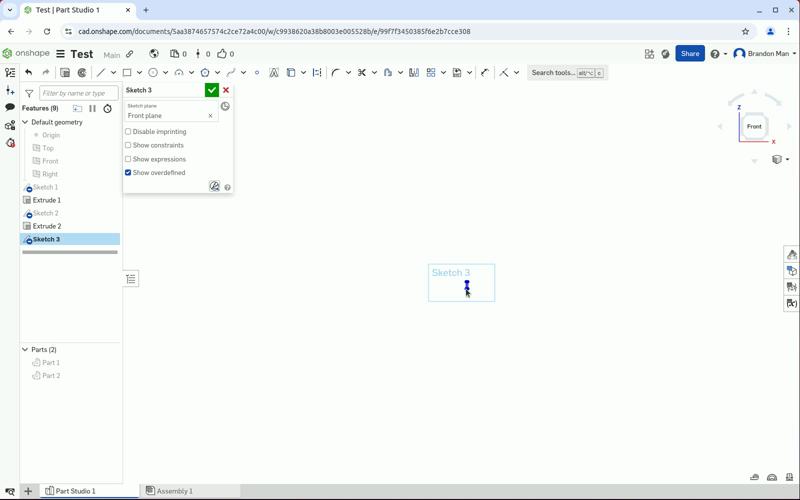
mouse_move(466, 281)
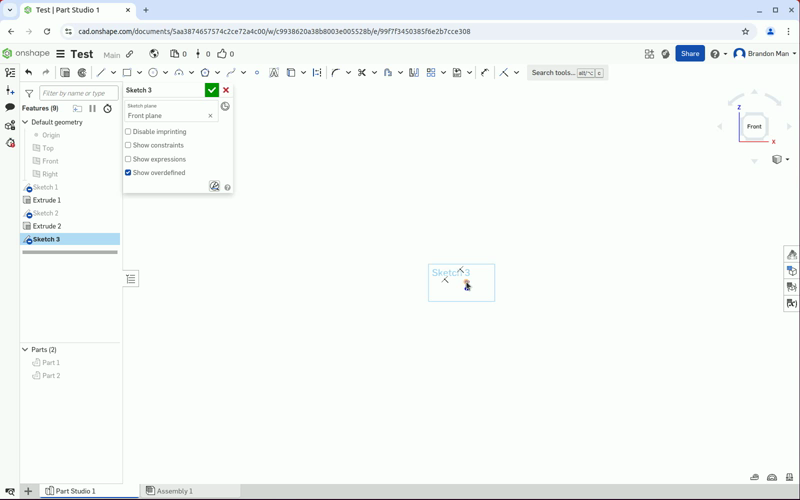
scroll(6)
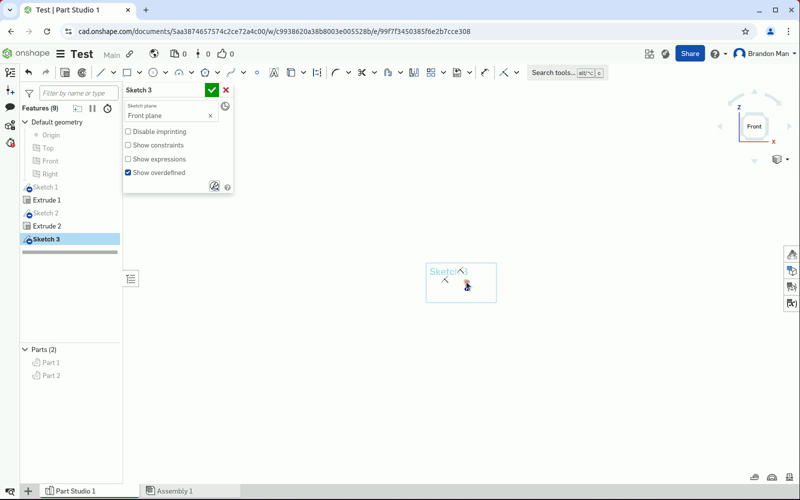
scroll(6)
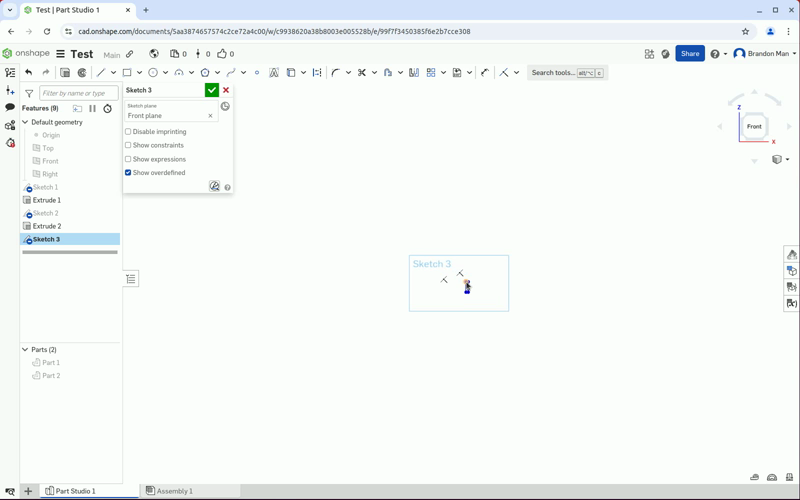
scroll(6)
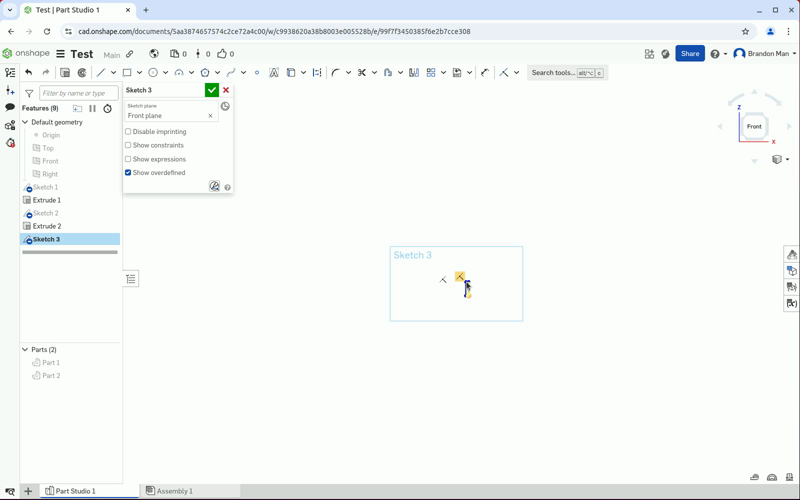
scroll(6)
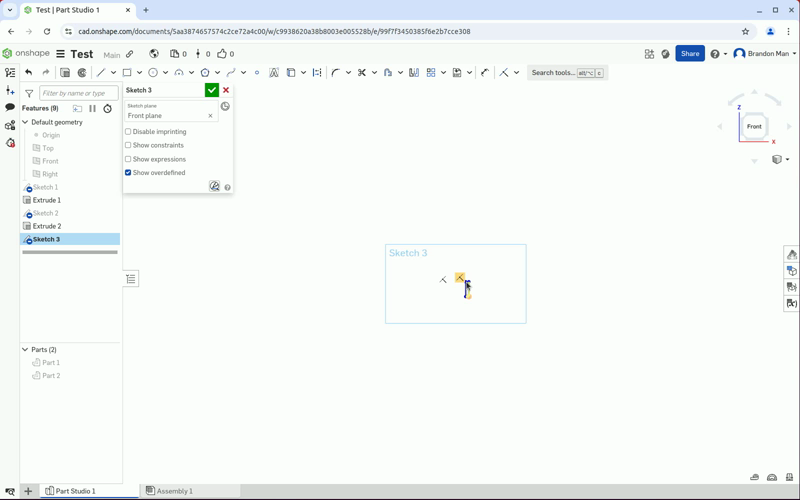
scroll(6)
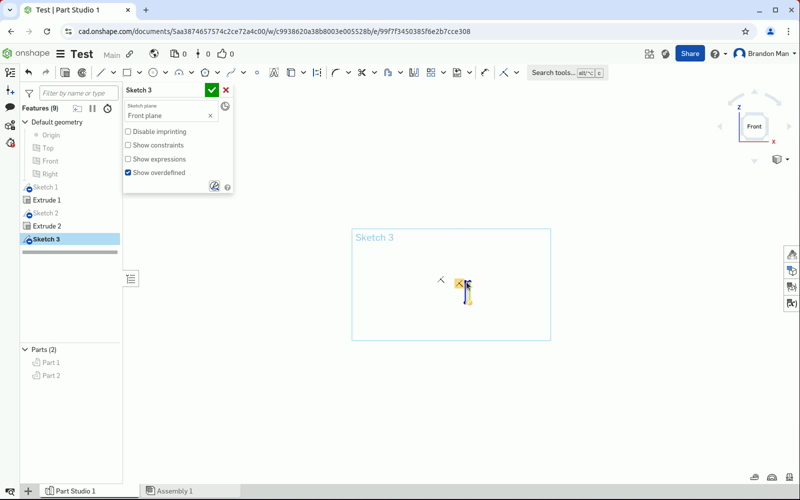
scroll(6)
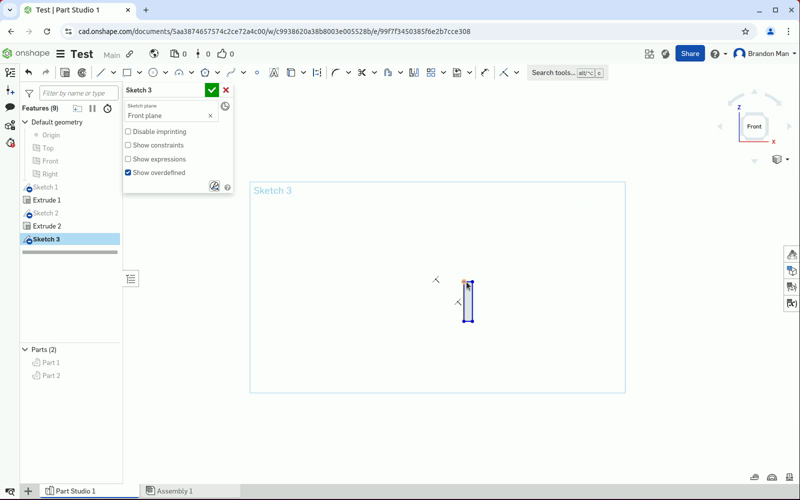
scroll(6)
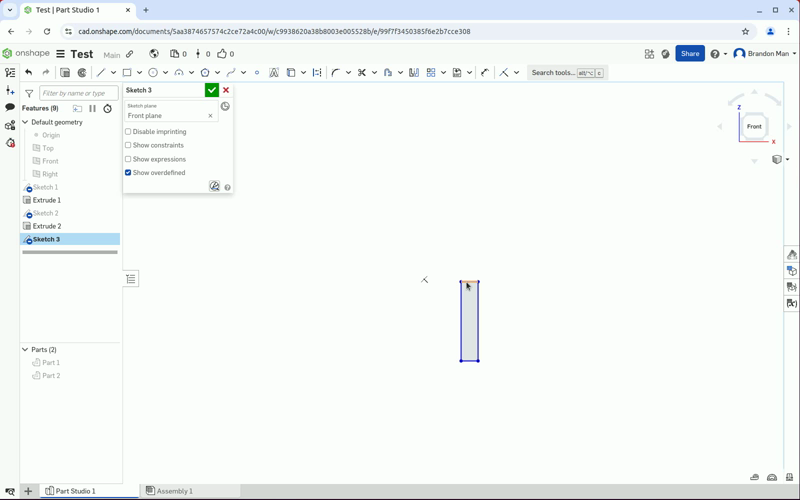
click(466, 281)
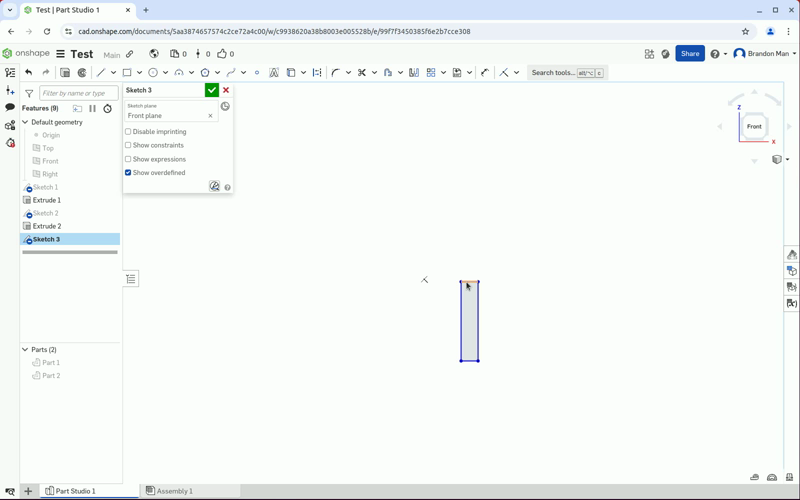
scroll(-6)
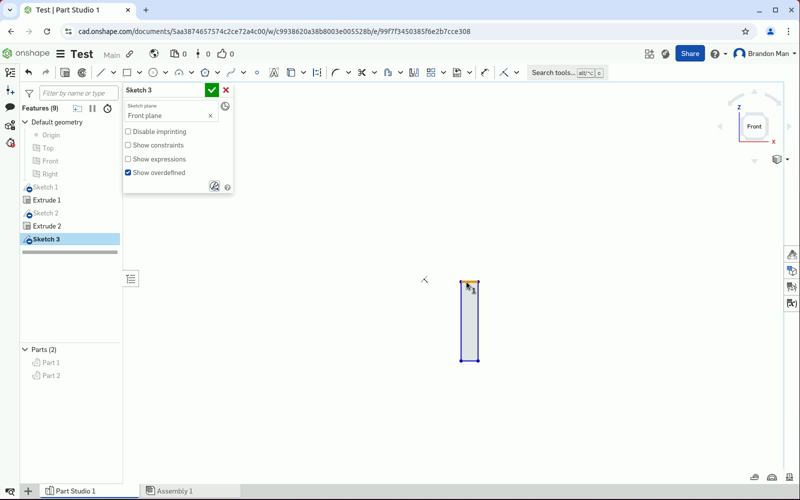
scroll(-6)
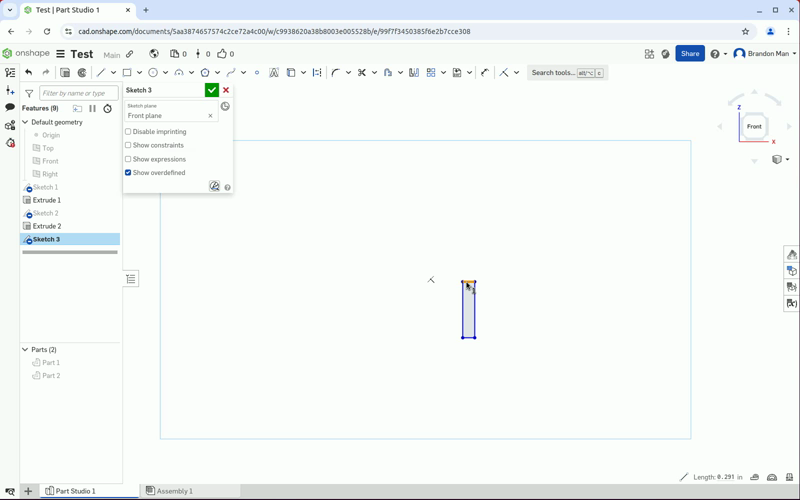
scroll(-6)
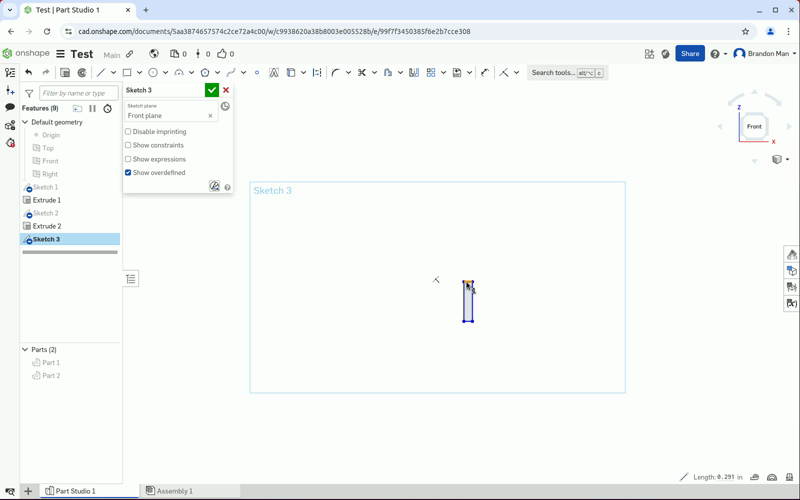
scroll(-6)
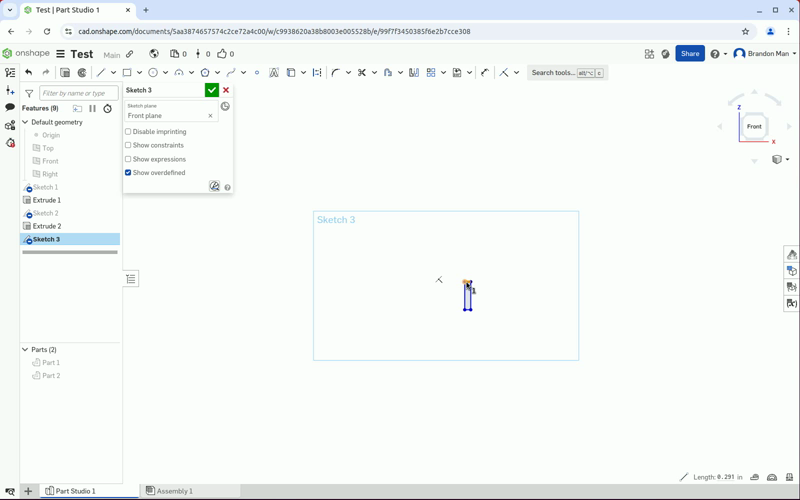
scroll(-6)
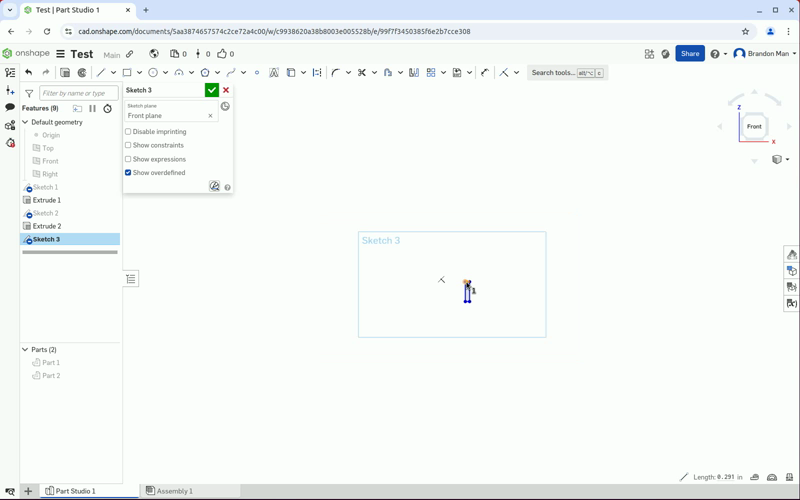
scroll(-6)
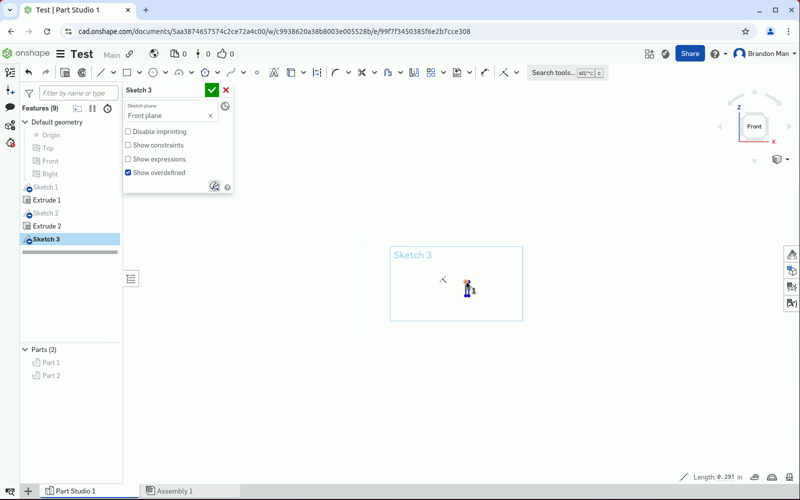
scroll(-6)
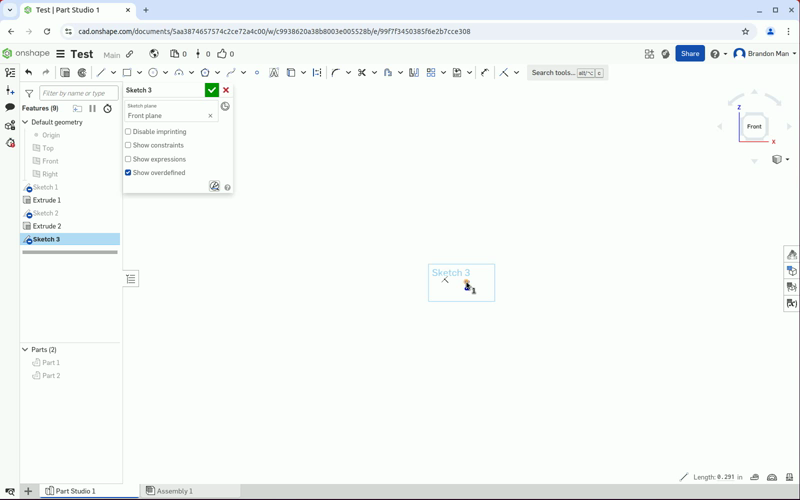
mouse_move(73, 352)
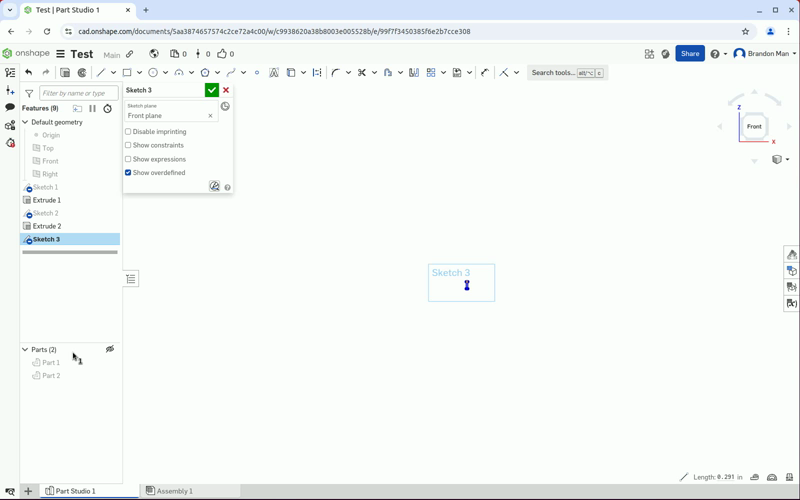
key(shift+y)
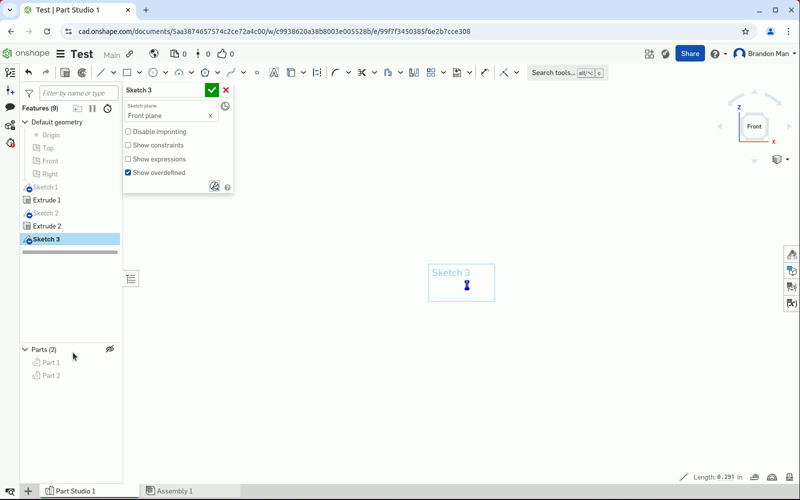
key(shift+e)
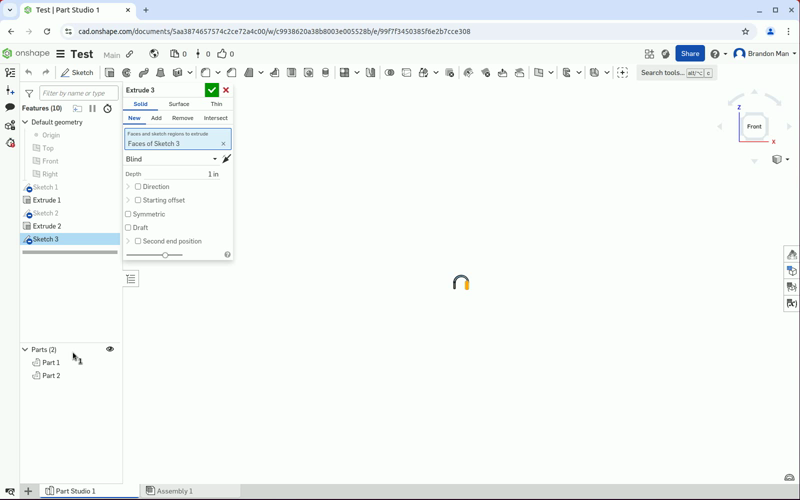
mouse_move(143, 106)
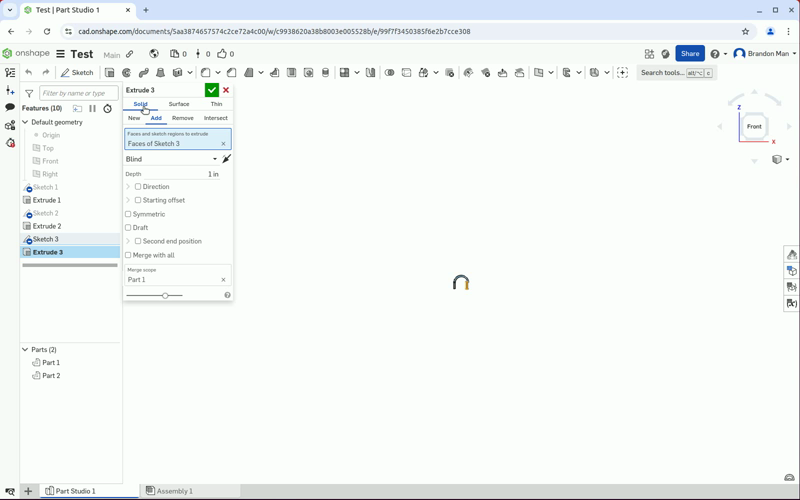
click(143, 106)
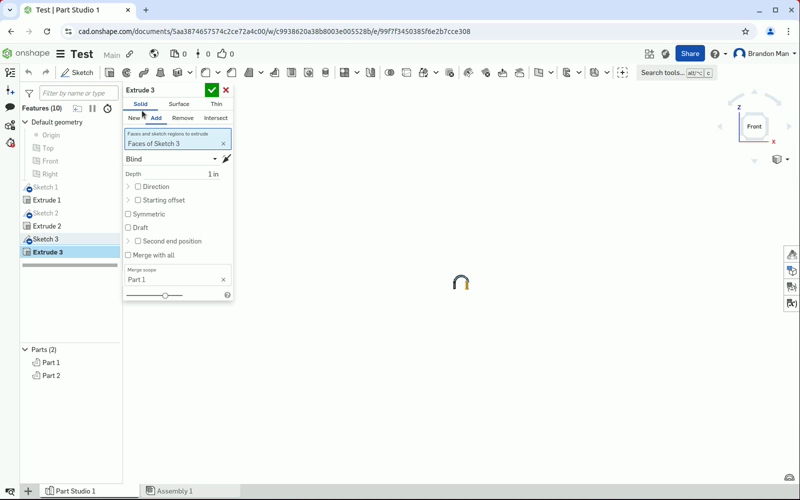
mouse_move(137, 120)
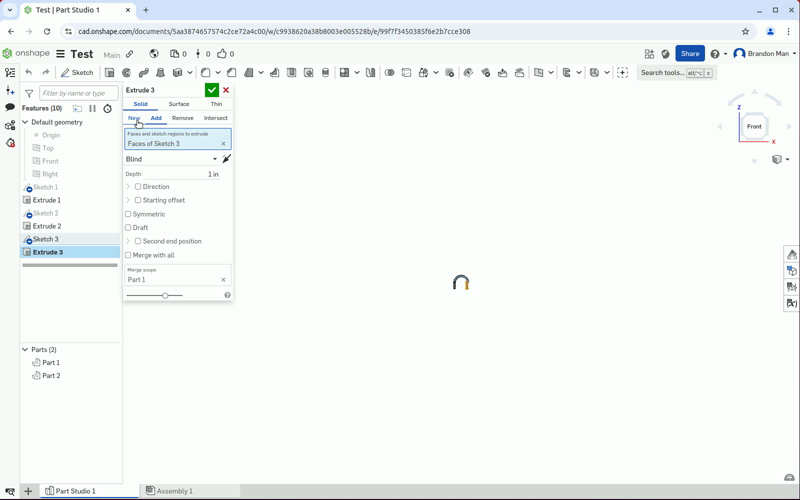
click(137, 120)
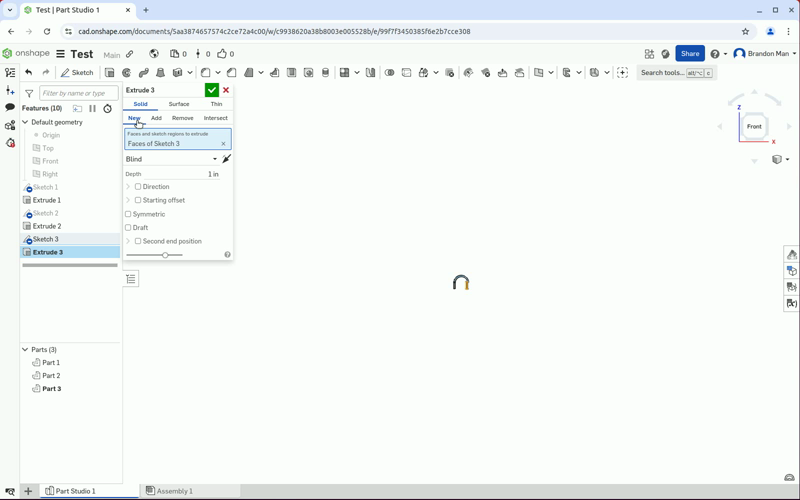
key(tab, 4)
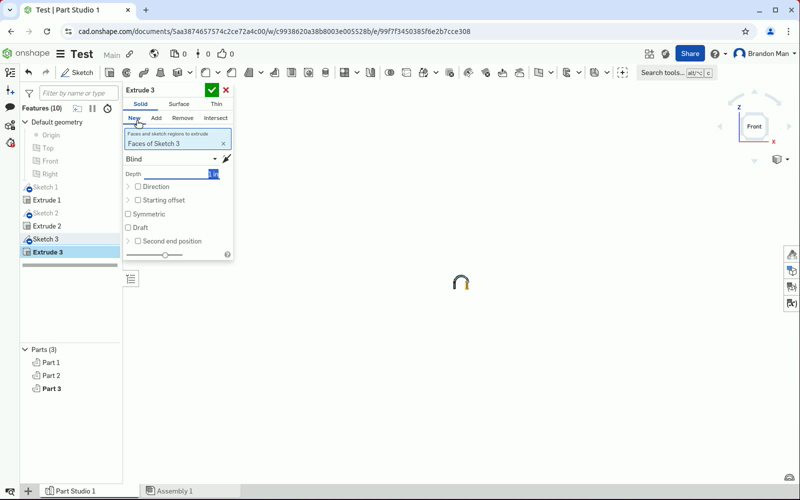
text(23.108)
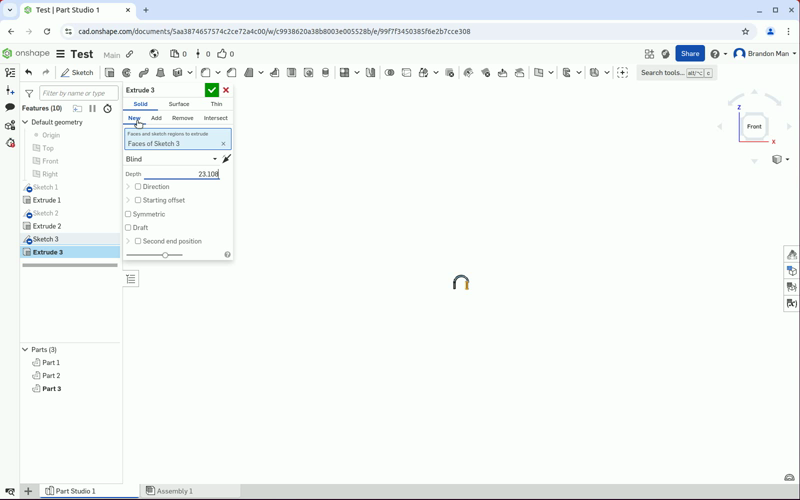
key(enter)
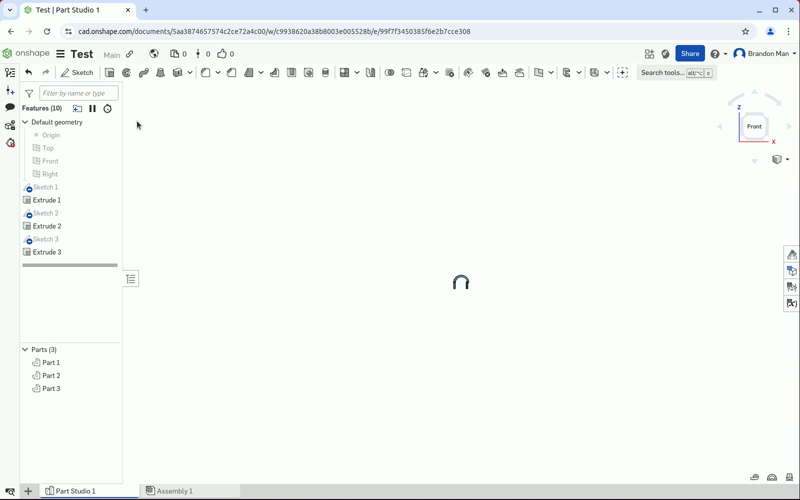
key(shift+h)
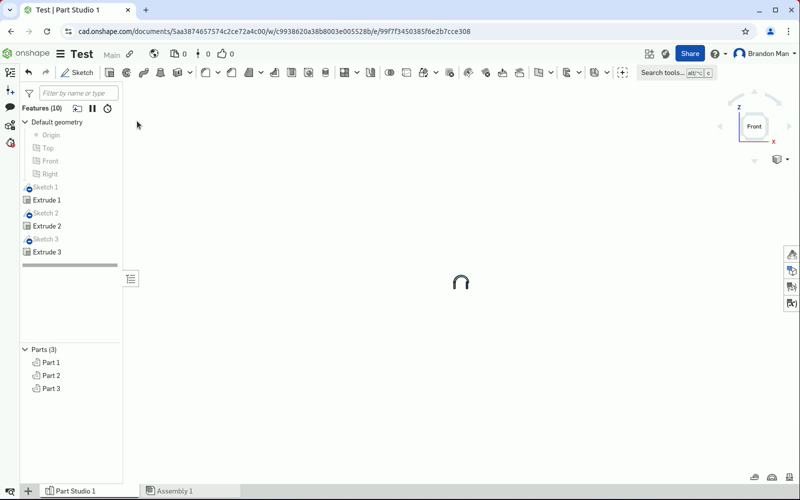
key(shift+h)
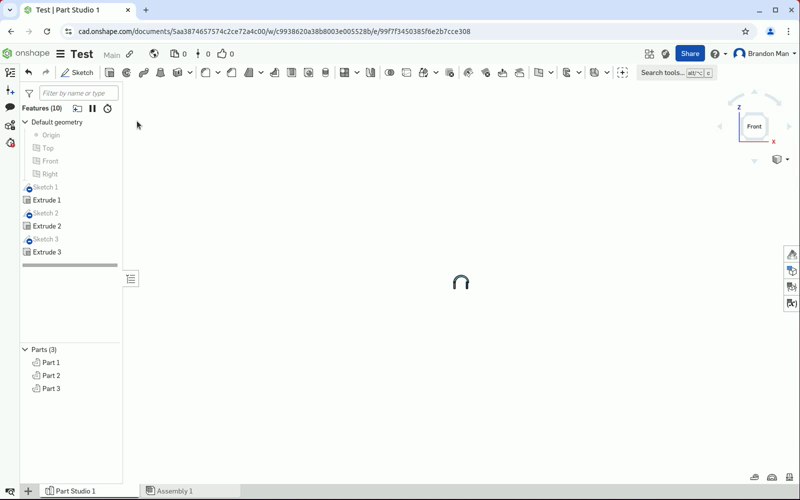
mouse_move(73, 189)
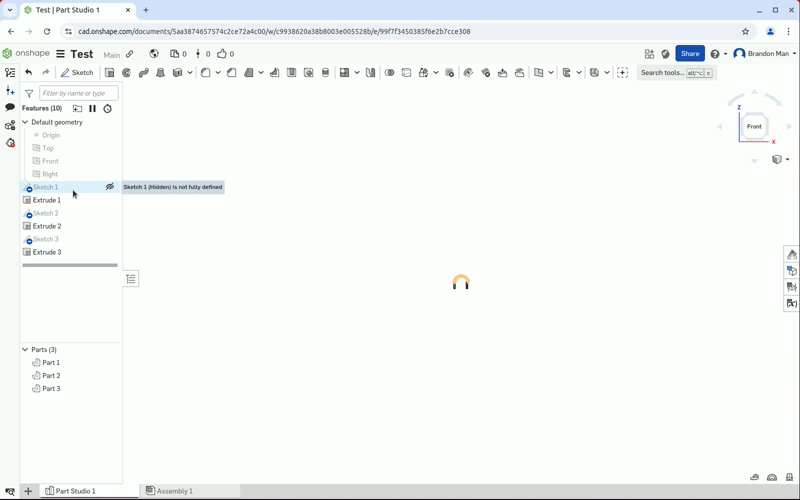
click(73, 189)
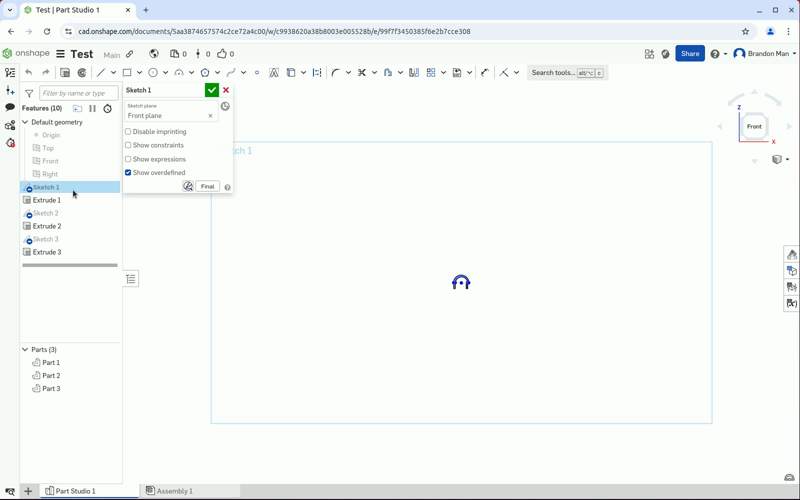
mouse_move(229, 92)
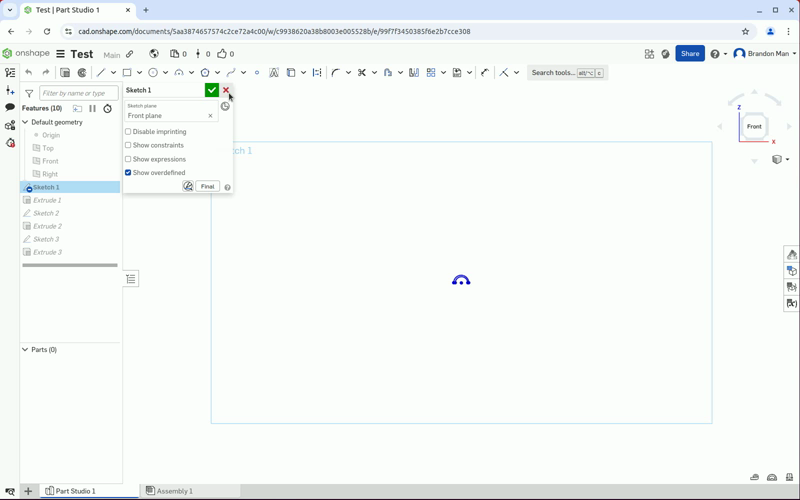
click(229, 92)
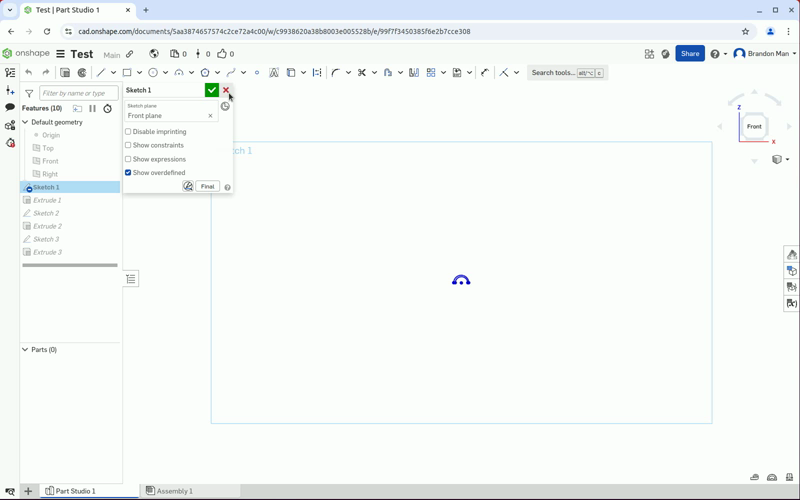
key(shift+s)
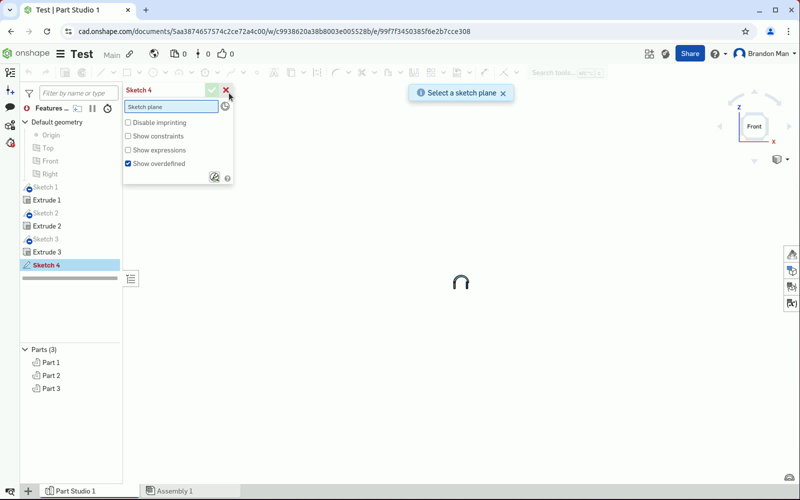
mouse_move(73, 163)
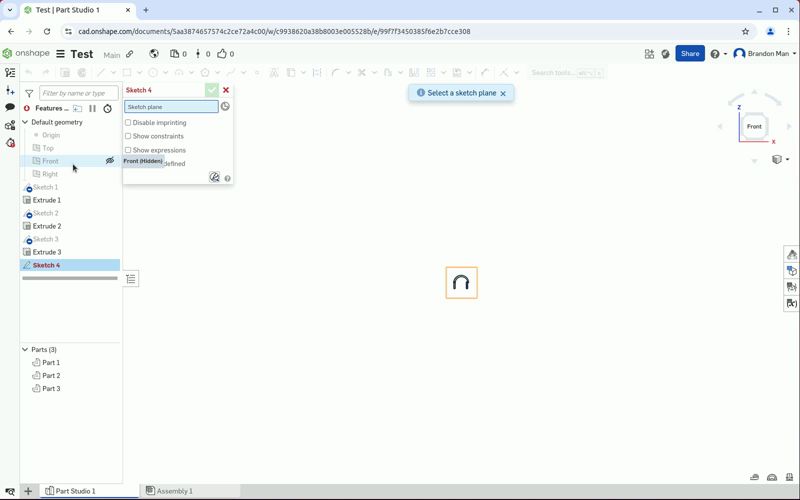
click(73, 163)
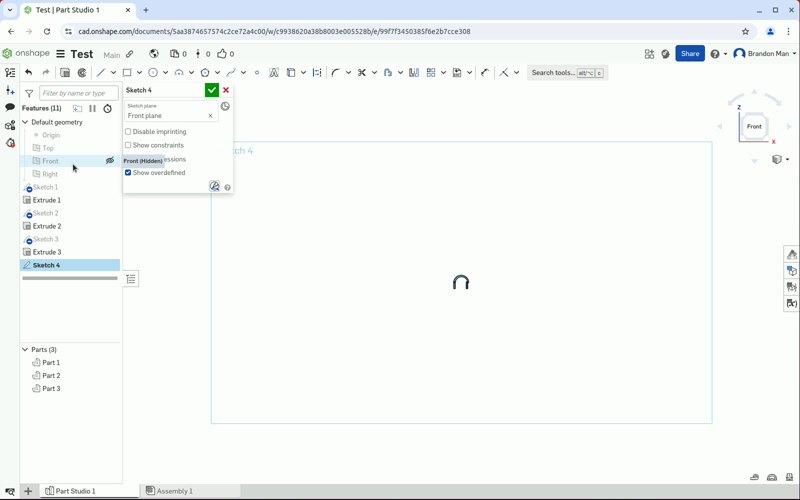
mouse_move(73, 352)
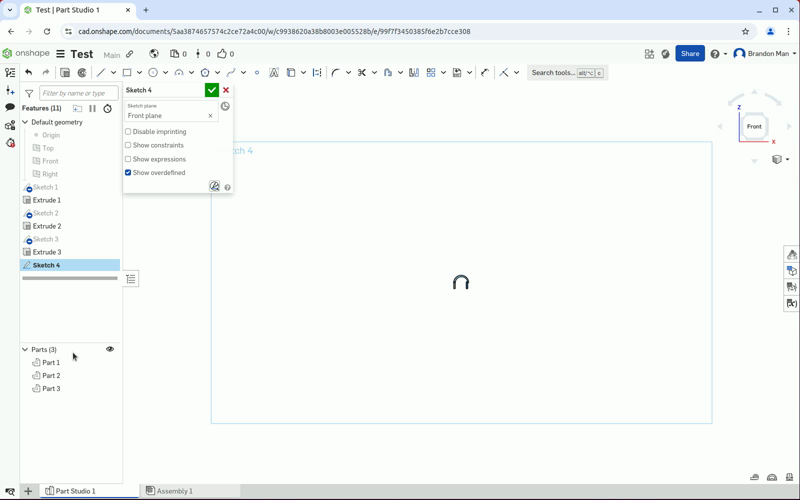
key(y)
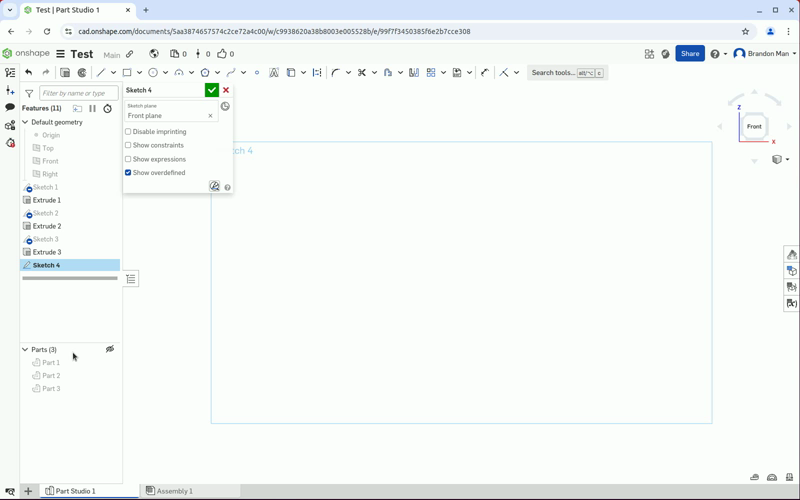
key(l)
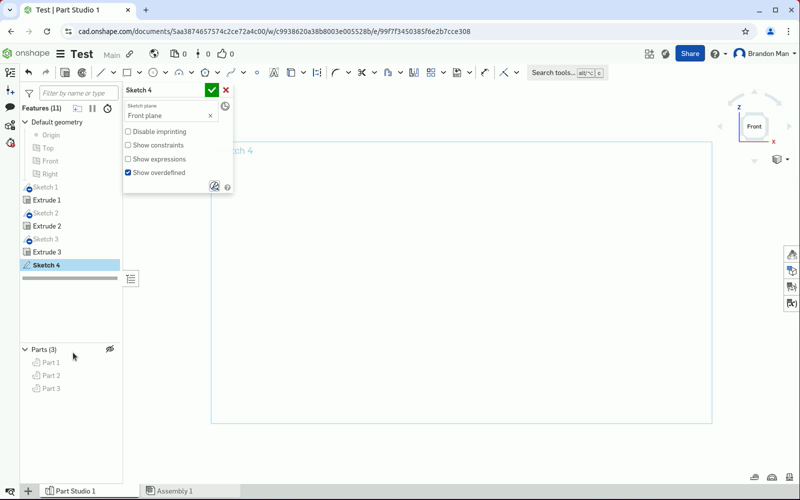
key_down(shift)
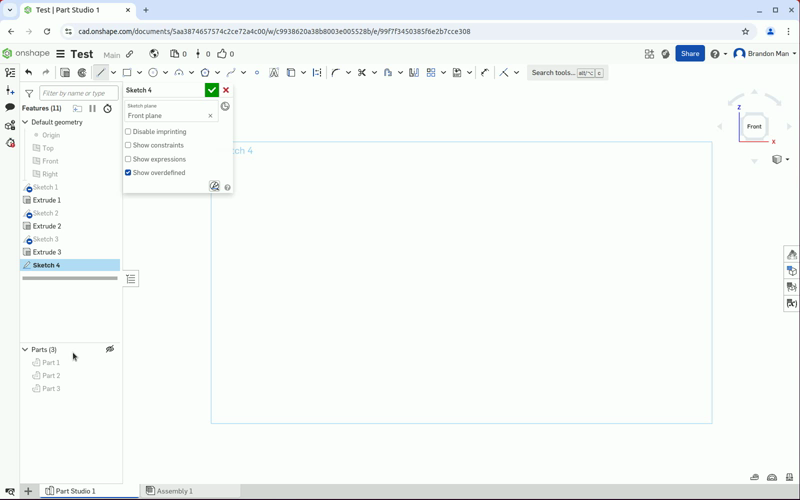
mouse_move(449, 290)
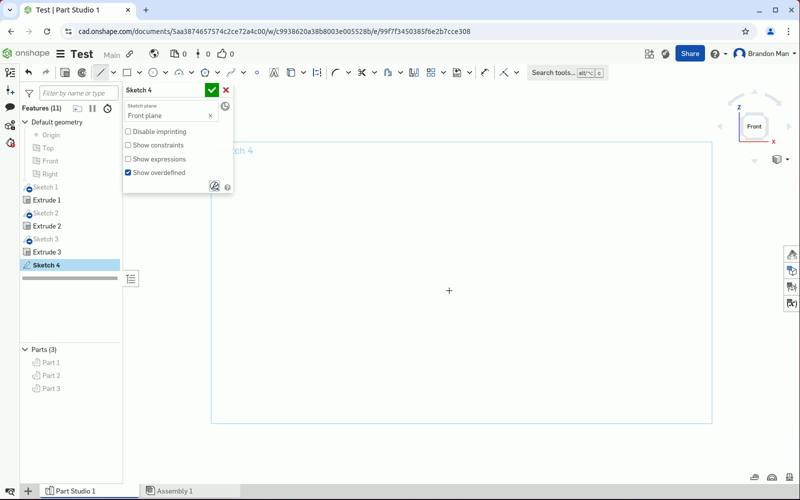
click(449, 290)
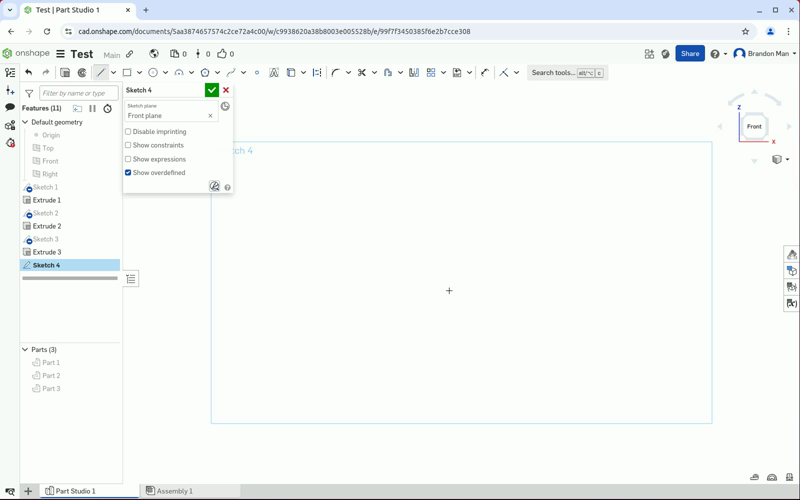
key_up(shift)
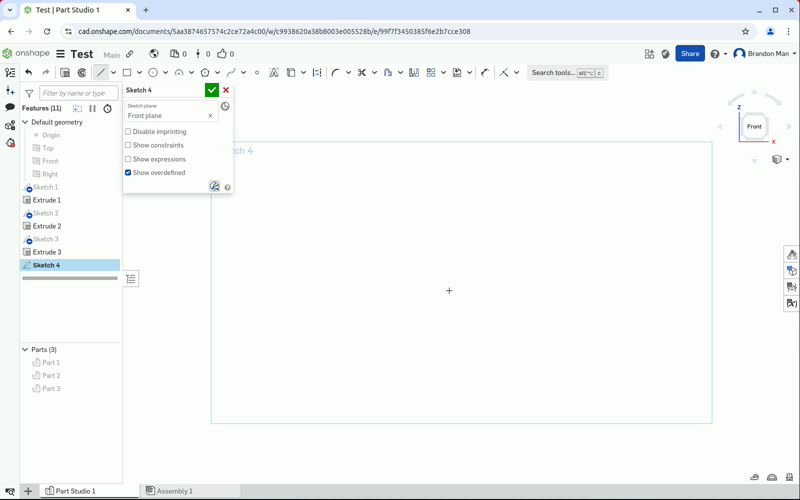
key_down(shift)
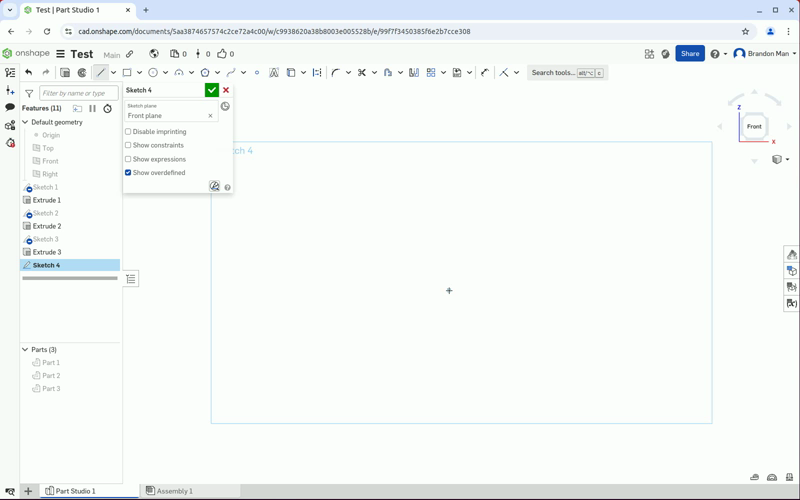
mouse_move(479, 290)
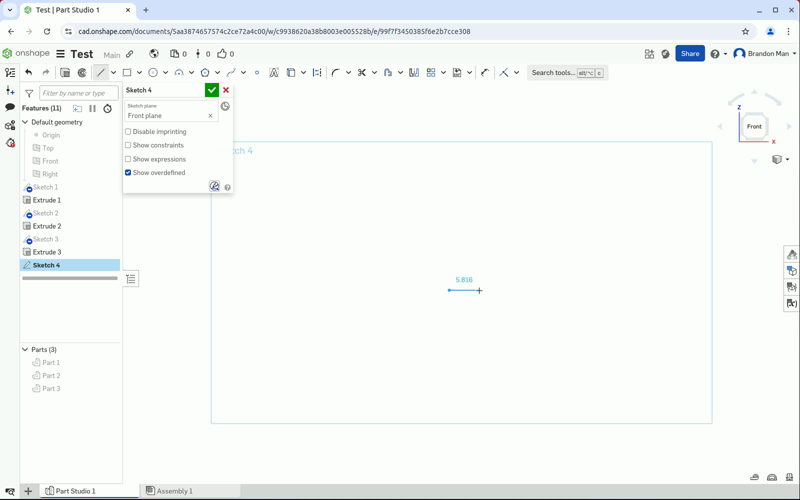
mouse_move(474, 290)
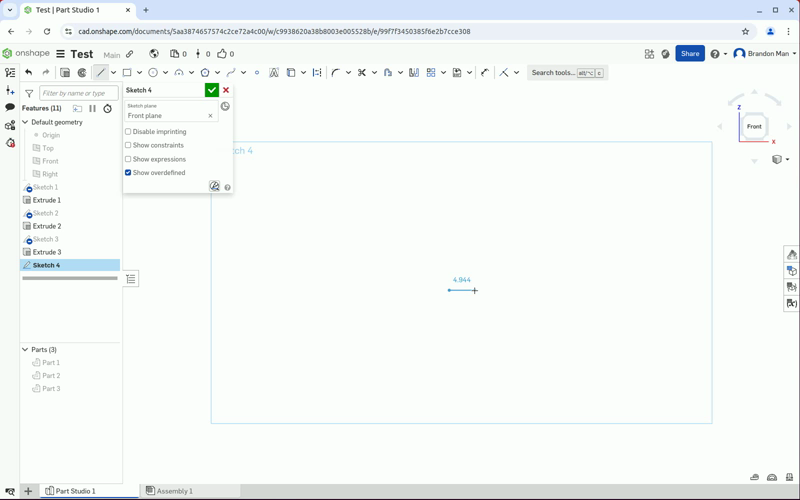
click(474, 290)
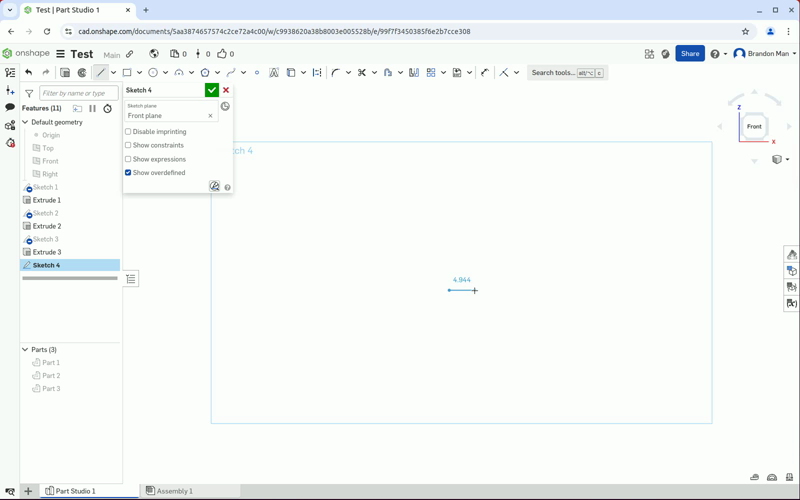
key_up(shift)
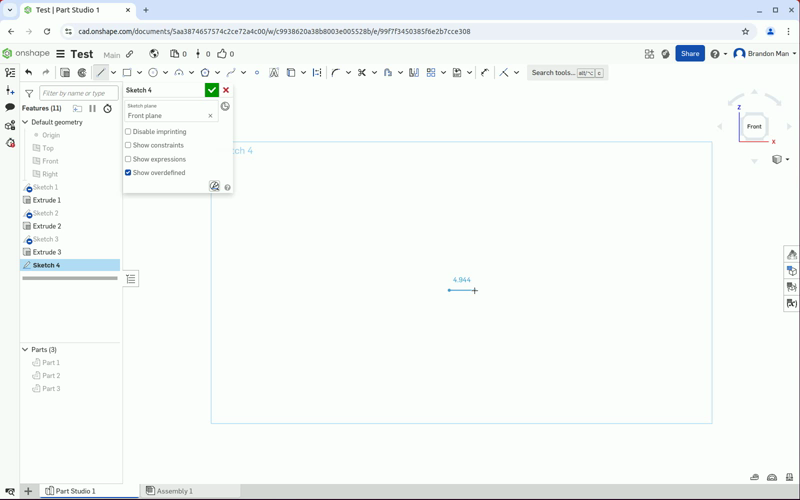
key_down(shift)
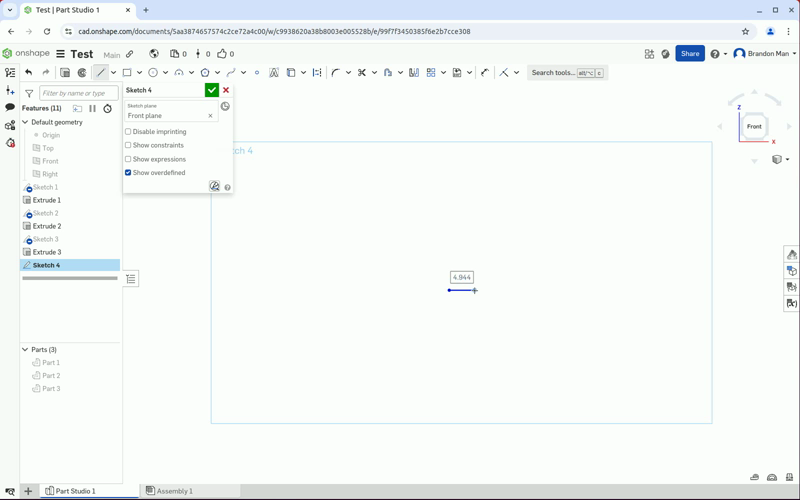
mouse_move(504, 290)
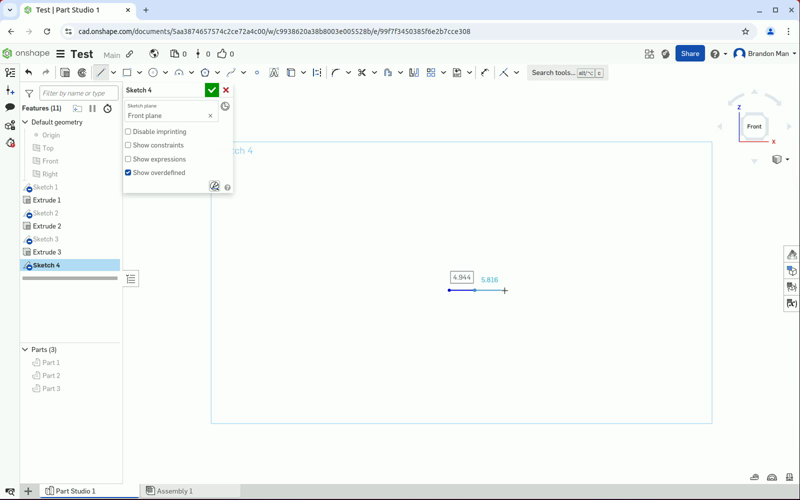
mouse_move(474, 288)
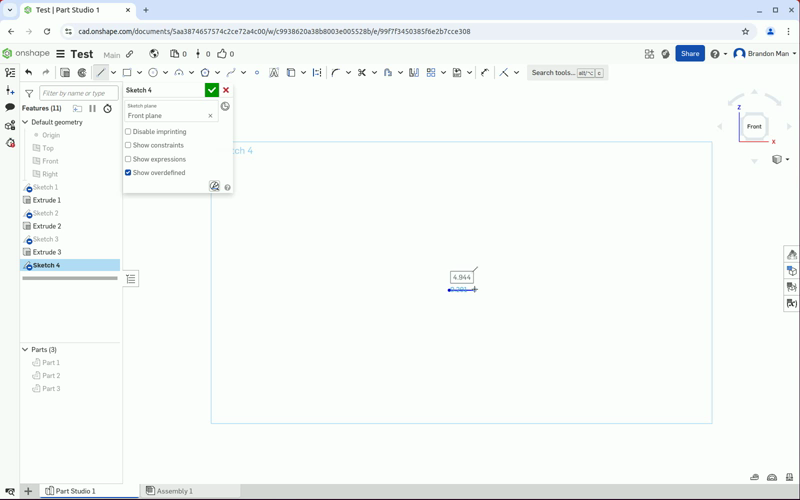
scroll(6)
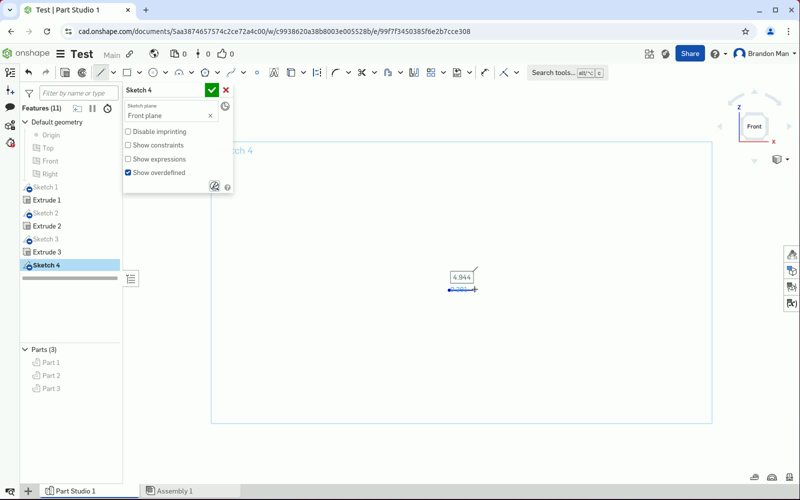
scroll(6)
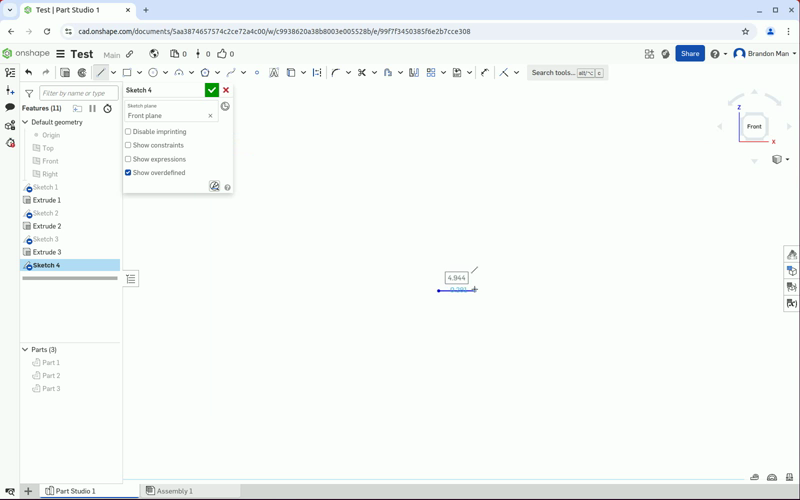
scroll(6)
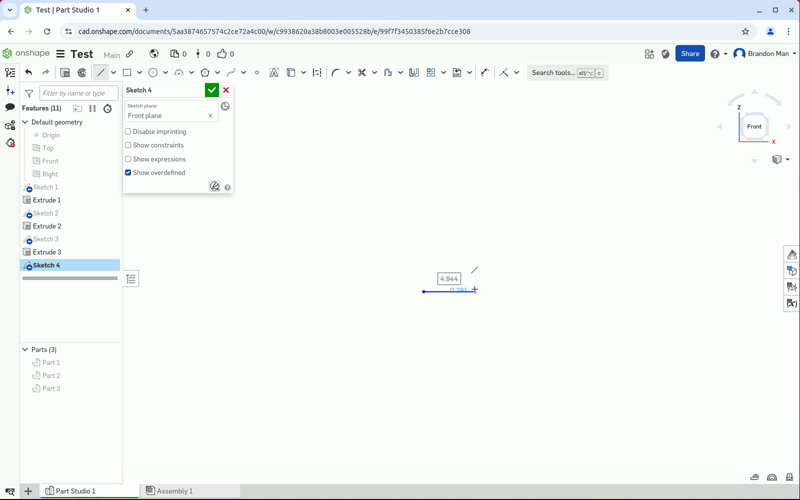
scroll(6)
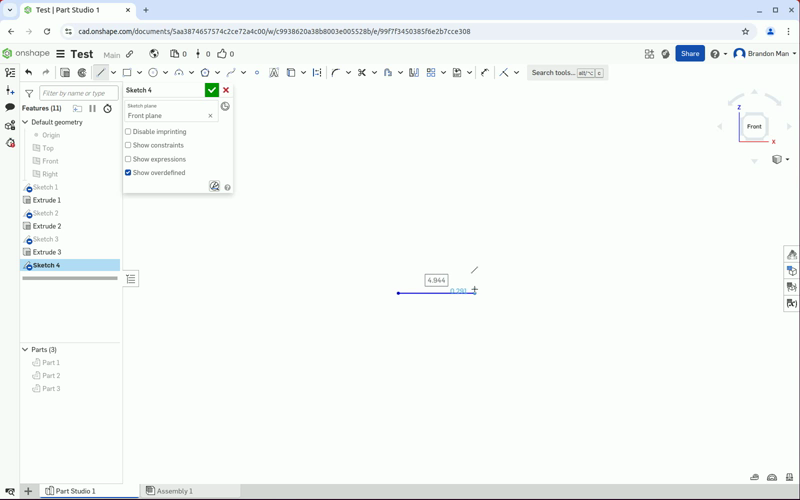
scroll(6)
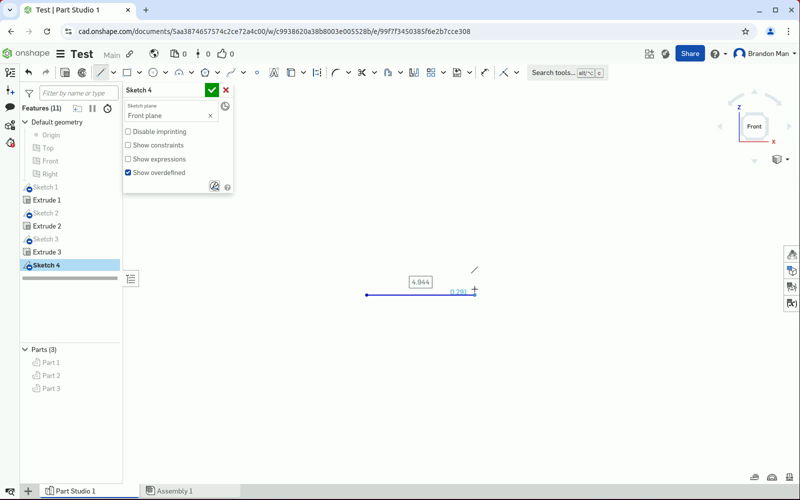
scroll(6)
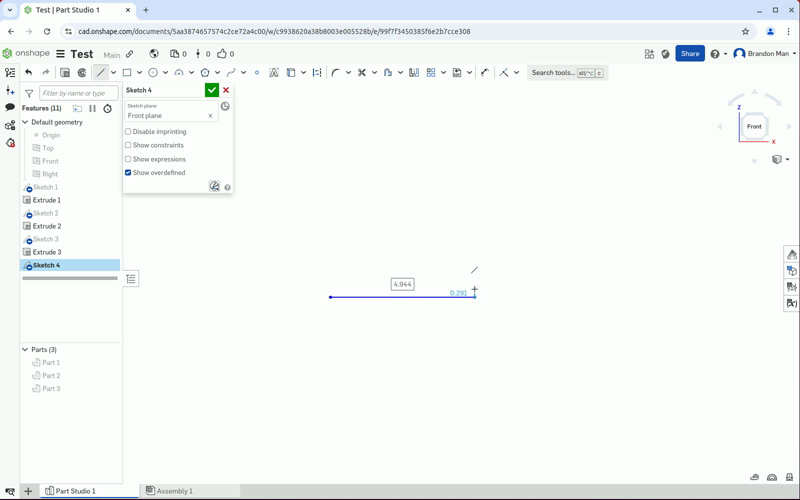
scroll(6)
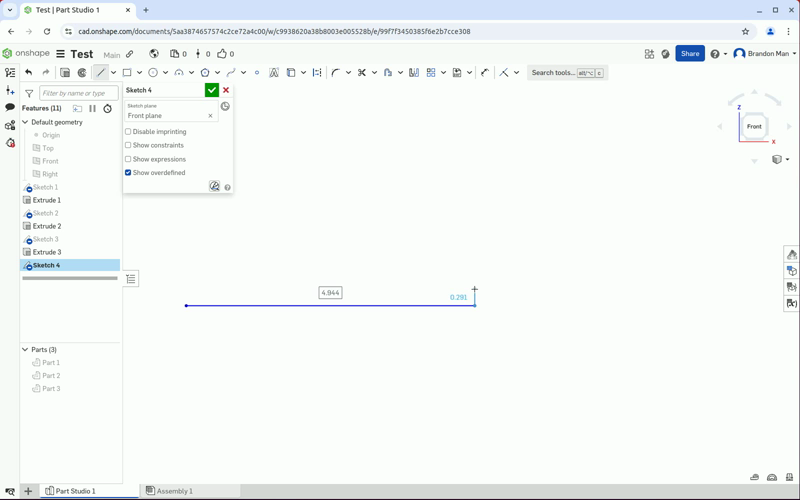
click(474, 288)
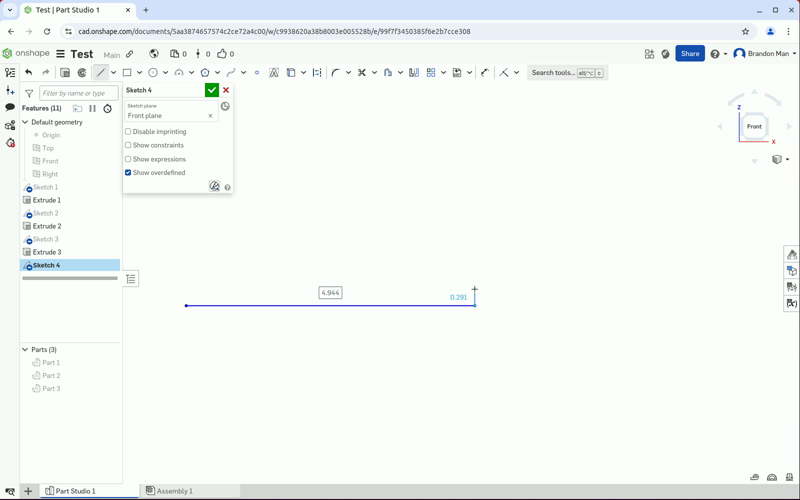
scroll(-6)
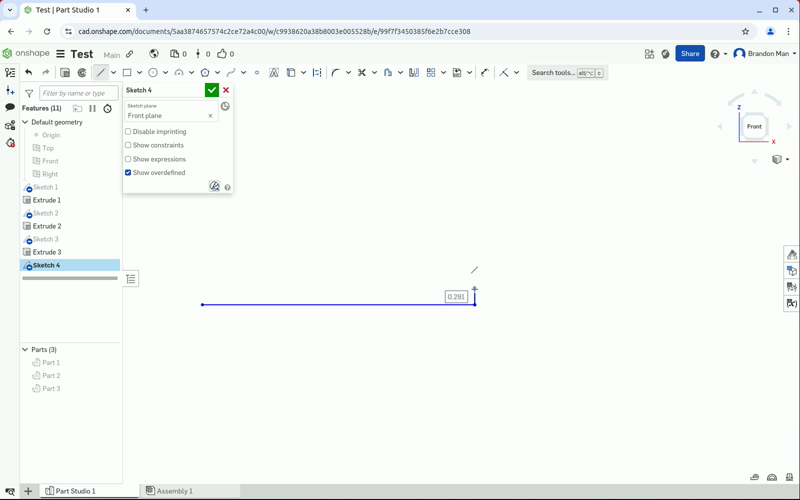
scroll(-6)
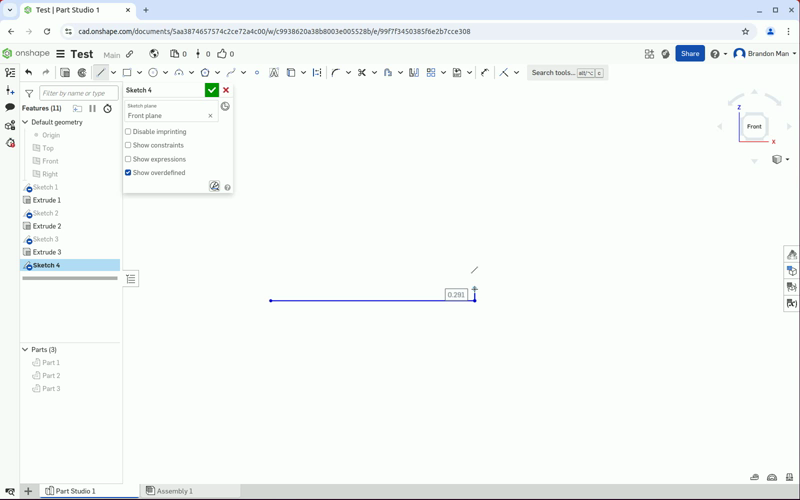
scroll(-6)
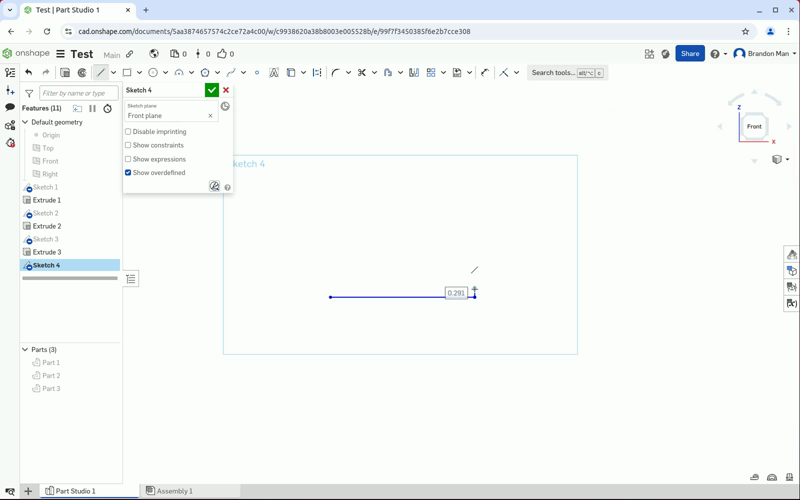
scroll(-6)
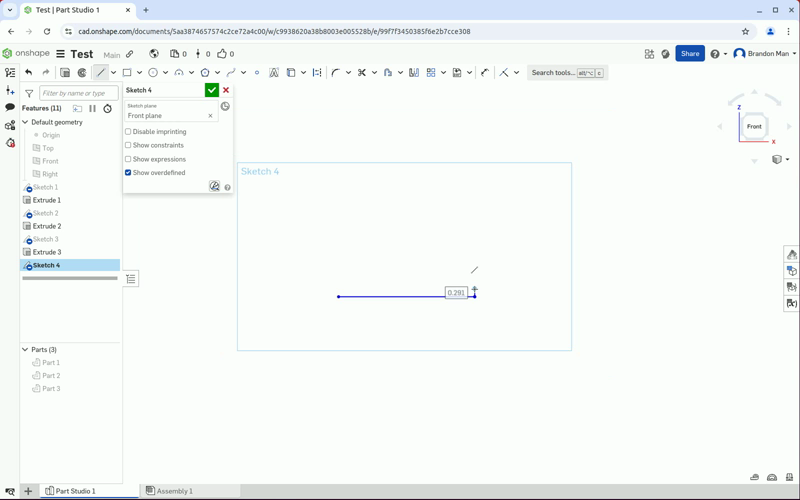
scroll(-6)
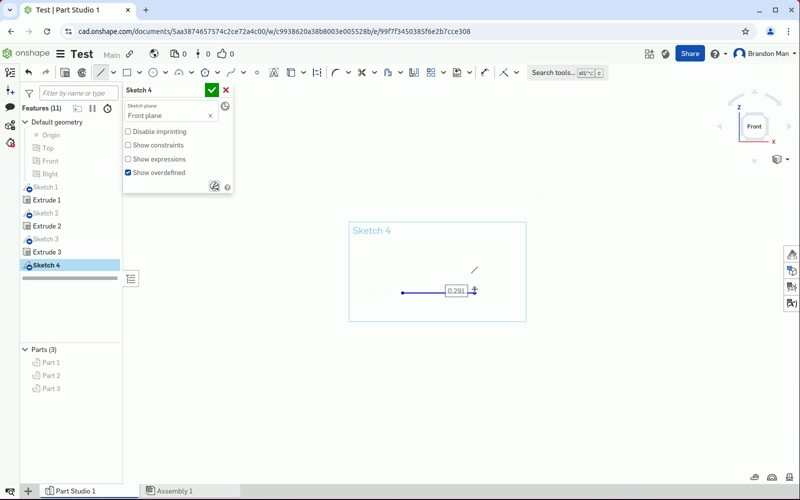
scroll(-6)
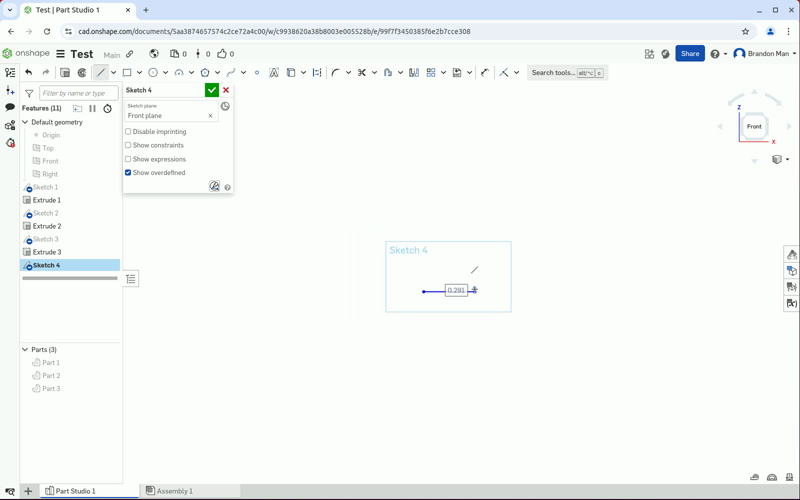
scroll(-6)
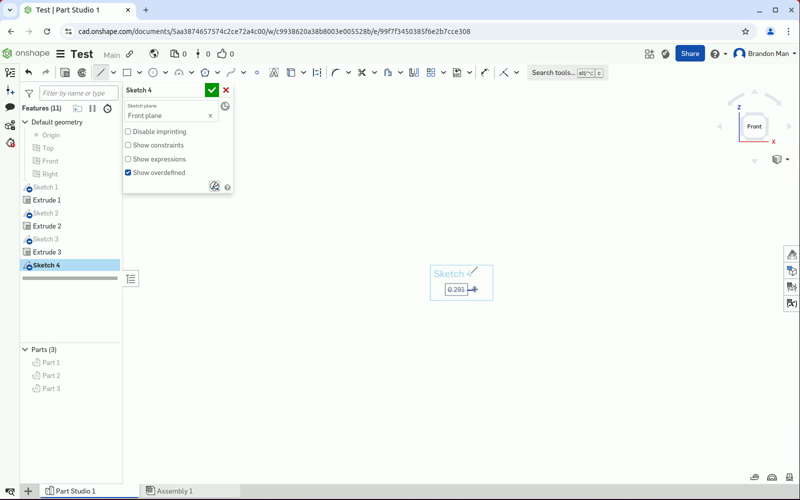
key_up(shift)
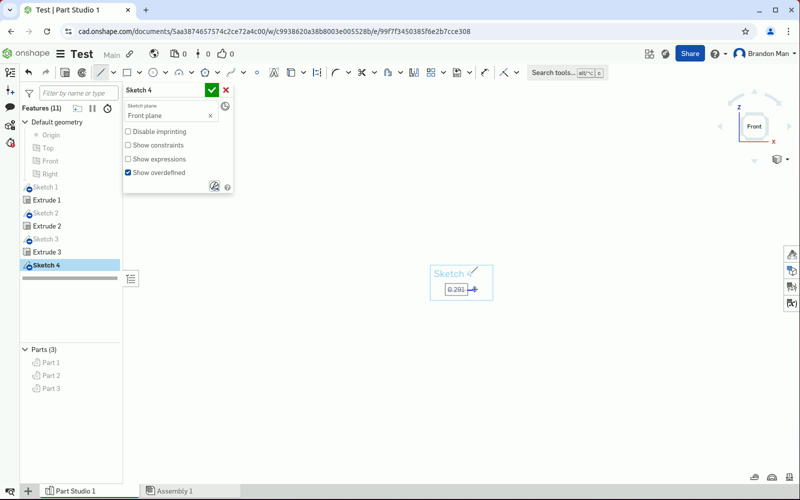
key_down(shift)
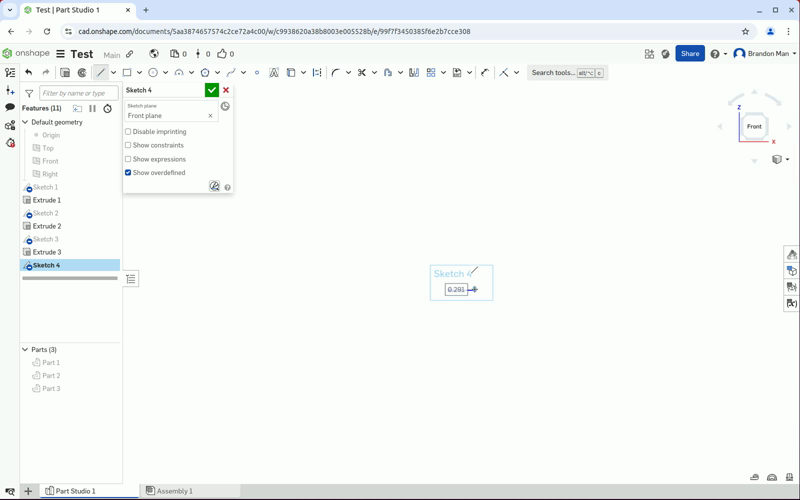
mouse_move(504, 288)
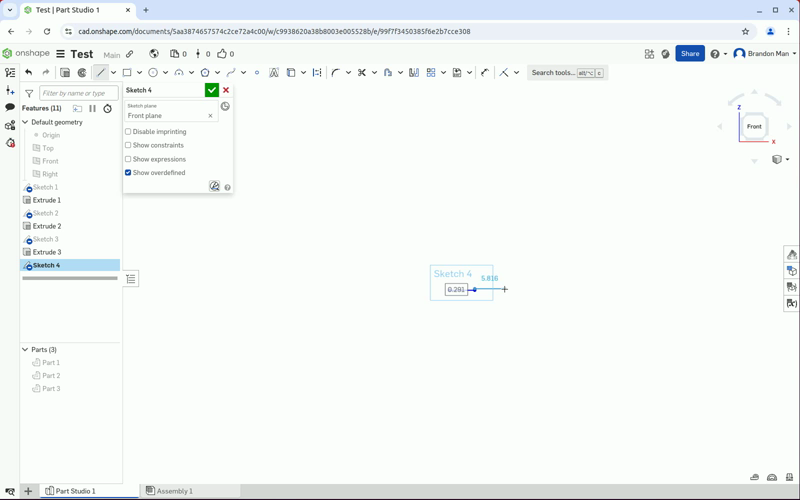
mouse_move(468, 288)
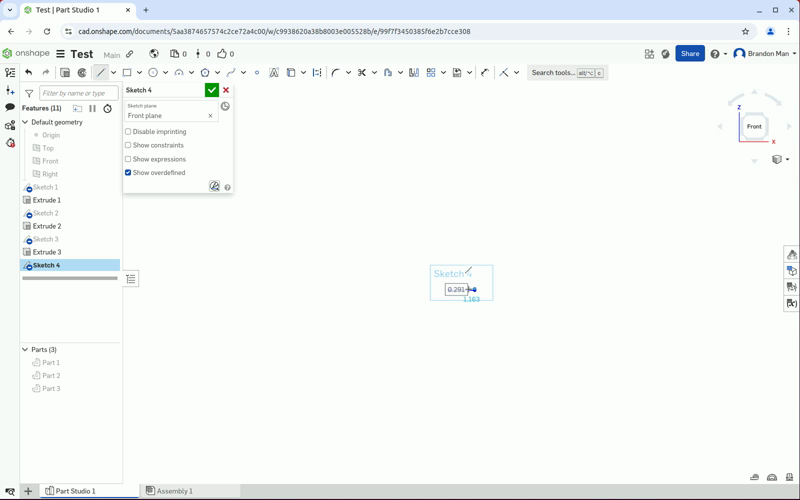
scroll(6)
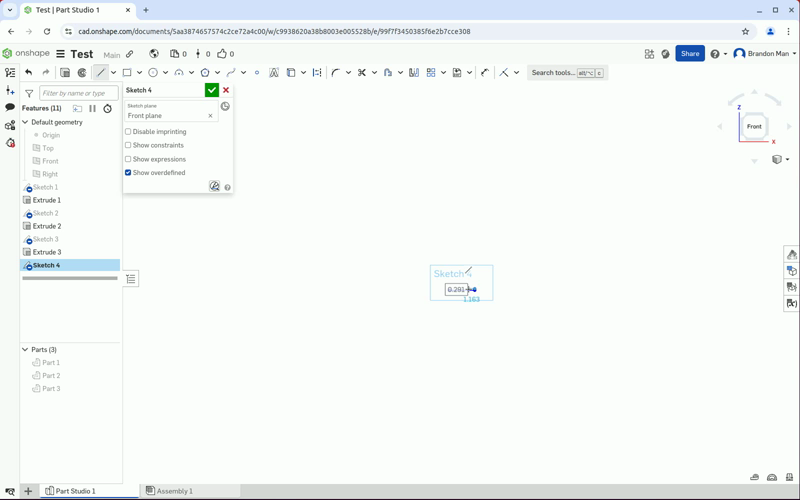
scroll(6)
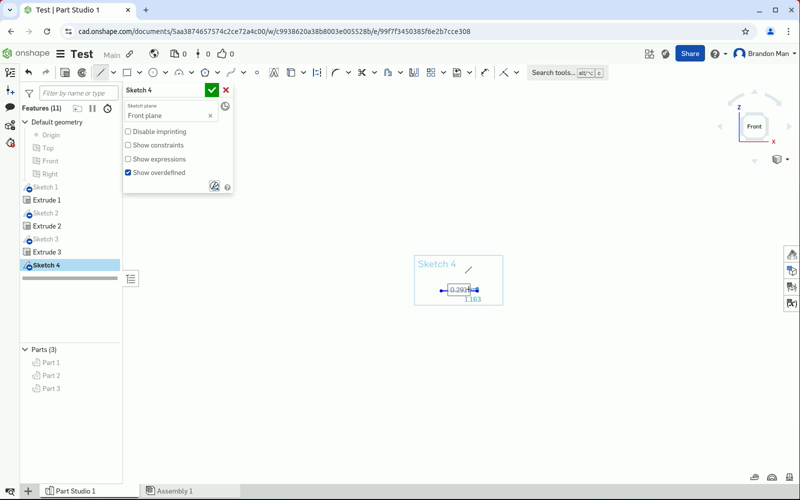
scroll(6)
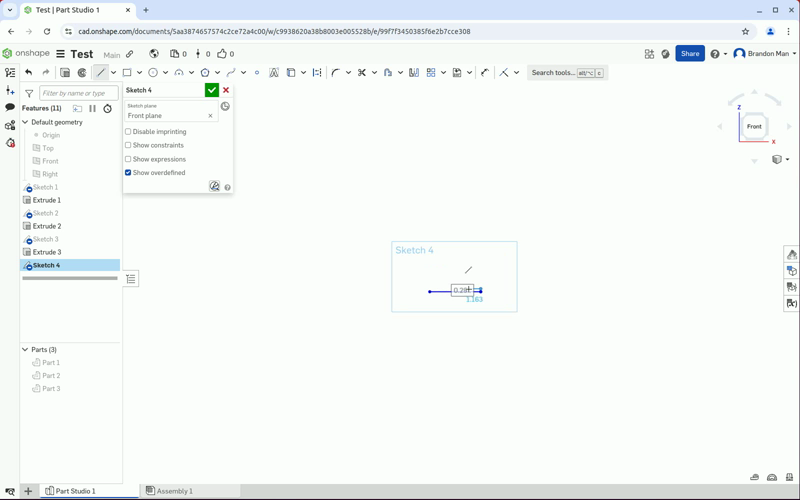
scroll(6)
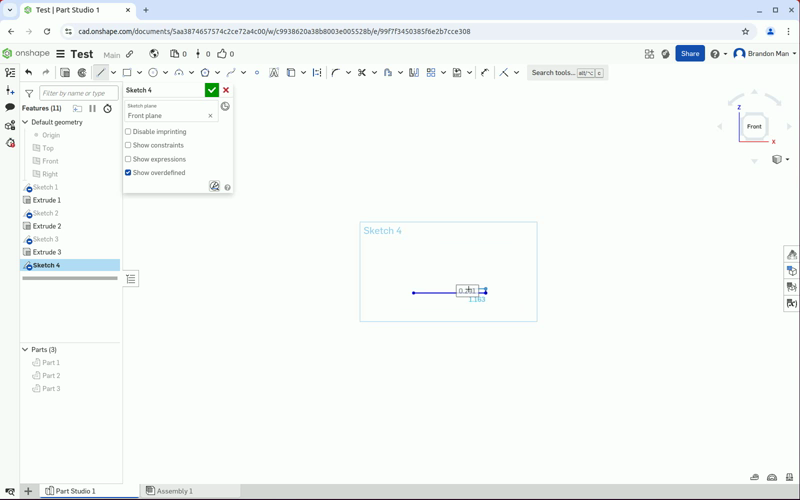
scroll(6)
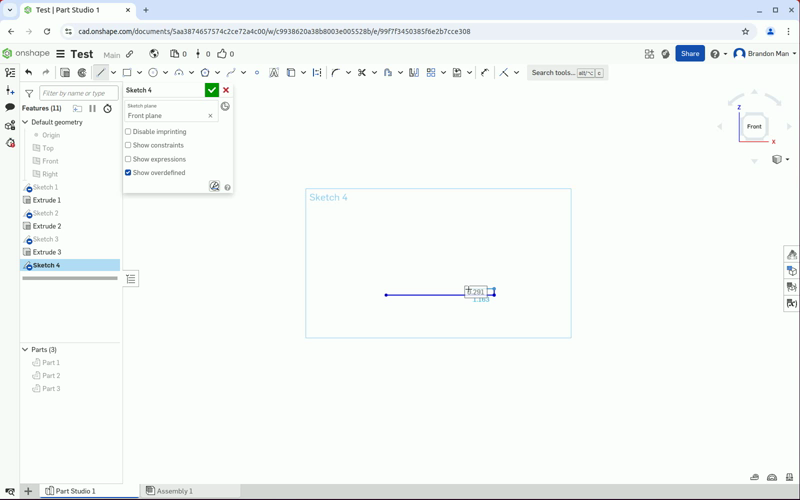
scroll(6)
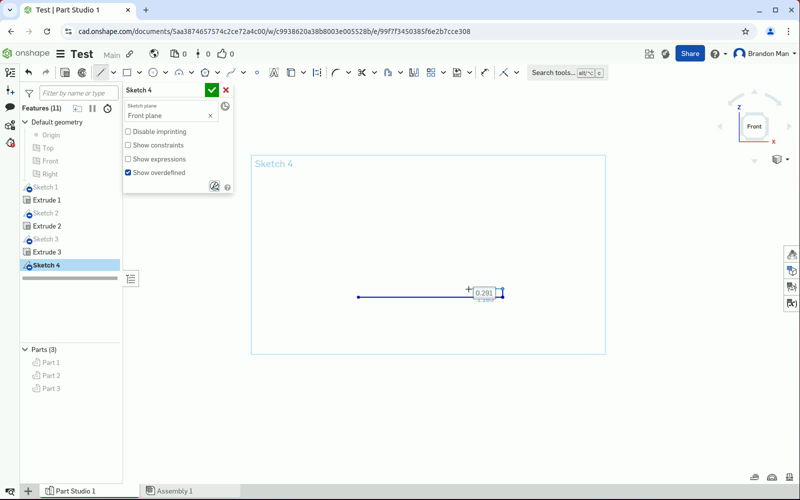
scroll(6)
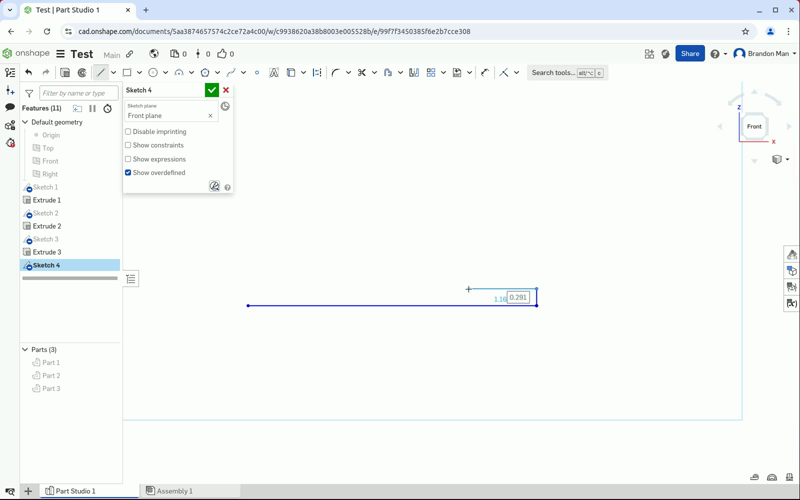
click(468, 288)
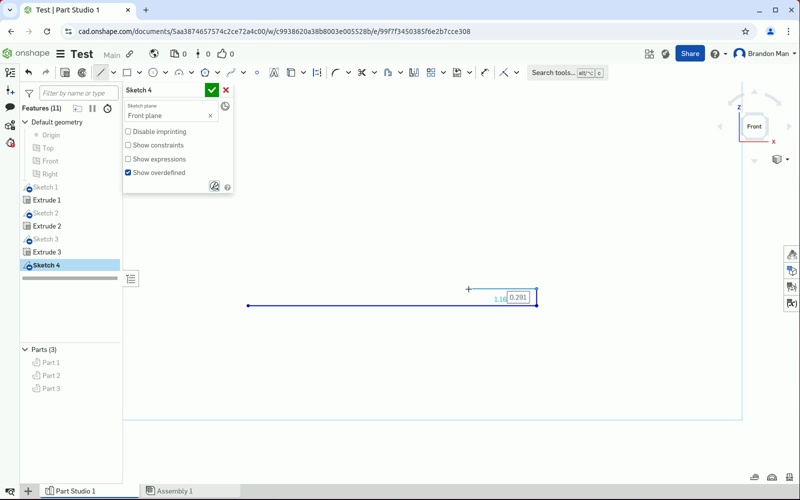
scroll(-6)
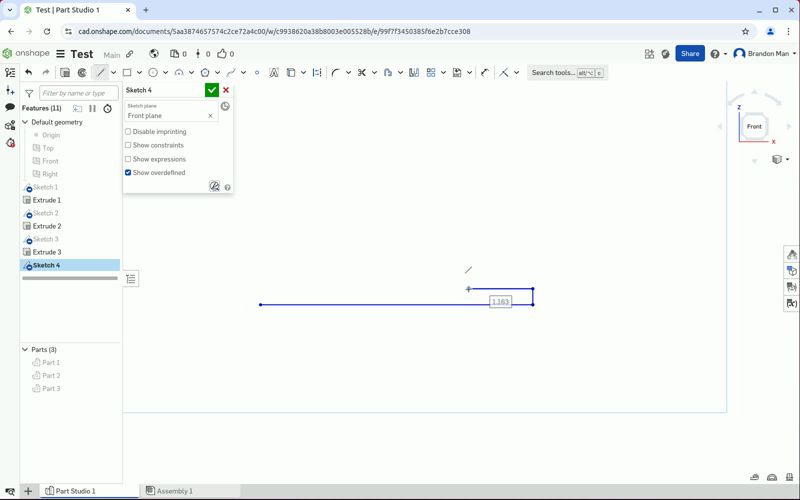
scroll(-6)
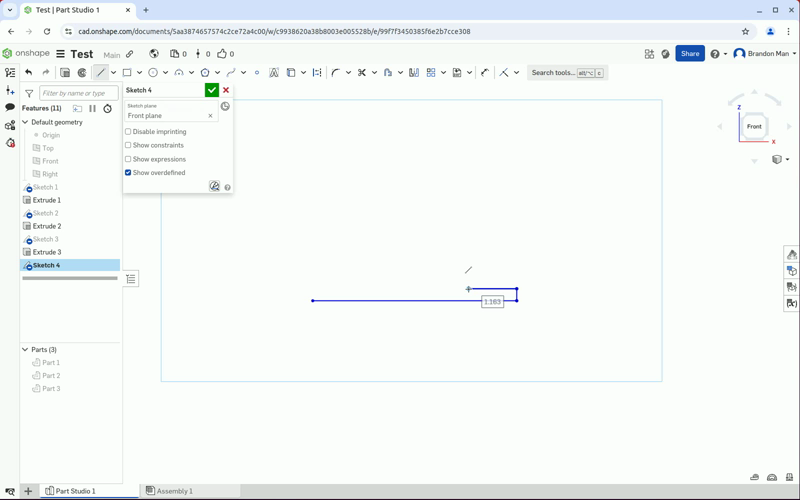
scroll(-6)
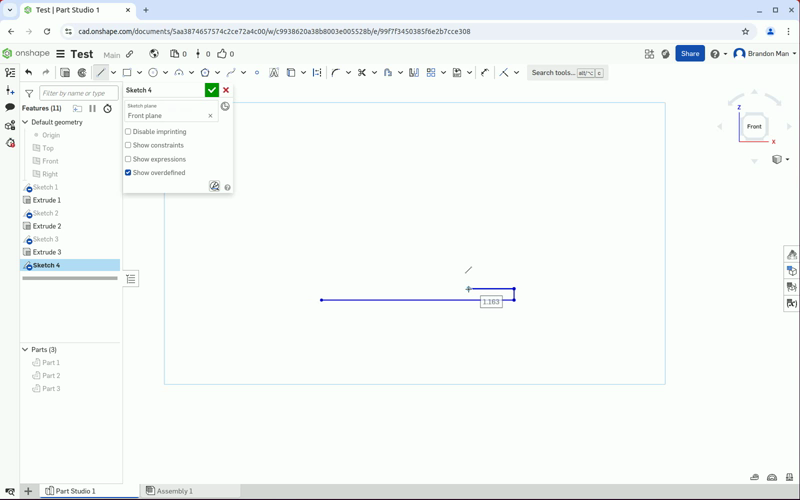
scroll(-6)
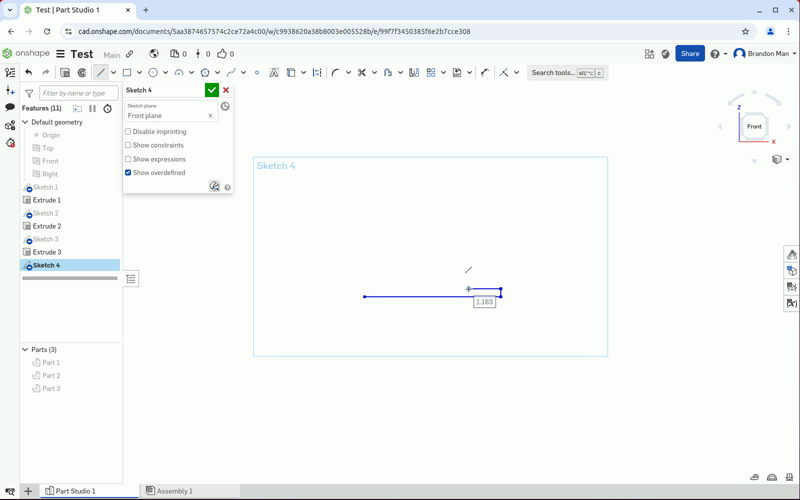
scroll(-6)
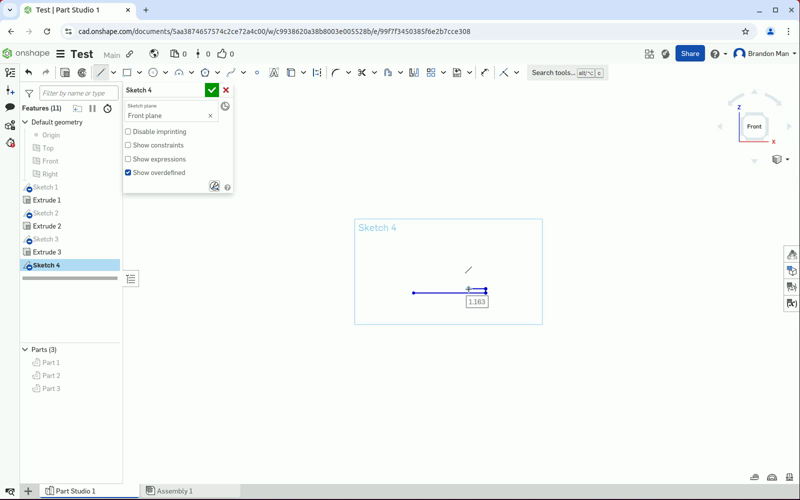
scroll(-6)
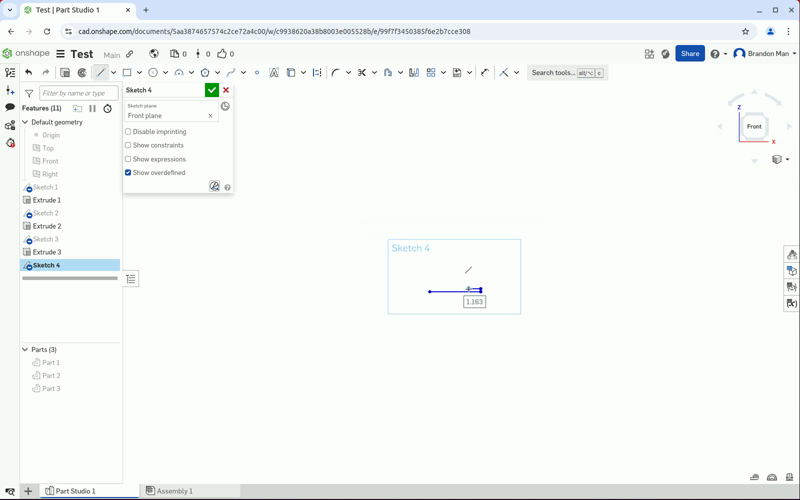
scroll(-6)
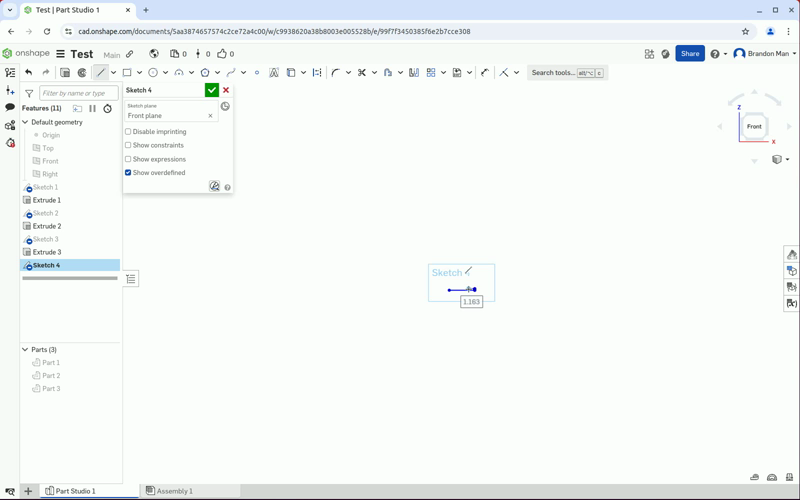
key_up(shift)
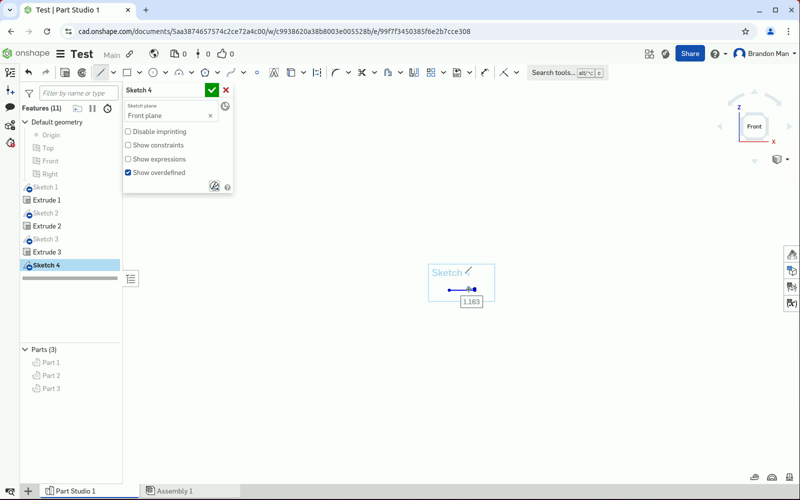
key_down(shift)
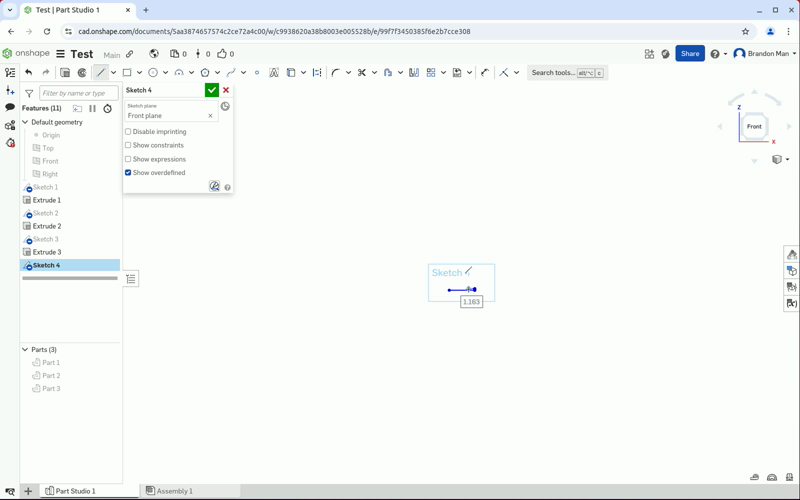
mouse_move(498, 288)
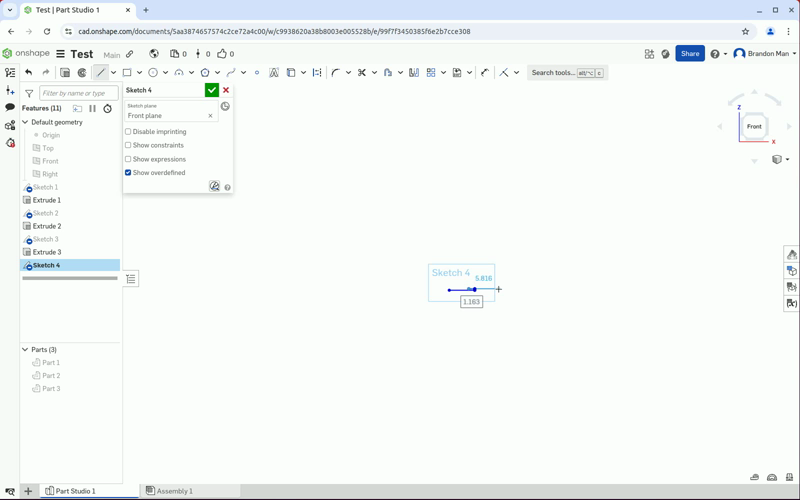
mouse_move(467, 288)
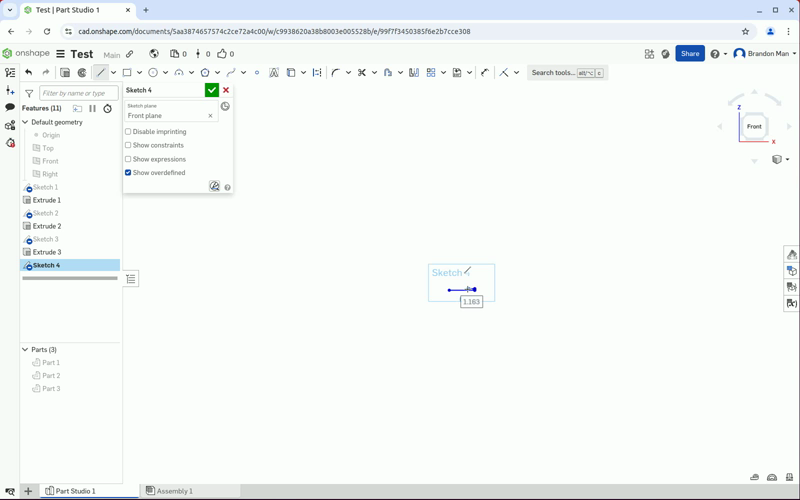
scroll(6)
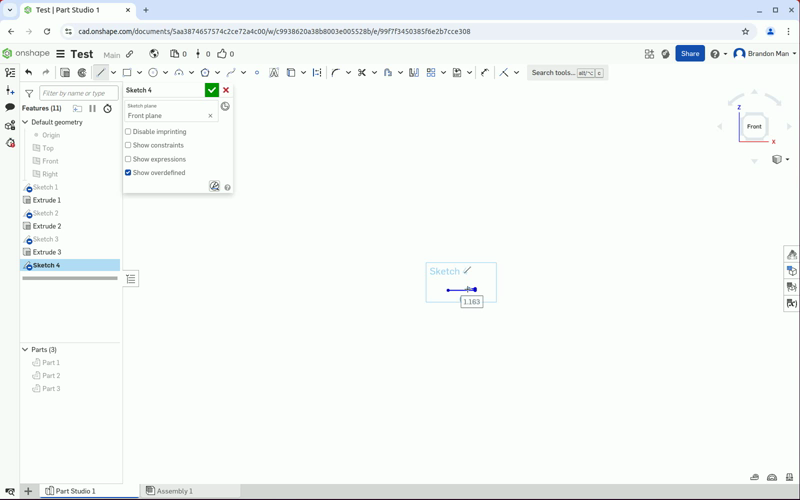
scroll(6)
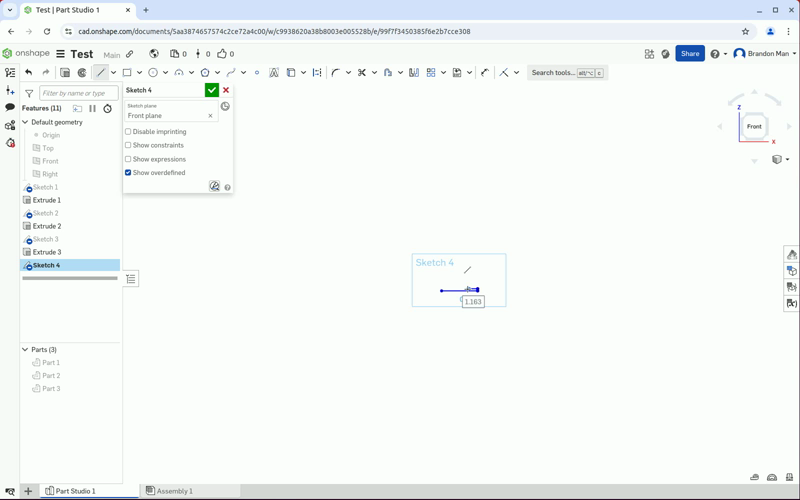
scroll(6)
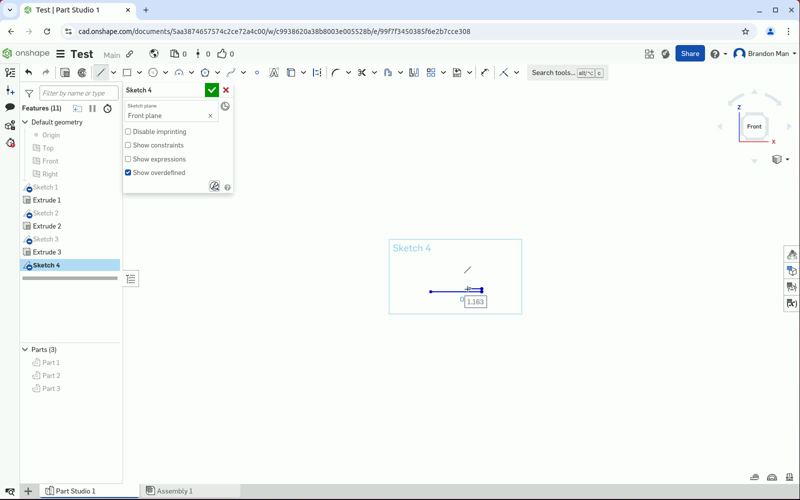
scroll(6)
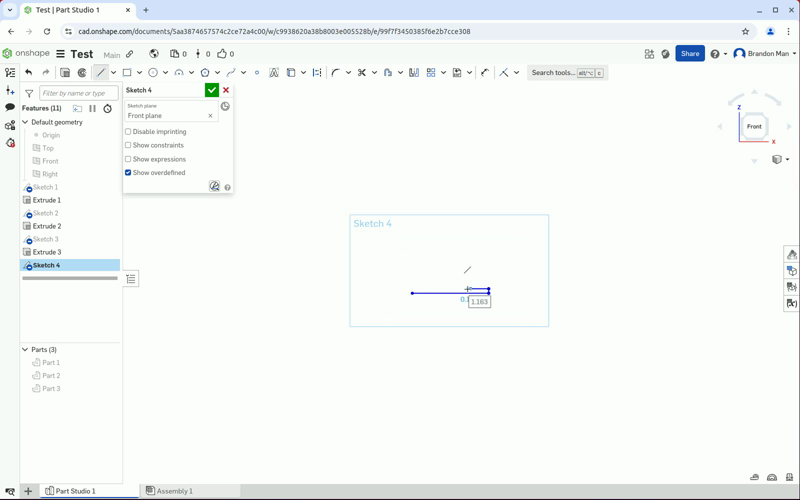
scroll(6)
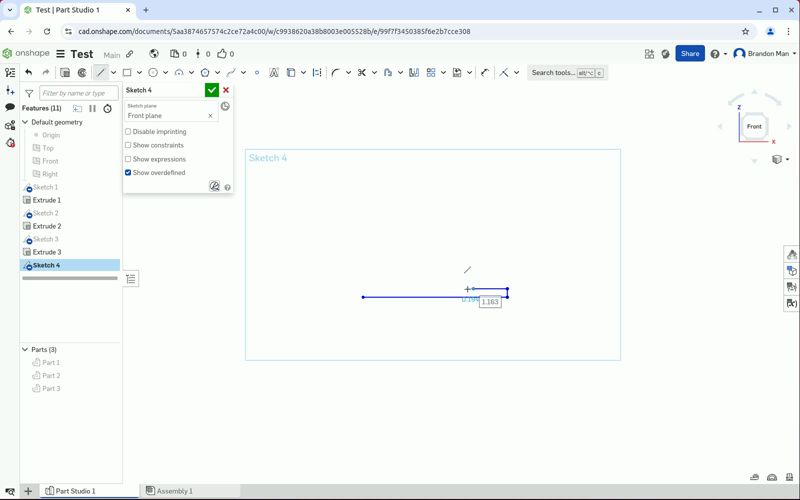
scroll(6)
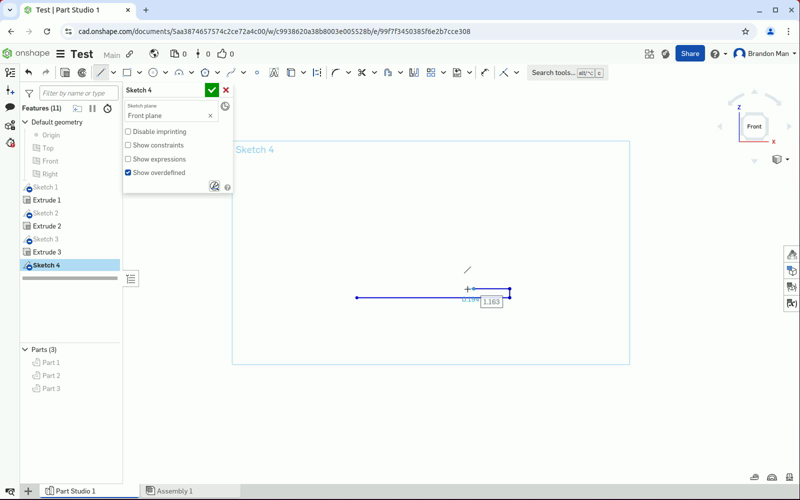
scroll(6)
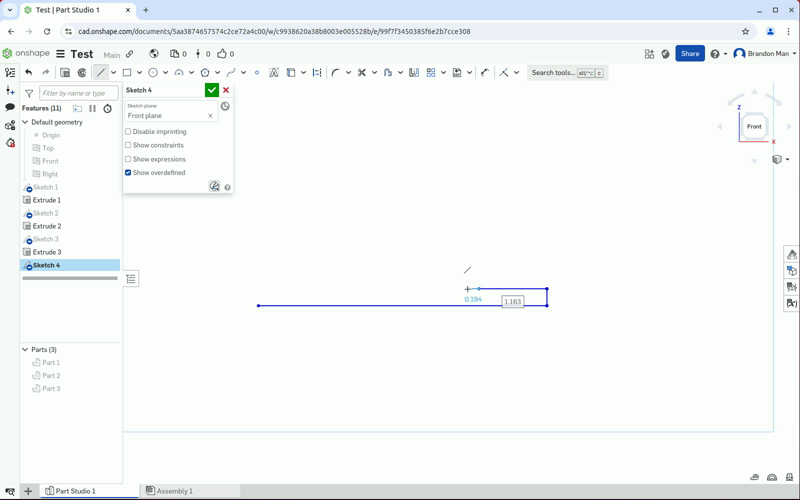
click(467, 288)
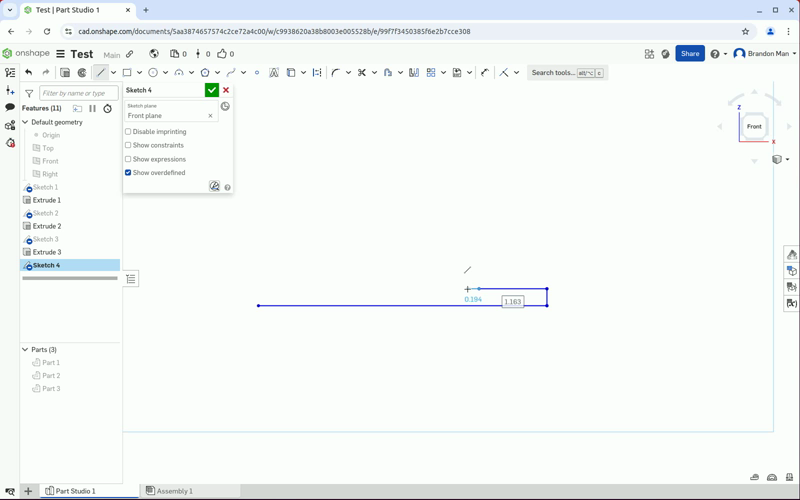
scroll(-6)
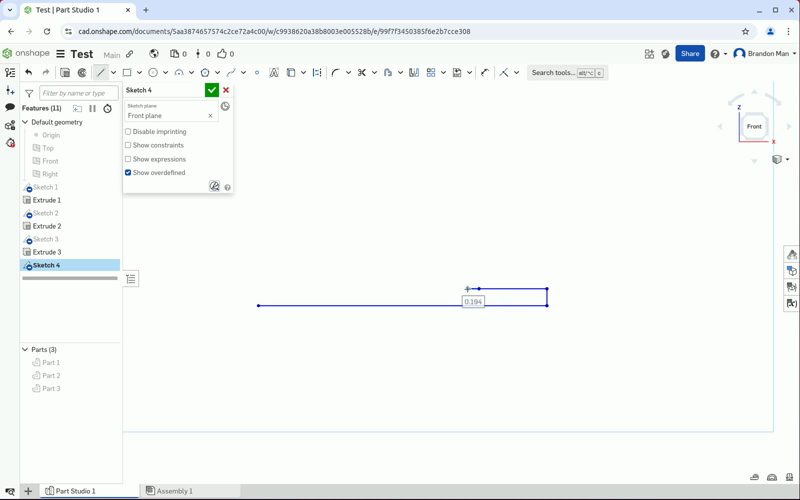
scroll(-6)
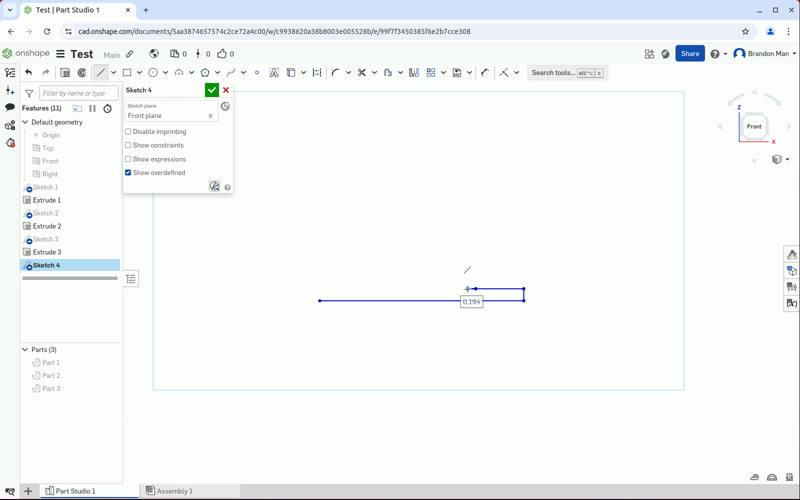
scroll(-6)
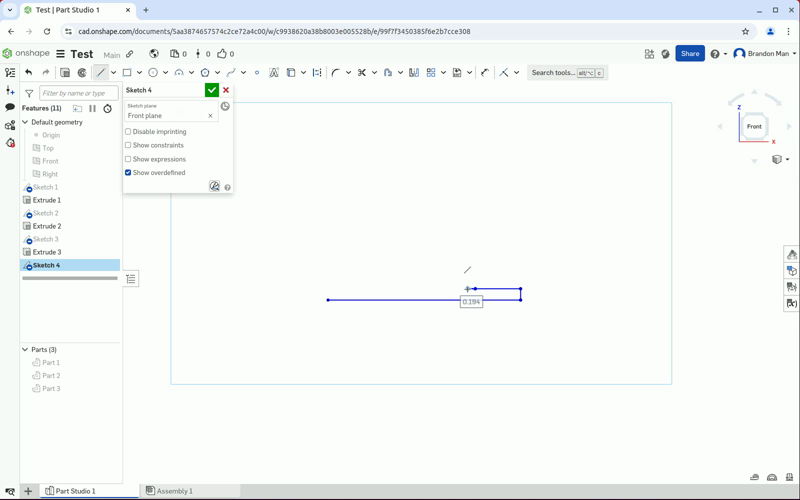
scroll(-6)
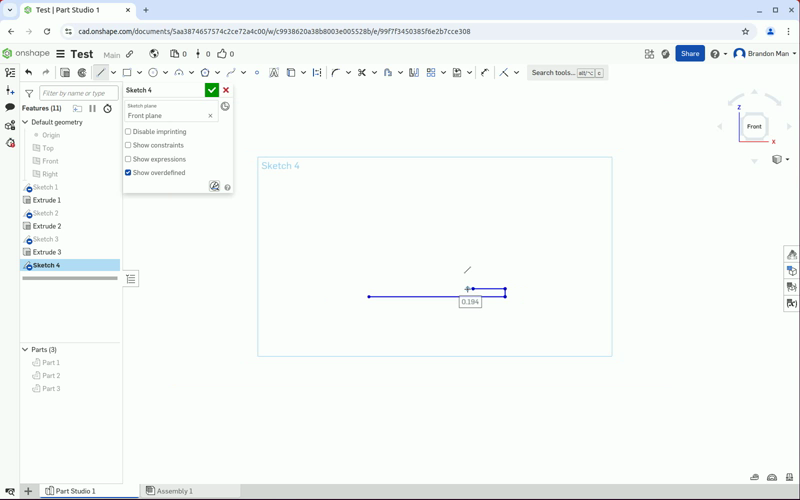
scroll(-6)
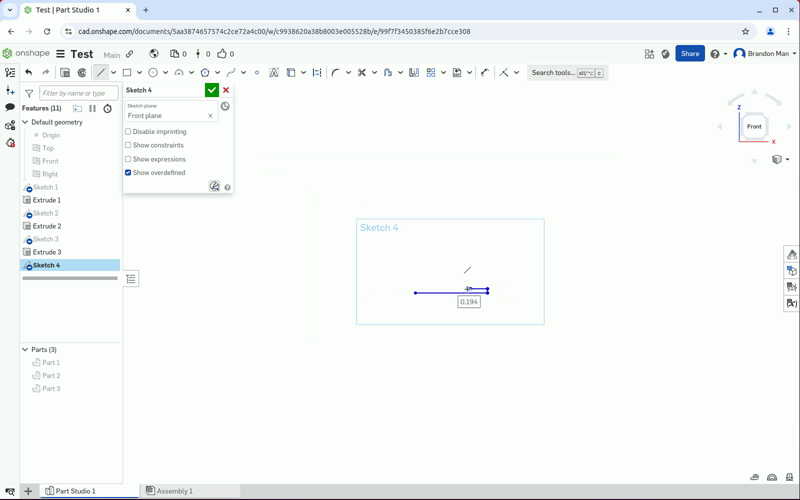
scroll(-6)
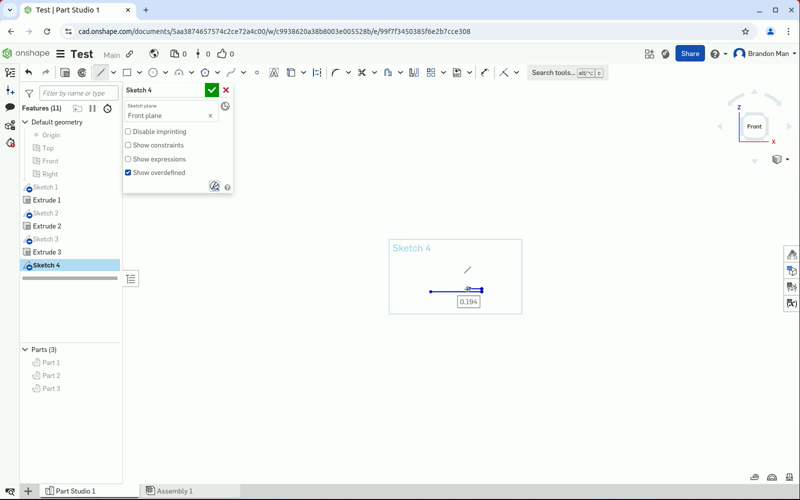
scroll(-6)
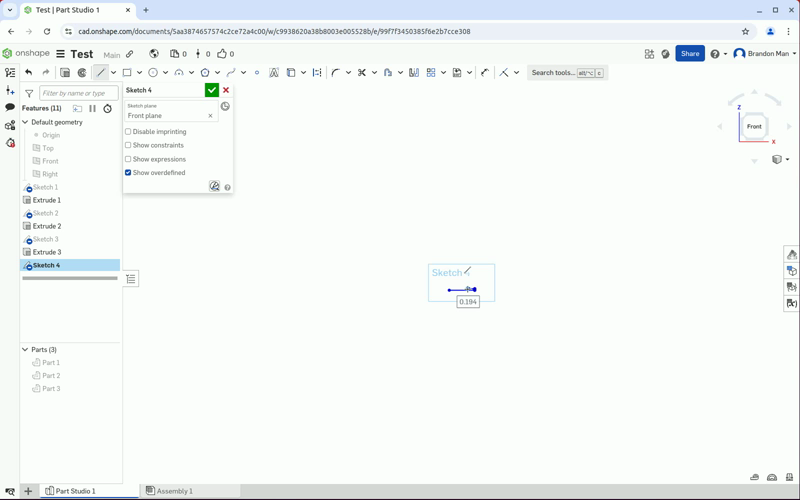
key_up(shift)
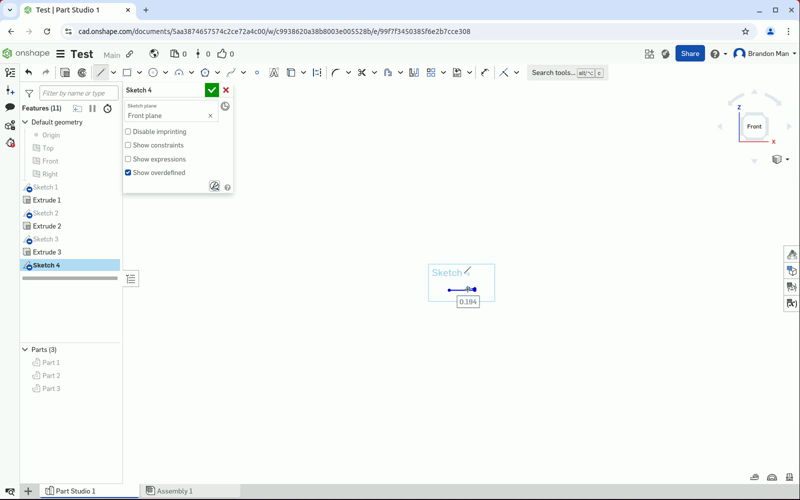
key_down(shift)
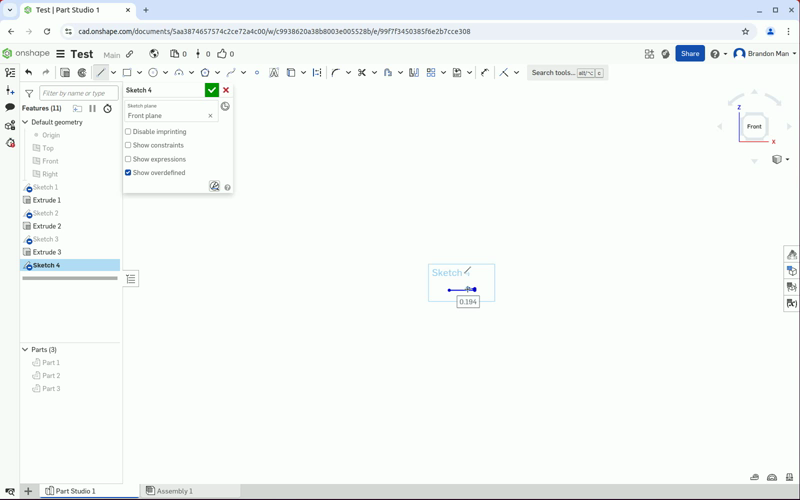
mouse_move(497, 288)
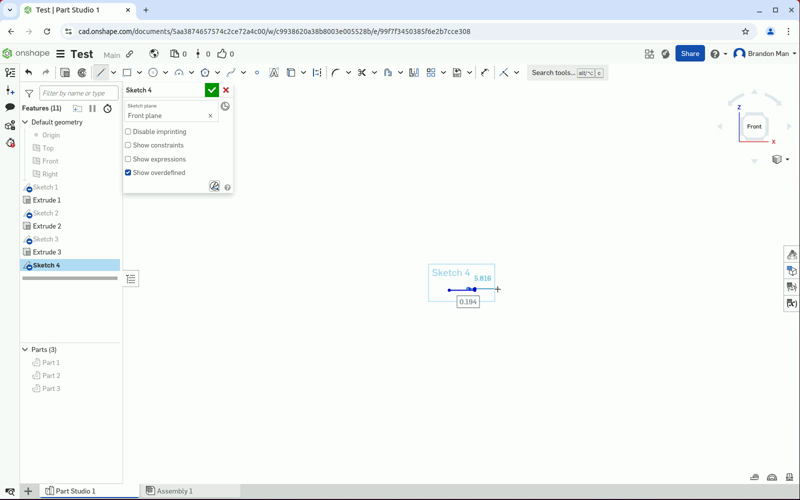
mouse_move(455, 288)
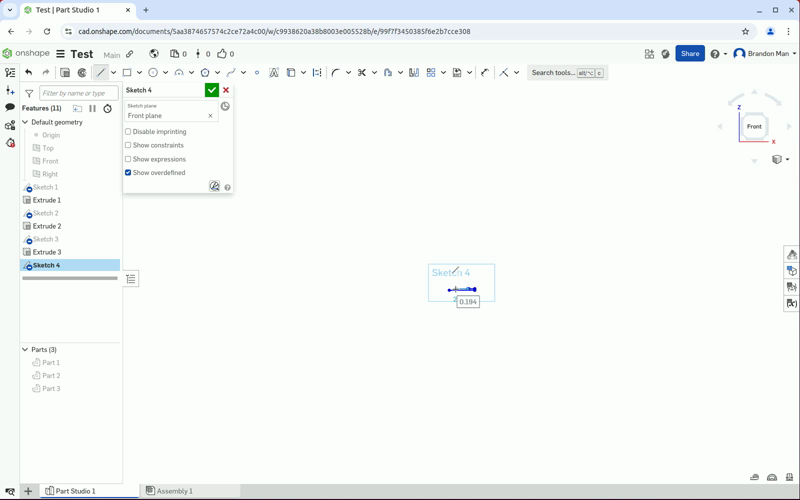
click(455, 288)
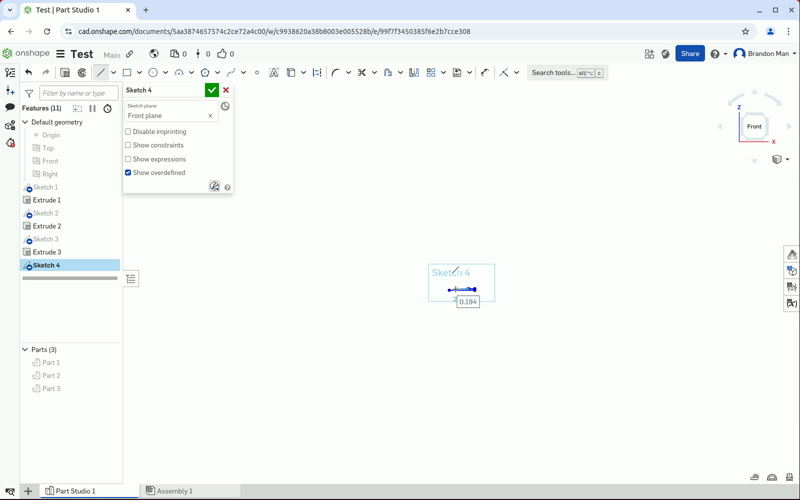
key_up(shift)
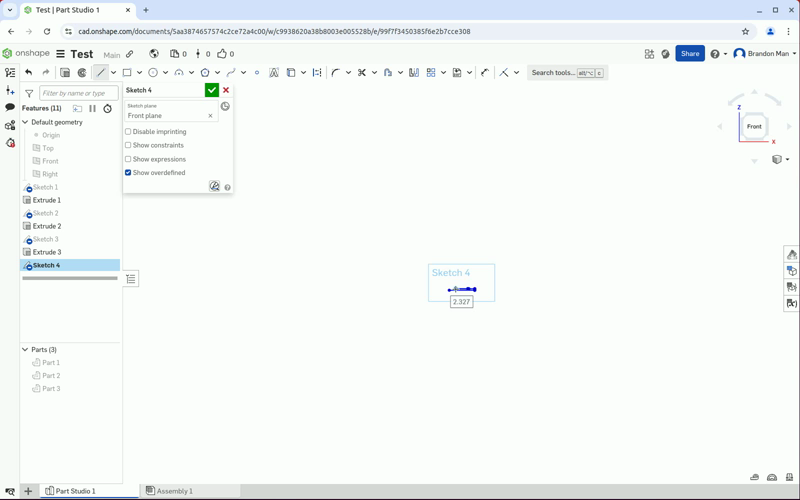
key_down(shift)
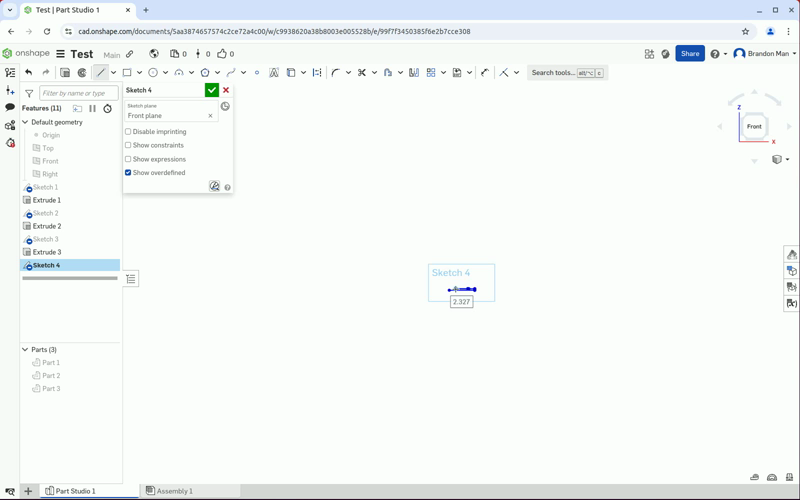
mouse_move(485, 288)
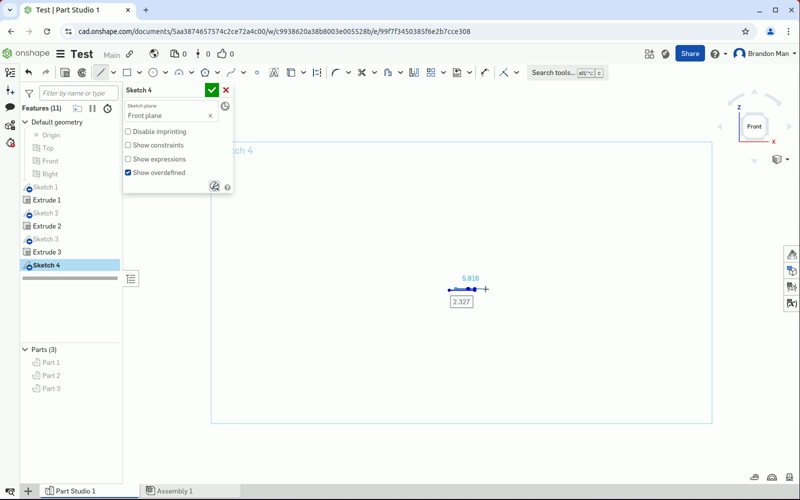
mouse_move(454, 288)
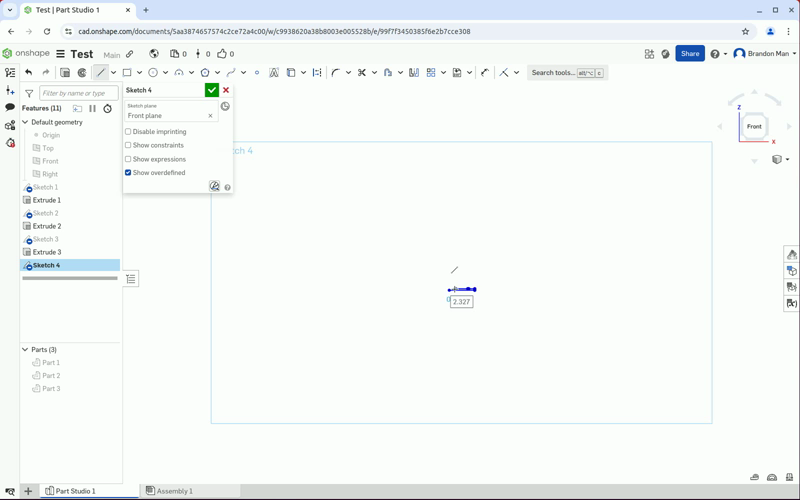
scroll(6)
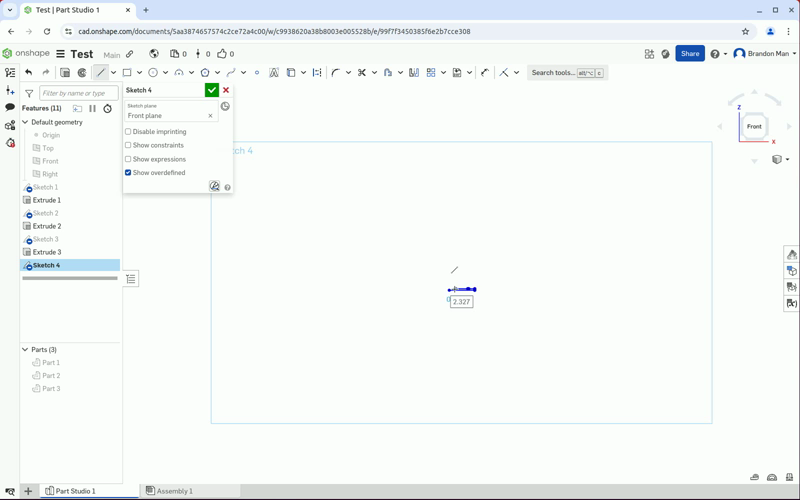
scroll(6)
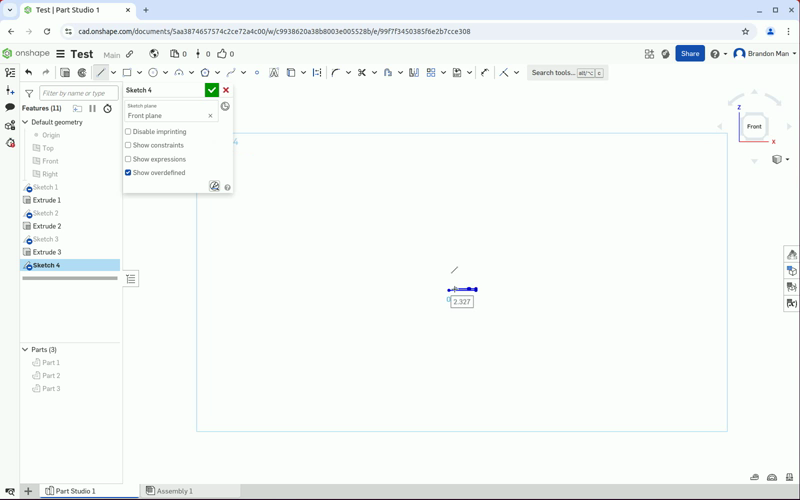
scroll(6)
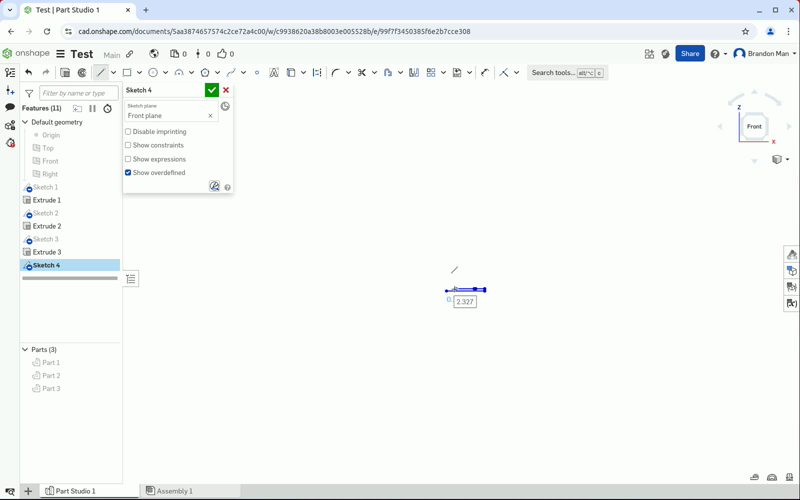
scroll(6)
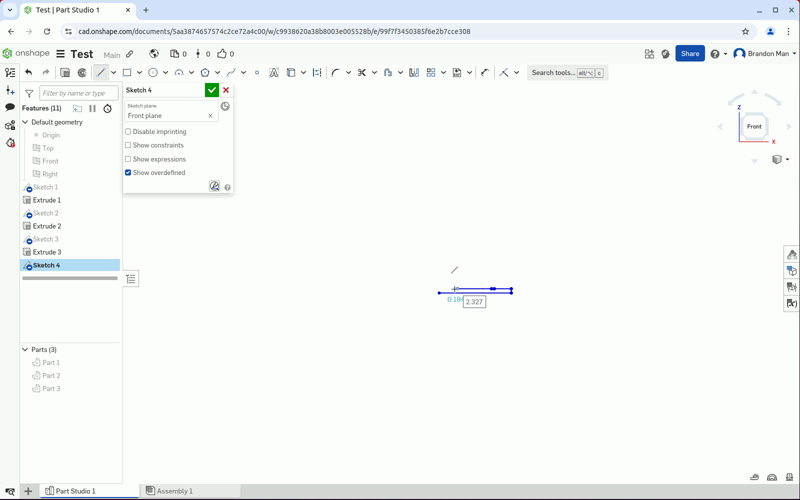
scroll(6)
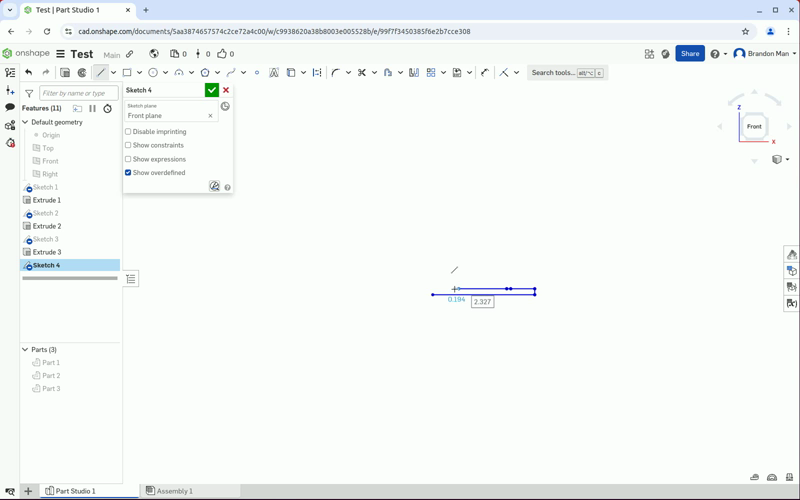
scroll(6)
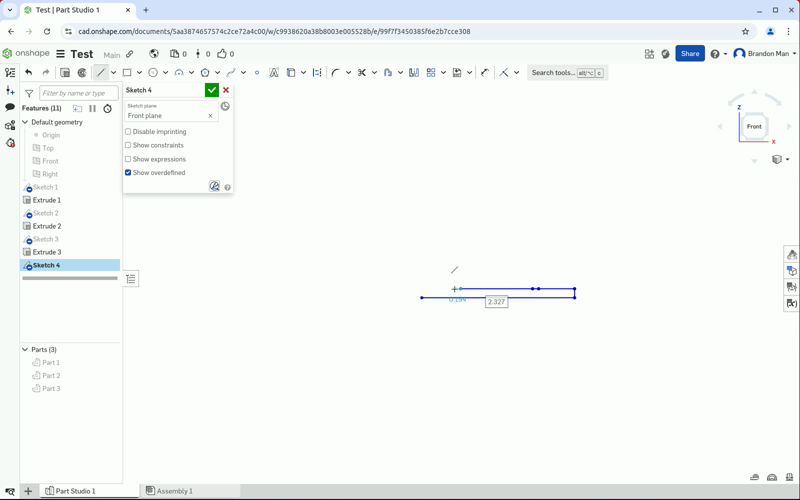
scroll(6)
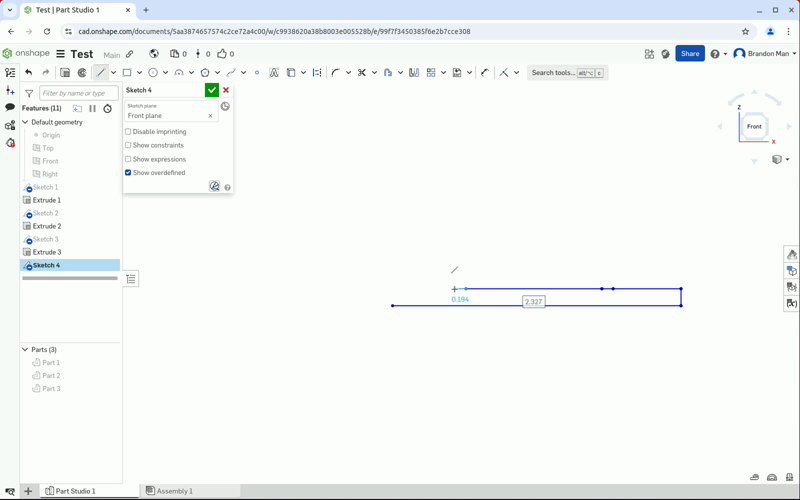
click(454, 288)
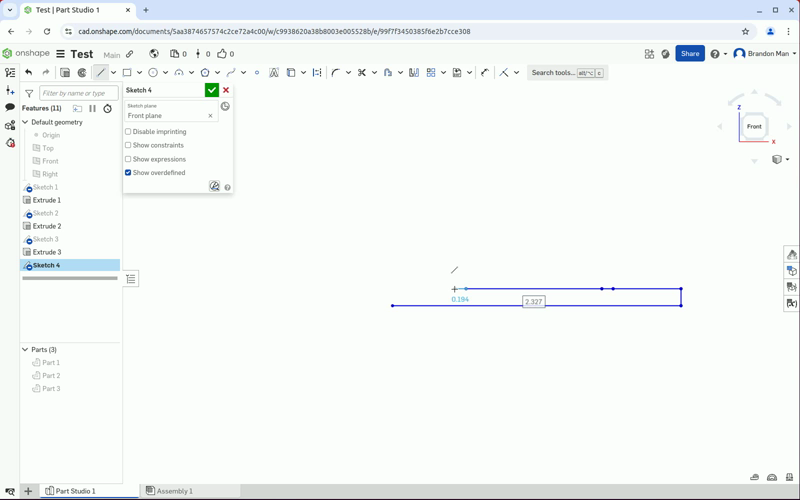
scroll(-6)
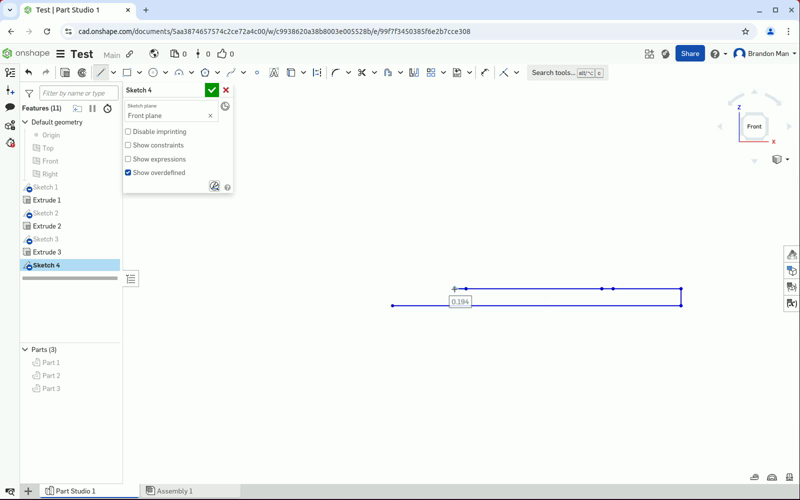
scroll(-6)
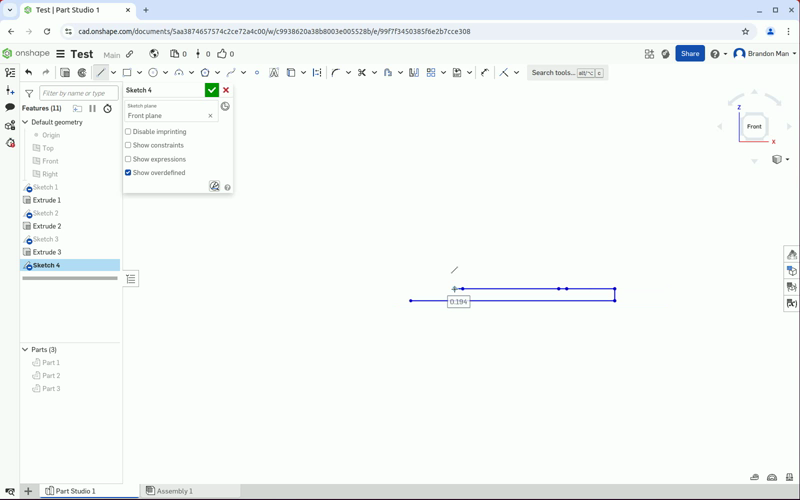
scroll(-6)
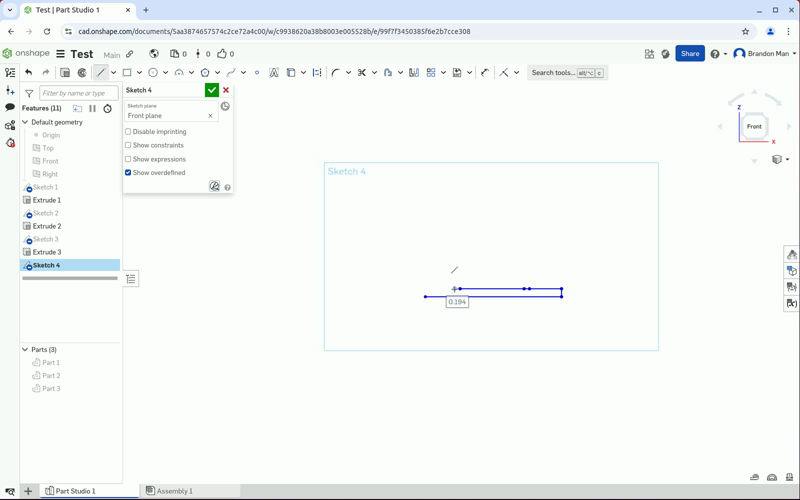
scroll(-6)
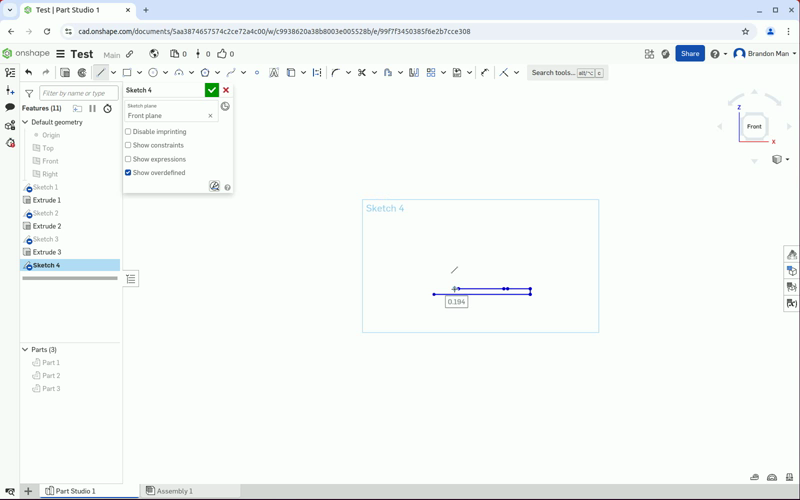
scroll(-6)
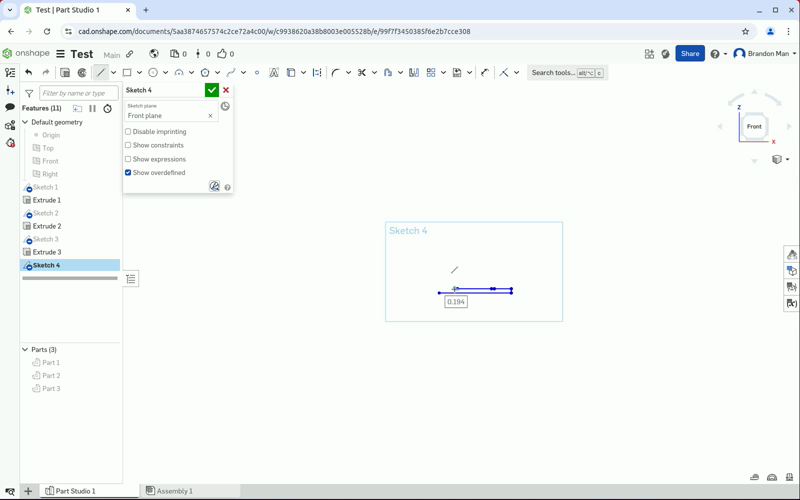
scroll(-6)
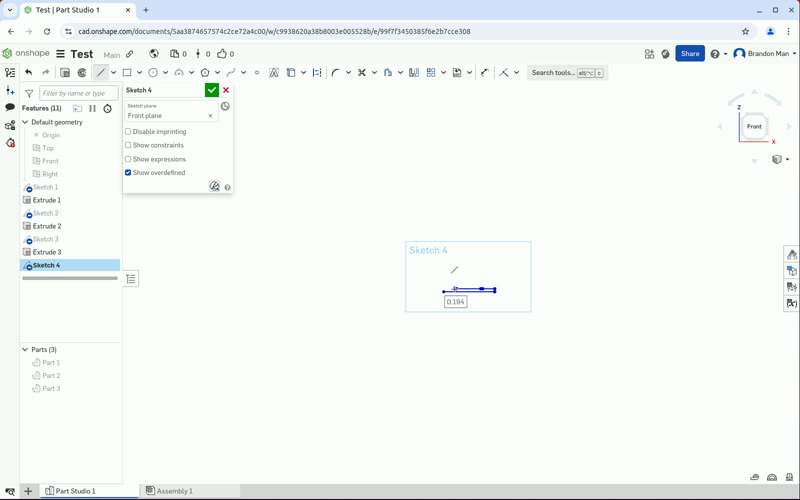
scroll(-6)
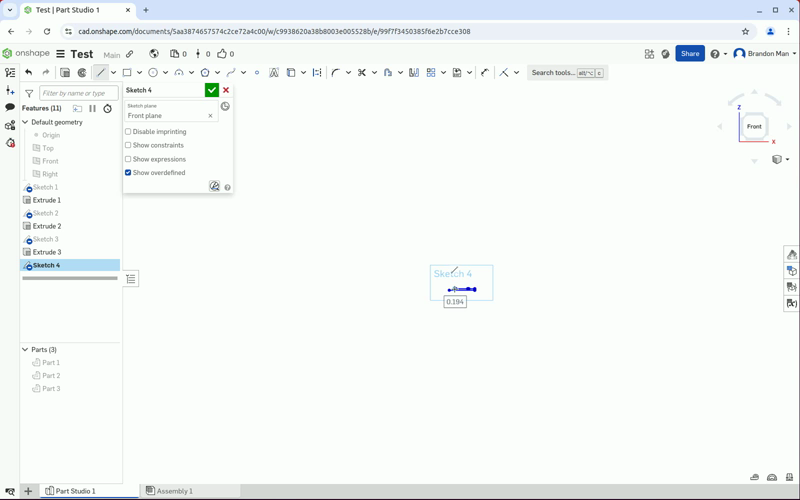
key_up(shift)
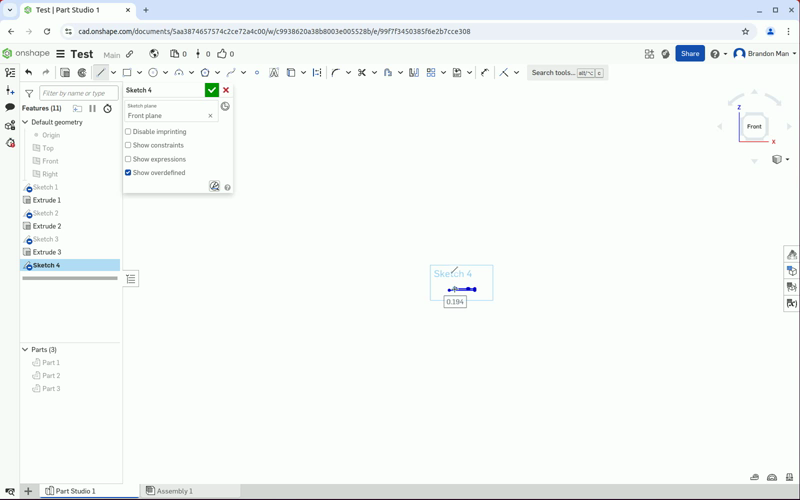
key_down(shift)
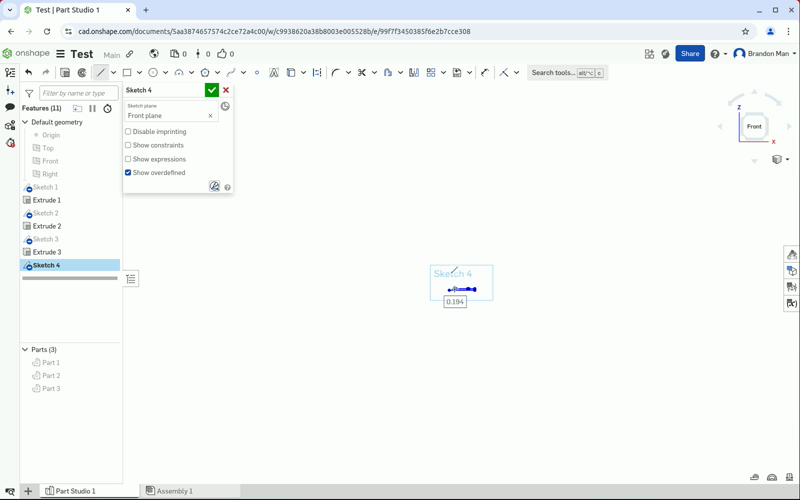
mouse_move(484, 288)
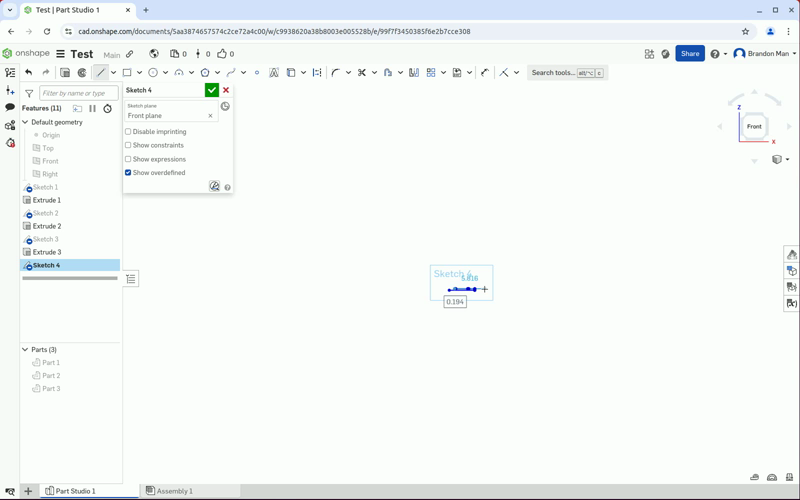
mouse_move(449, 288)
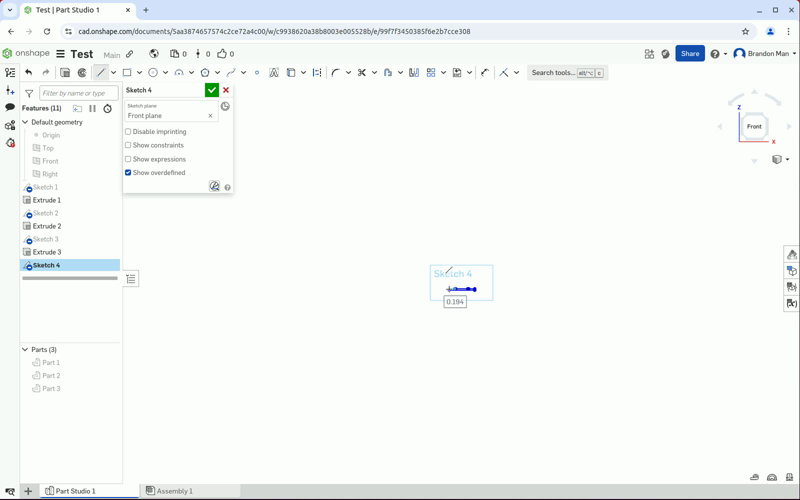
scroll(6)
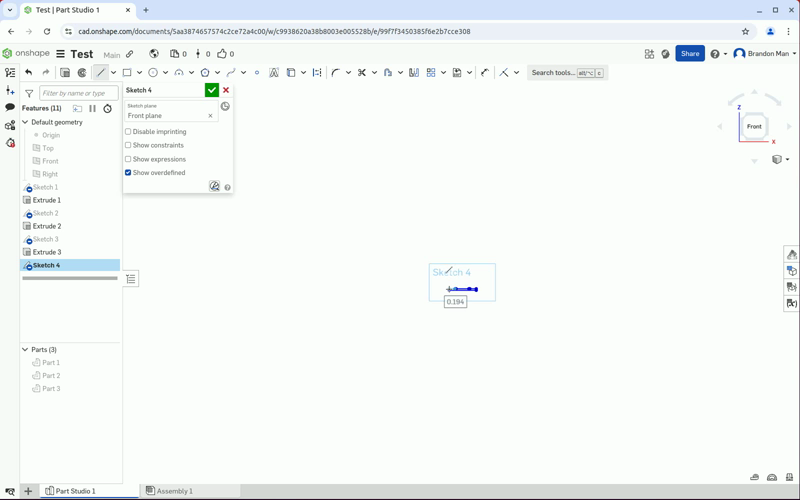
scroll(6)
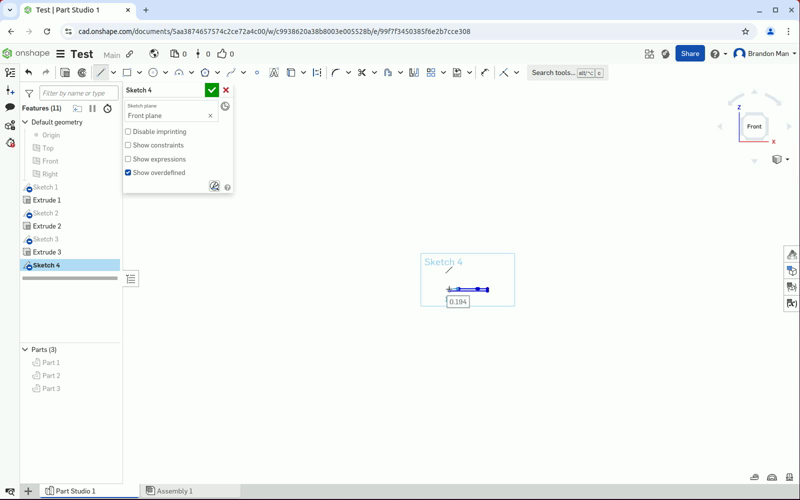
scroll(6)
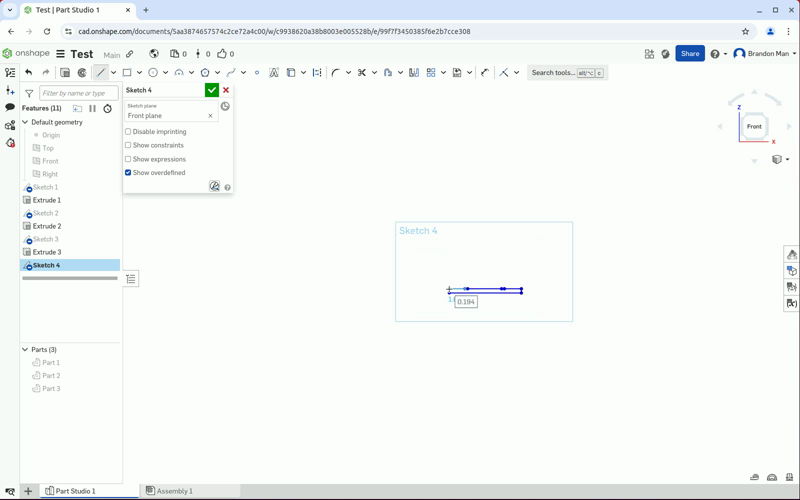
scroll(6)
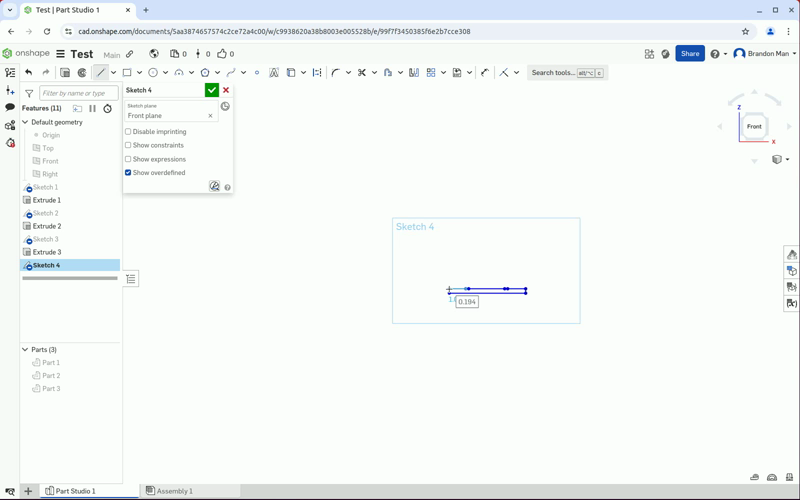
scroll(6)
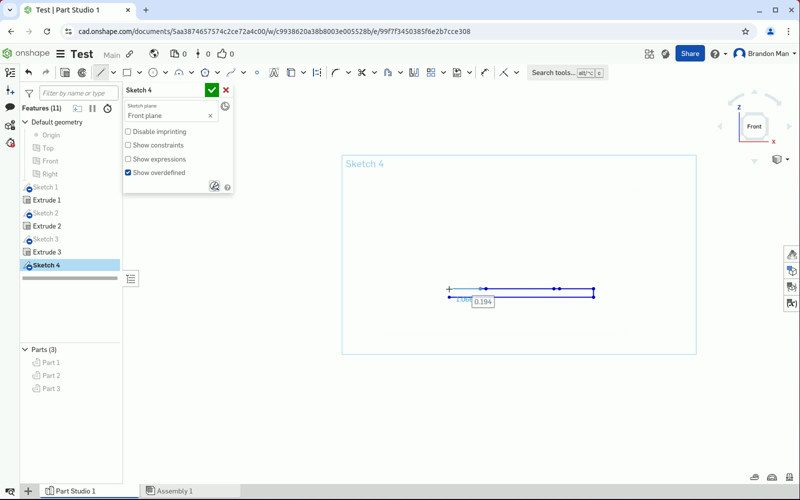
scroll(6)
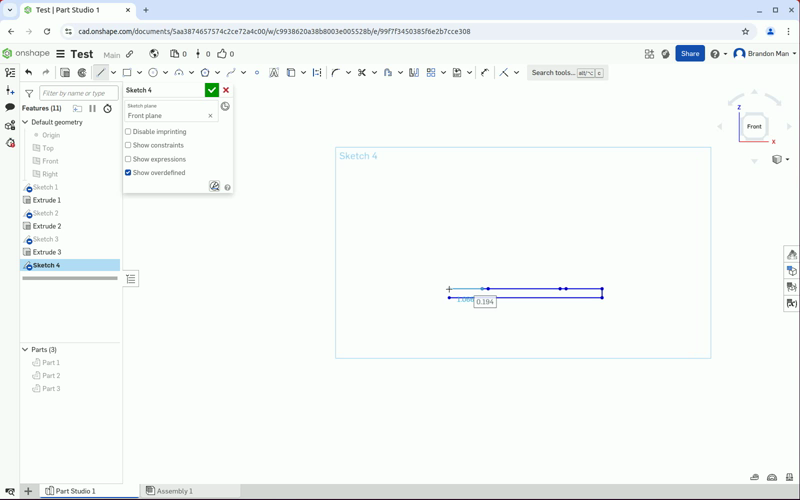
scroll(6)
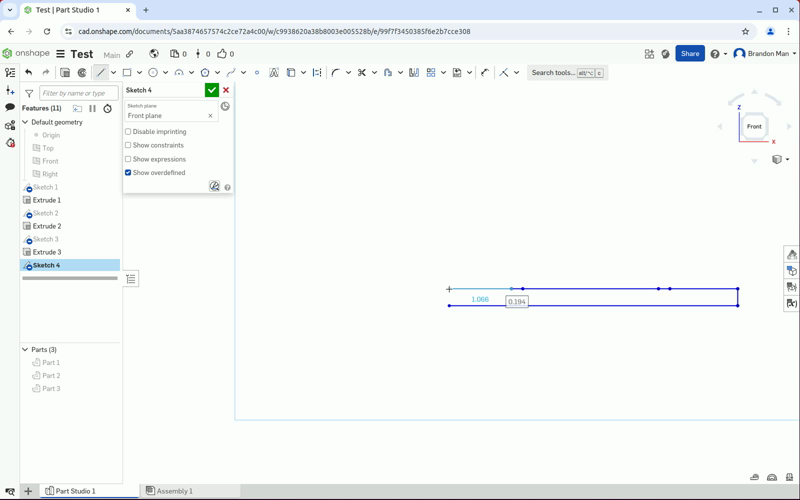
click(449, 288)
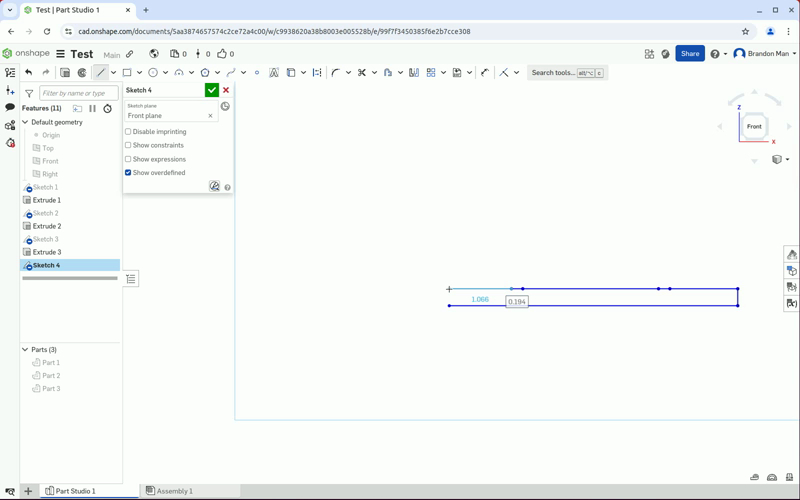
scroll(-6)
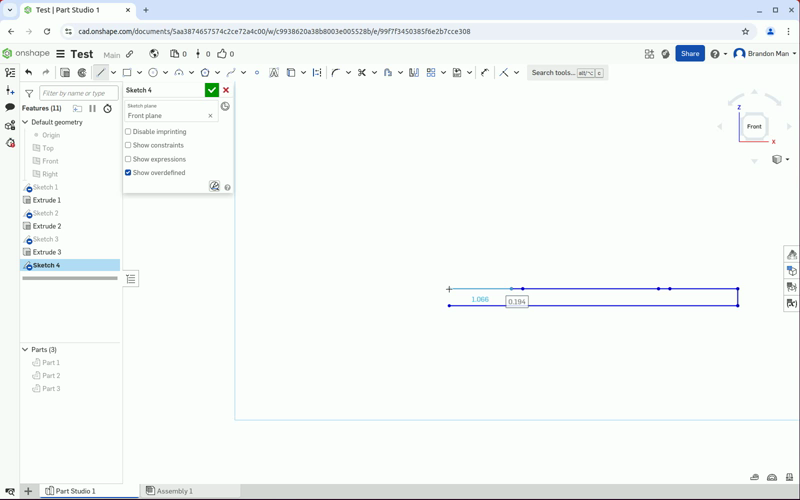
scroll(-6)
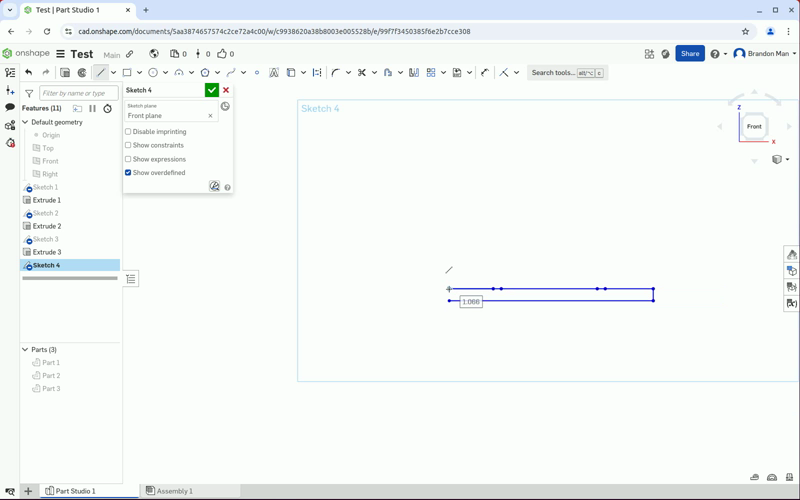
scroll(-6)
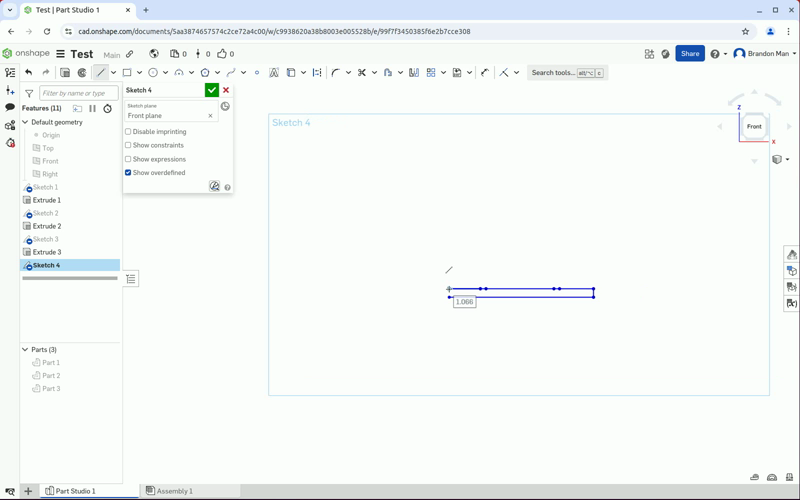
scroll(-6)
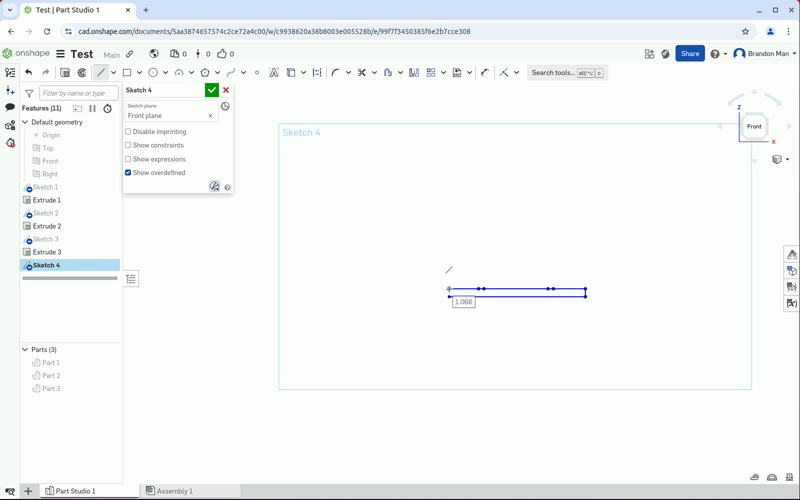
scroll(-6)
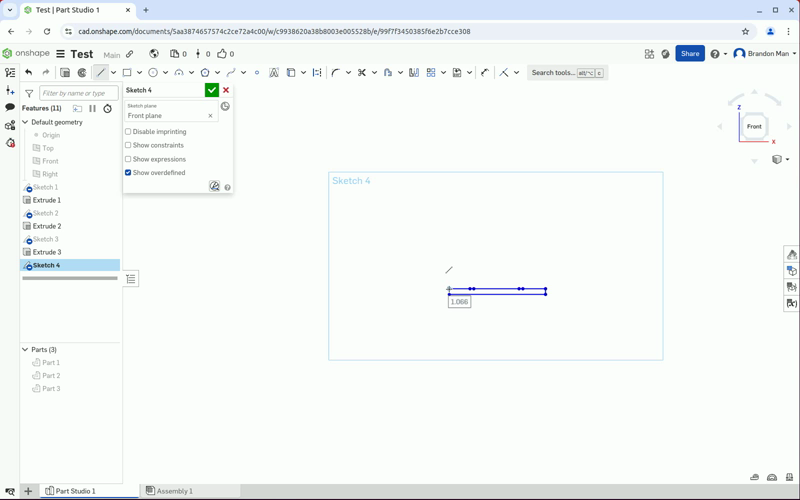
scroll(-6)
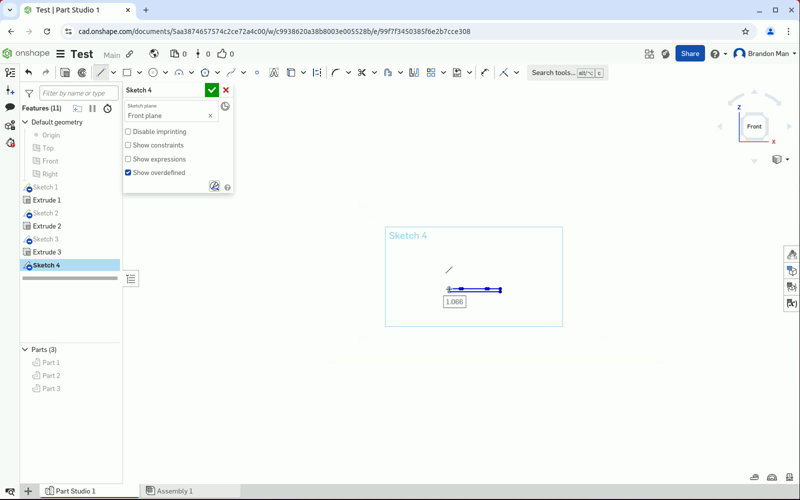
scroll(-6)
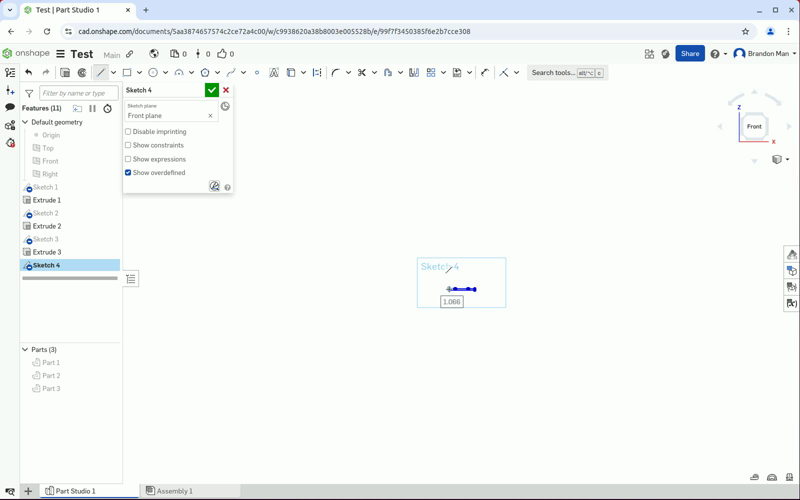
key_up(shift)
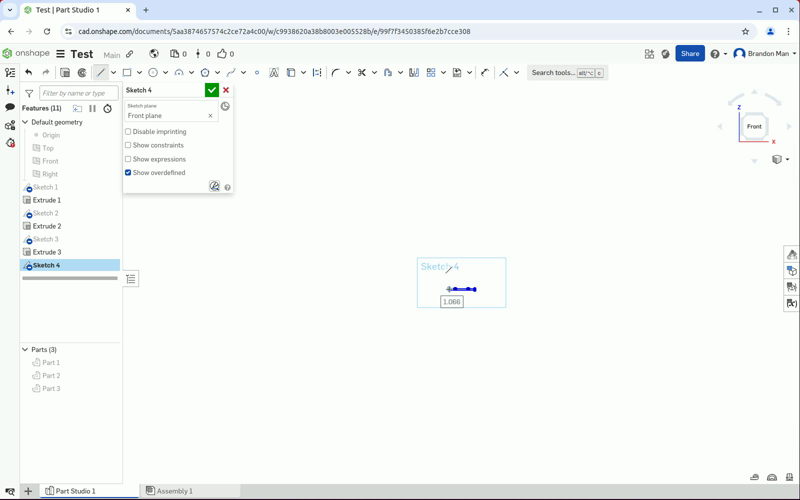
mouse_move(479, 288)
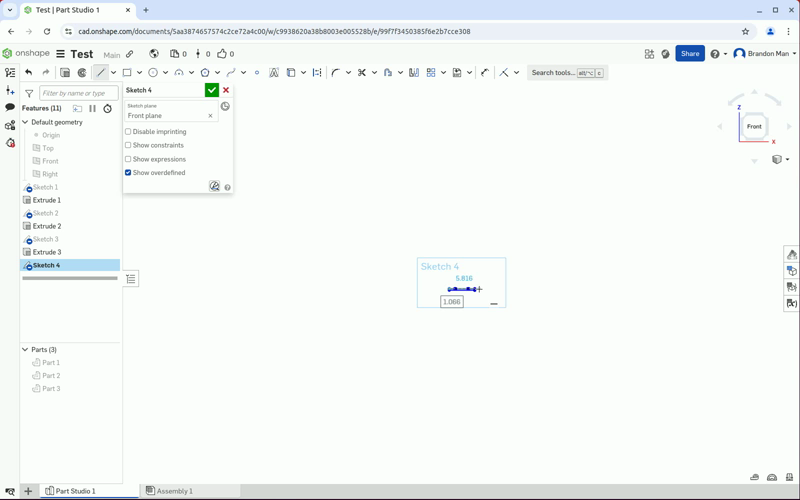
key_down(shift)
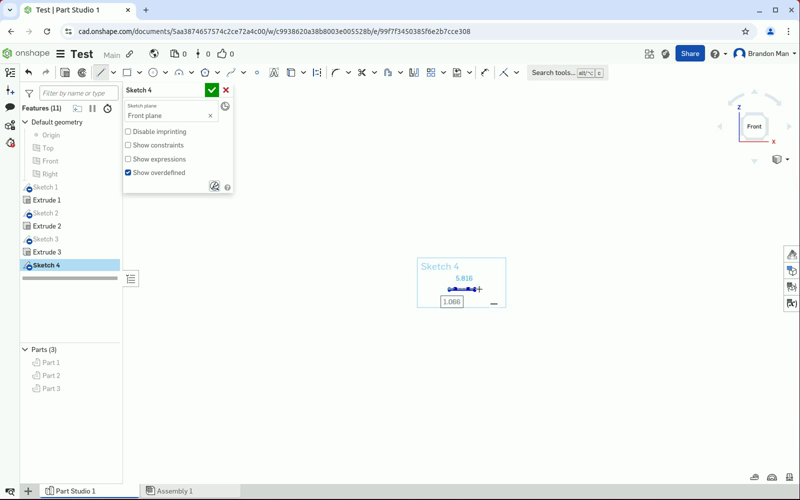
mouse_move(449, 290)
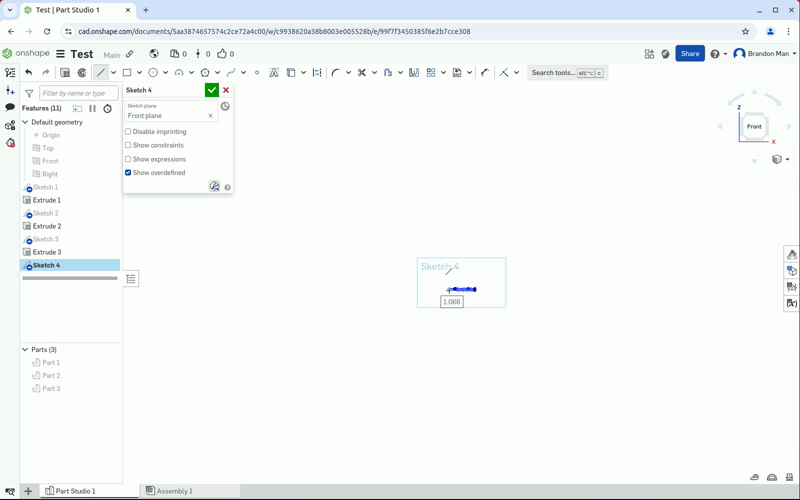
scroll(6)
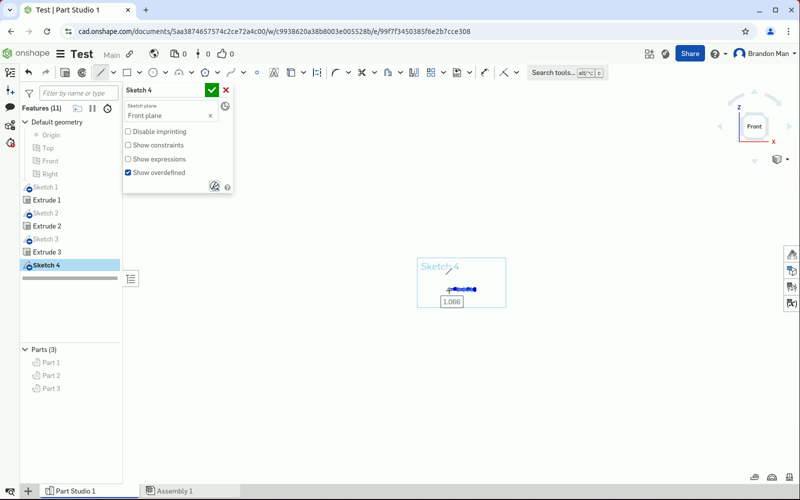
scroll(6)
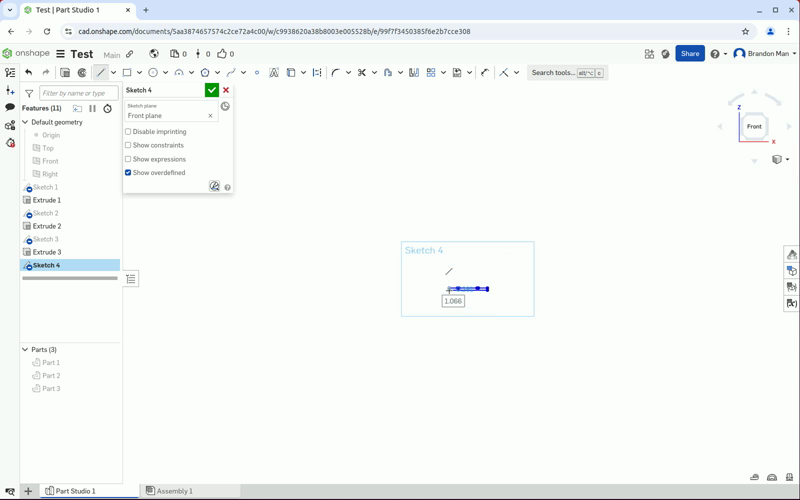
scroll(6)
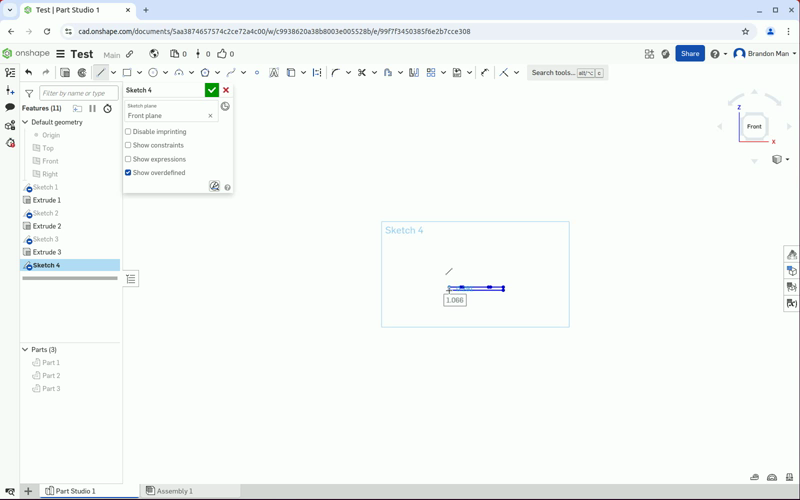
scroll(6)
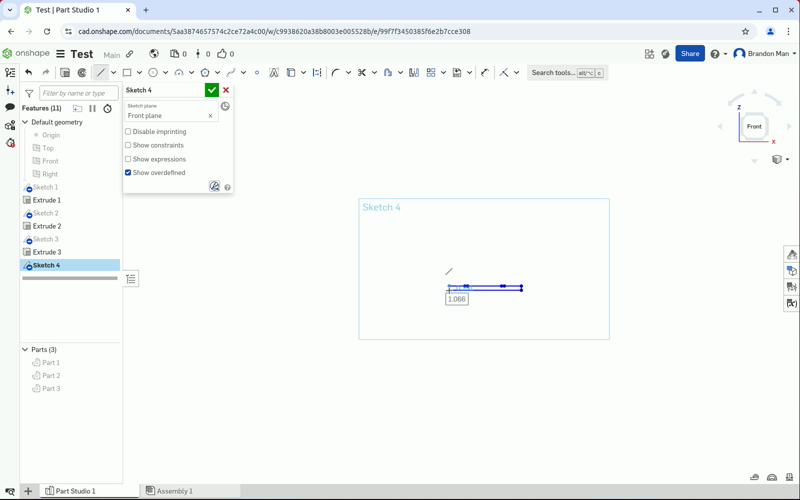
scroll(6)
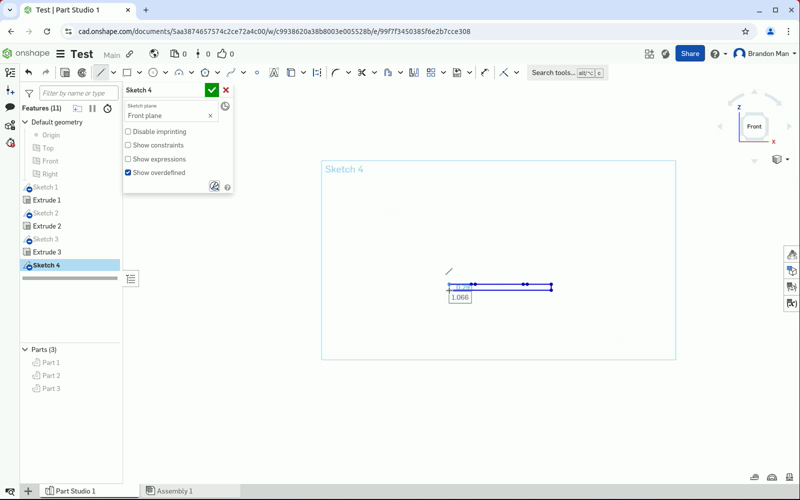
scroll(6)
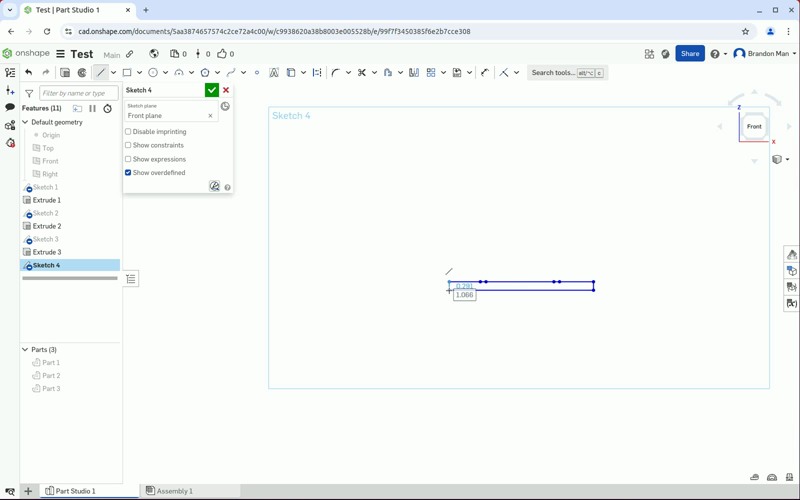
scroll(6)
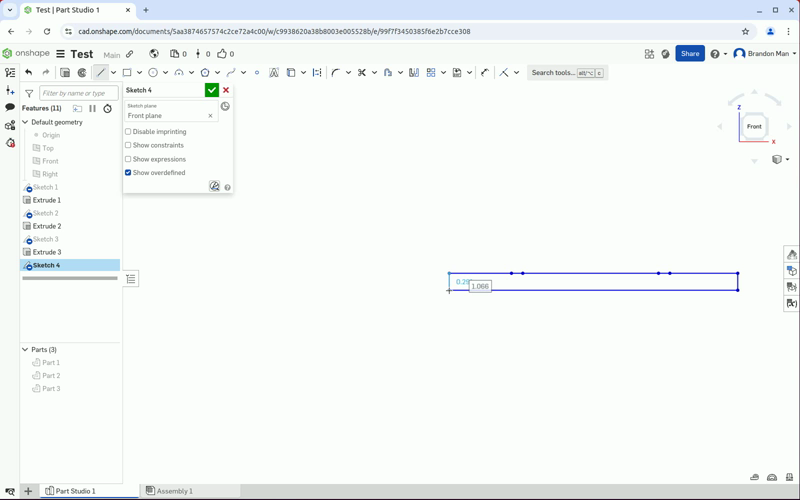
key_up(shift)
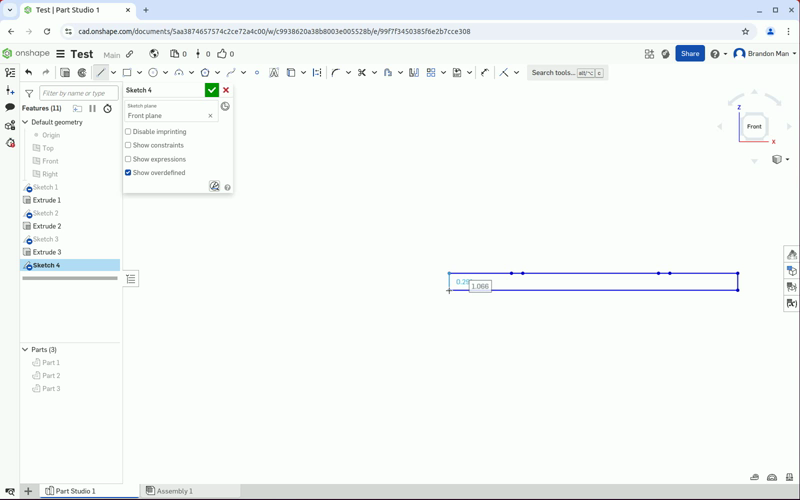
click(449, 290)
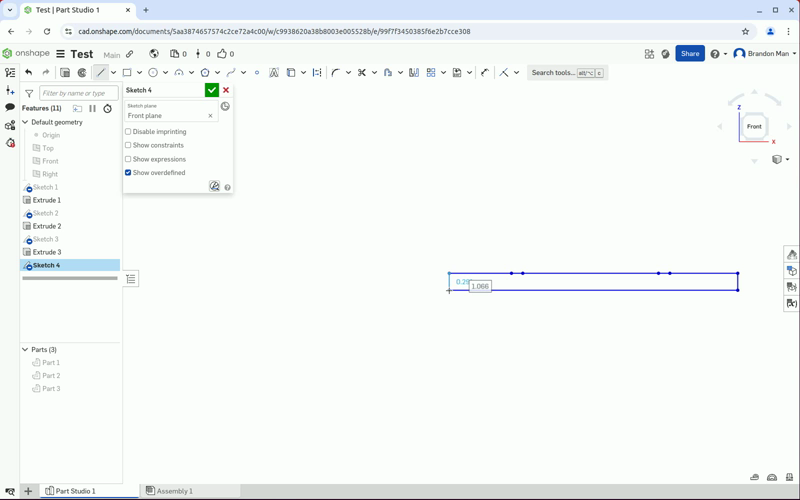
scroll(-6)
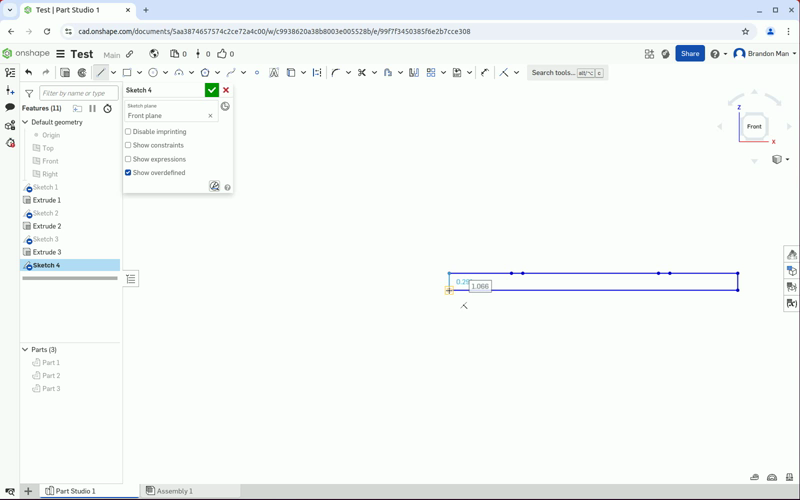
scroll(-6)
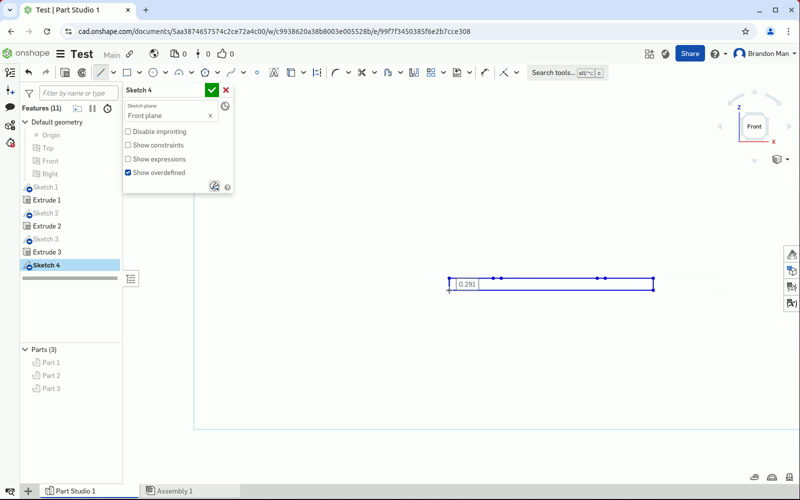
scroll(-6)
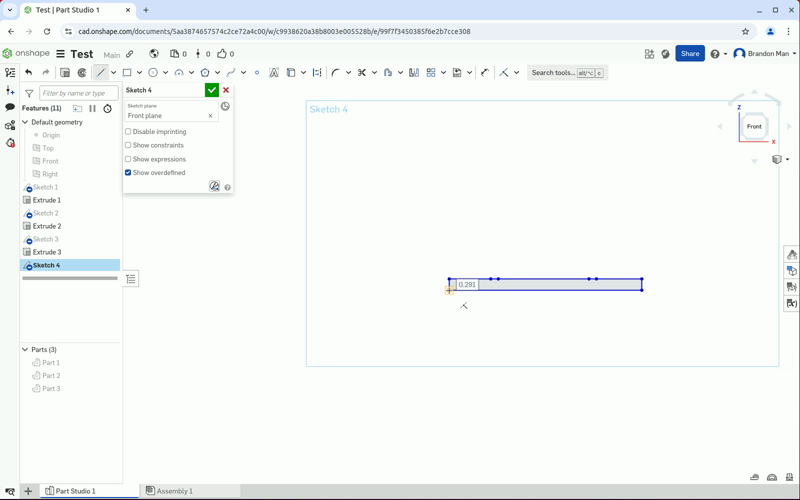
scroll(-6)
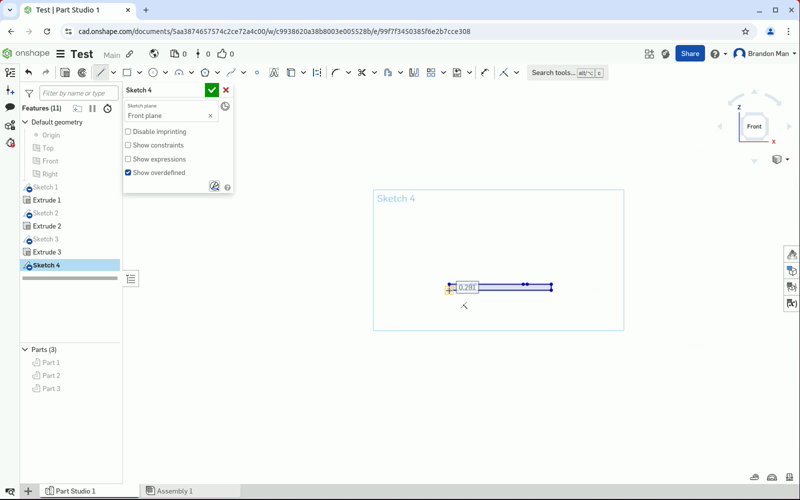
scroll(-6)
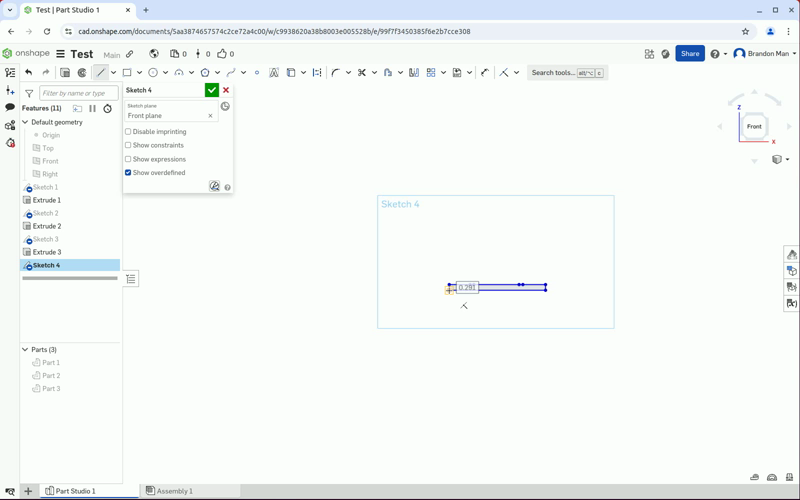
scroll(-6)
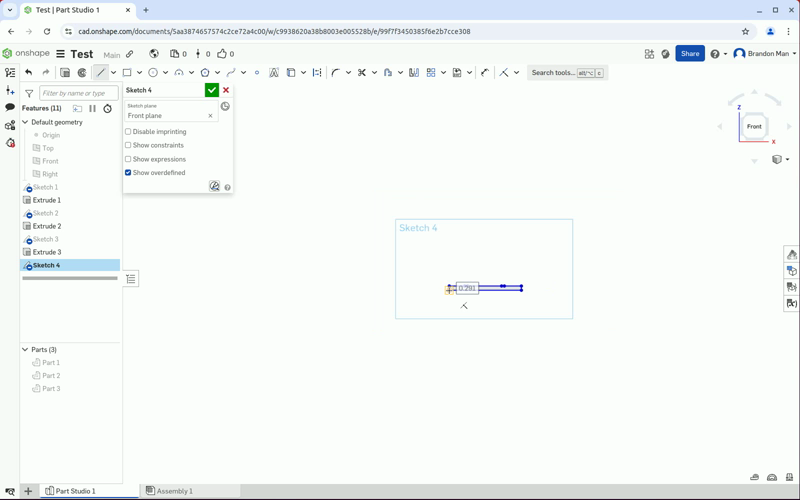
scroll(-6)
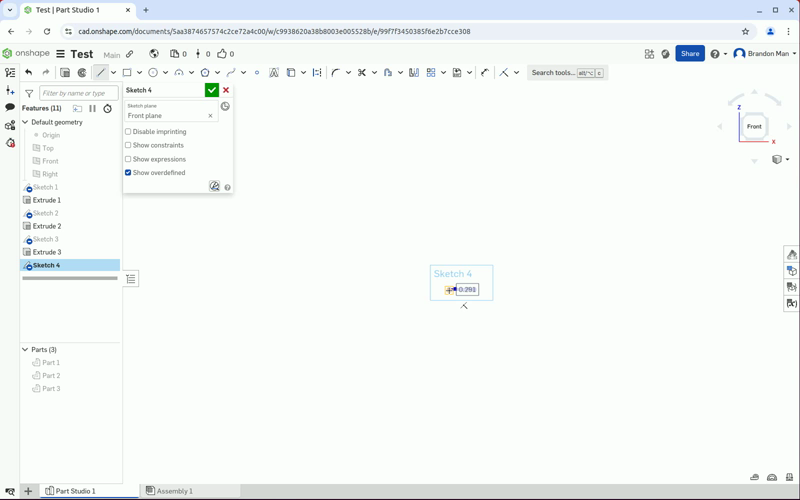
key(esc)
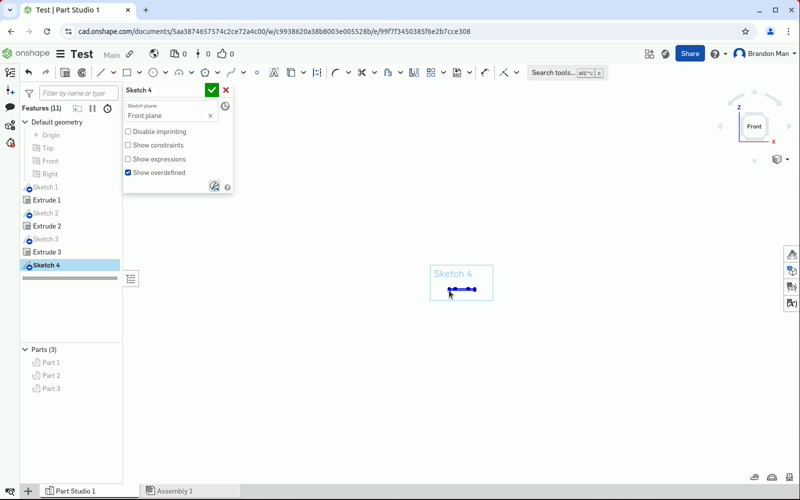
mouse_move(472, 289)
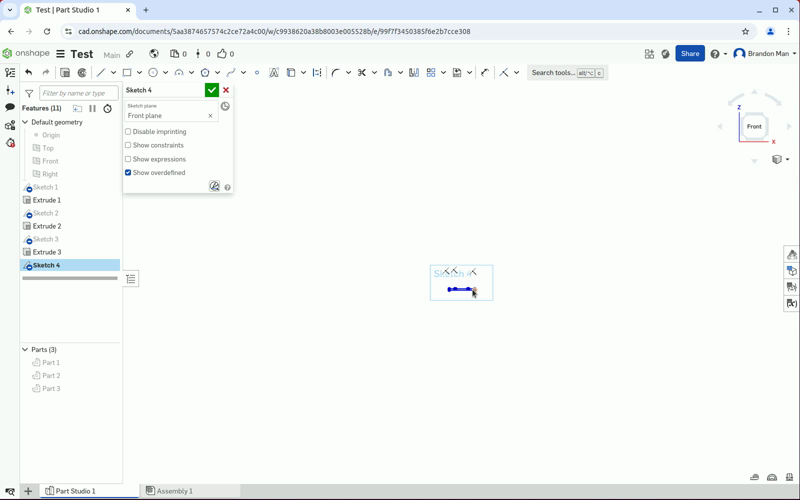
scroll(6)
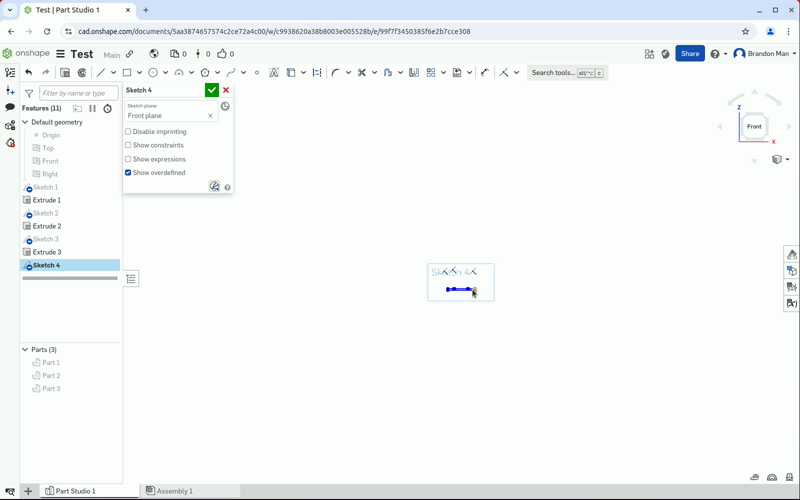
scroll(6)
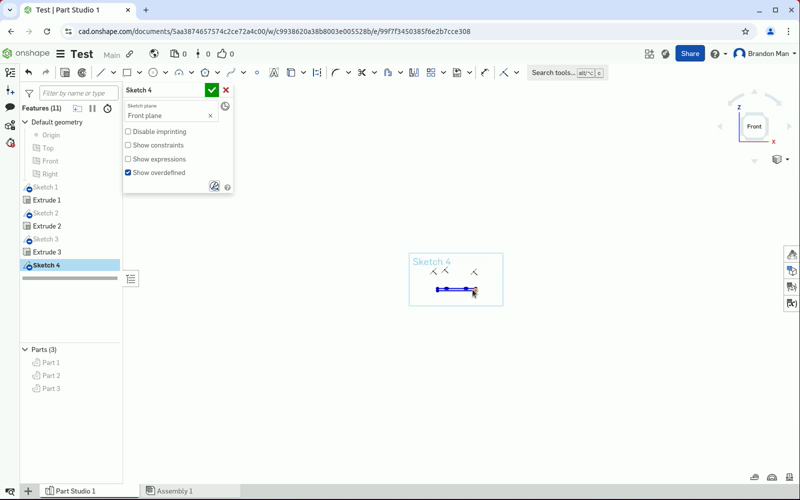
scroll(6)
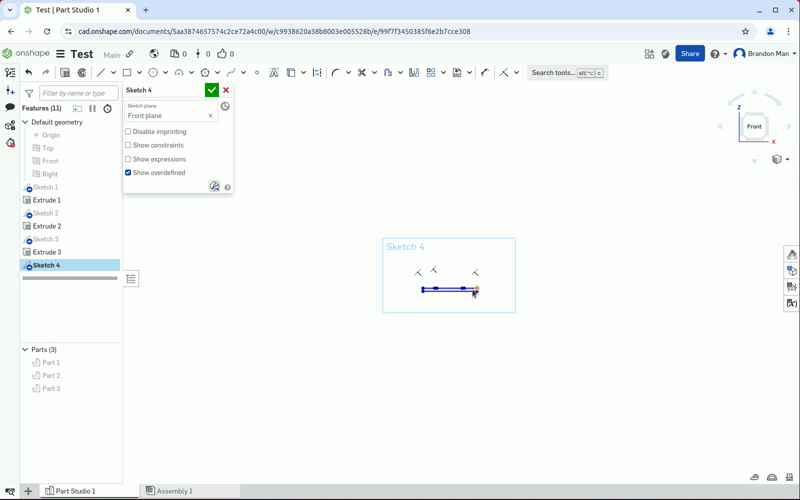
scroll(6)
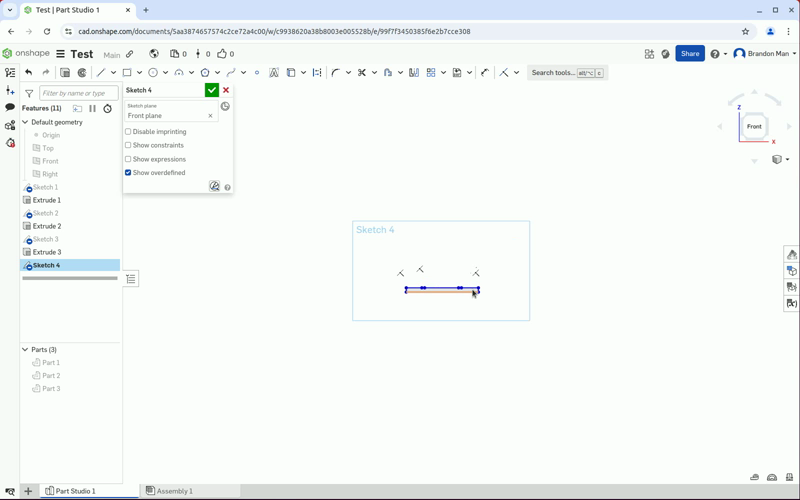
scroll(6)
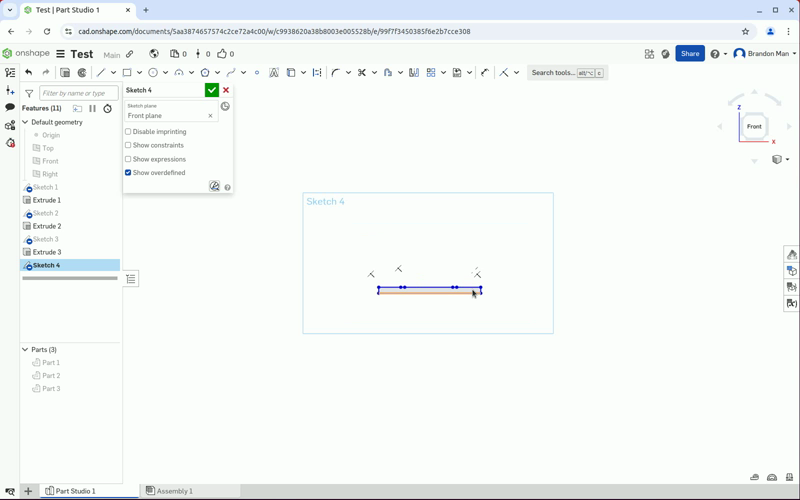
scroll(6)
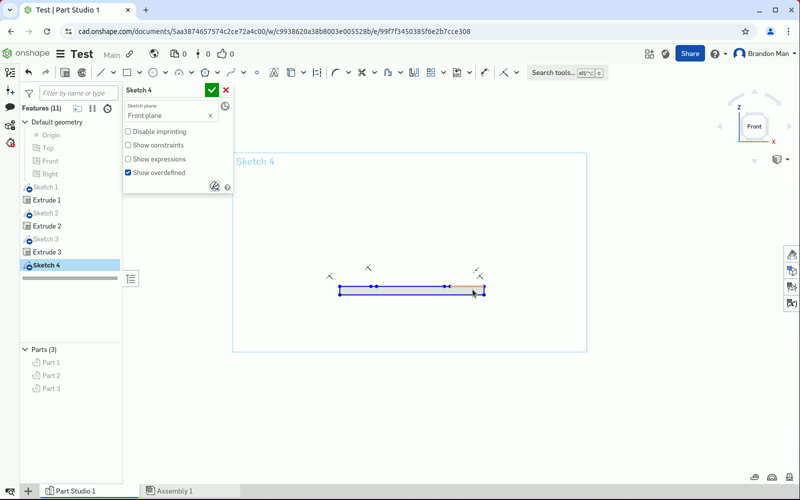
scroll(6)
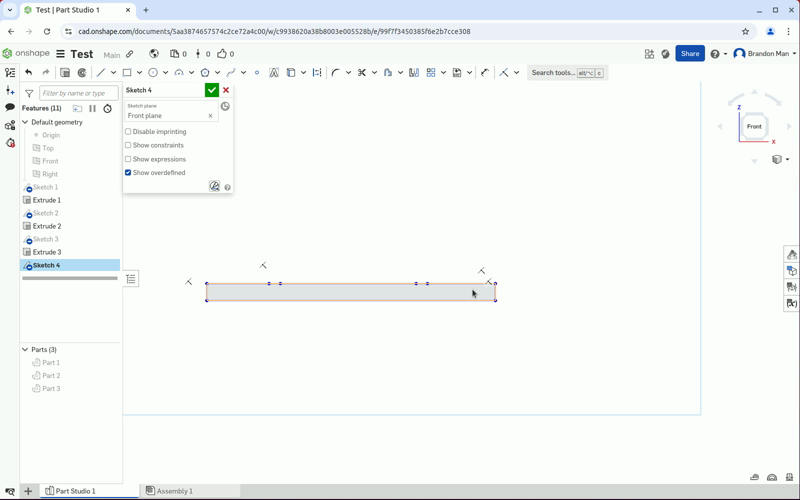
click(472, 289)
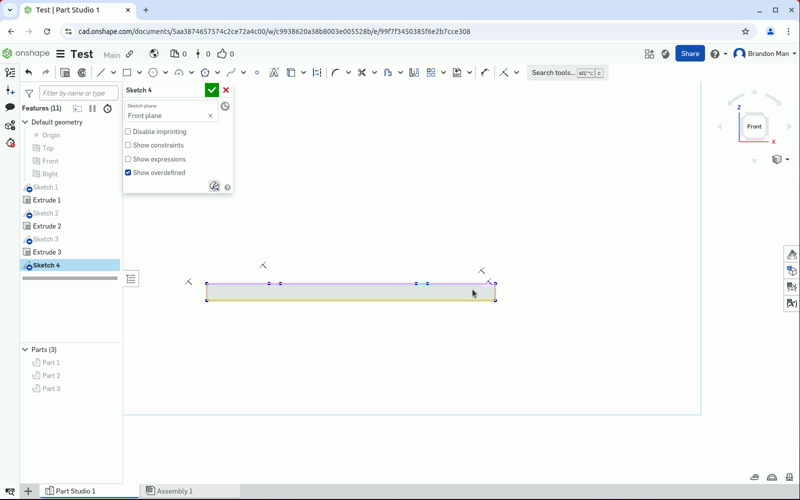
scroll(-6)
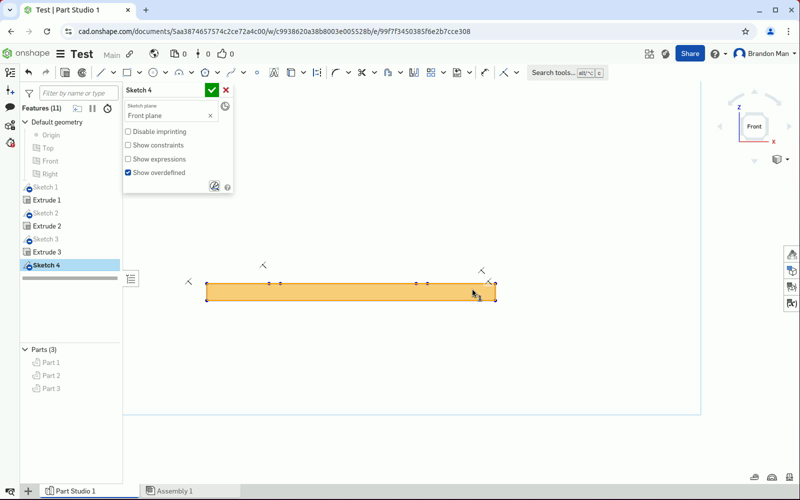
scroll(-6)
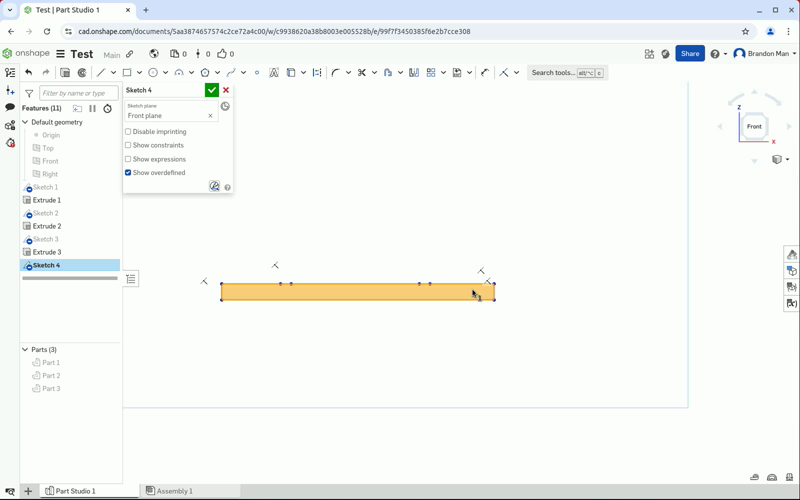
scroll(-6)
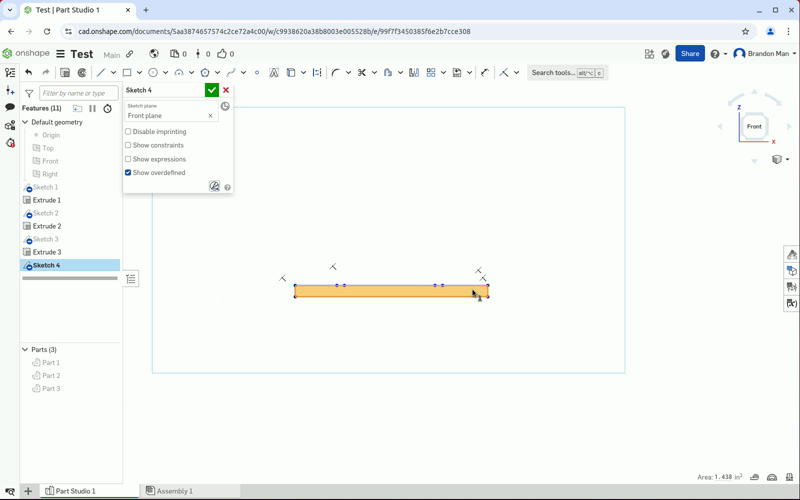
scroll(-6)
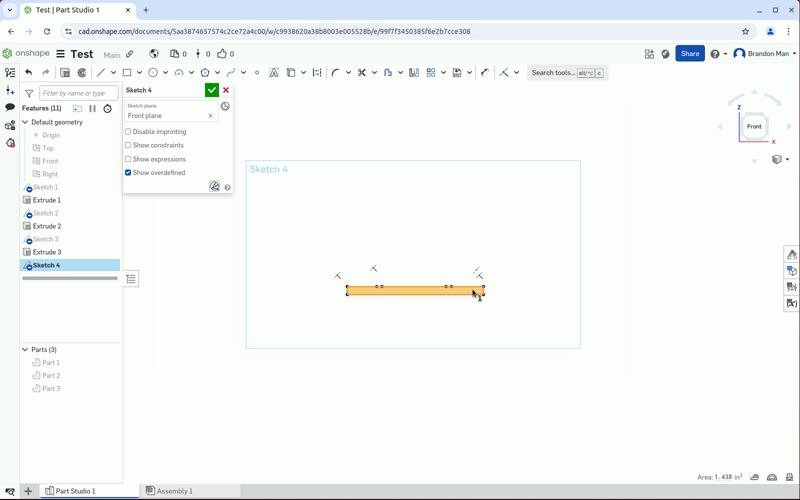
scroll(-6)
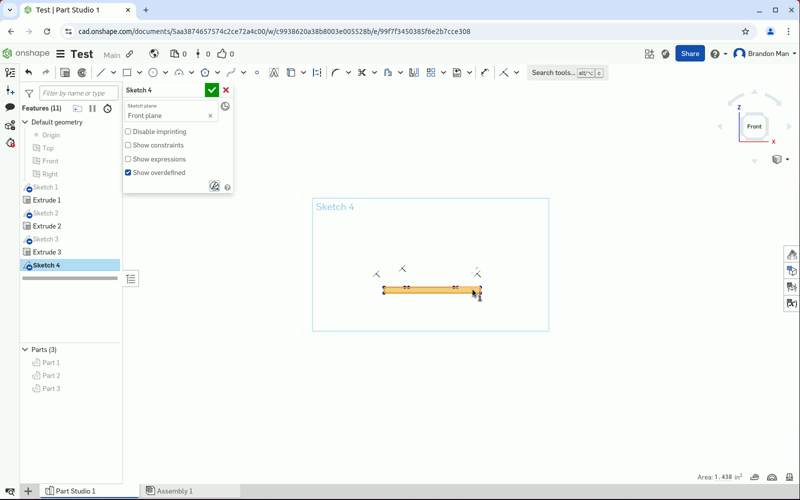
scroll(-6)
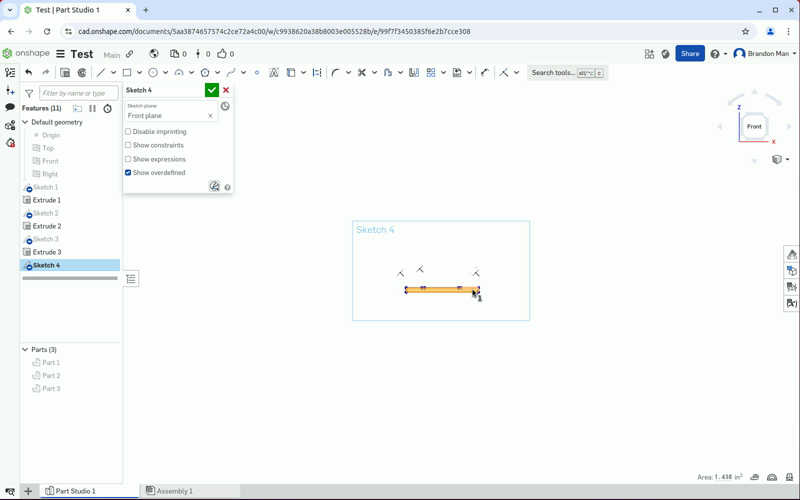
scroll(-6)
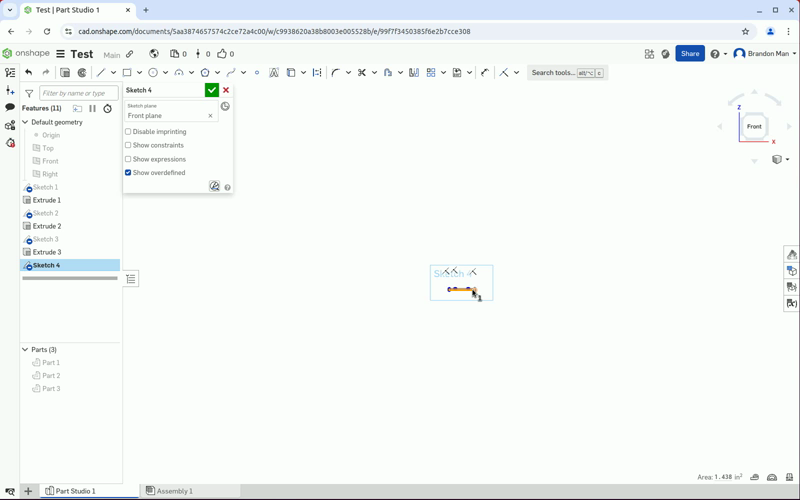
mouse_move(73, 352)
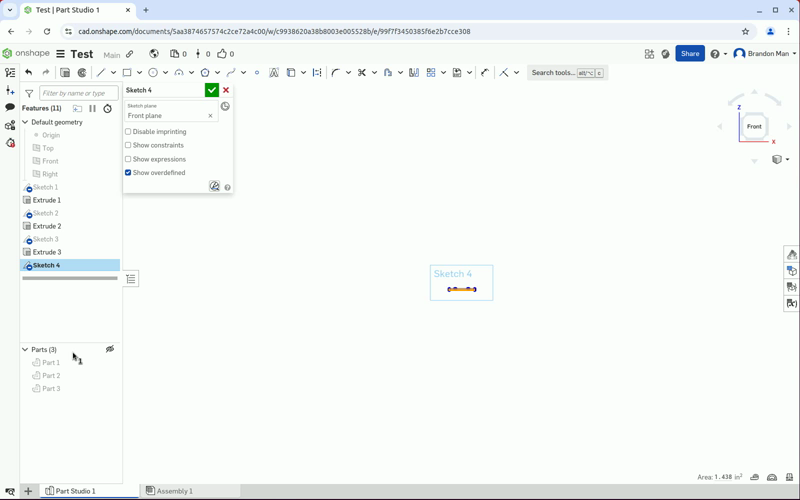
key(shift+y)
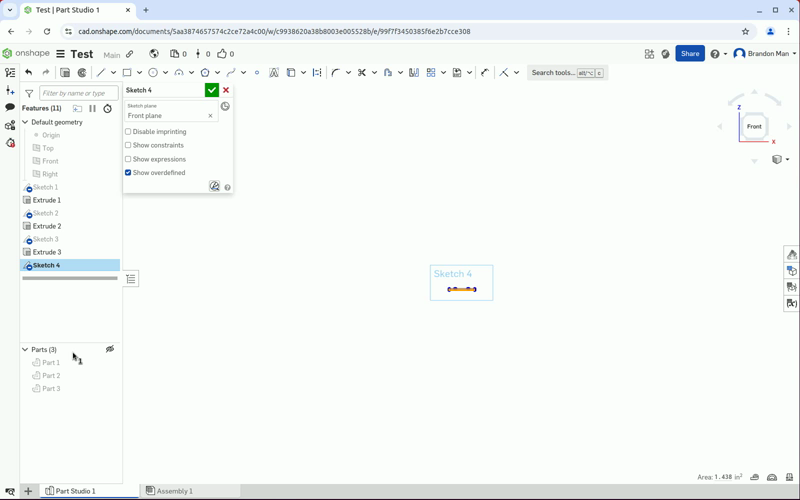
key(shift+e)
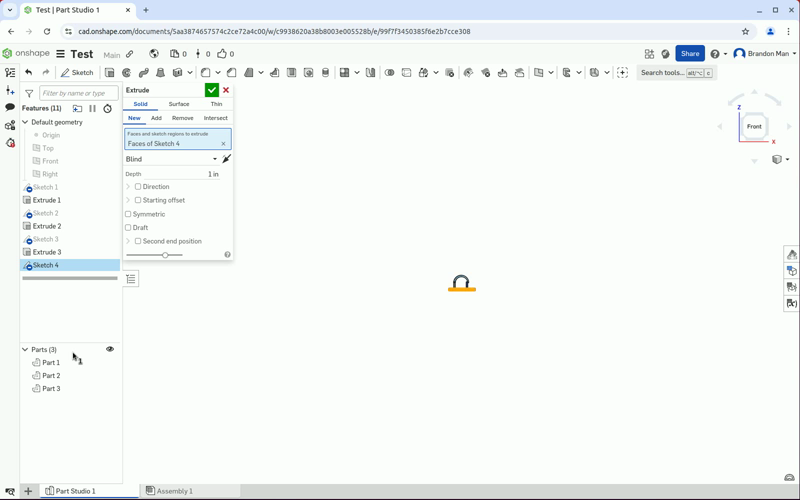
mouse_move(143, 106)
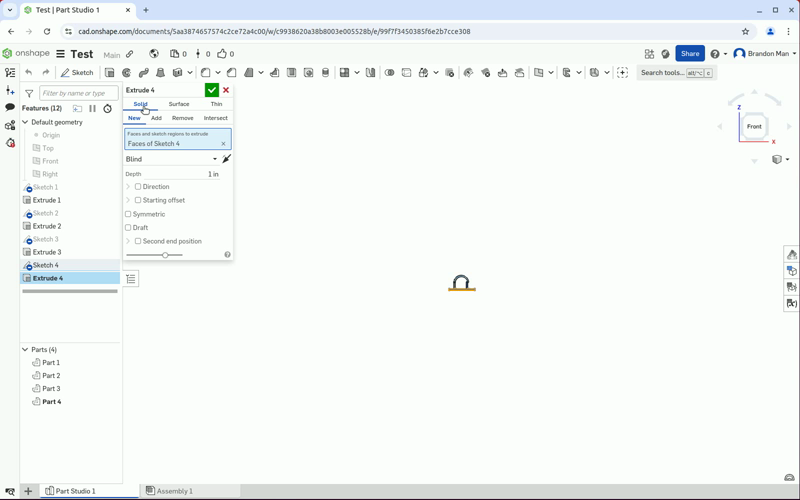
click(143, 106)
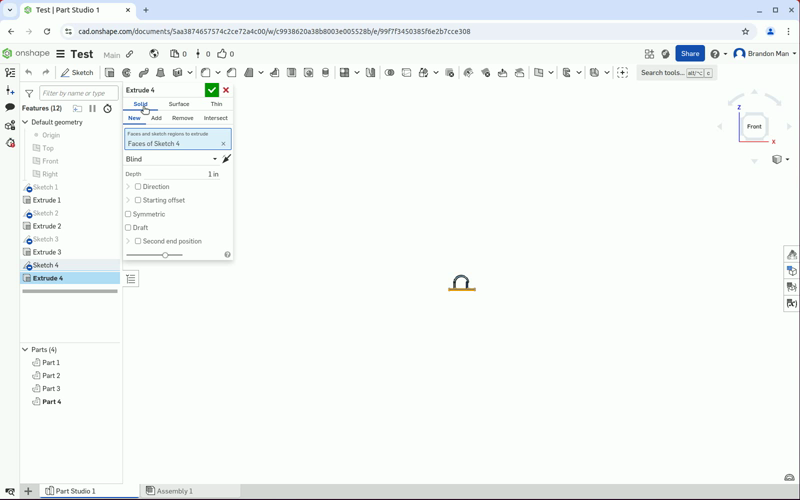
mouse_move(137, 120)
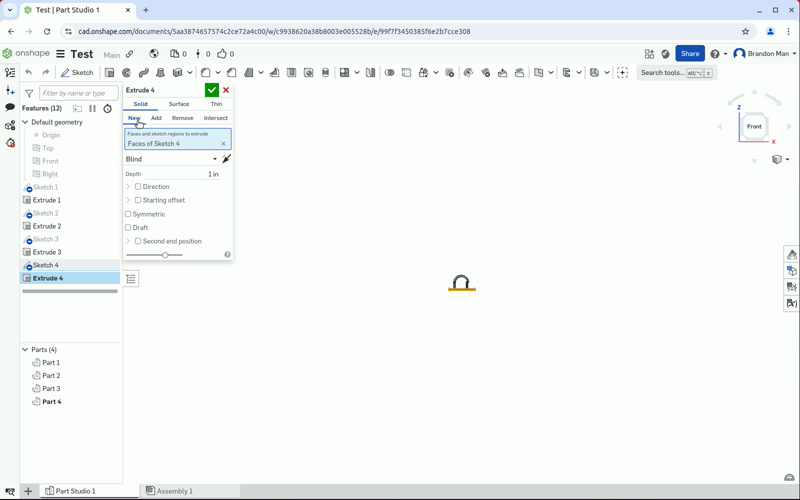
click(137, 120)
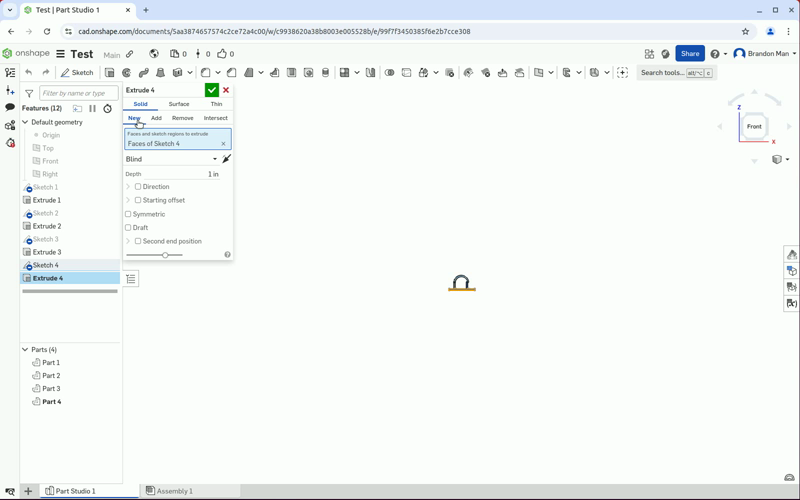
key(tab, 4)
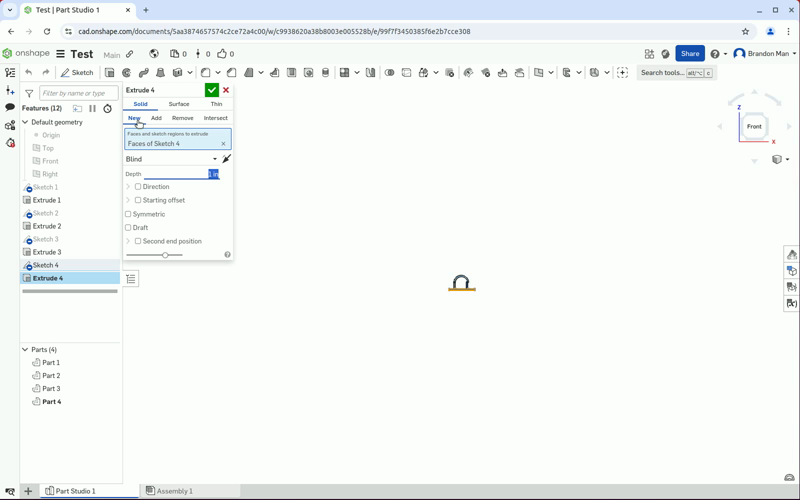
text(23.108)
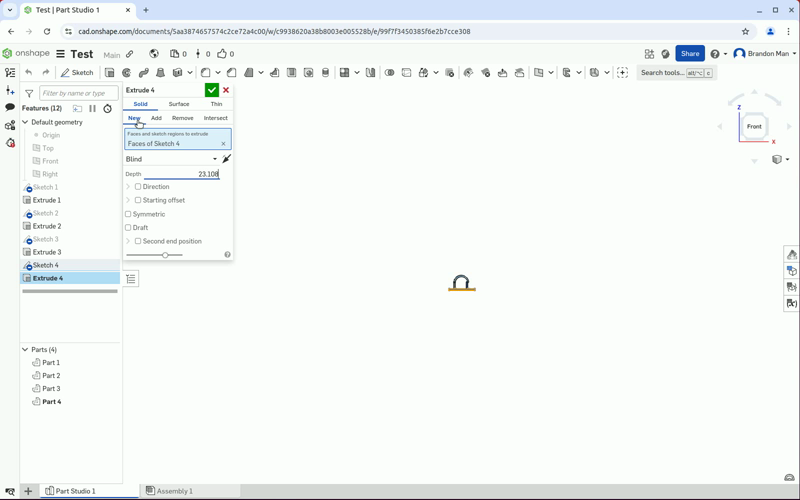
key(enter)
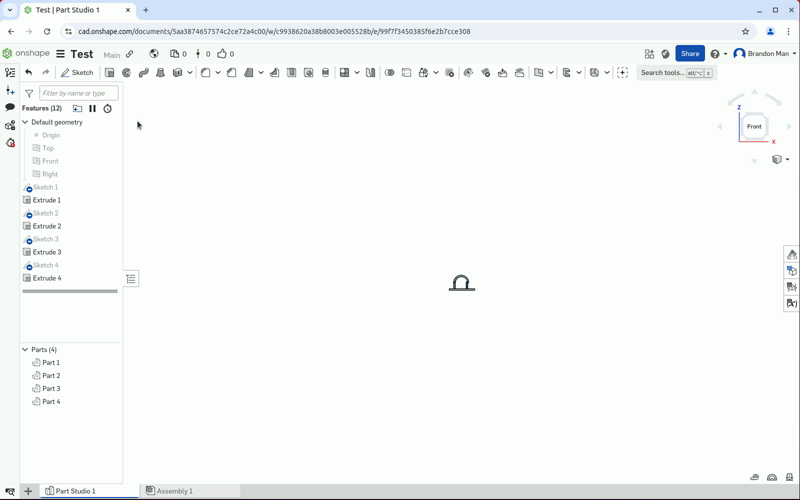
key(shift+h)
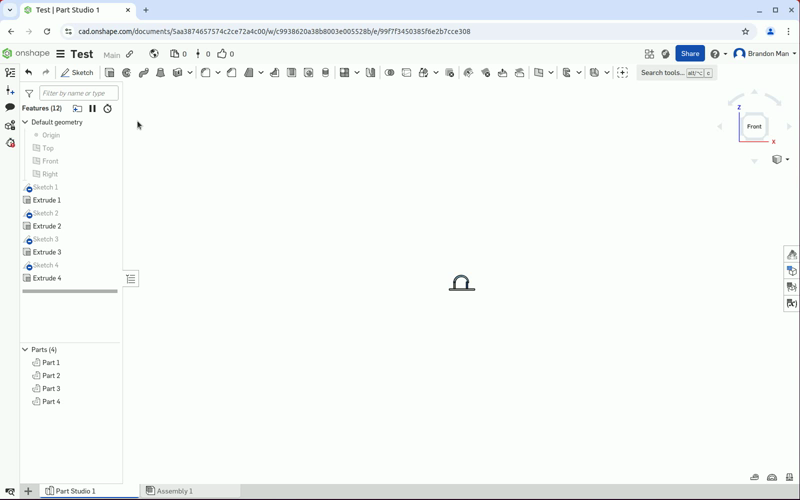
key(shift+h)
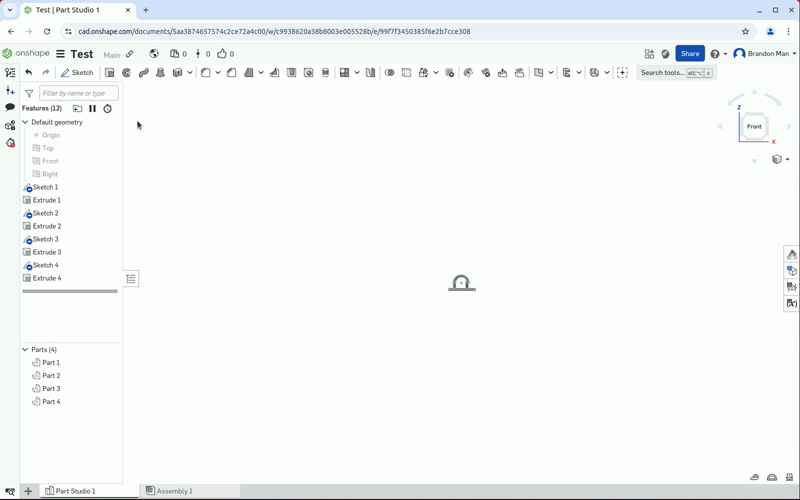
key(shift+7)
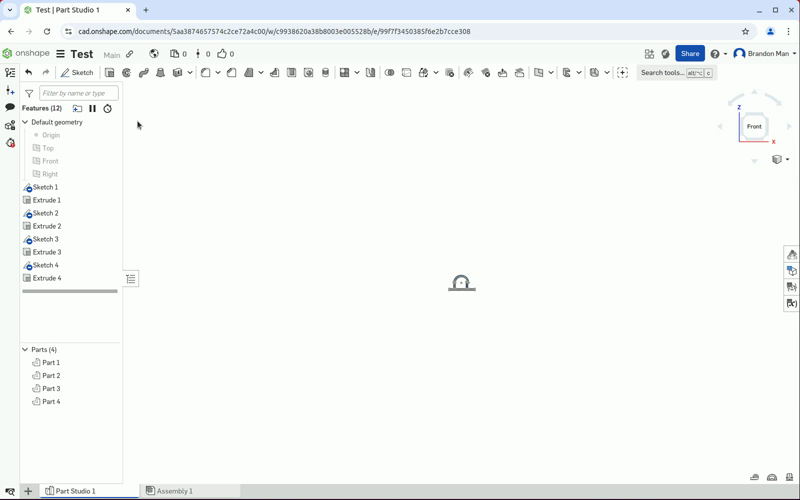
key(left, 2)
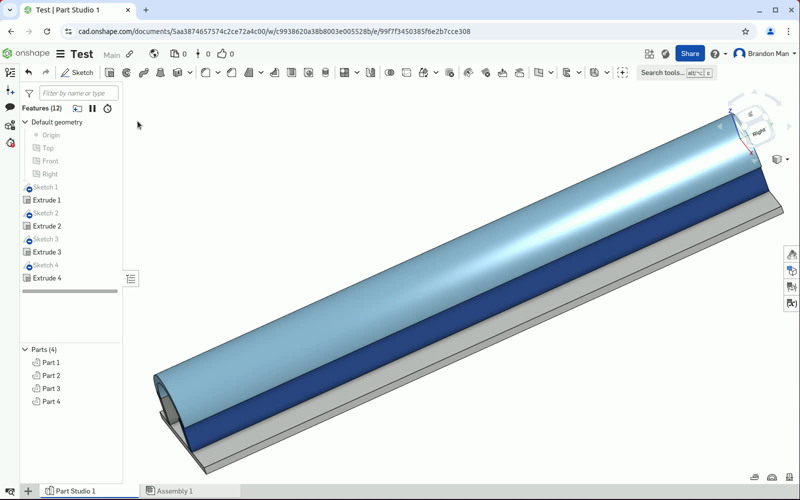
key(down, 2)
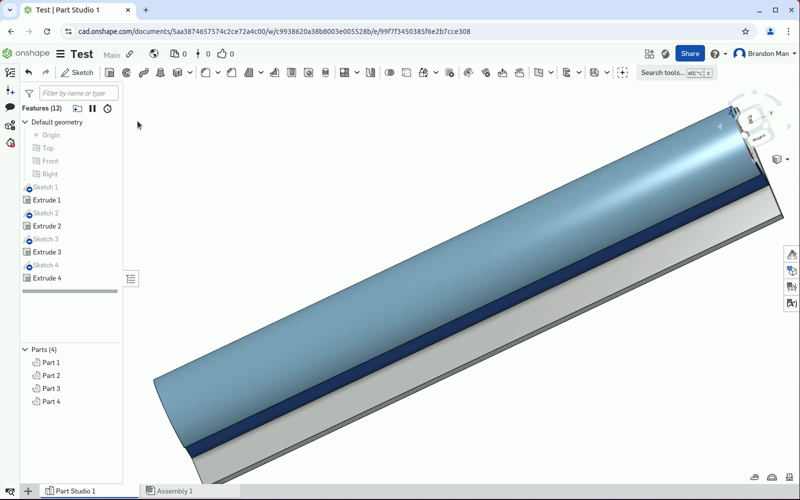
key(up, 2)
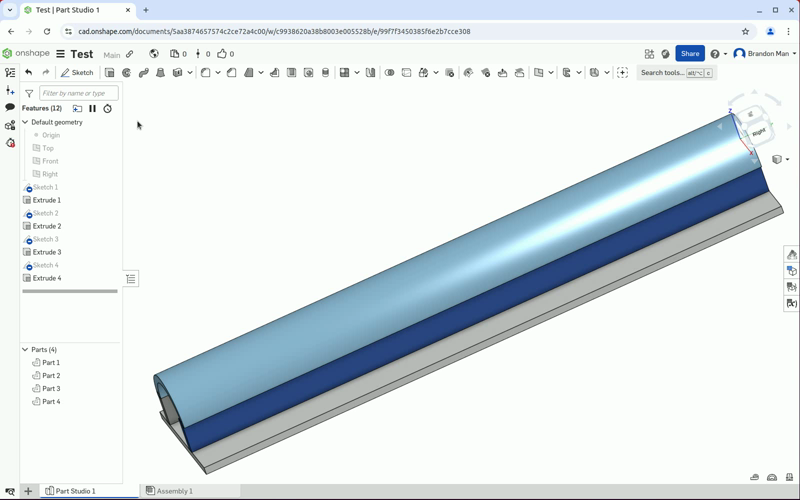
key(right, 2)
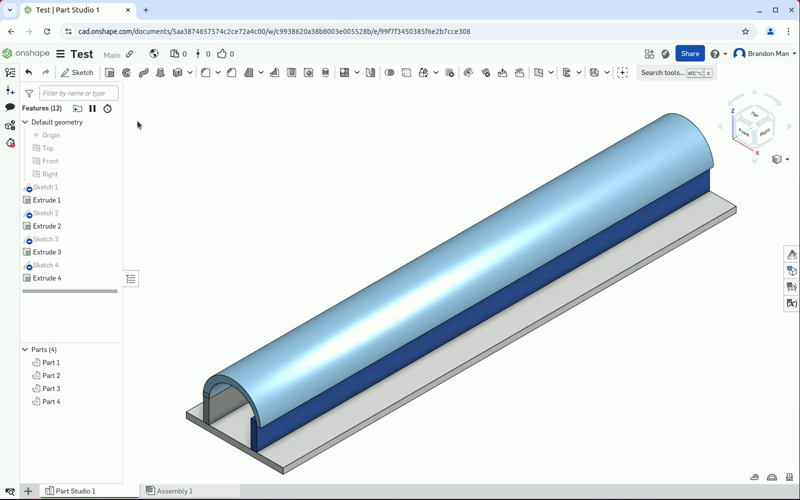
mouse_move(73, 189)
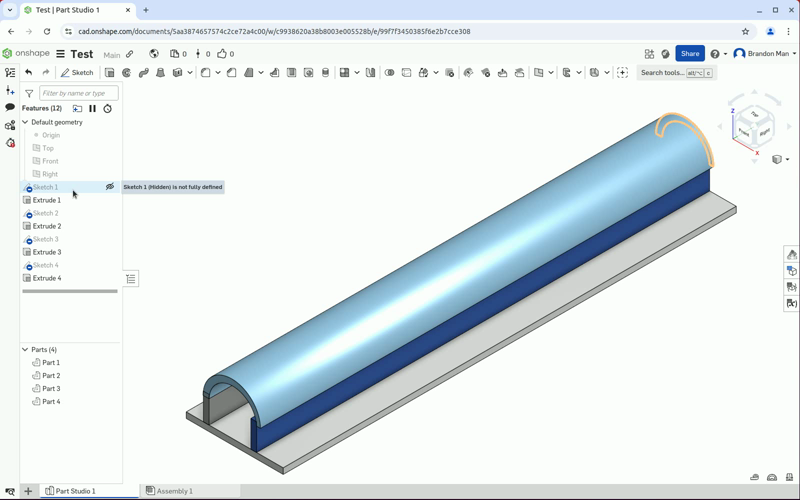
click(73, 189)